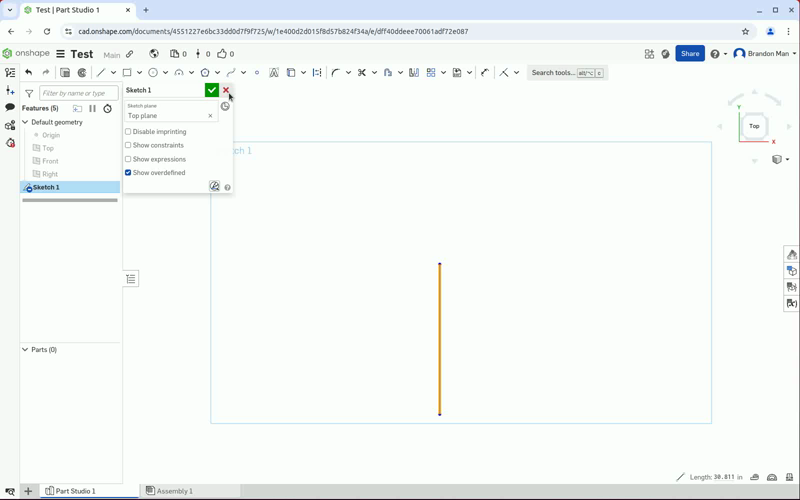
key(shift+h)
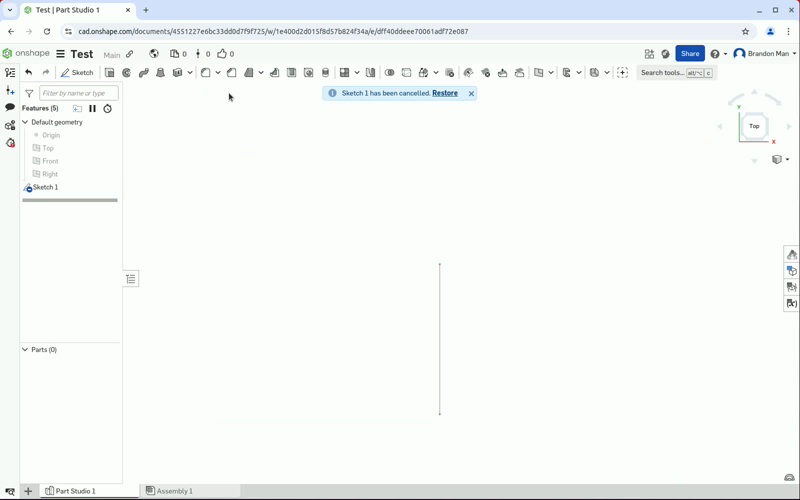
key(shift+s)
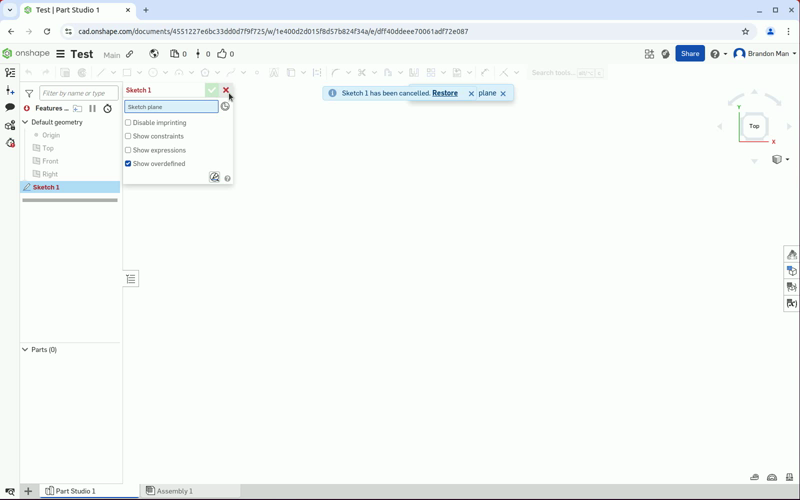
mouse_move(73, 150)
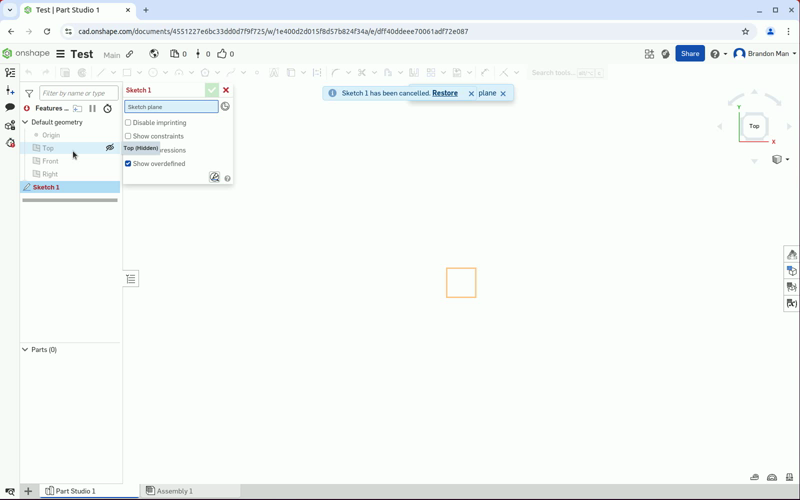
click(73, 150)
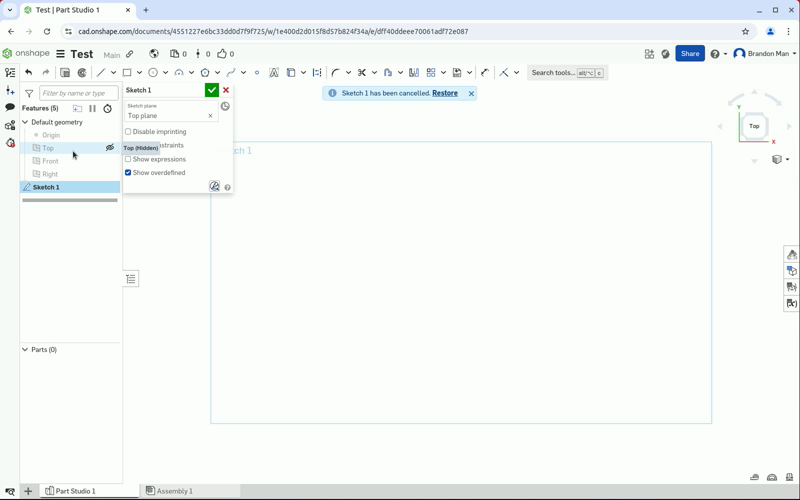
mouse_move(73, 352)
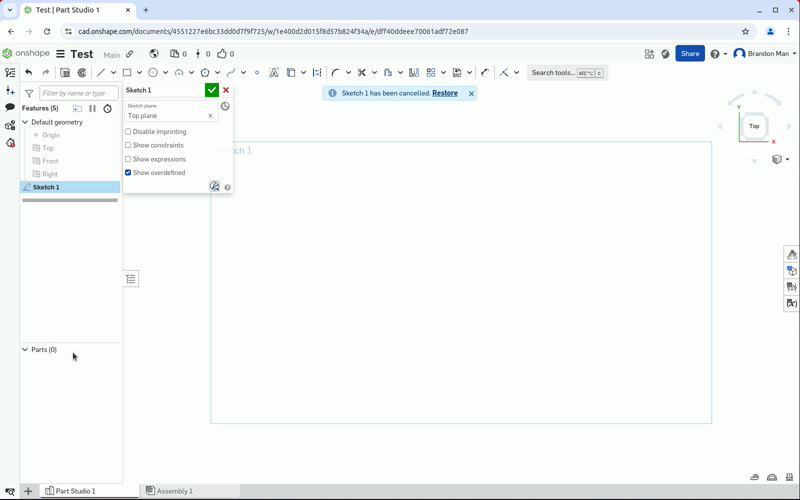
key(y)
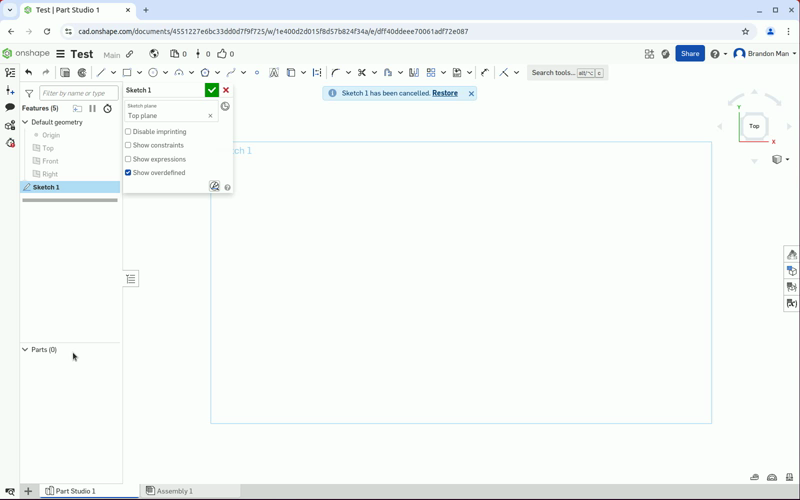
key(l)
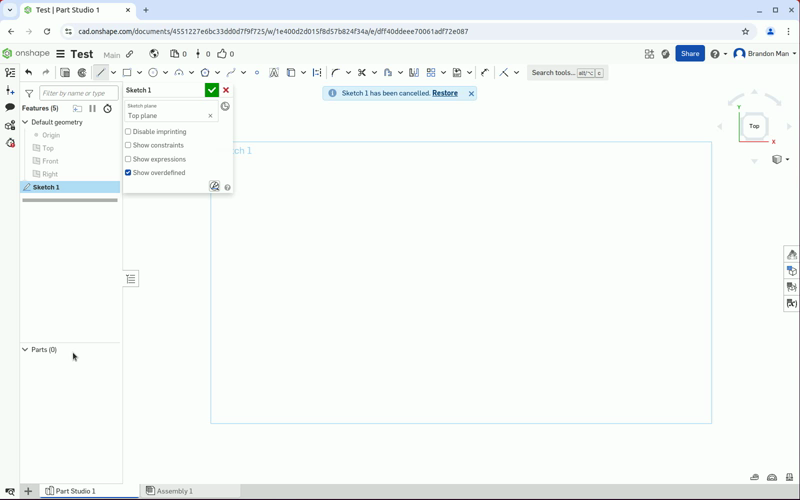
key_down(shift)
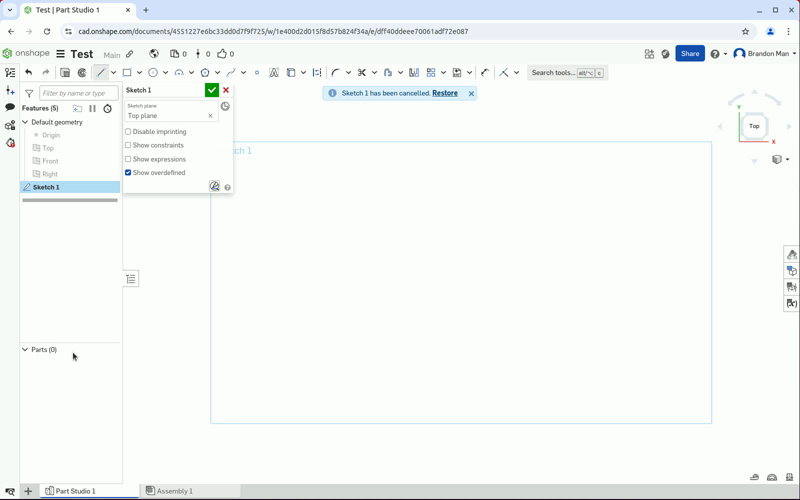
mouse_move(348, 334)
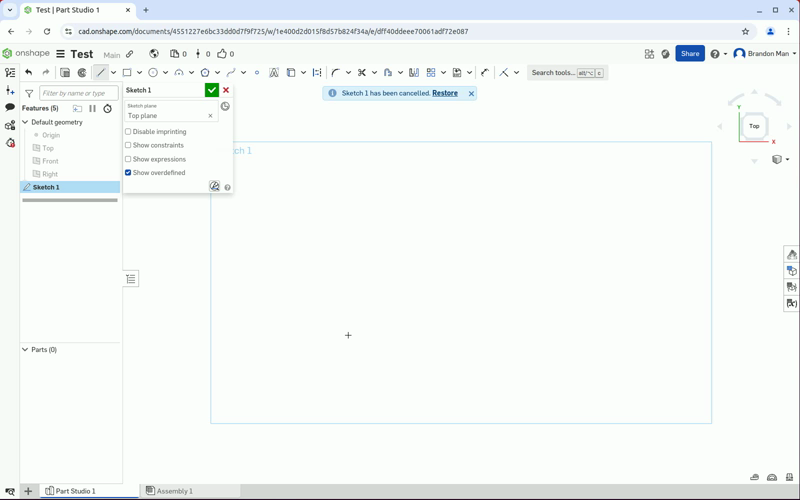
click(348, 334)
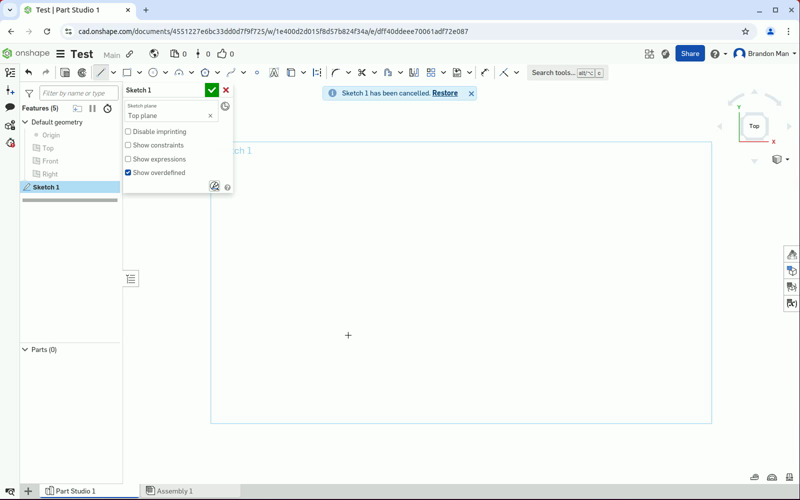
key_up(shift)
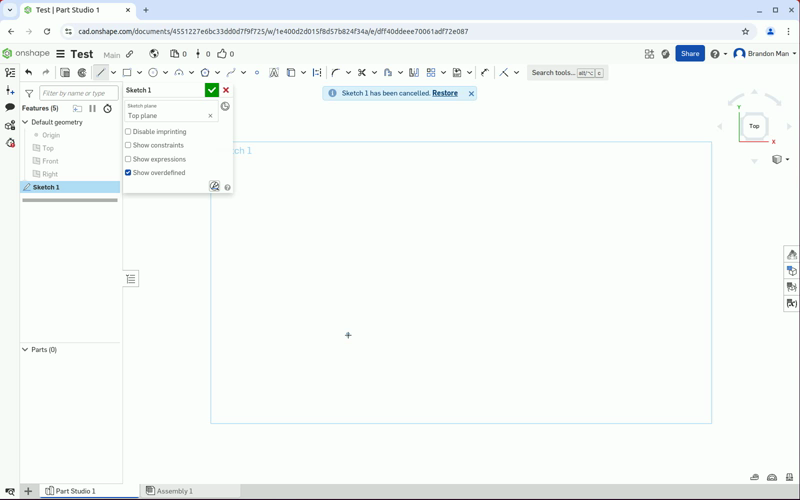
key_down(shift)
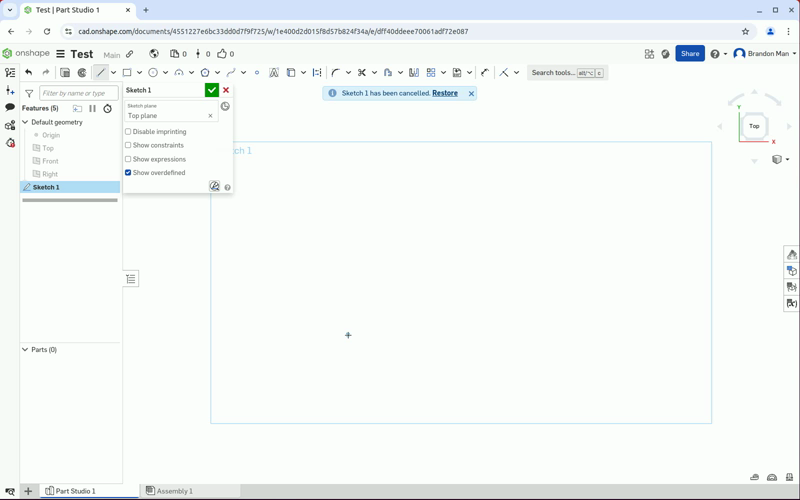
mouse_move(572, 334)
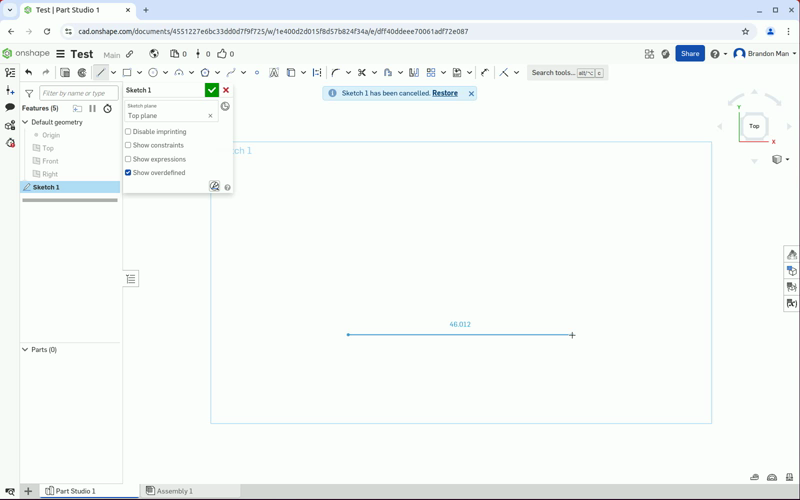
click(572, 334)
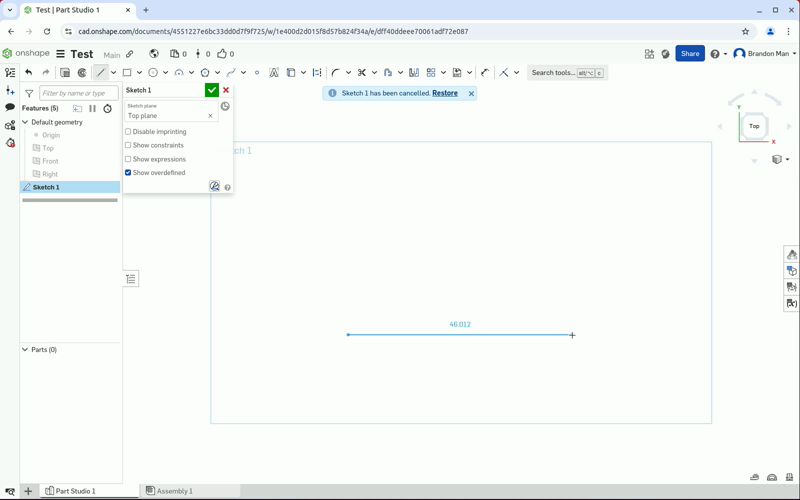
key_up(shift)
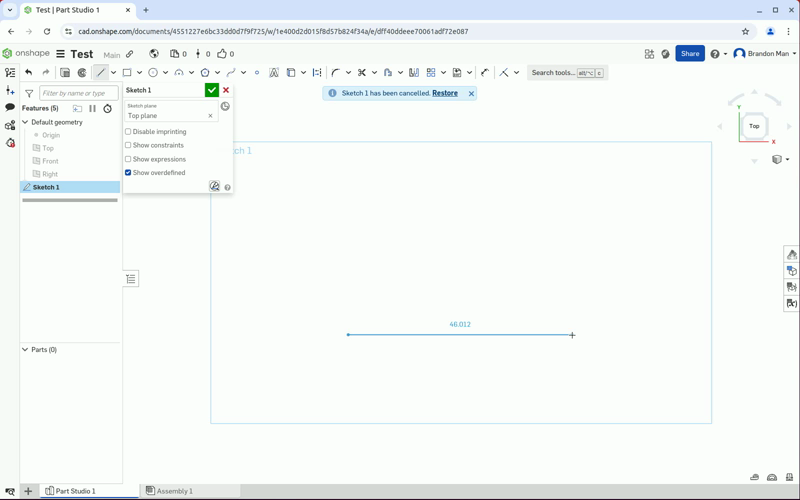
key_down(shift)
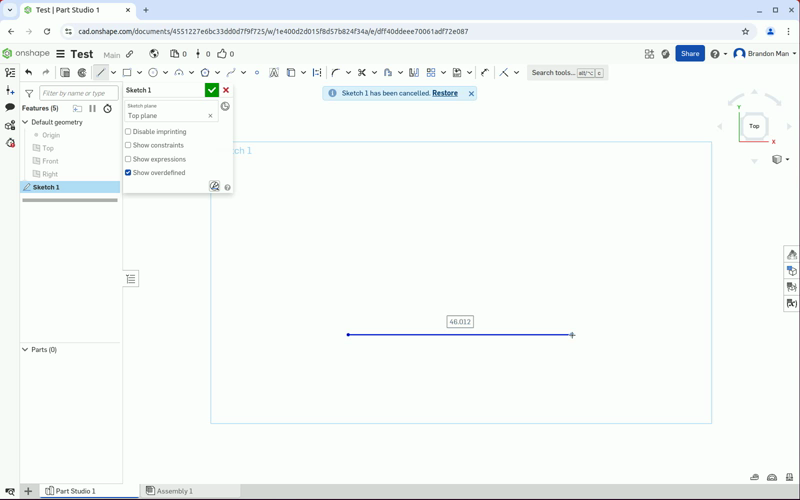
mouse_move(572, 233)
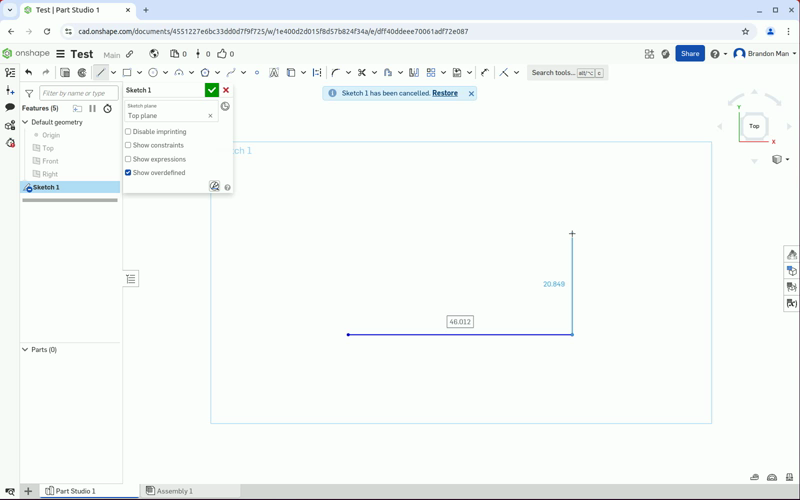
click(572, 233)
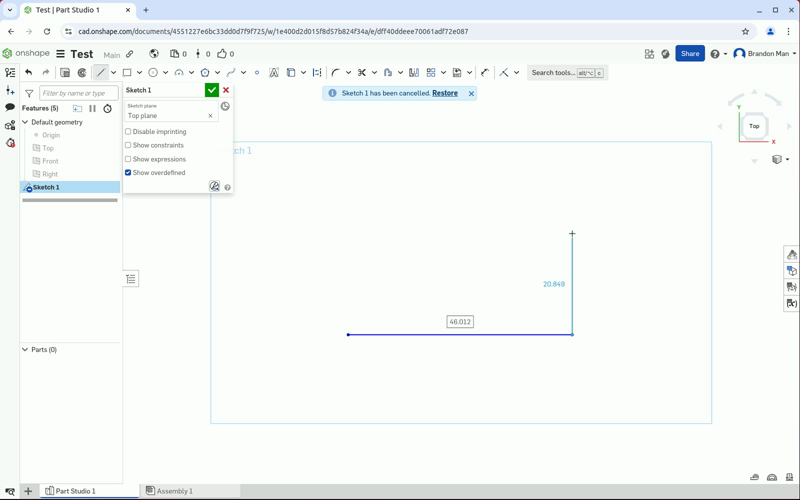
key_up(shift)
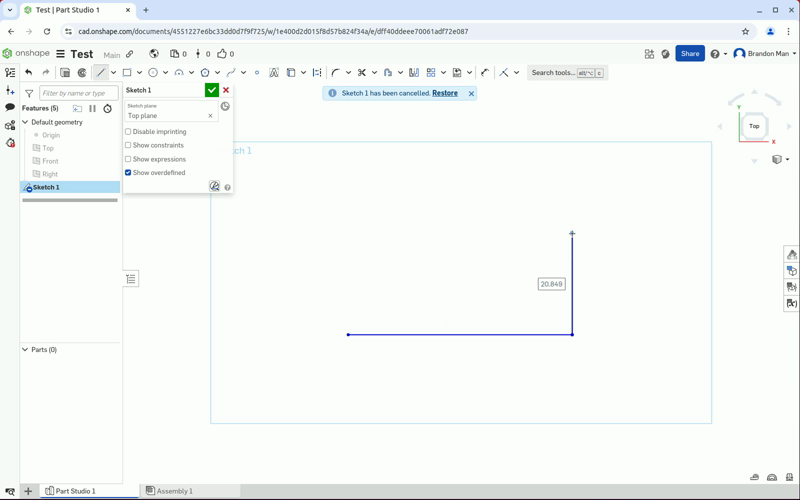
key_down(shift)
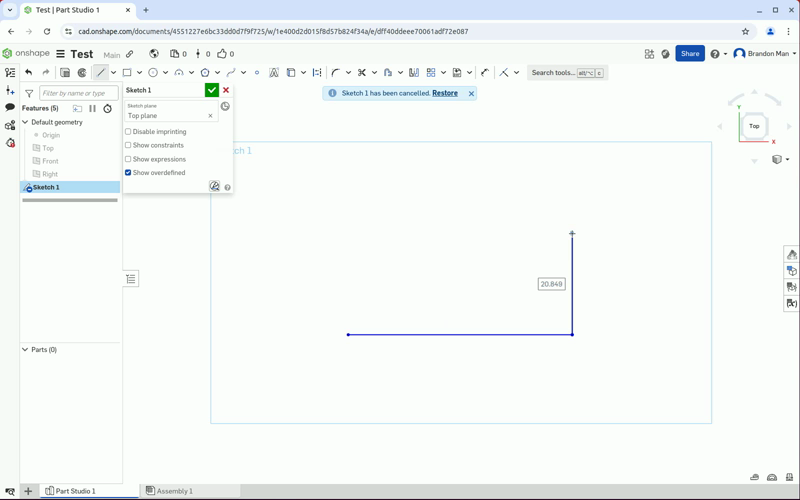
mouse_move(348, 233)
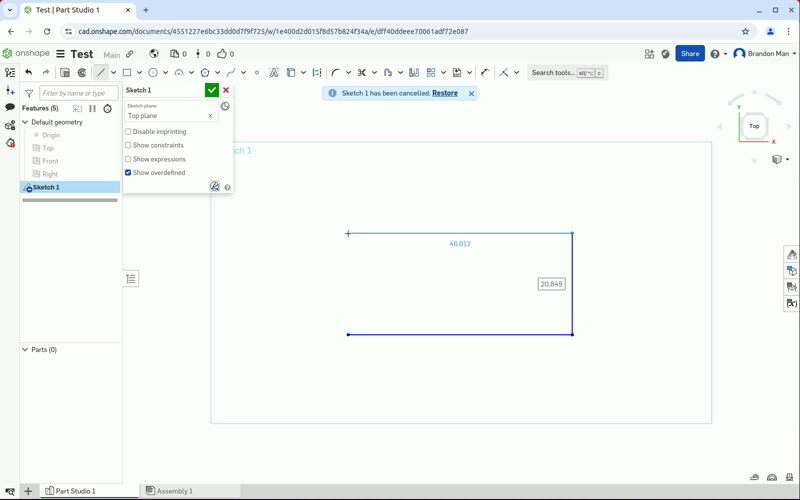
click(348, 233)
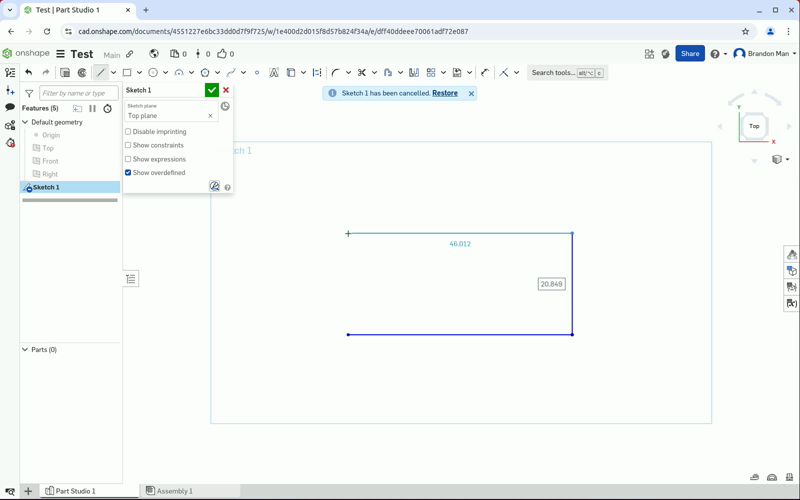
key_up(shift)
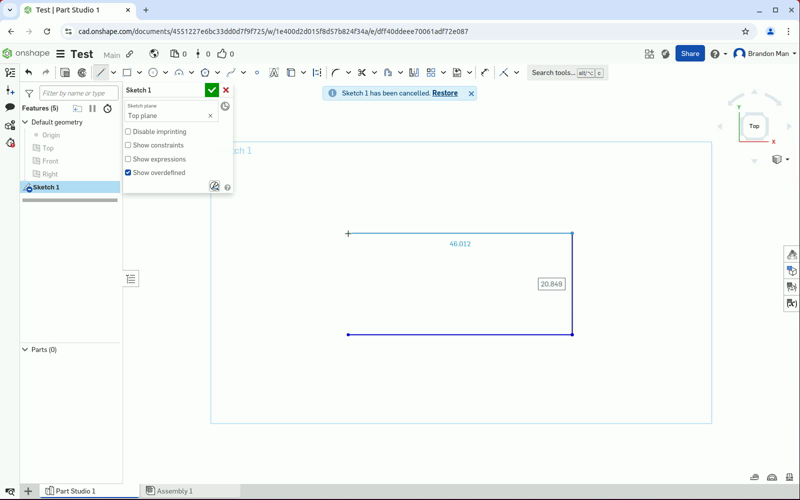
key_down(shift)
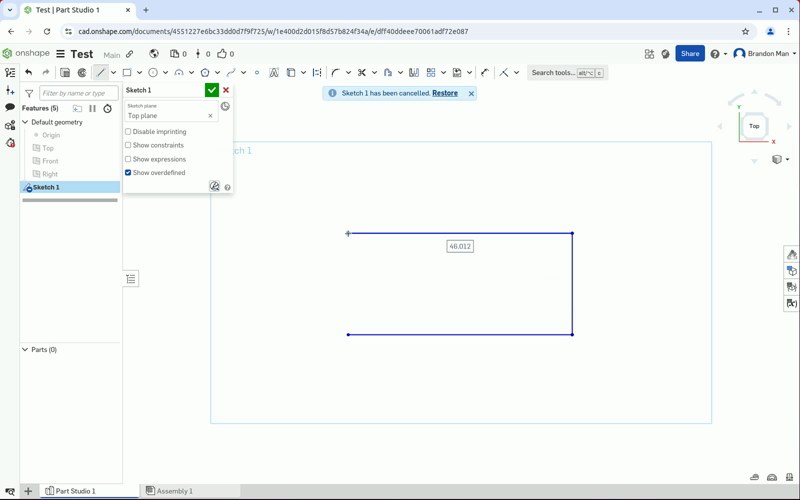
mouse_move(378, 233)
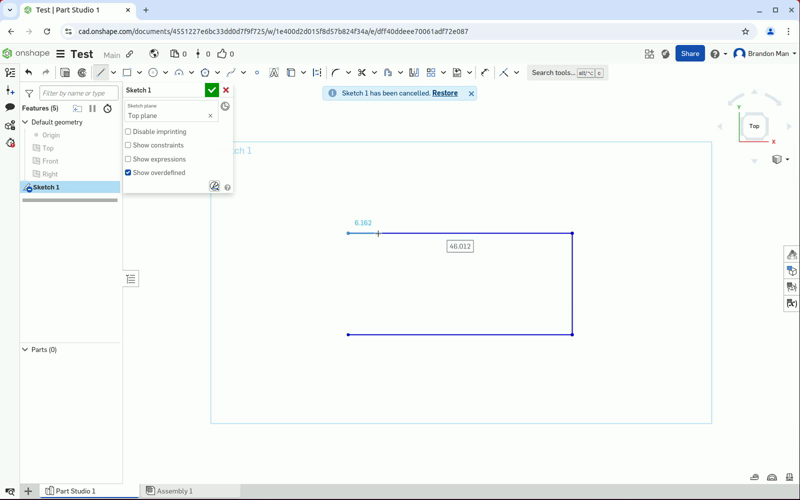
mouse_move(348, 289)
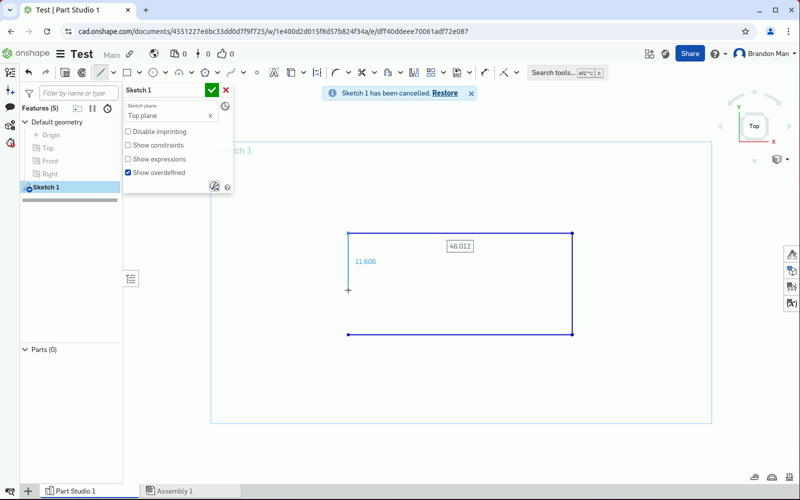
click(348, 289)
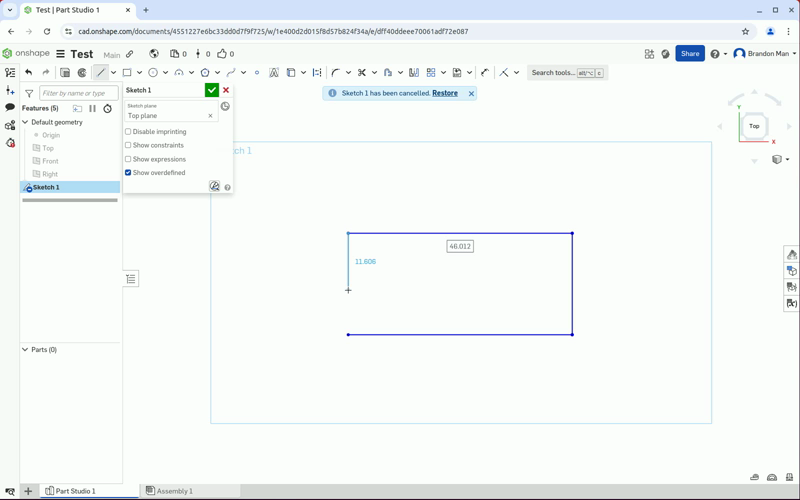
key_up(shift)
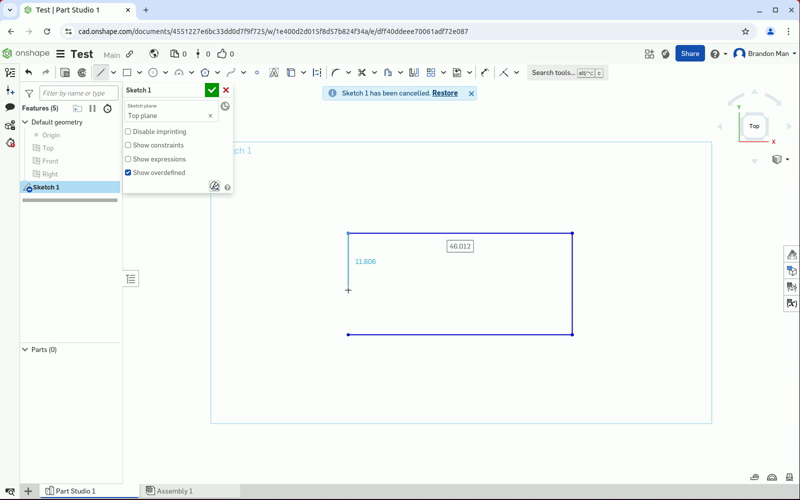
mouse_move(378, 289)
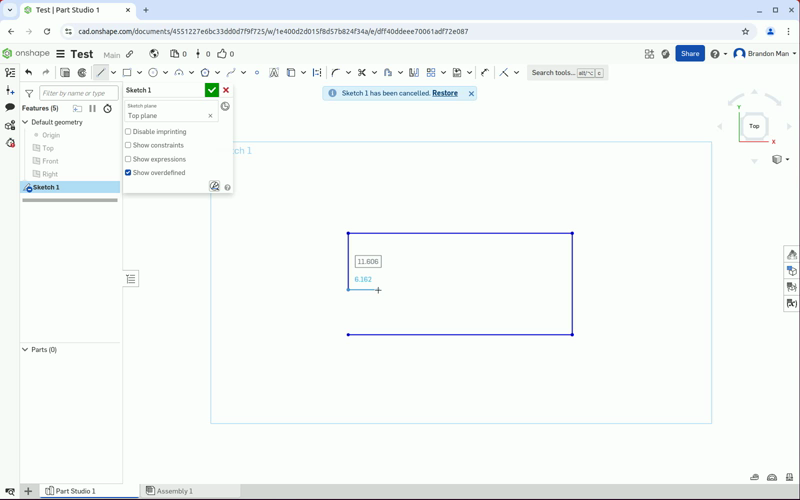
key_down(shift)
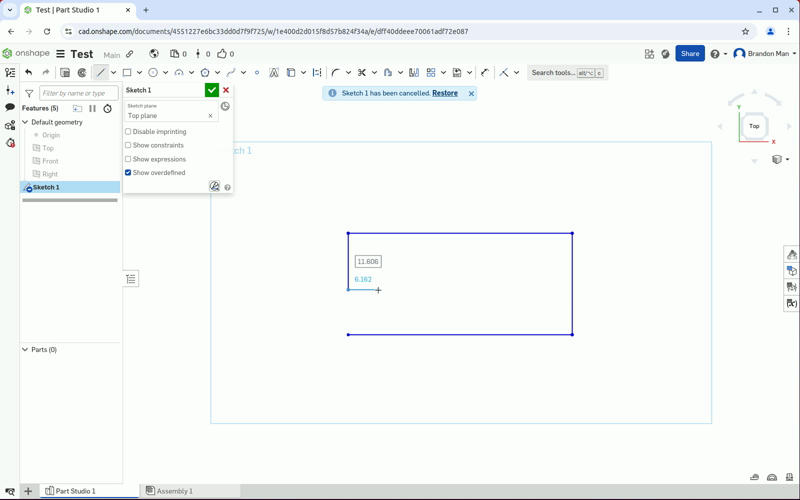
mouse_move(348, 334)
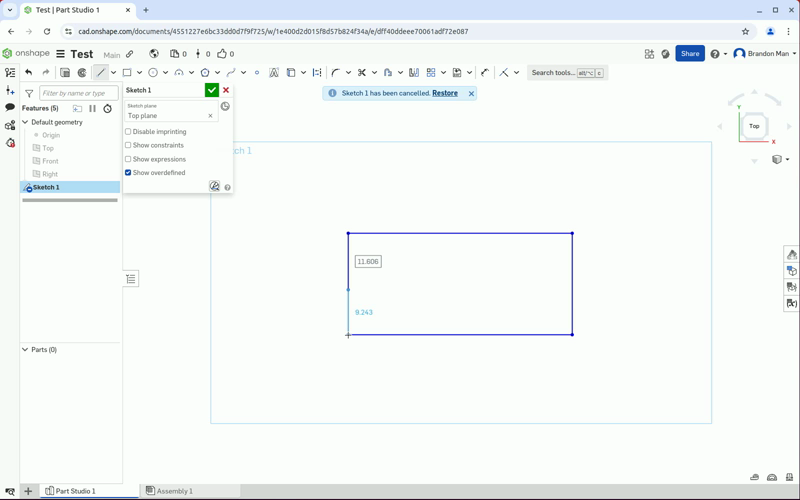
key_up(shift)
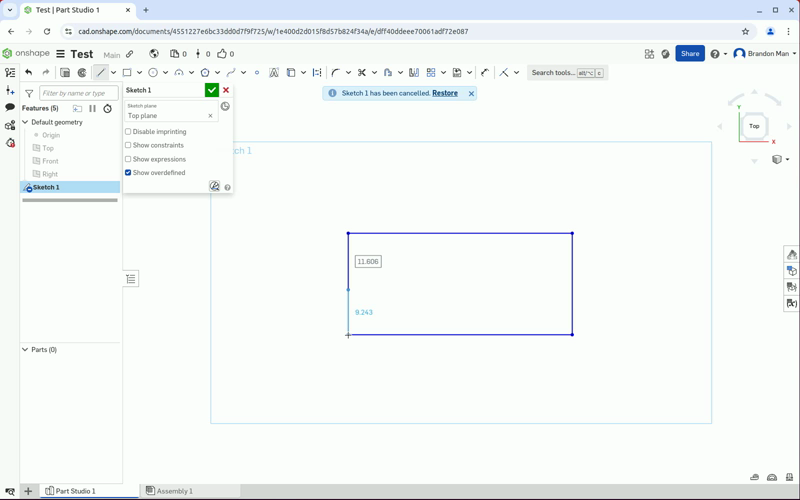
click(348, 334)
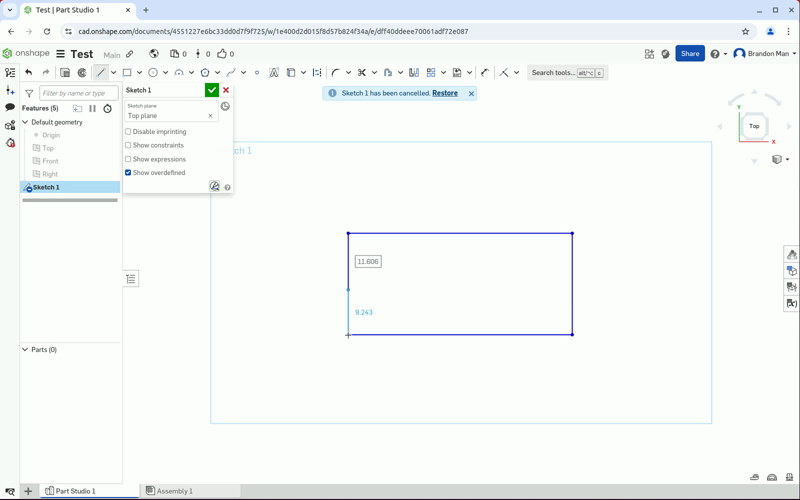
key(esc)
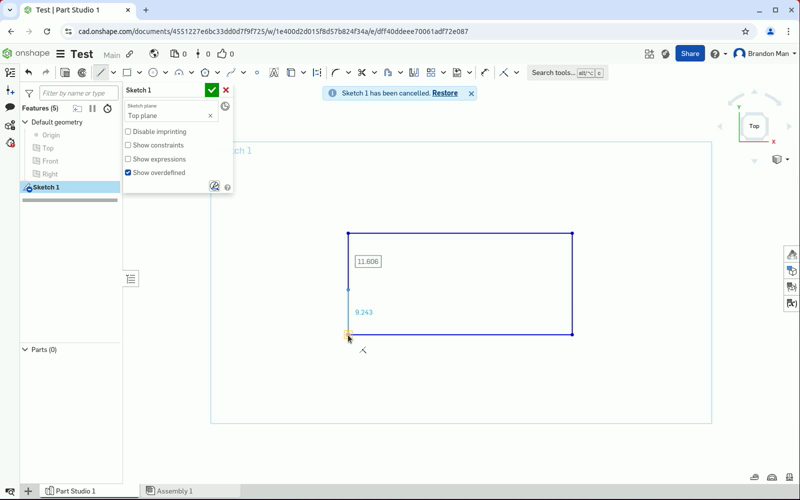
key(l)
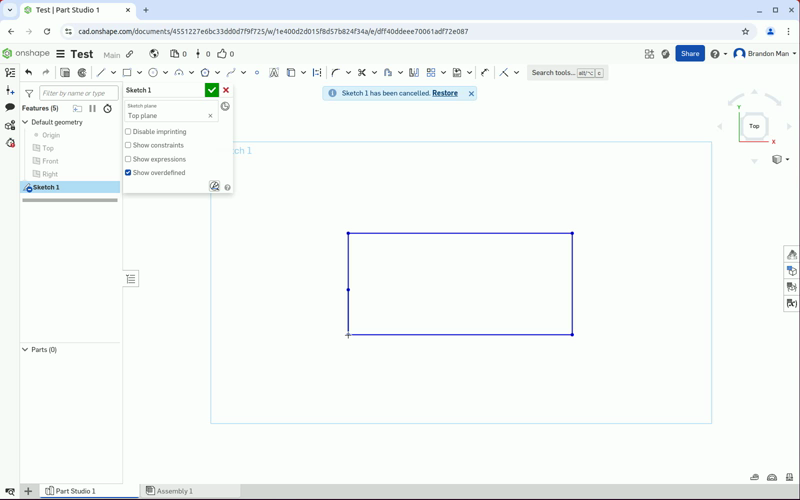
key_down(shift)
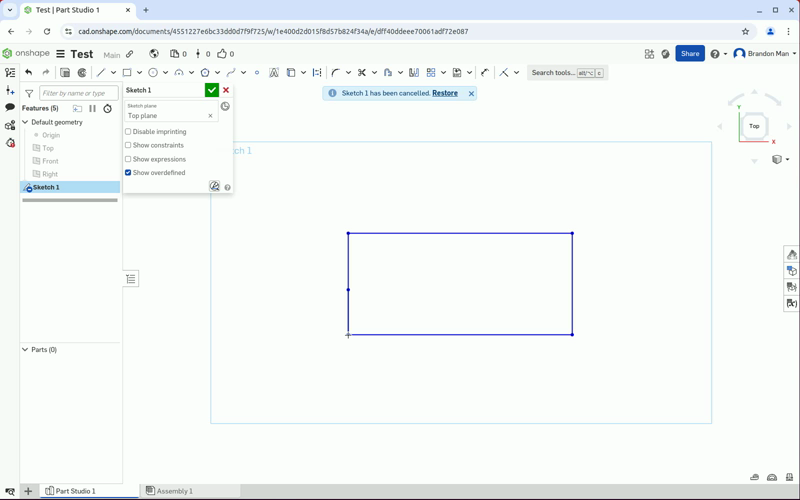
mouse_move(357, 325)
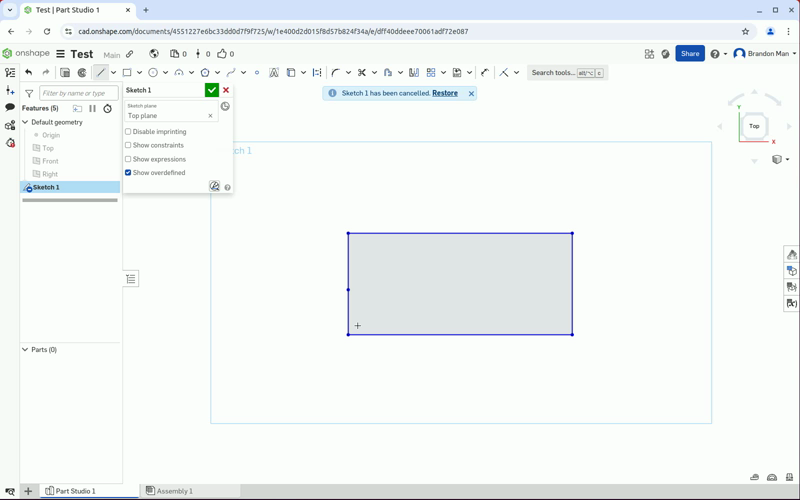
click(357, 325)
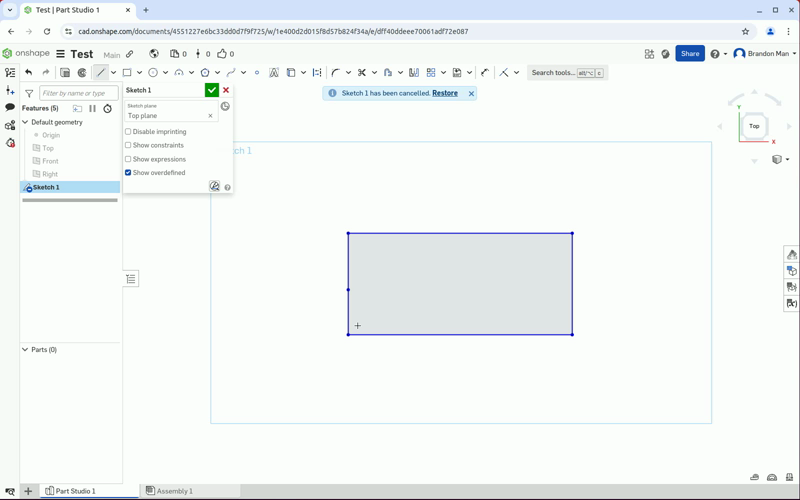
key_up(shift)
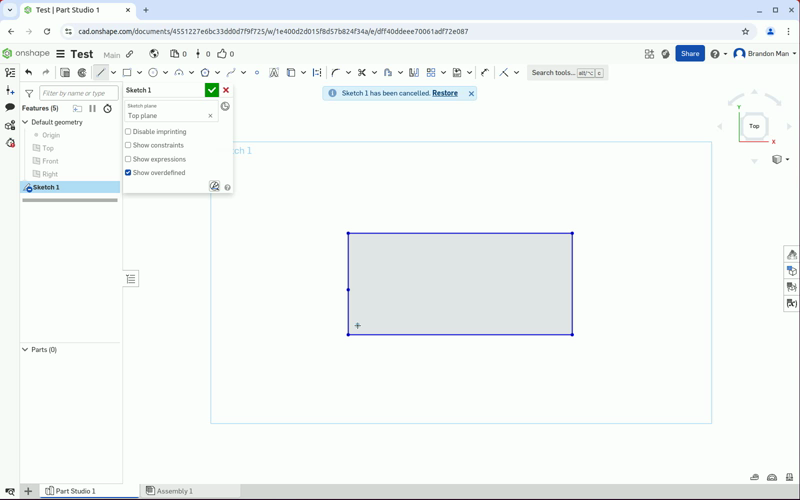
key_down(shift)
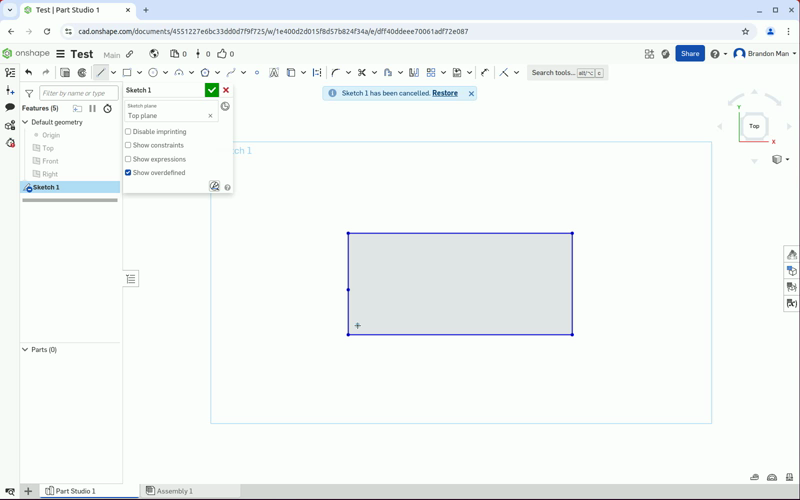
mouse_move(454, 325)
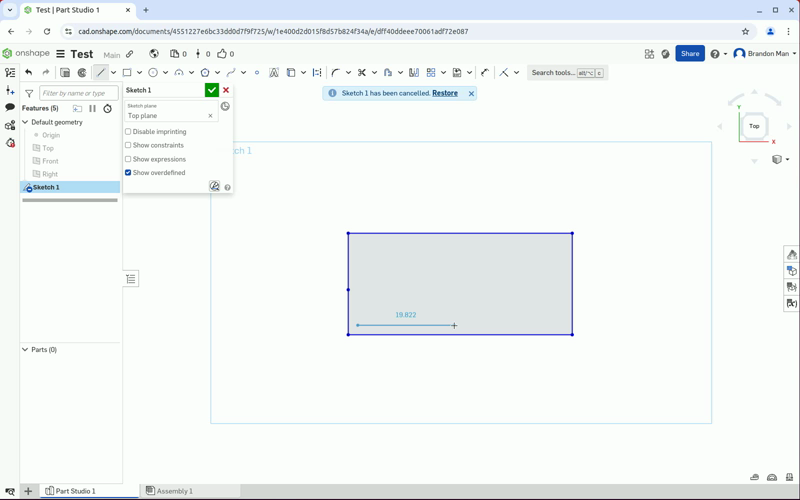
click(454, 325)
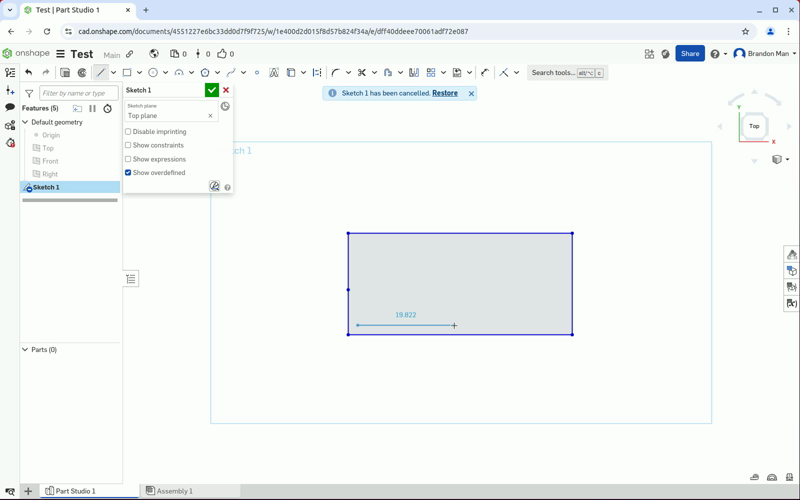
key_up(shift)
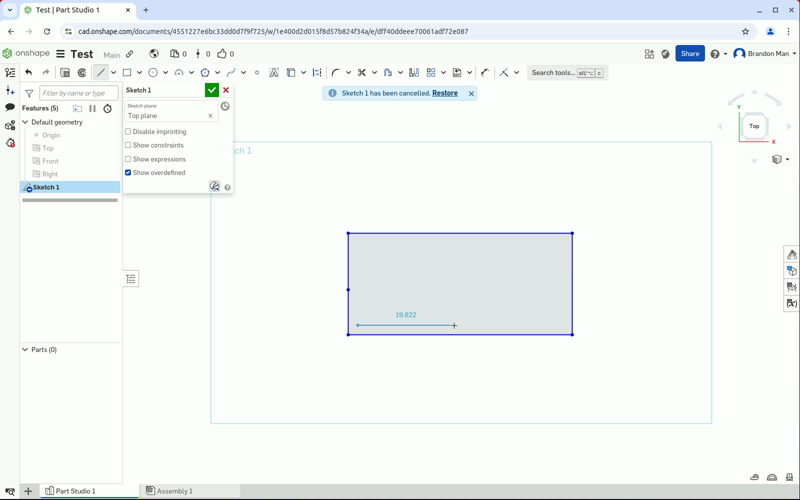
key_down(shift)
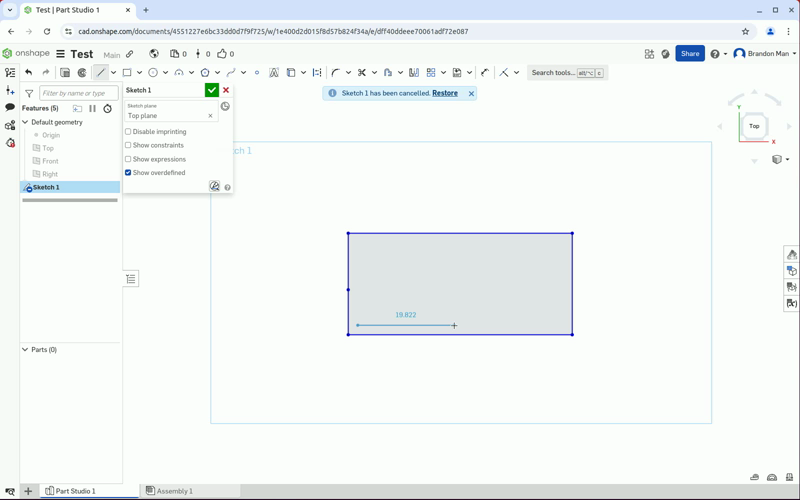
mouse_move(484, 325)
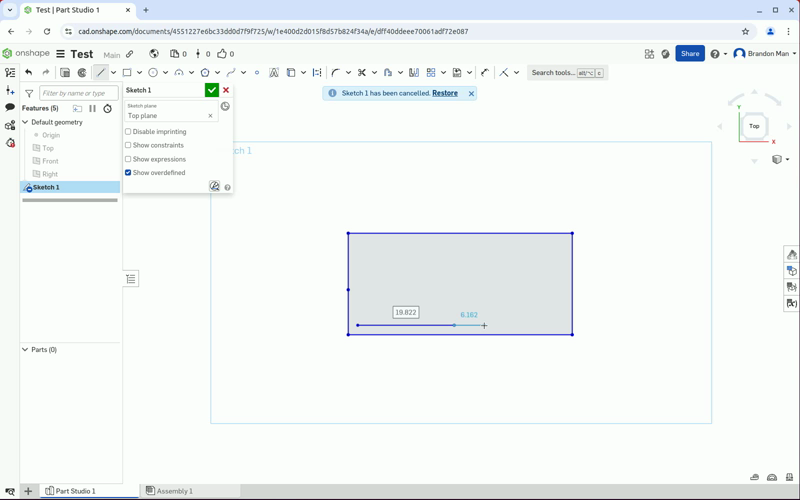
mouse_move(454, 289)
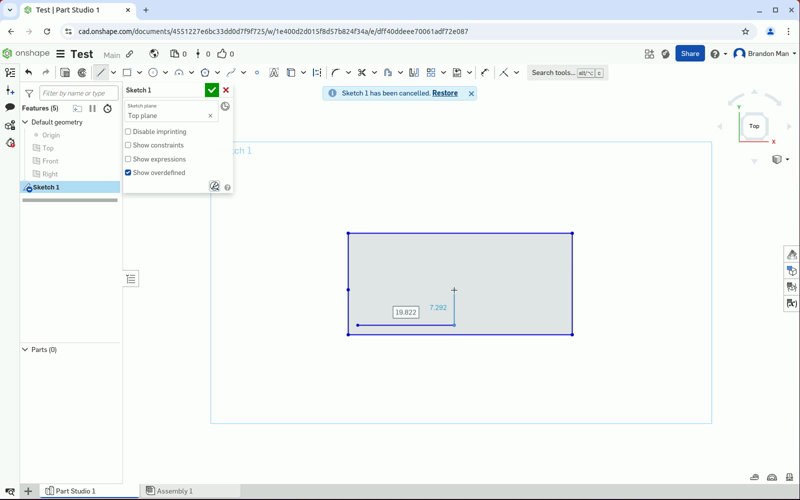
click(454, 289)
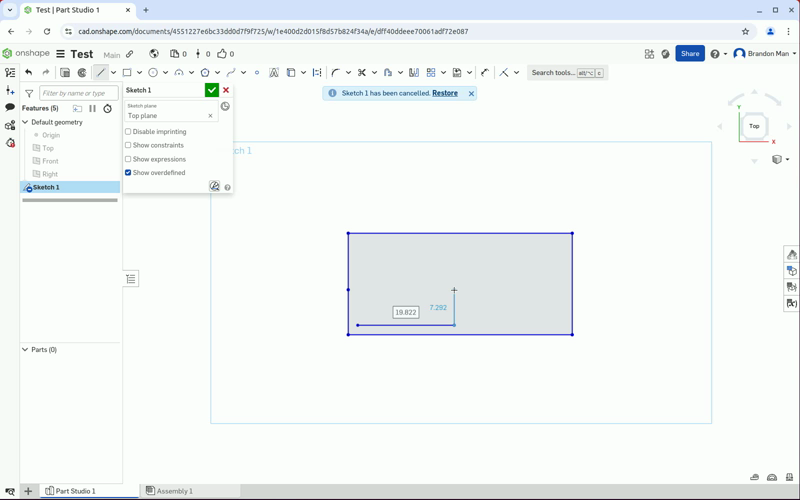
key_up(shift)
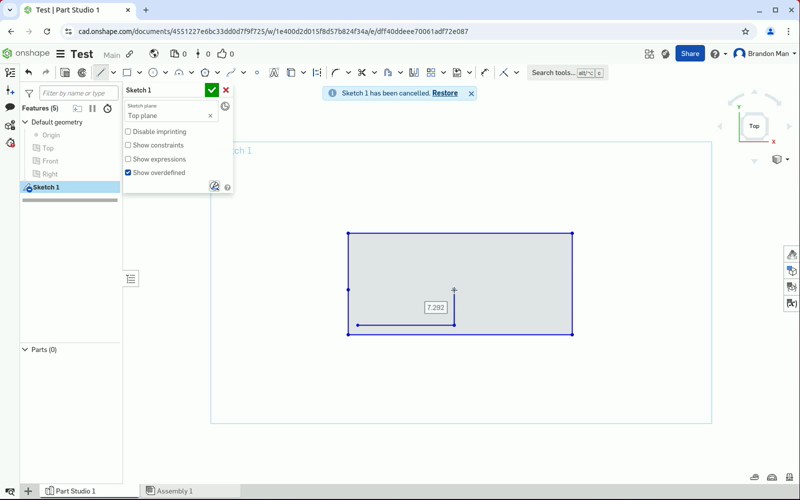
key_down(shift)
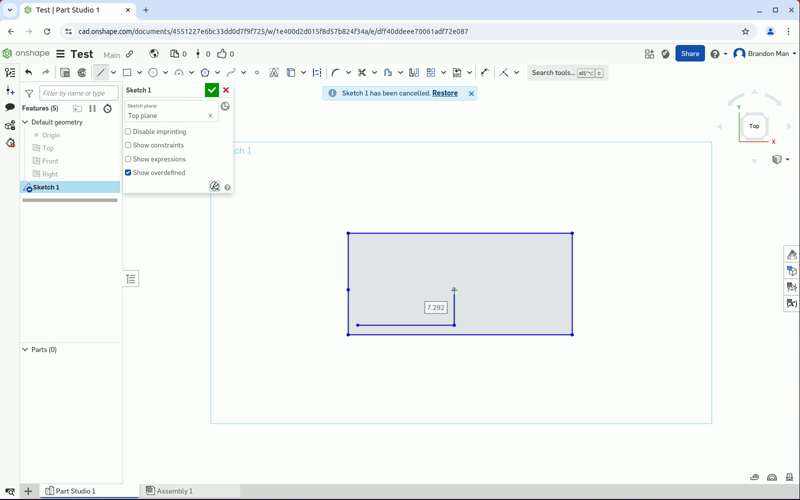
mouse_move(357, 289)
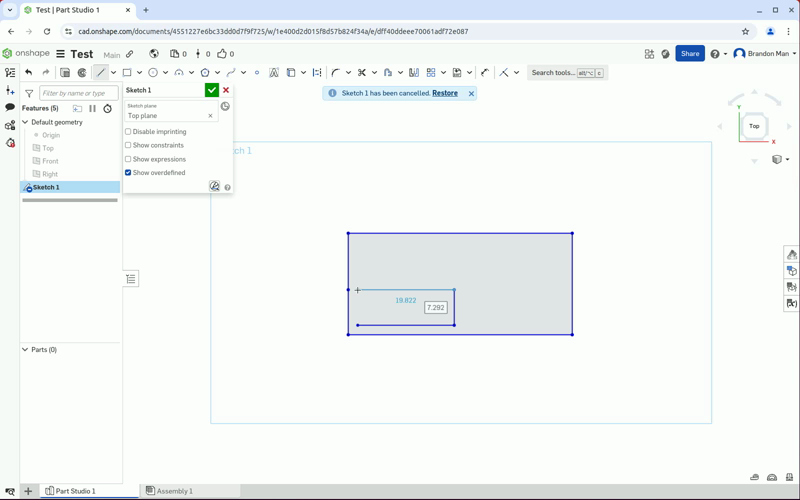
click(357, 289)
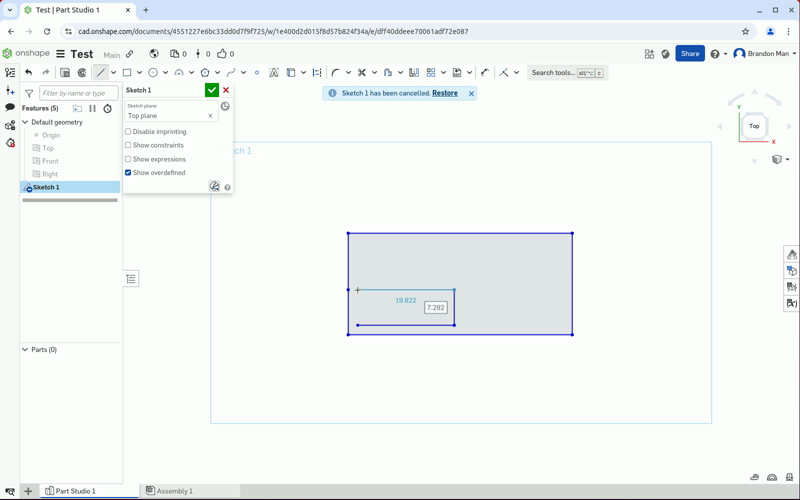
key_up(shift)
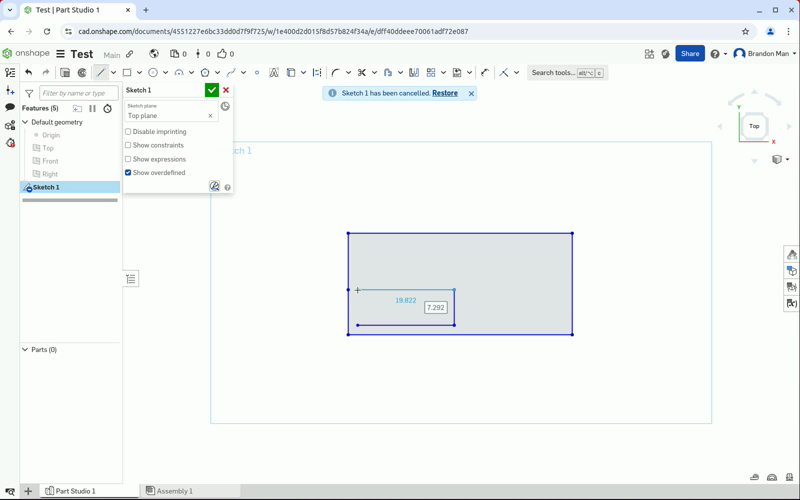
mouse_move(387, 289)
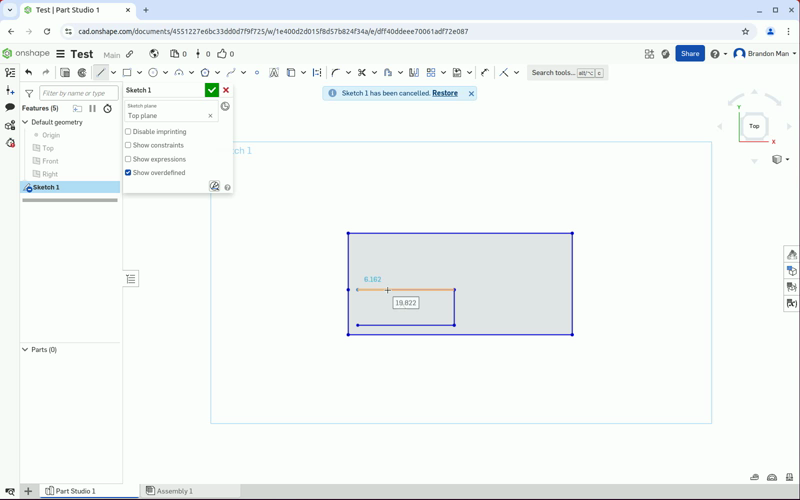
key_down(shift)
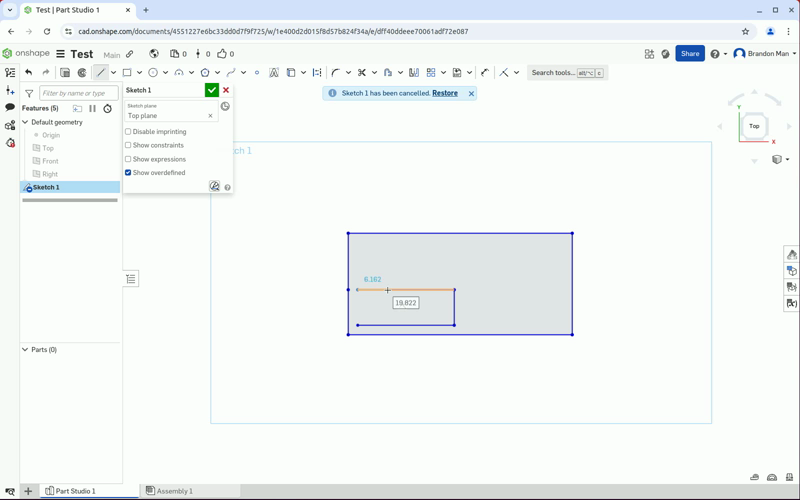
mouse_move(357, 325)
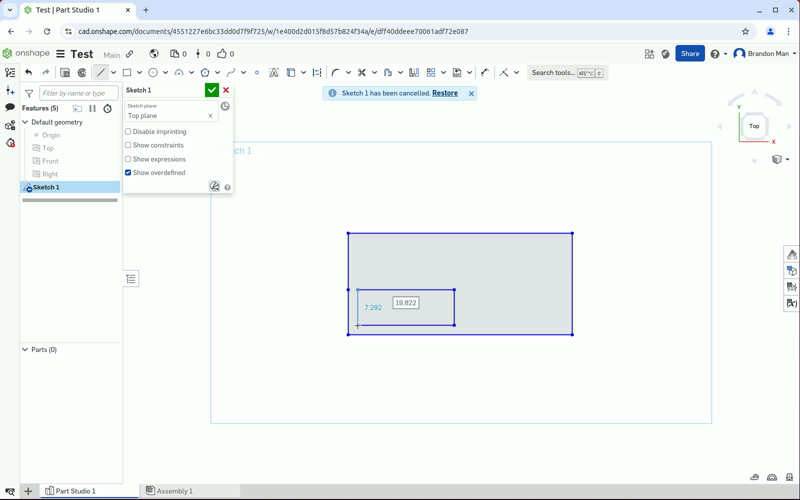
key_up(shift)
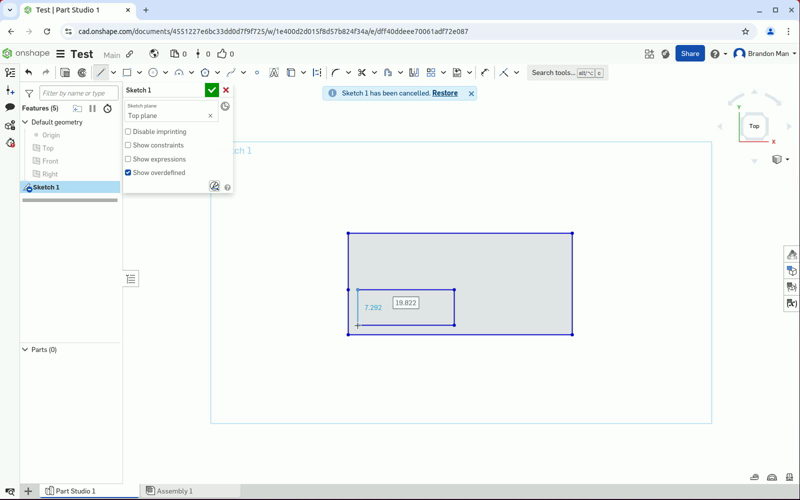
click(357, 325)
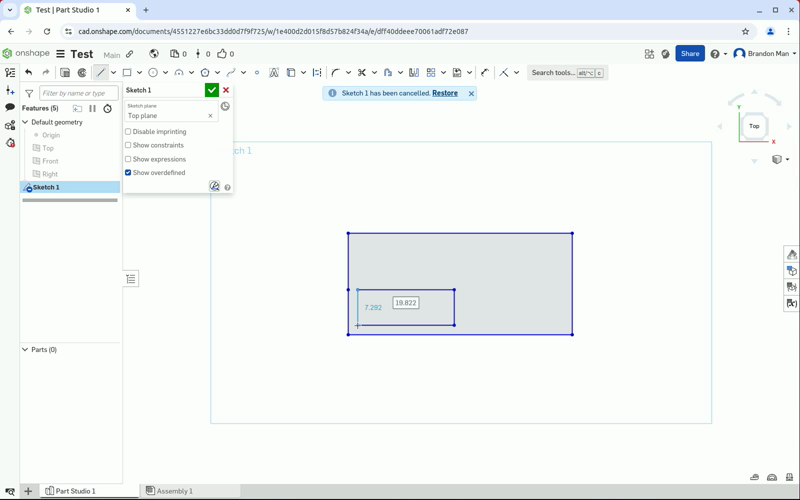
key(esc)
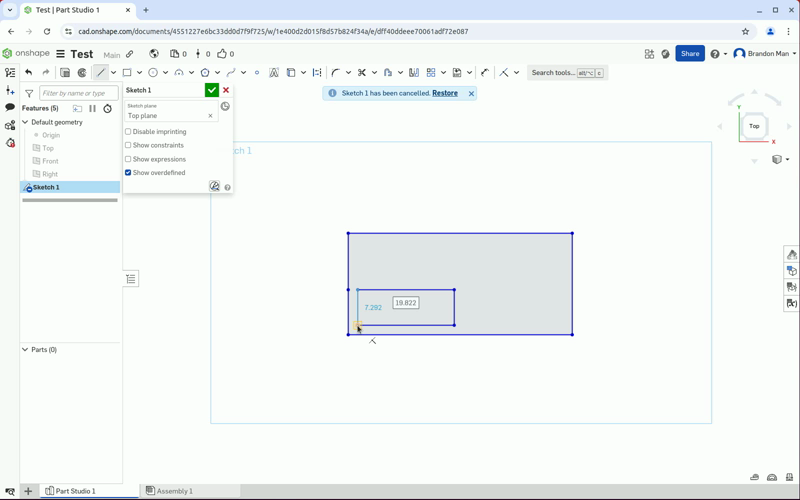
key(l)
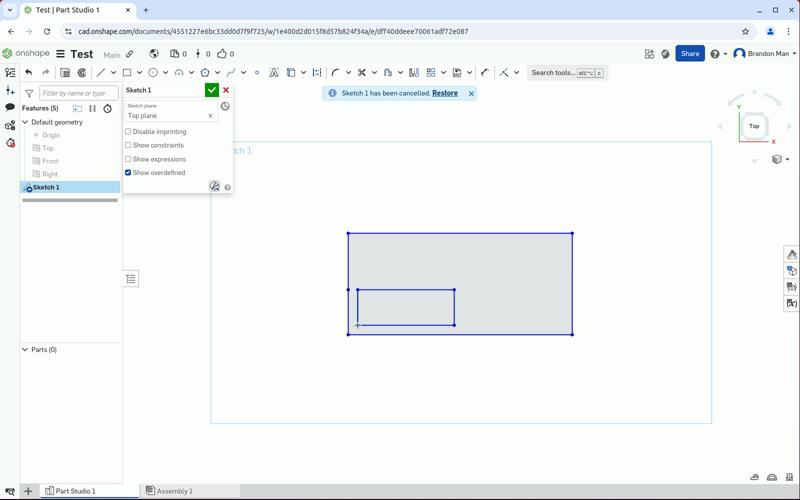
key_down(shift)
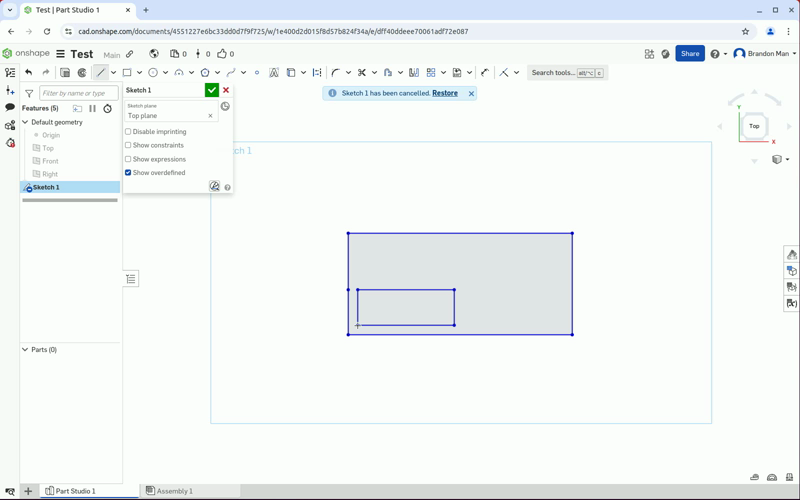
mouse_move(357, 278)
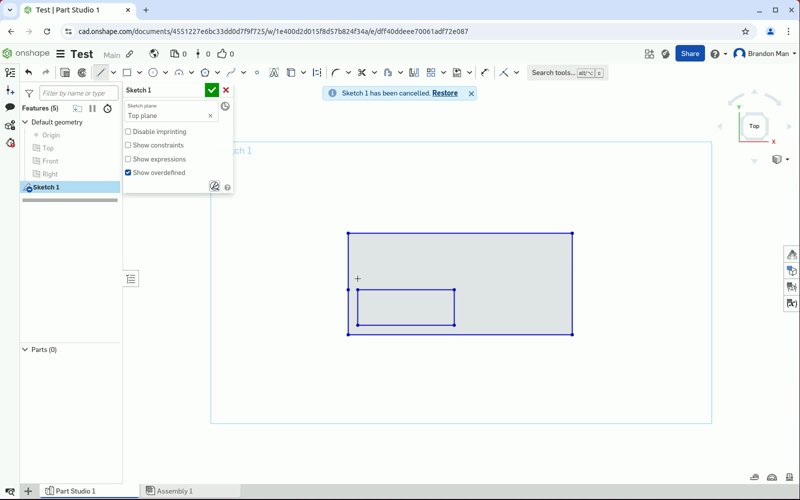
click(357, 278)
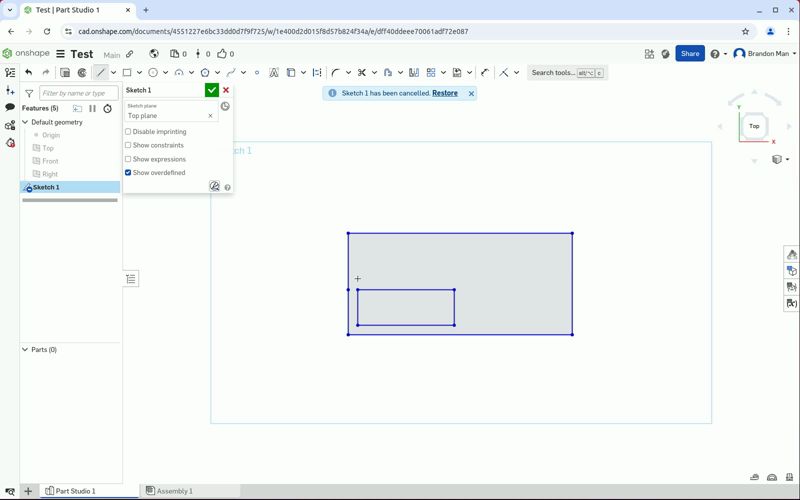
key_up(shift)
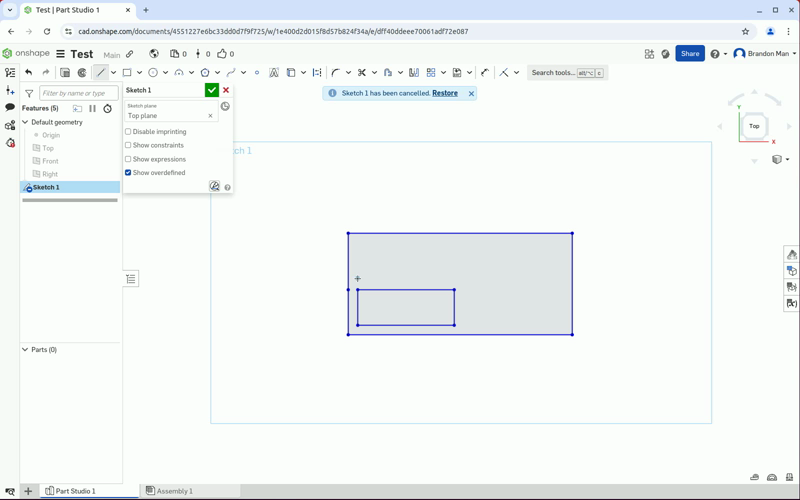
key_down(shift)
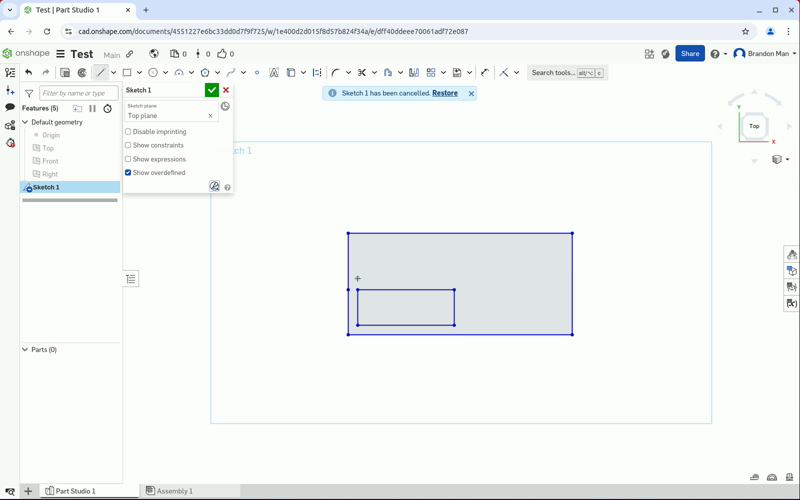
mouse_move(454, 278)
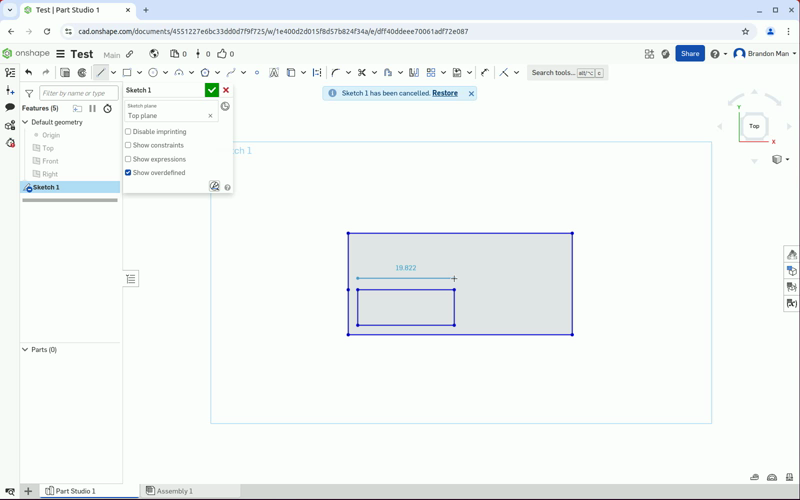
click(454, 278)
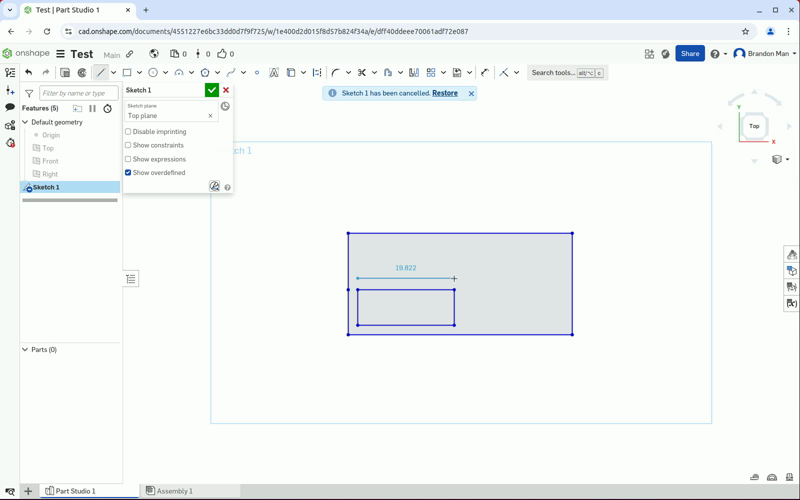
key_up(shift)
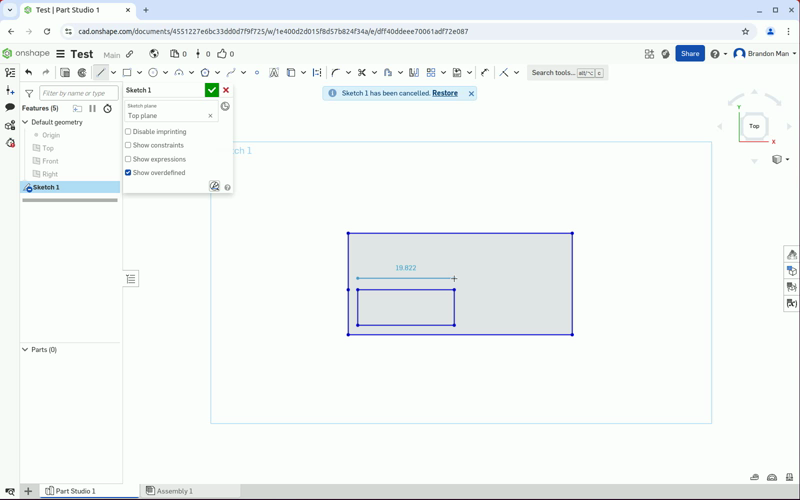
key_down(shift)
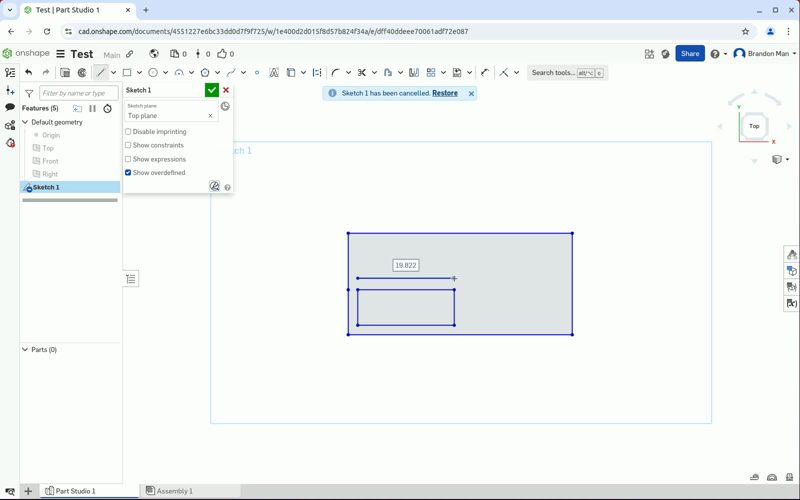
mouse_move(484, 278)
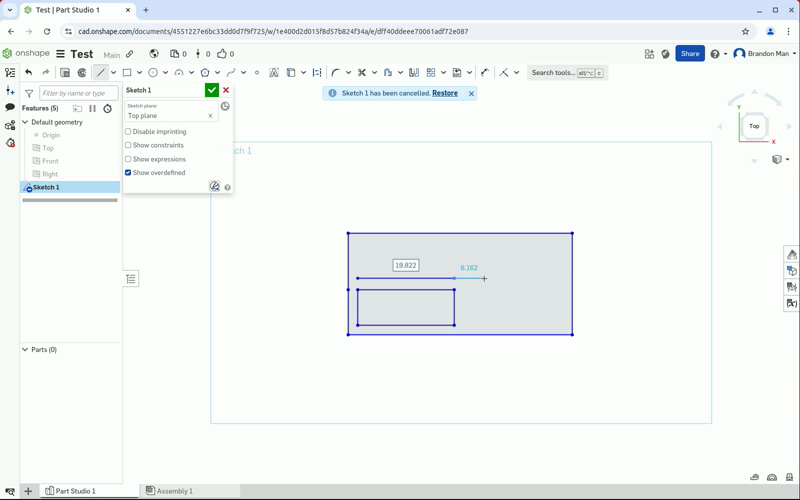
mouse_move(454, 242)
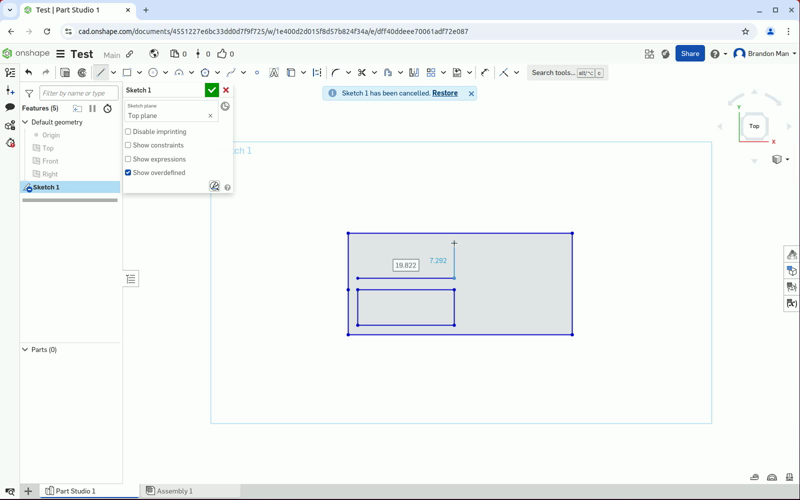
click(454, 242)
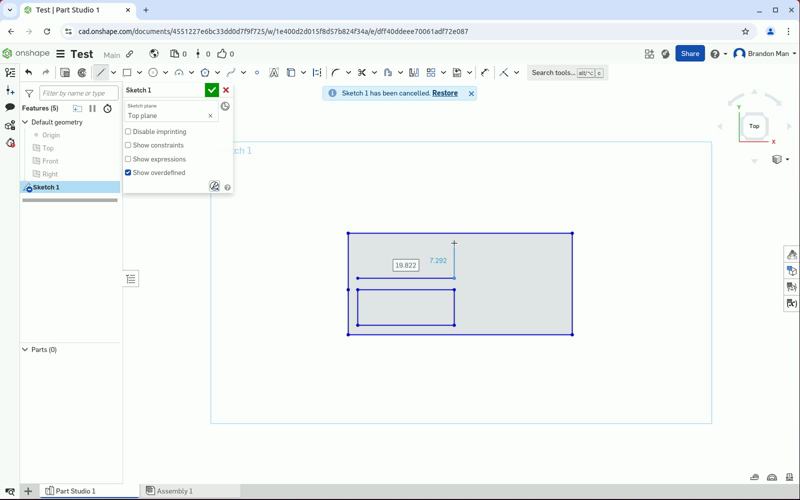
key_up(shift)
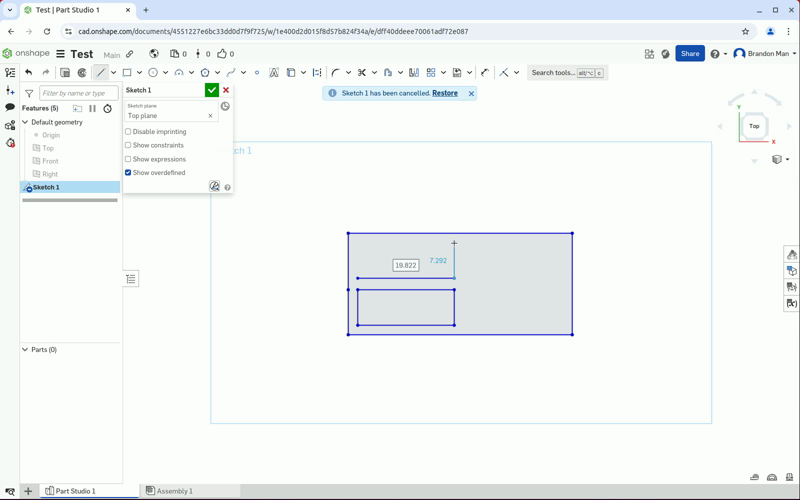
key_down(shift)
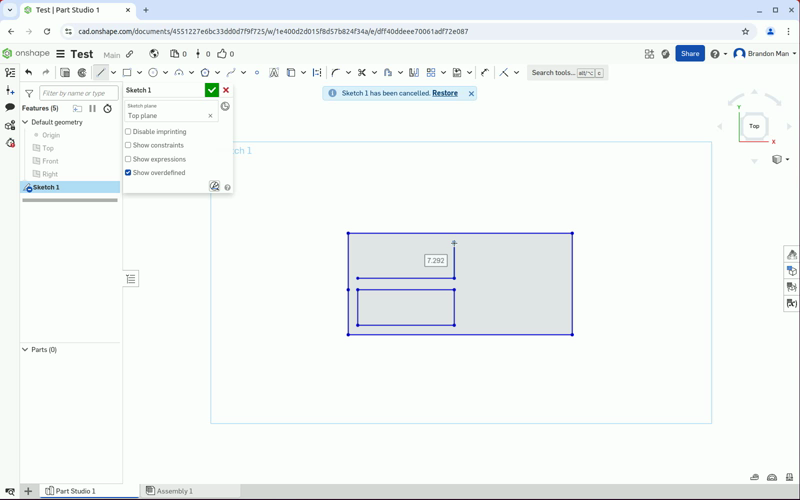
mouse_move(357, 242)
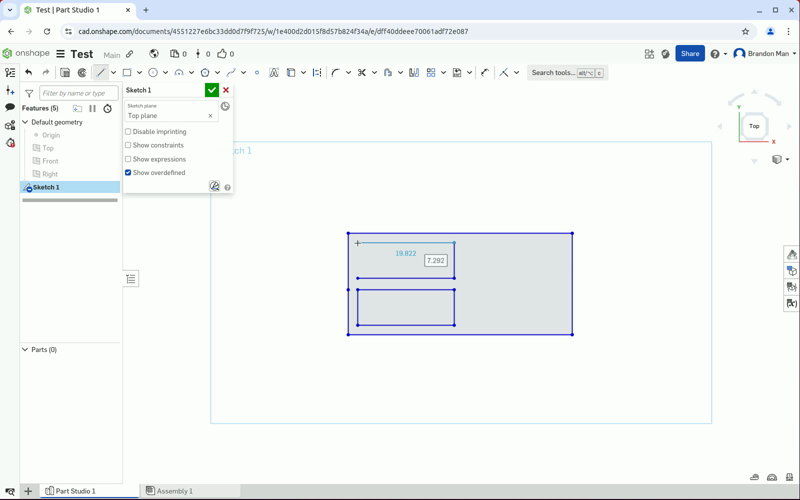
click(357, 242)
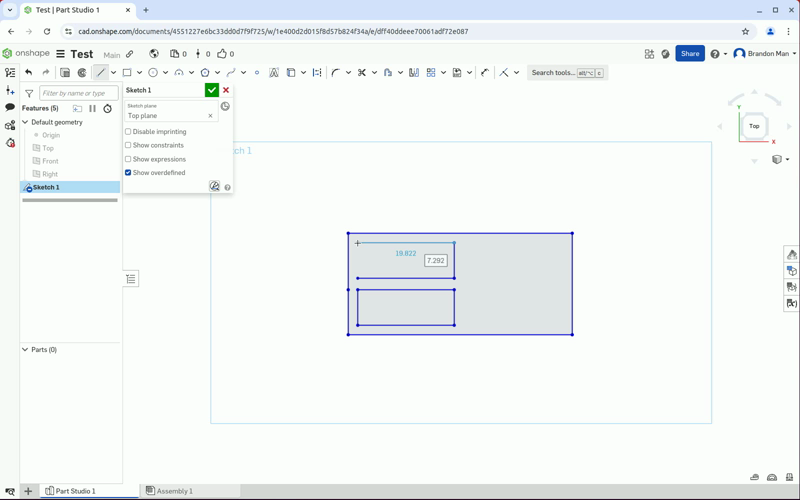
key_up(shift)
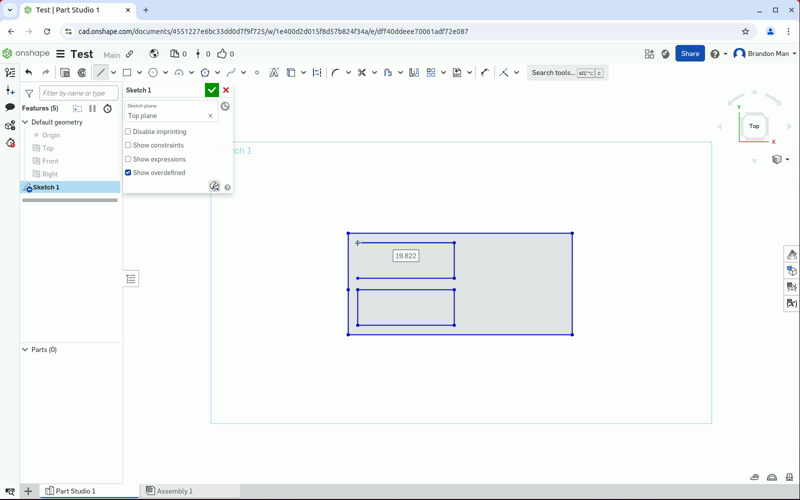
mouse_move(387, 242)
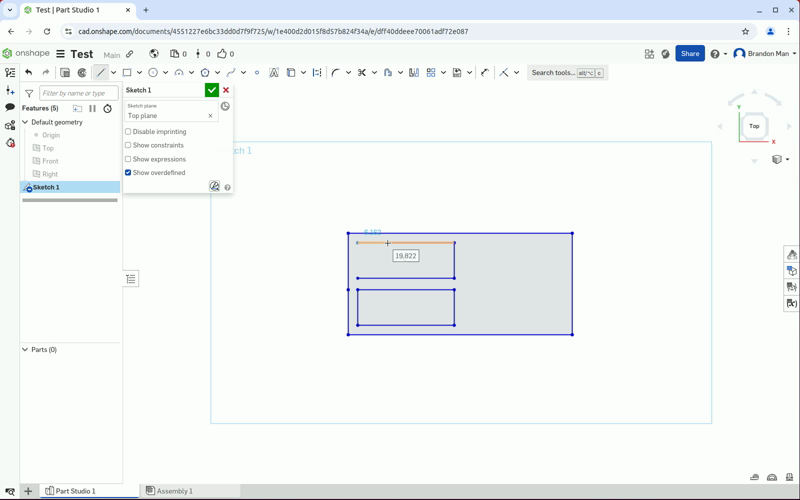
key_down(shift)
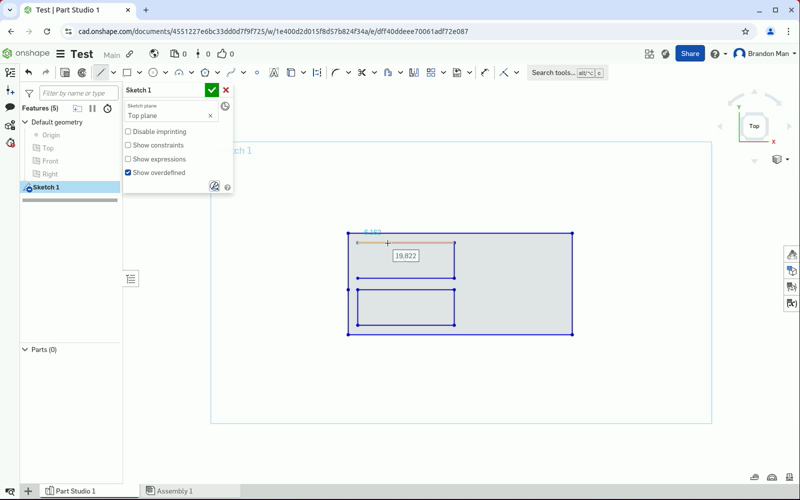
mouse_move(357, 278)
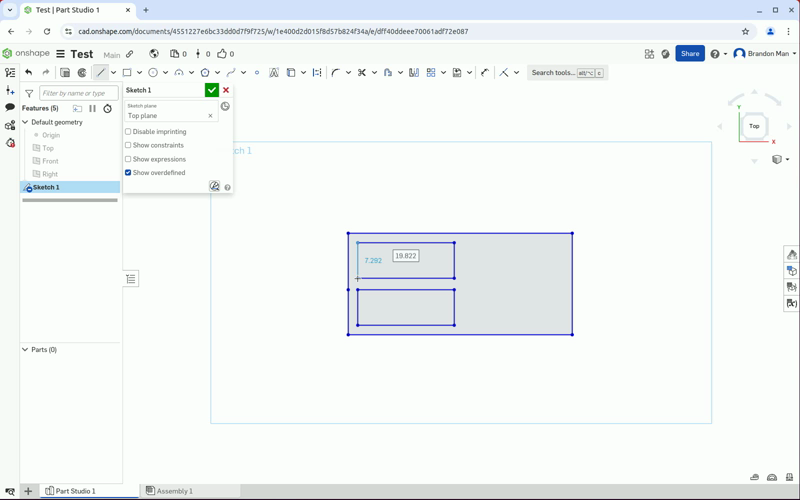
key_up(shift)
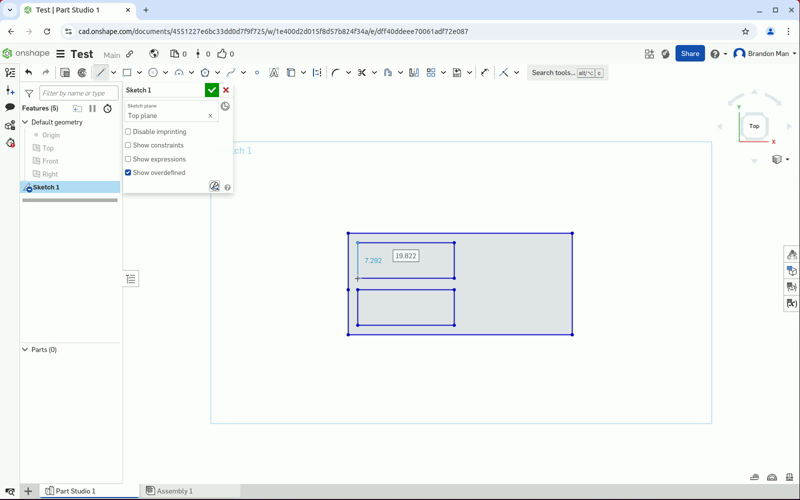
click(357, 278)
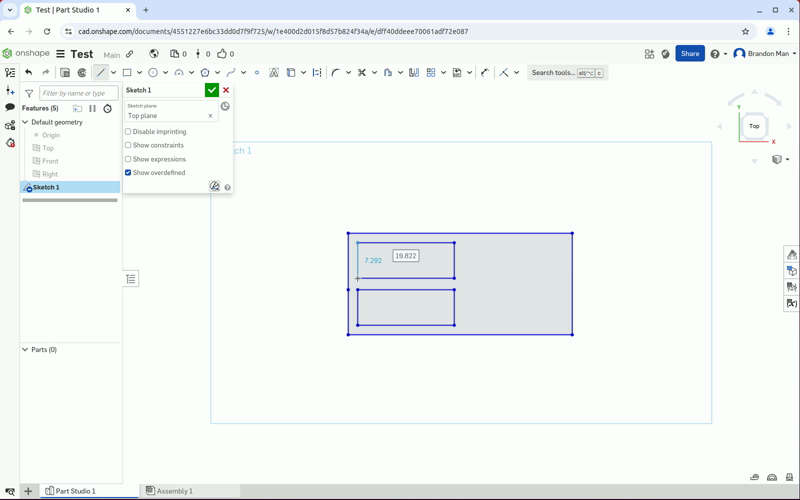
key(esc)
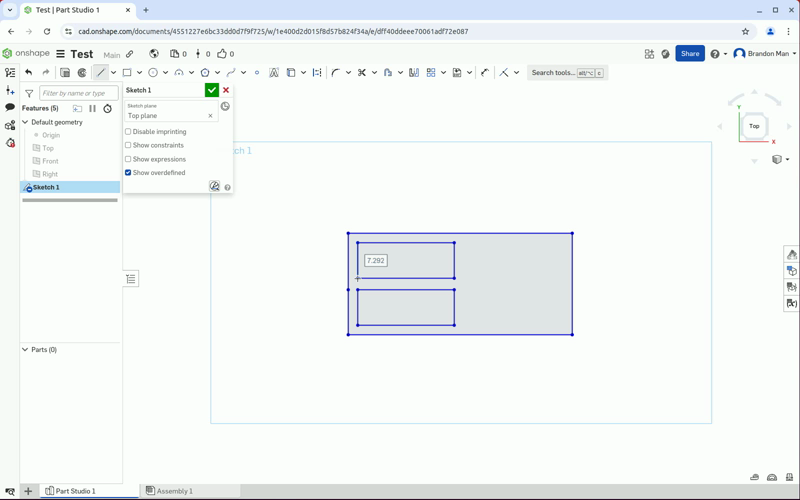
key(l)
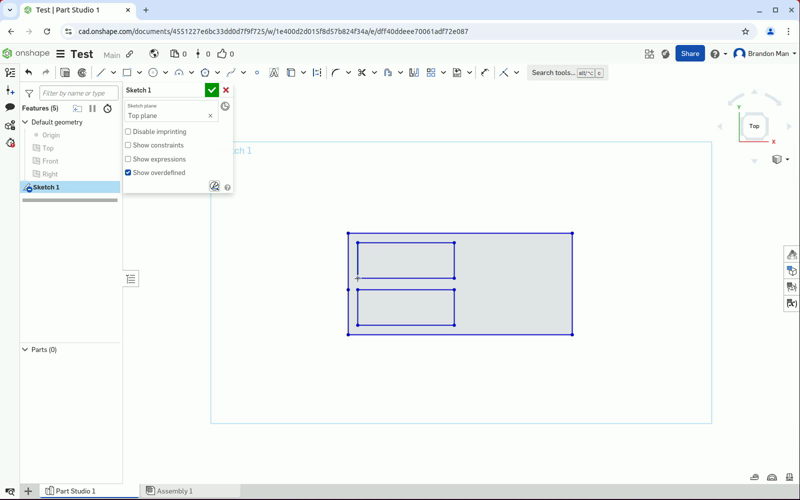
key_down(shift)
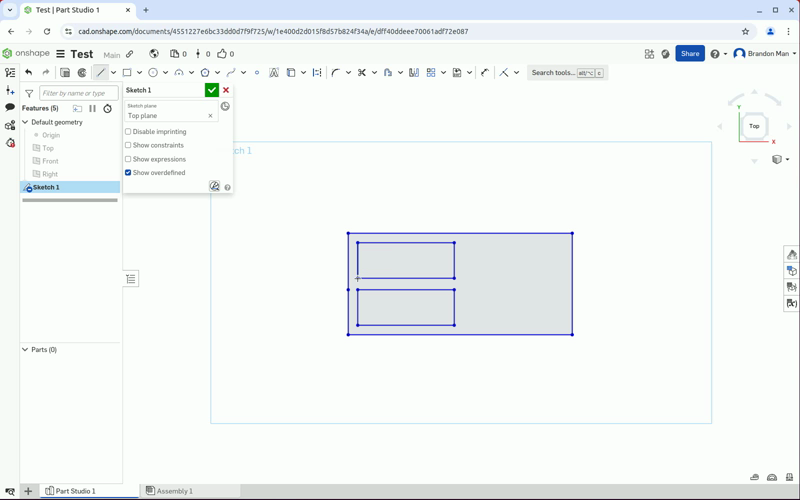
mouse_move(466, 325)
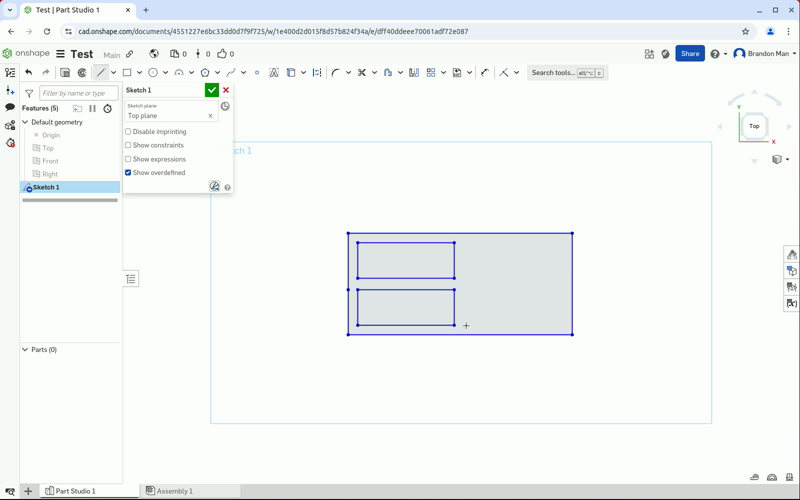
click(466, 325)
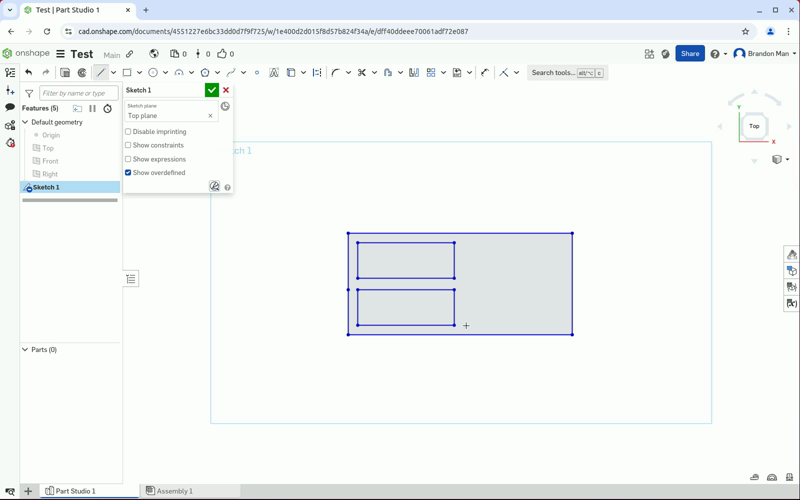
key_up(shift)
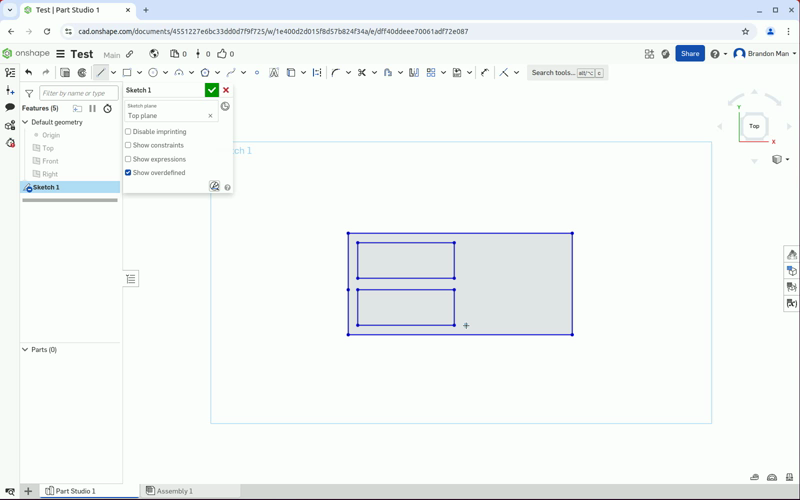
key_down(shift)
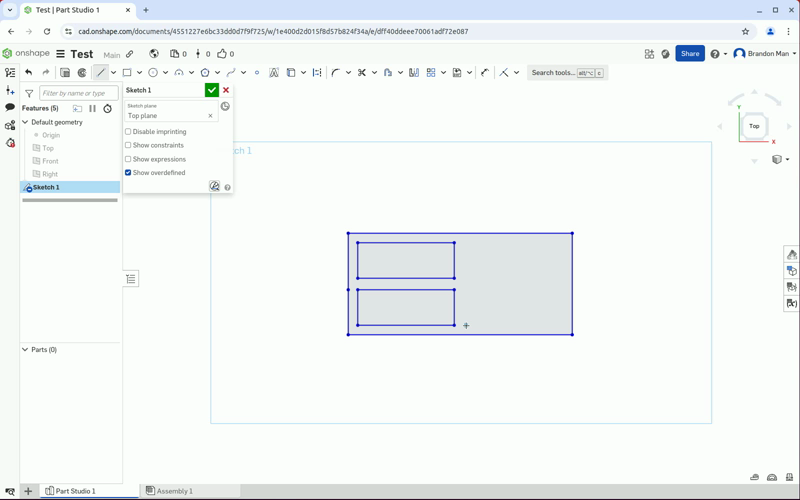
mouse_move(562, 325)
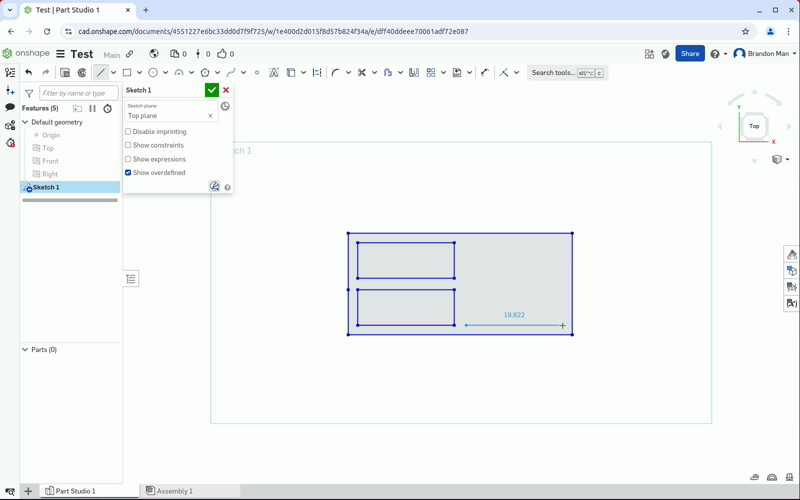
click(562, 325)
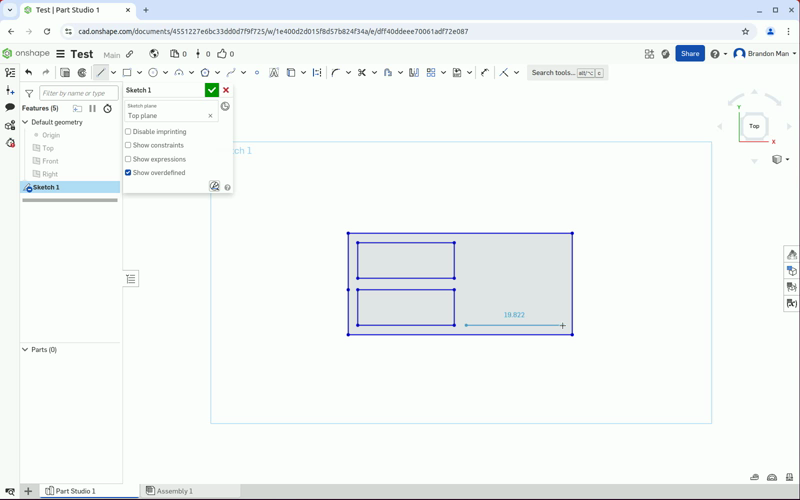
key_up(shift)
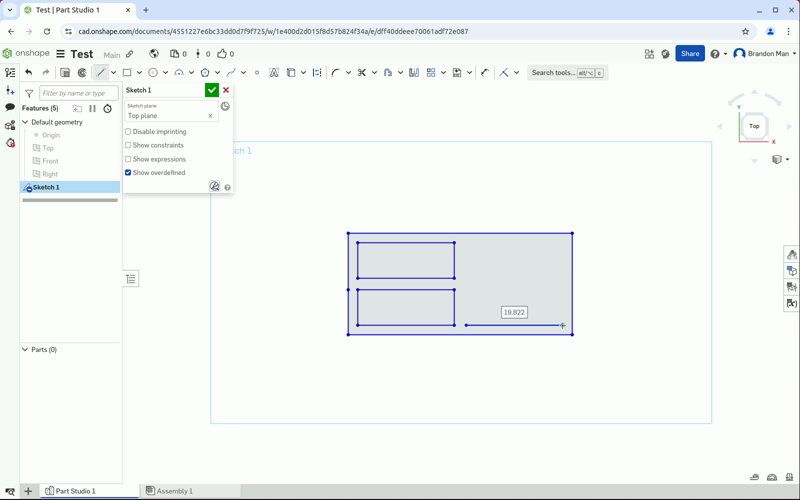
key_down(shift)
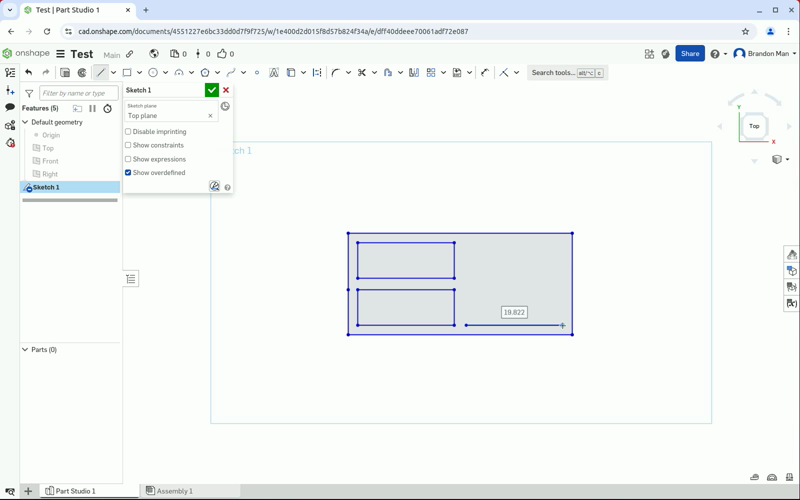
mouse_move(589, 325)
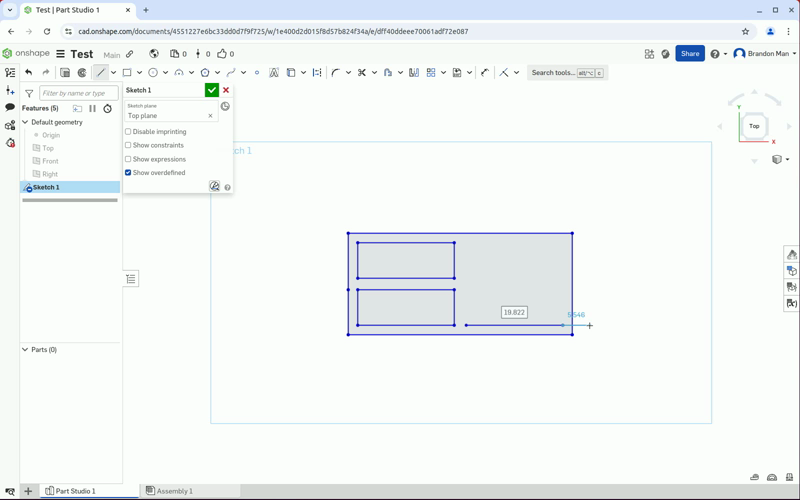
mouse_move(562, 289)
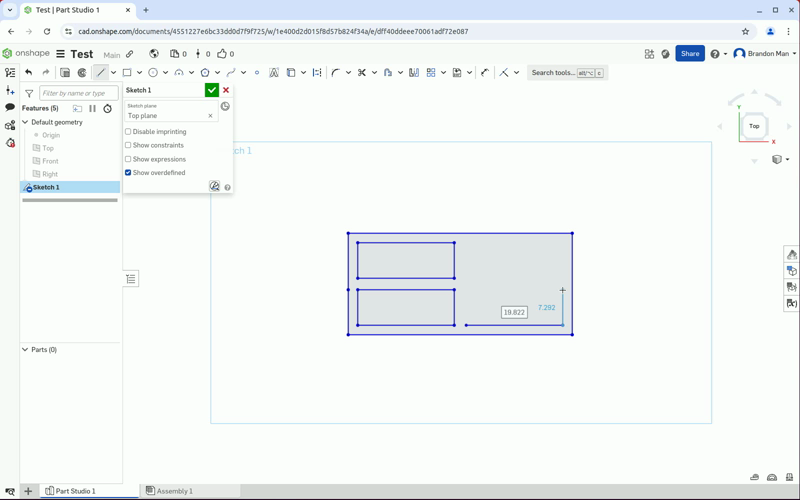
click(562, 289)
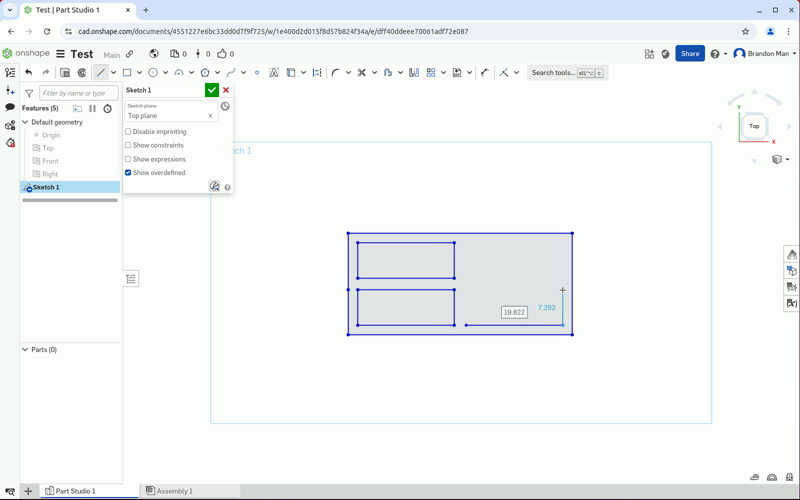
key_up(shift)
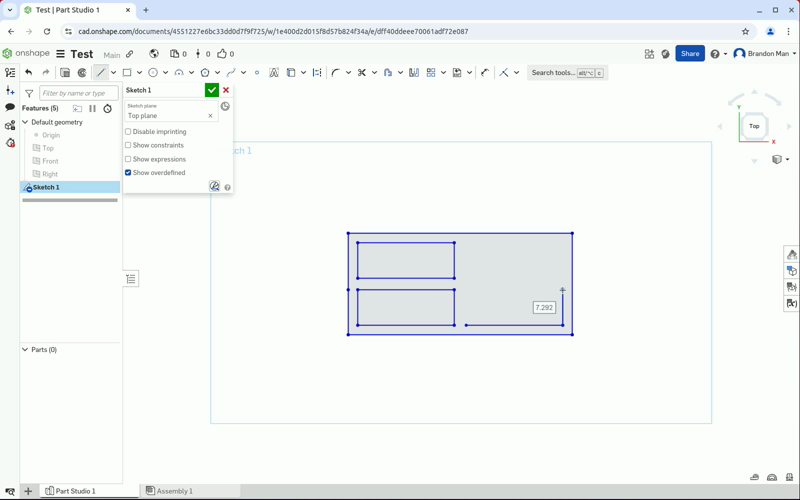
key_down(shift)
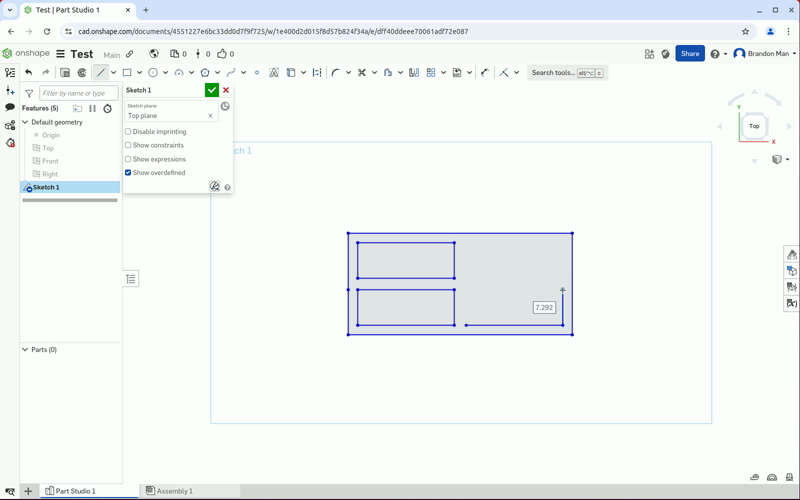
mouse_move(466, 289)
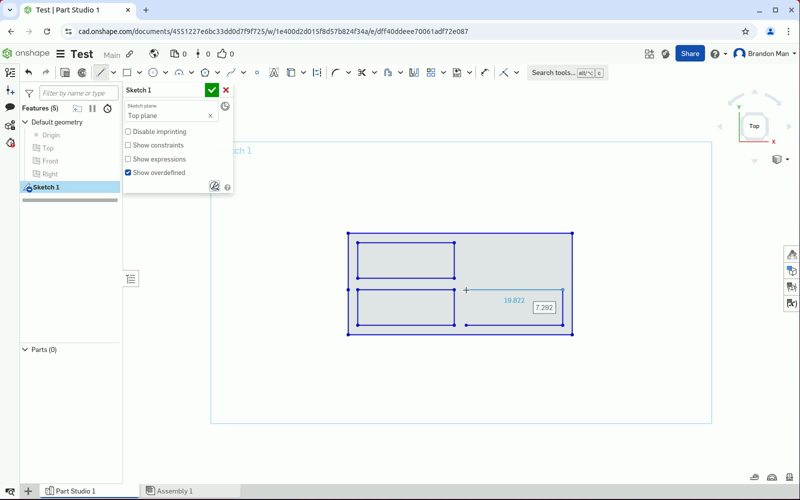
click(466, 289)
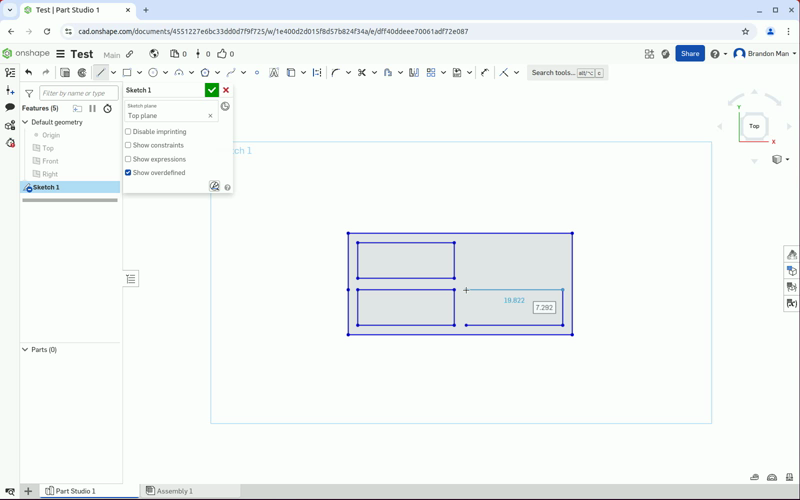
key_up(shift)
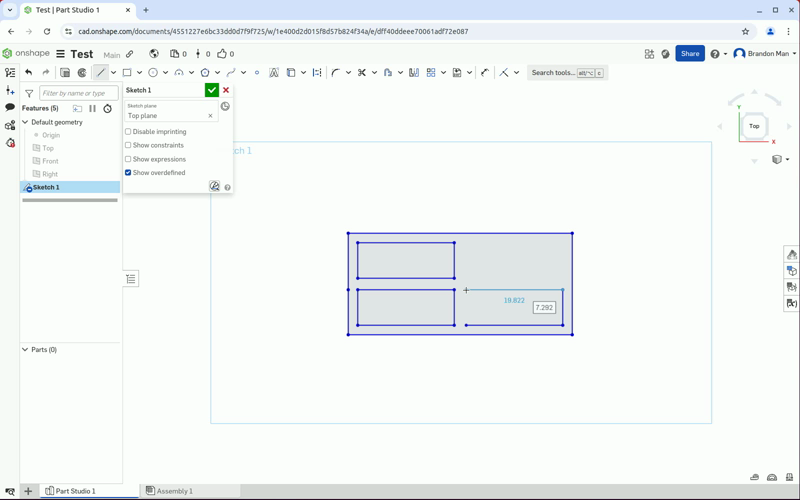
mouse_move(496, 289)
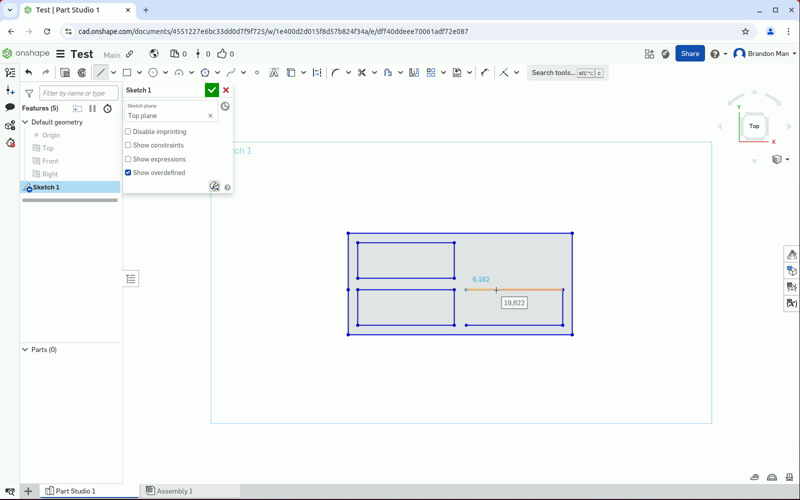
key_down(shift)
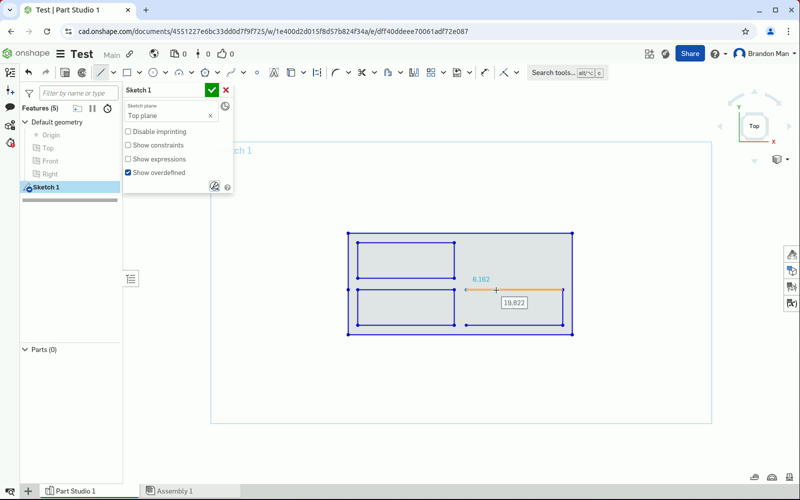
mouse_move(466, 325)
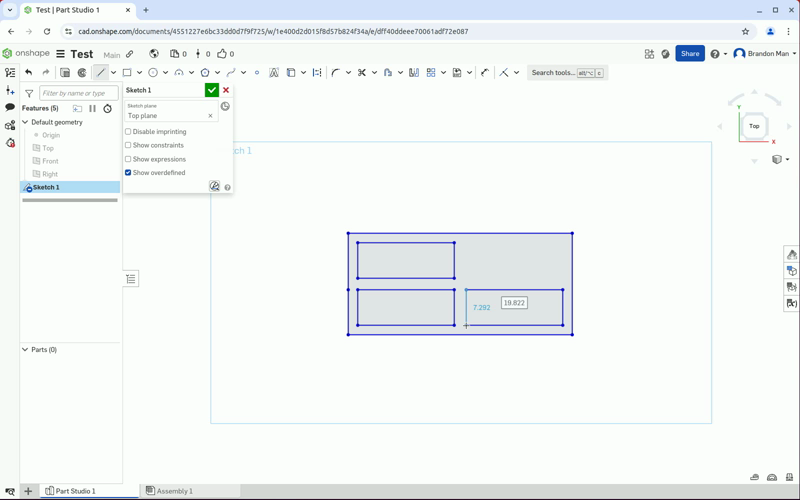
key_up(shift)
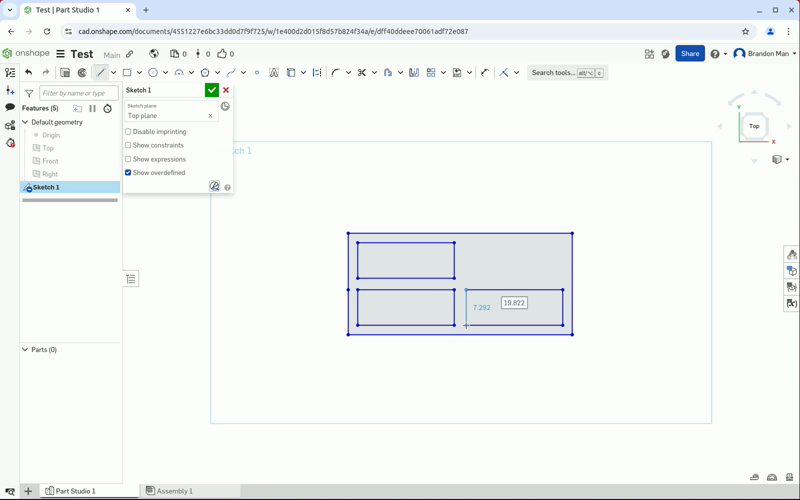
click(466, 325)
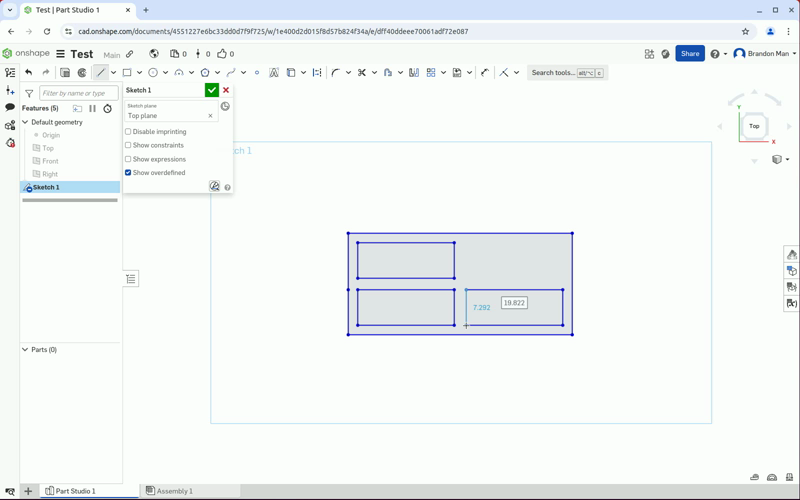
key(esc)
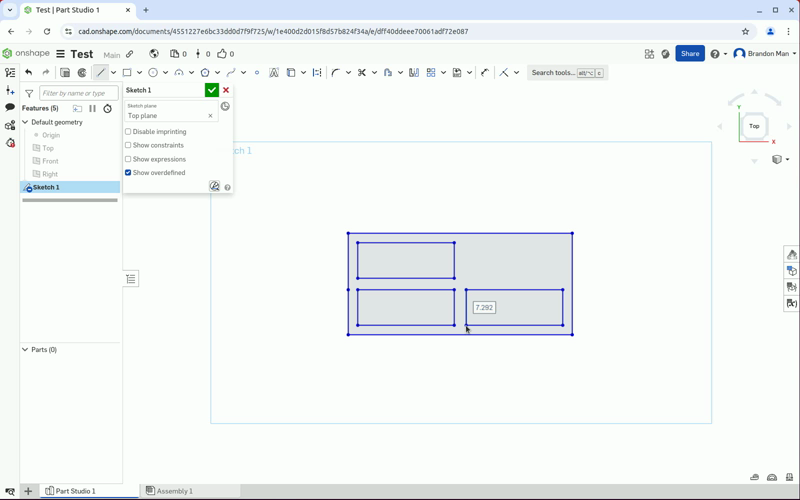
key(l)
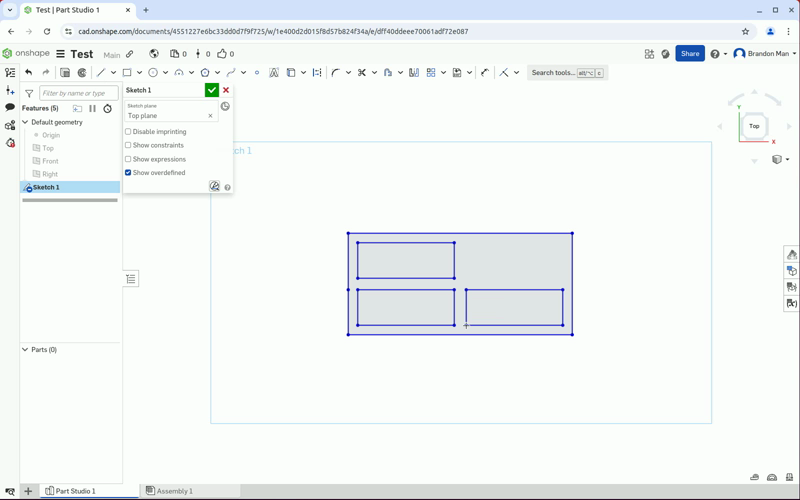
key_down(shift)
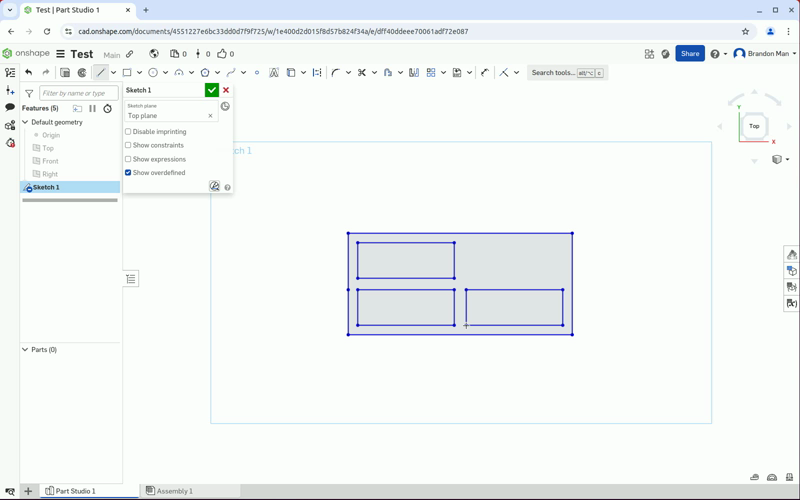
mouse_move(466, 278)
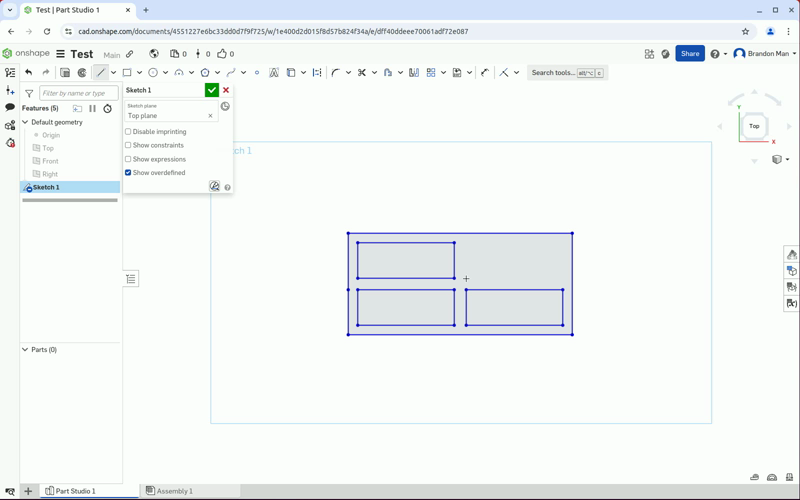
click(466, 278)
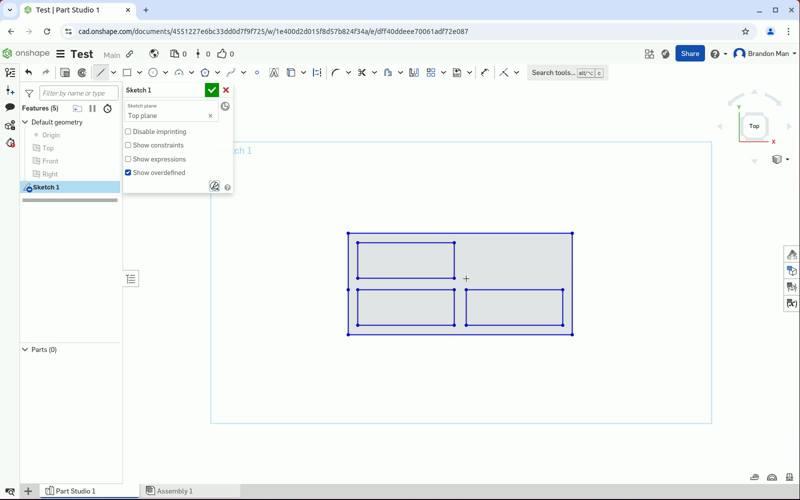
key_up(shift)
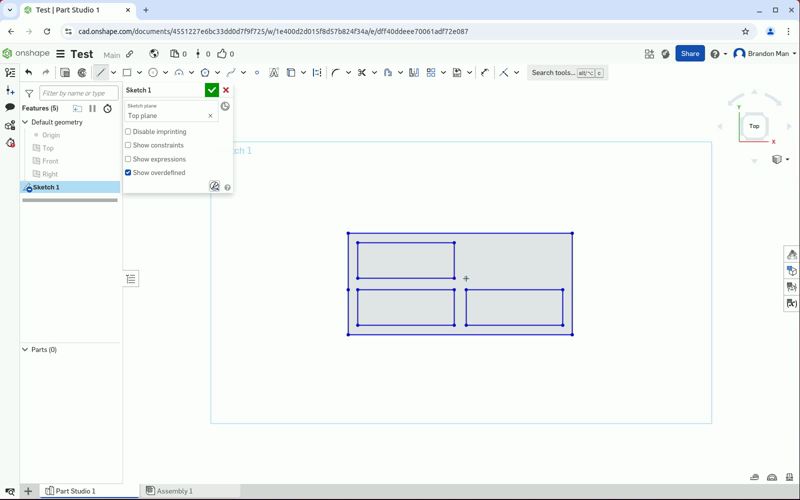
key_down(shift)
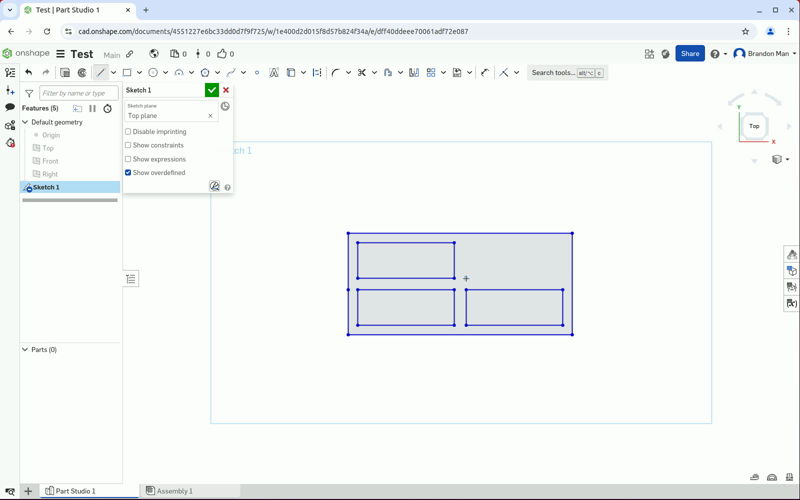
mouse_move(562, 278)
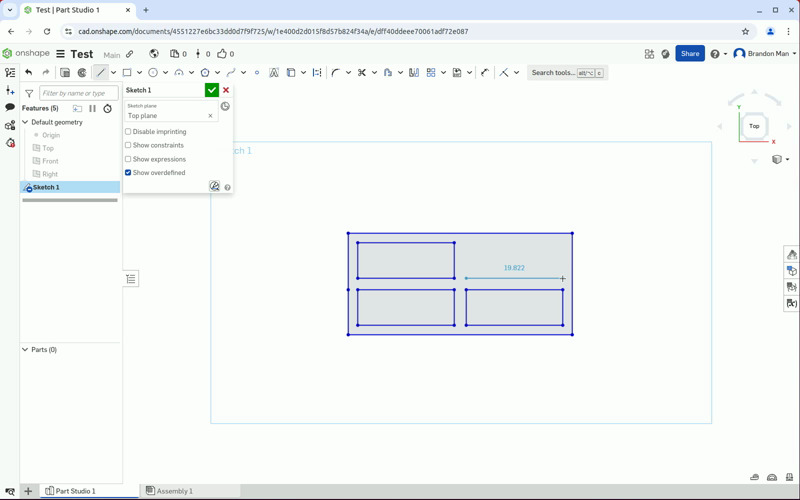
click(562, 278)
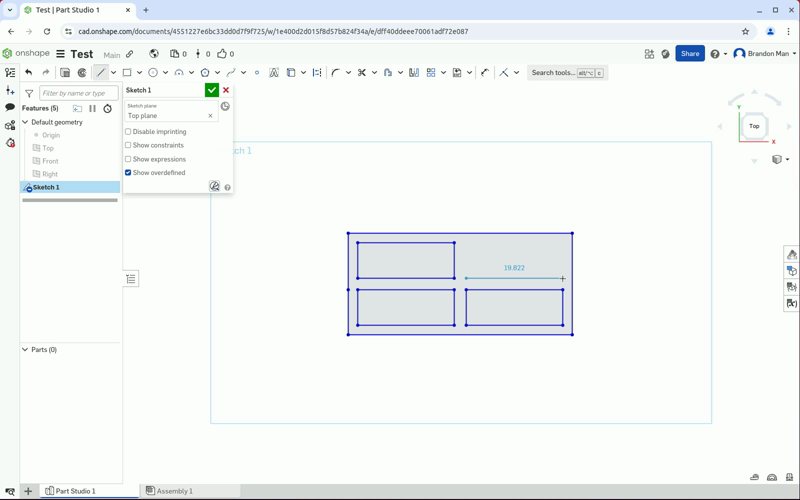
key_up(shift)
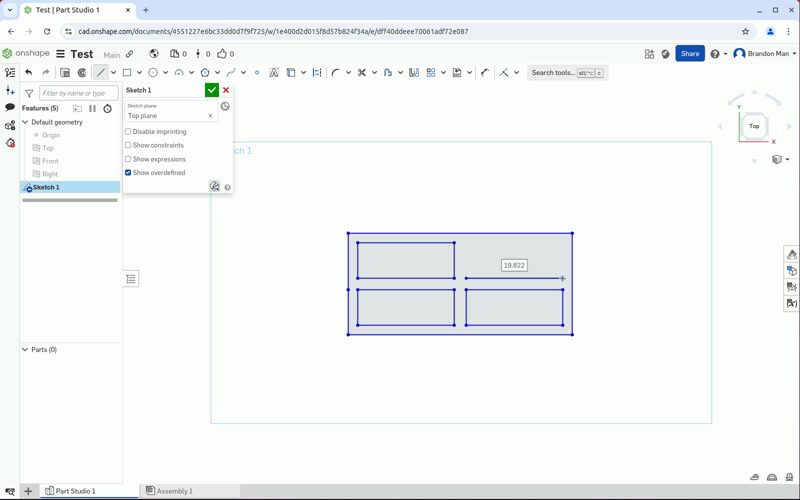
key_down(shift)
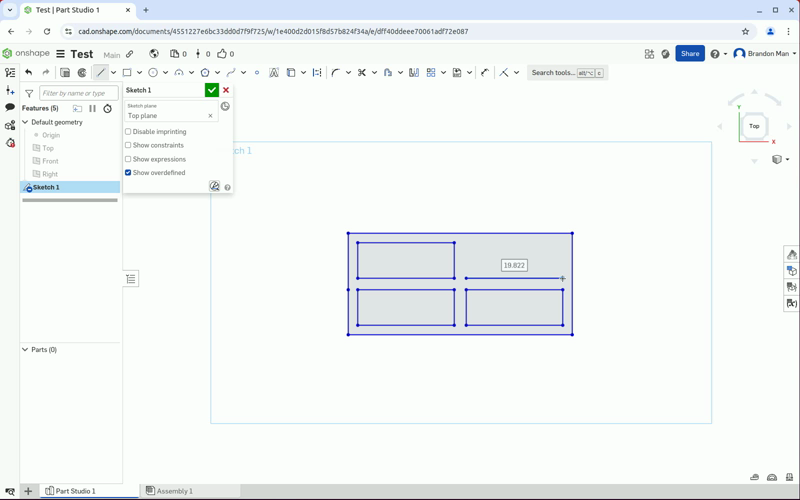
mouse_move(589, 278)
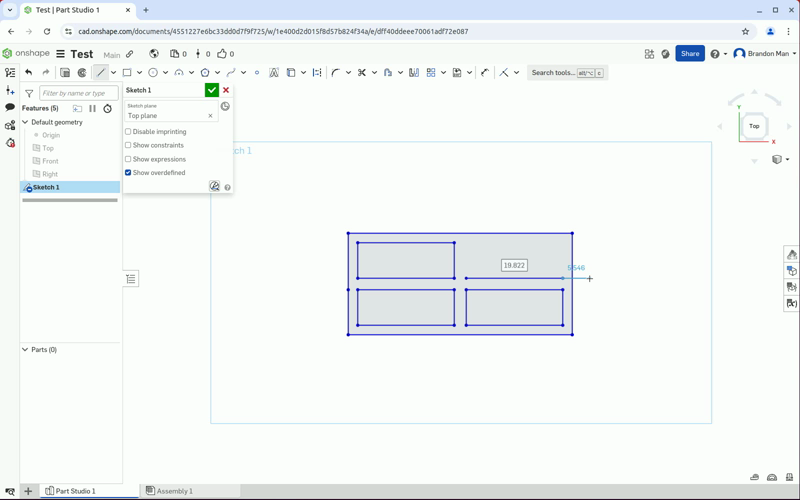
mouse_move(562, 242)
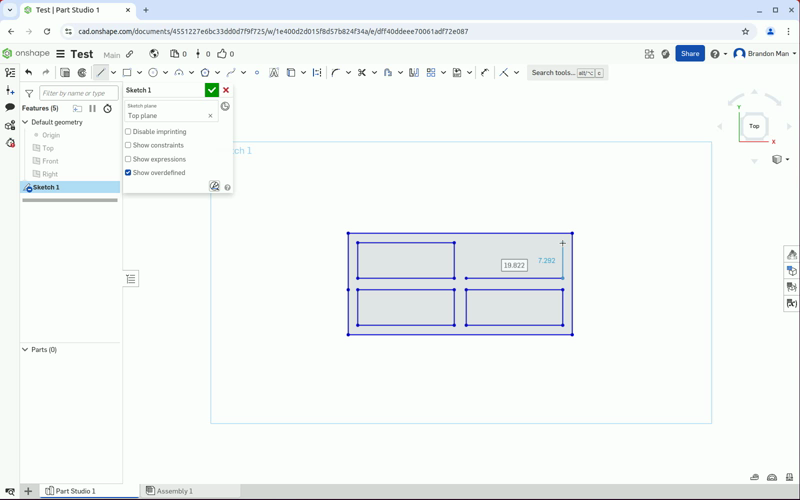
click(562, 242)
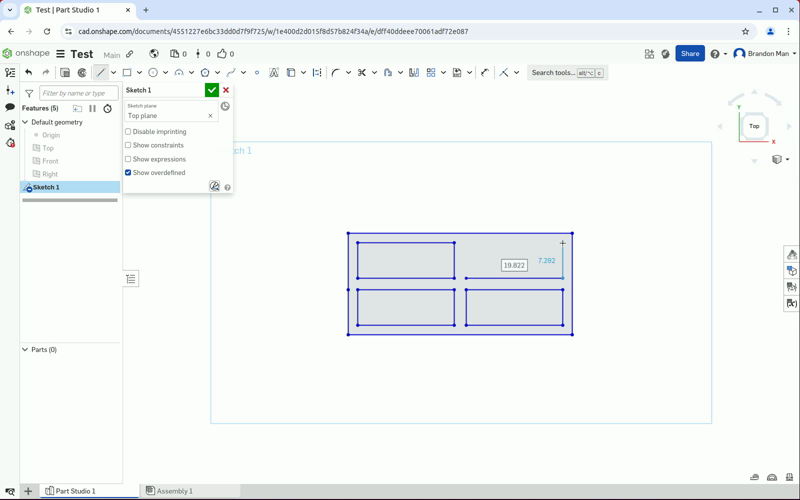
key_up(shift)
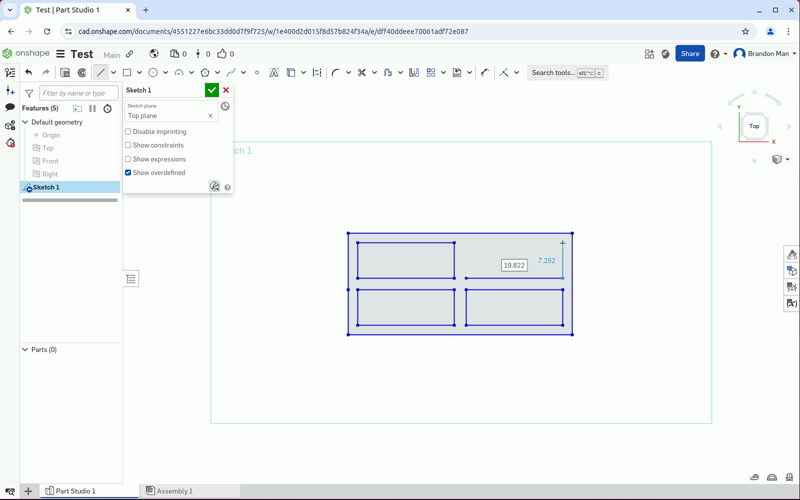
key_down(shift)
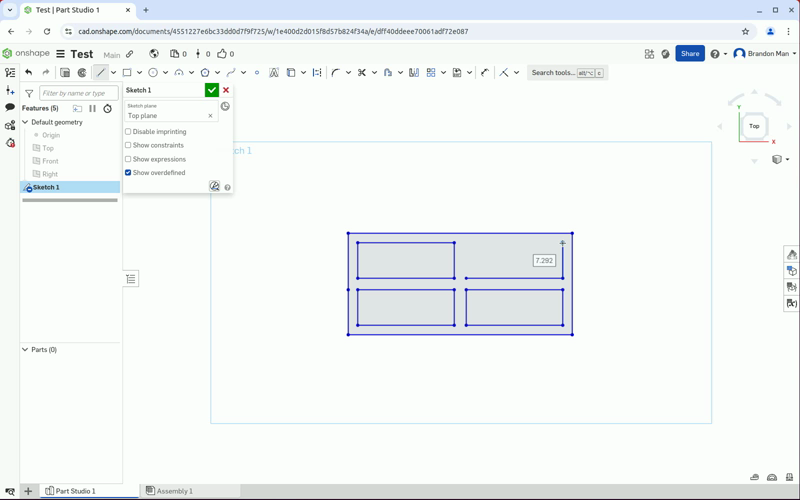
mouse_move(466, 242)
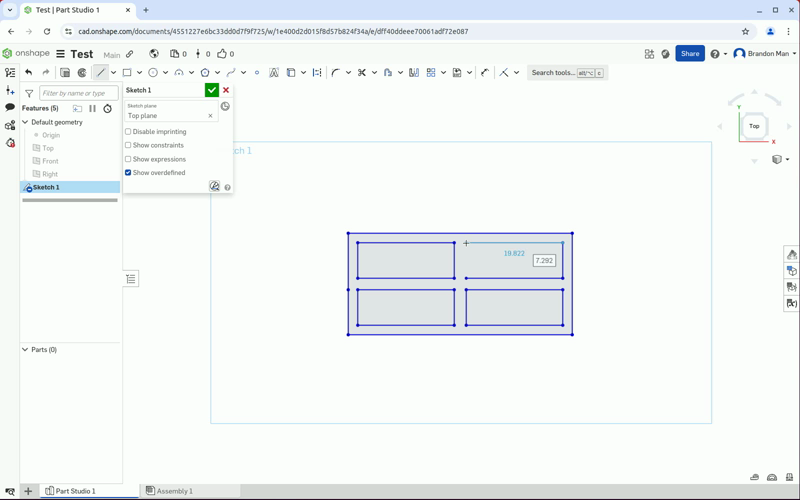
click(466, 242)
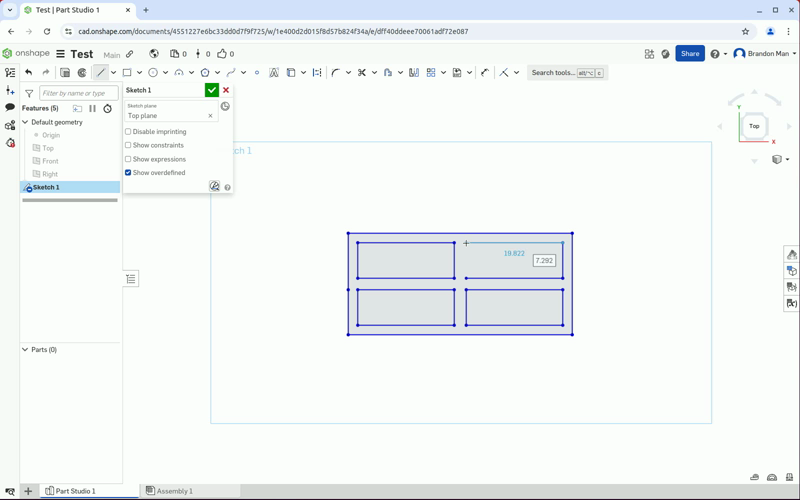
key_up(shift)
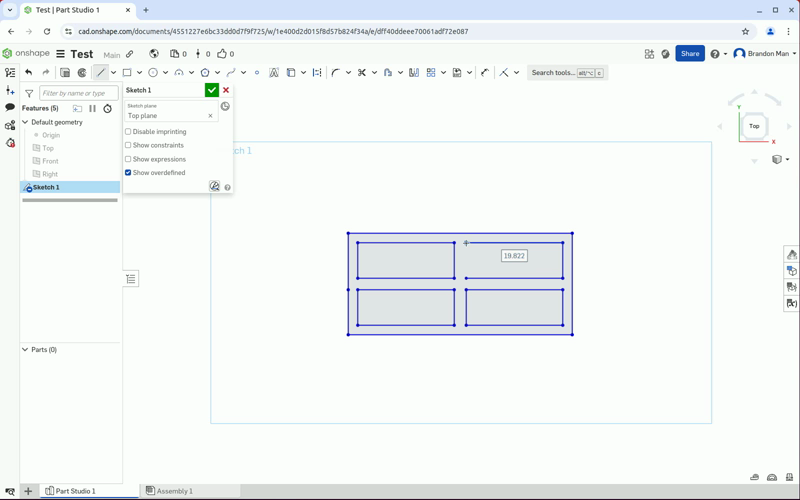
mouse_move(496, 242)
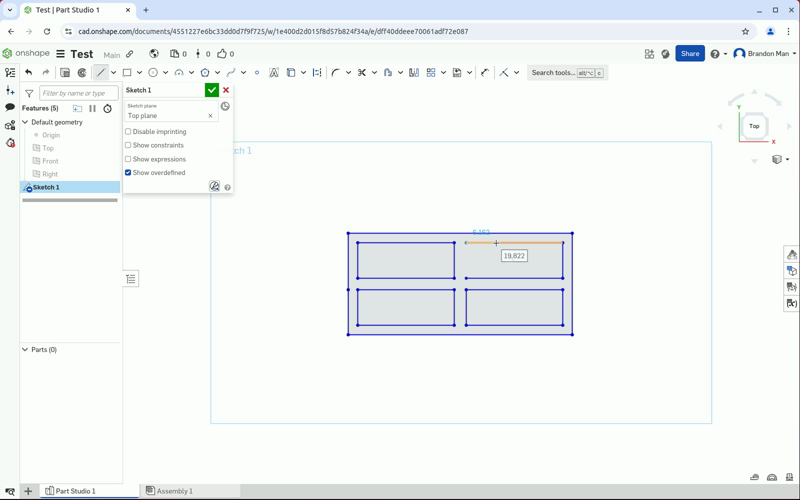
key_down(shift)
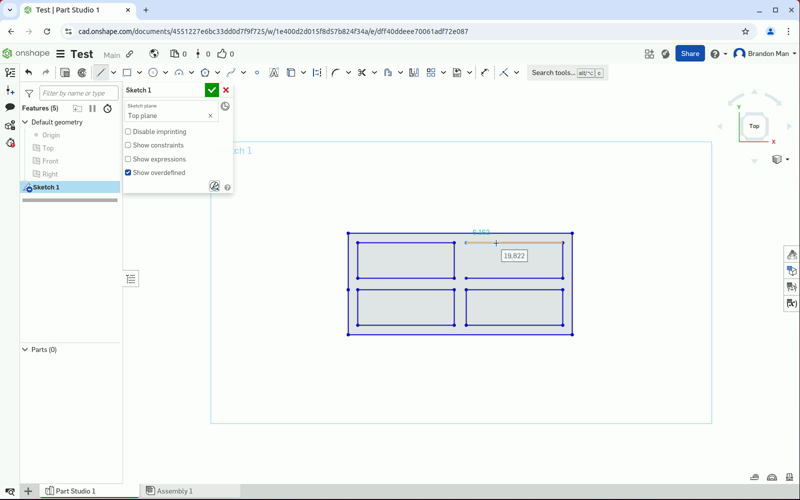
mouse_move(466, 278)
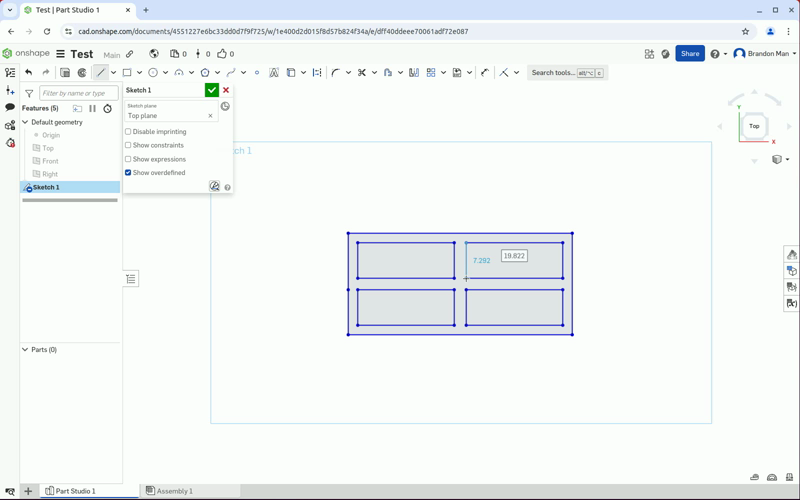
key_up(shift)
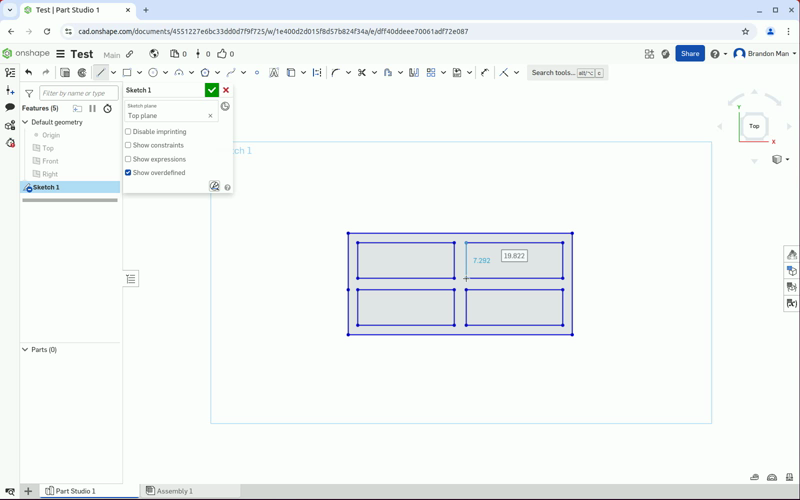
click(466, 278)
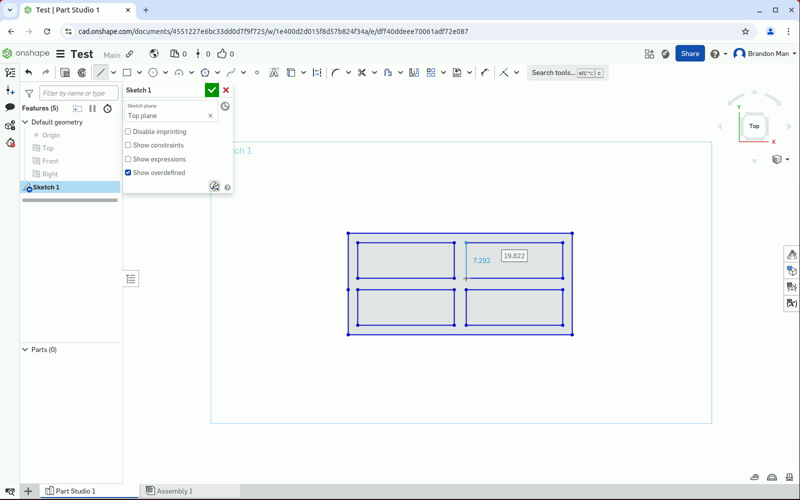
key(esc)
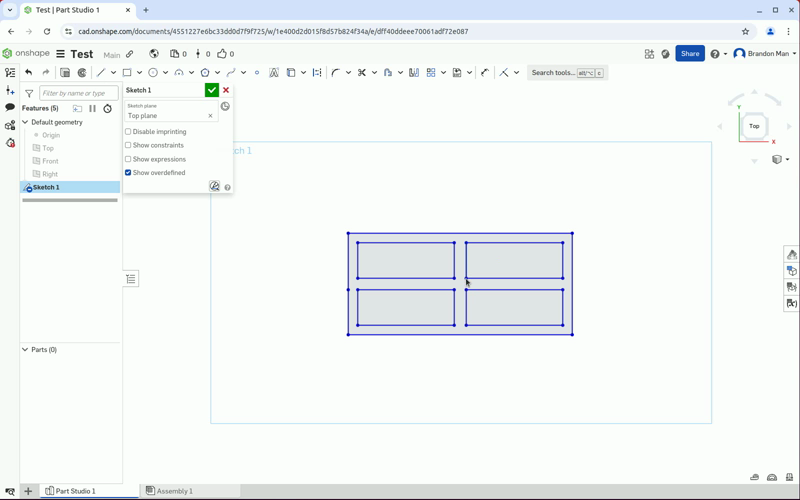
mouse_move(460, 282)
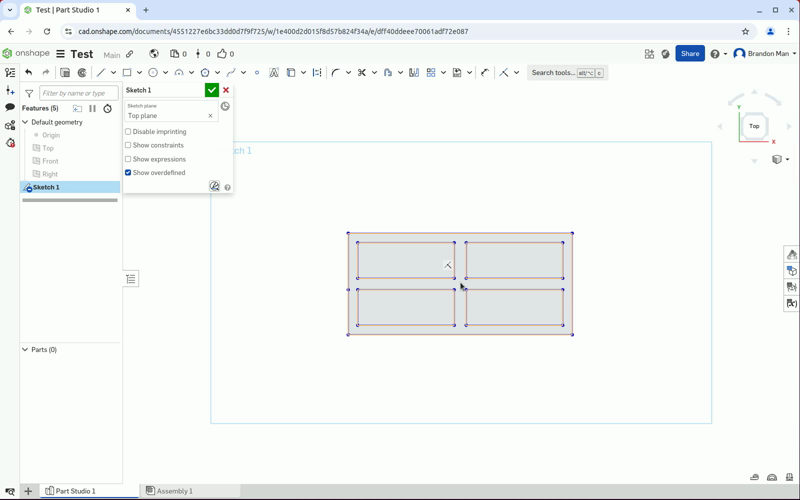
click(460, 282)
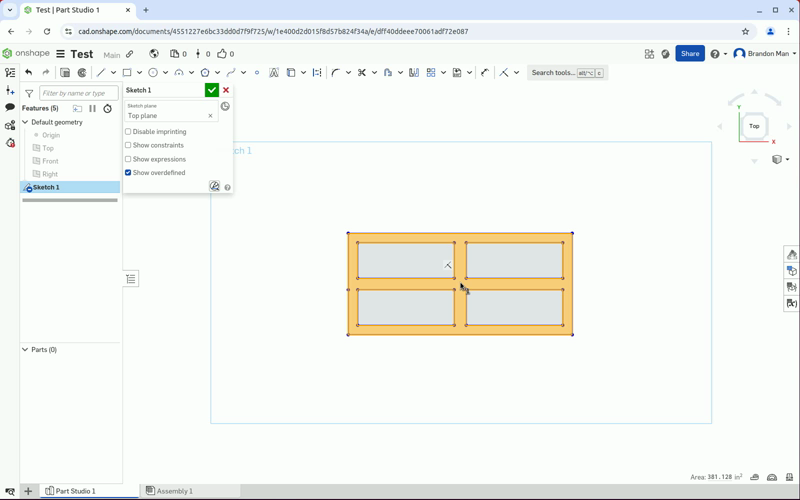
mouse_move(73, 352)
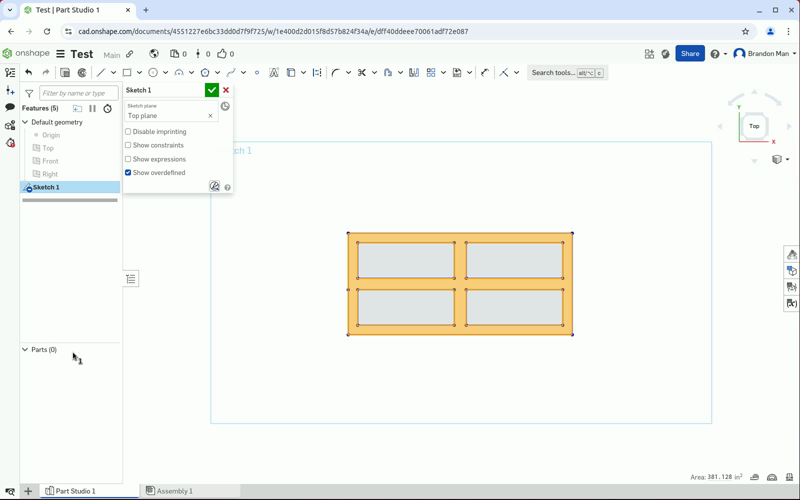
key(shift+y)
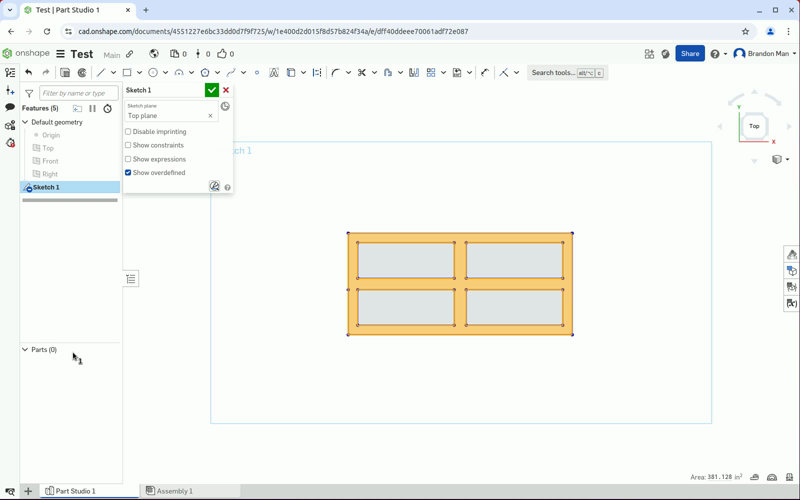
key(shift+e)
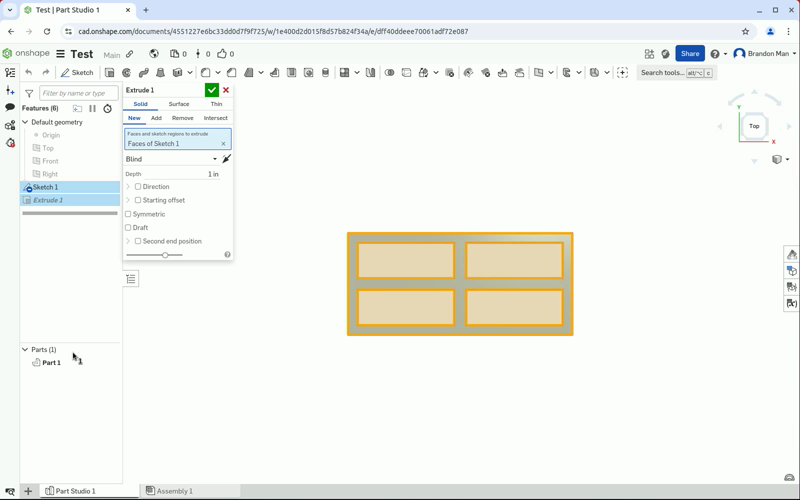
mouse_move(143, 106)
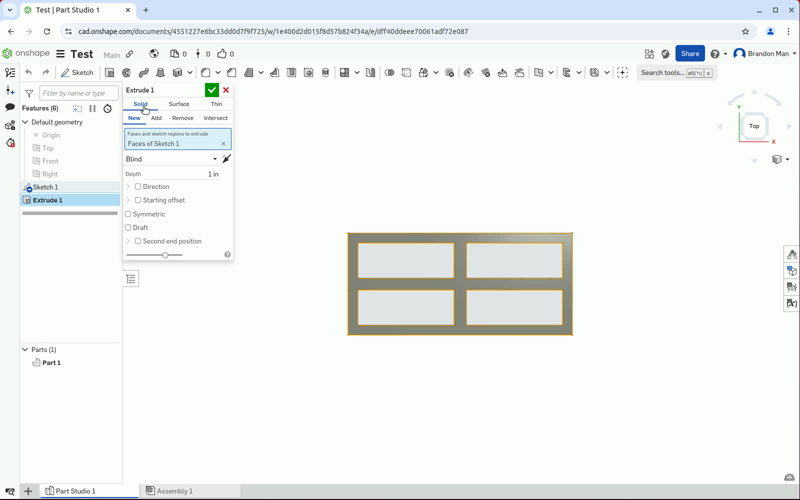
click(143, 106)
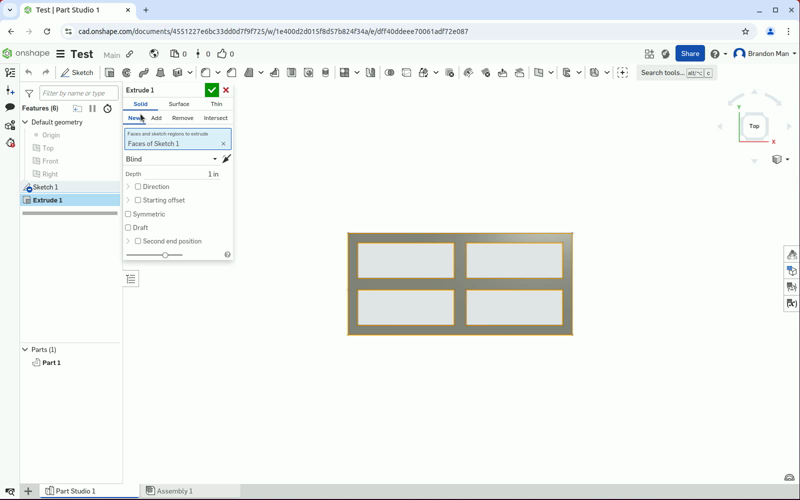
mouse_move(137, 120)
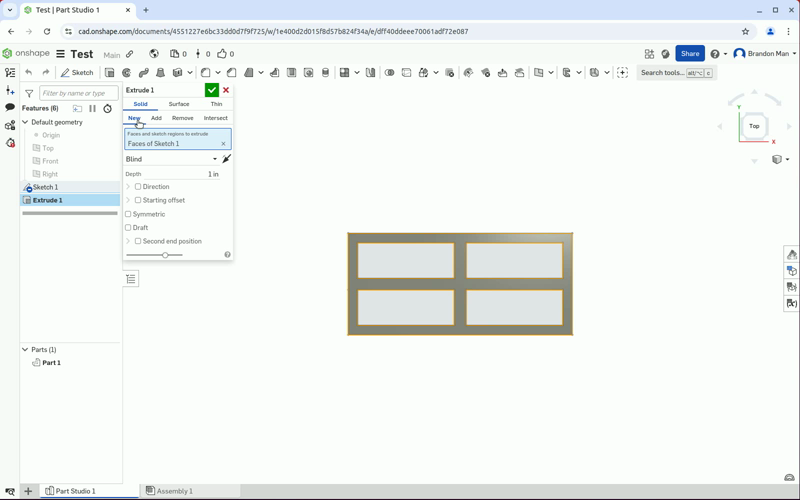
click(137, 120)
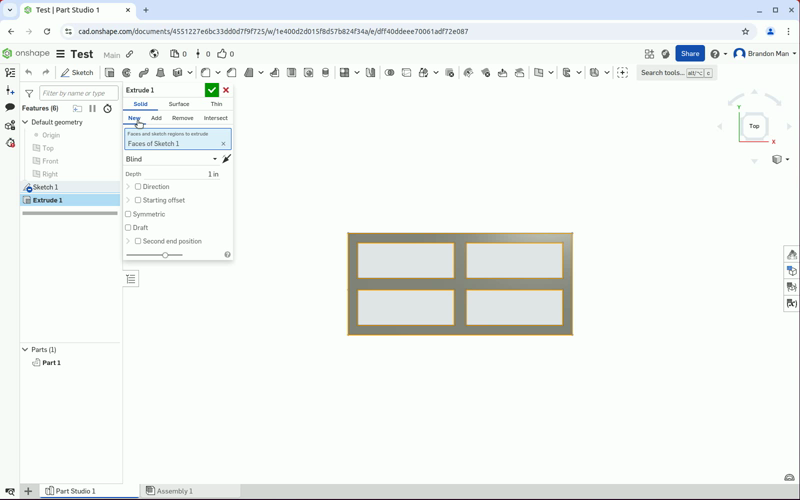
key(tab, 4)
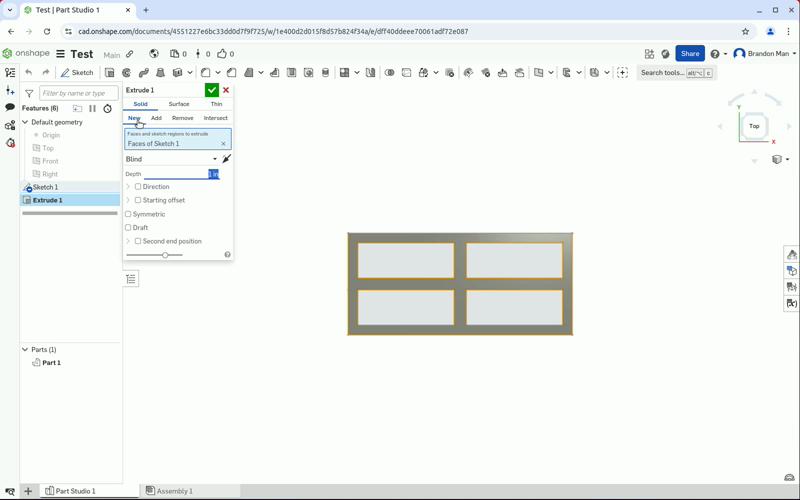
text(0.963)
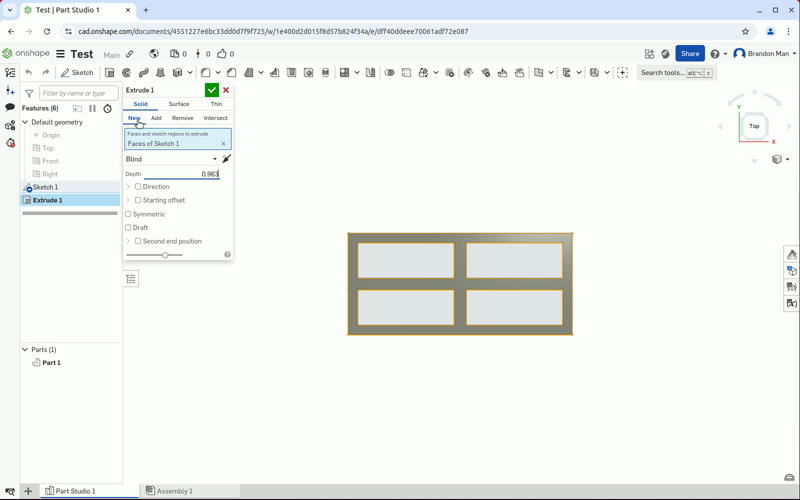
key(enter)
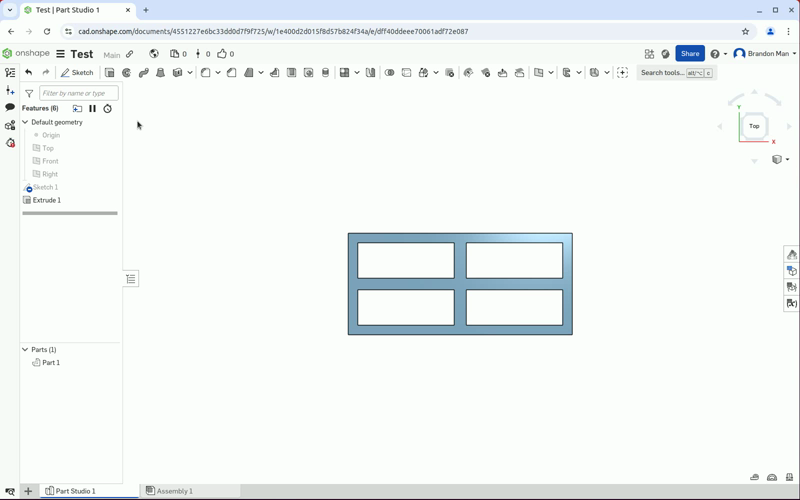
key(shift+h)
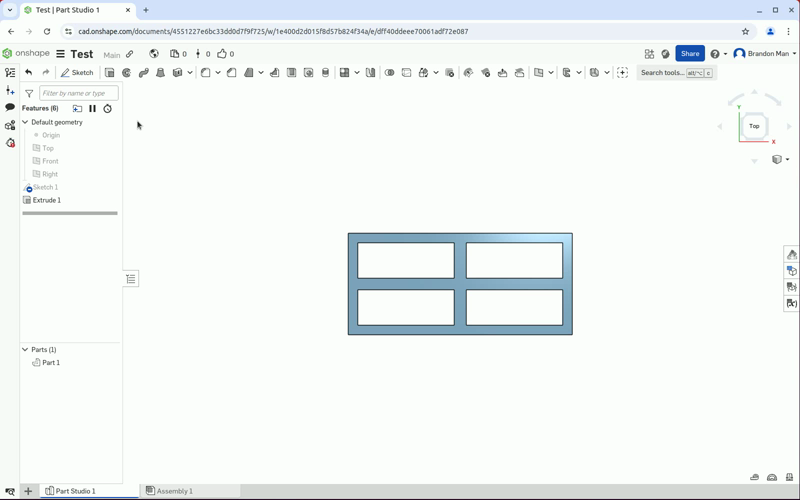
key(shift+h)
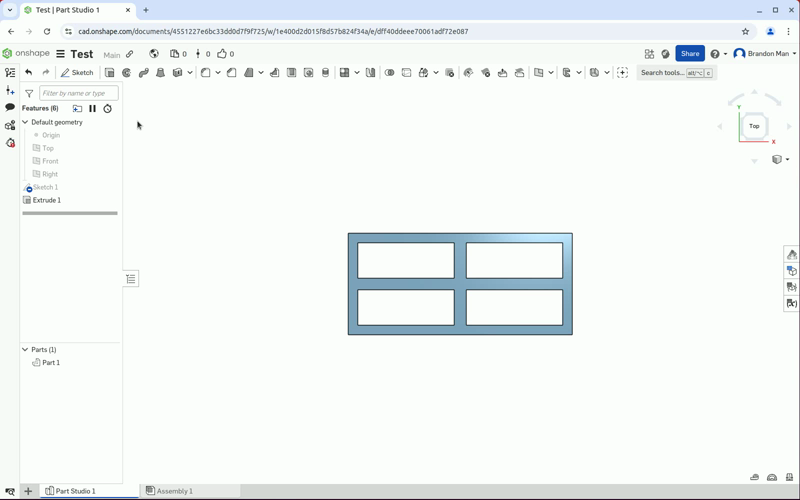
mouse_move(73, 189)
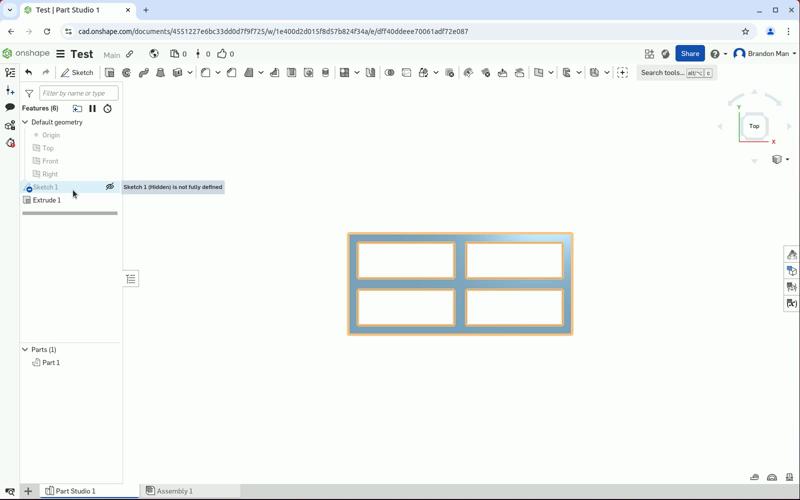
click(73, 189)
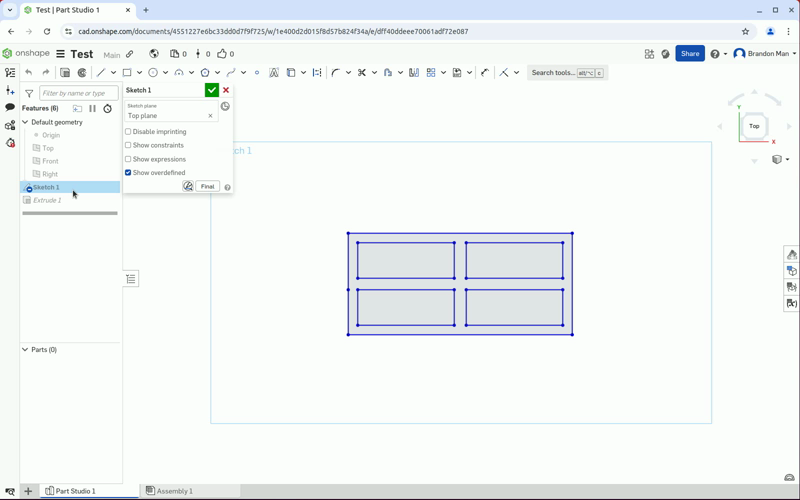
mouse_move(229, 92)
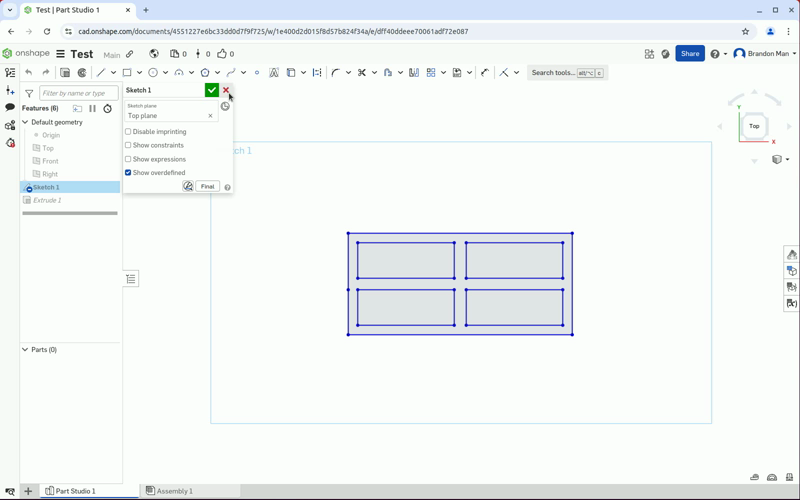
click(229, 92)
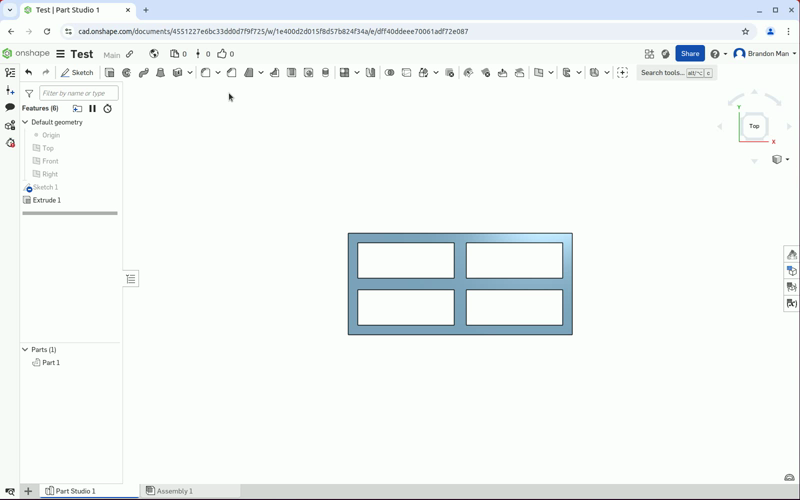
mouse_move(541, 75)
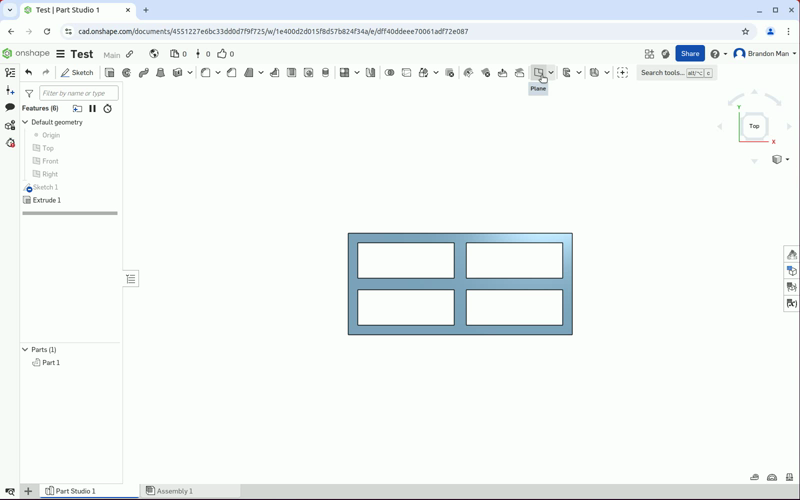
click(541, 75)
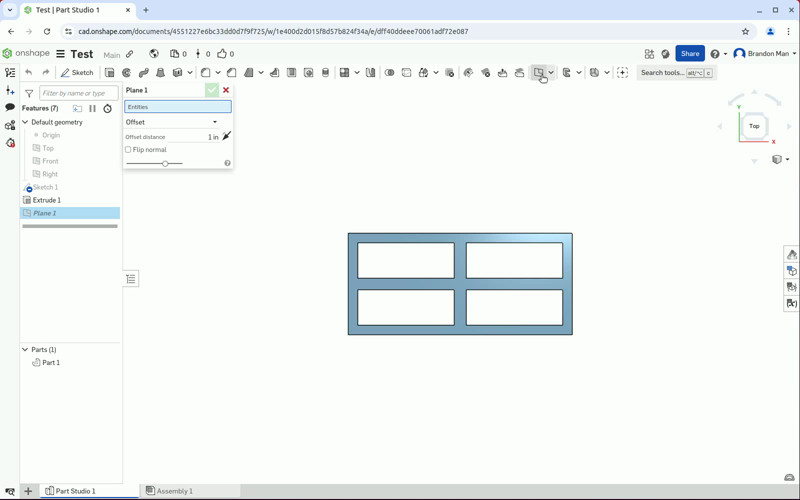
mouse_move(73, 150)
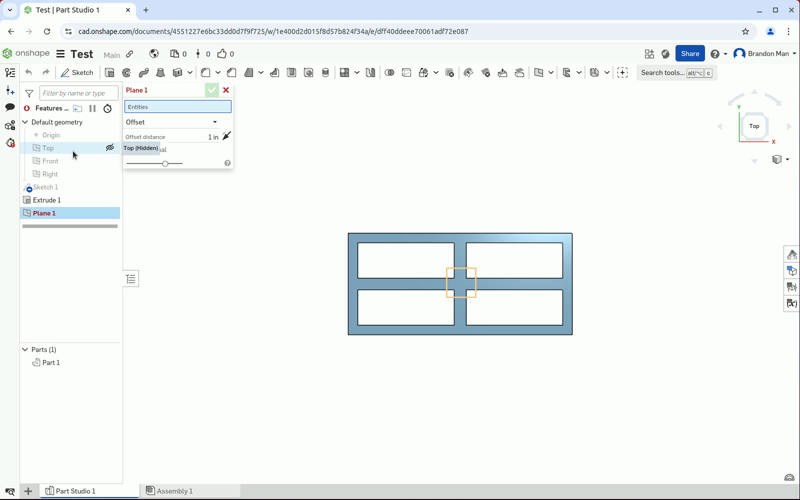
click(73, 150)
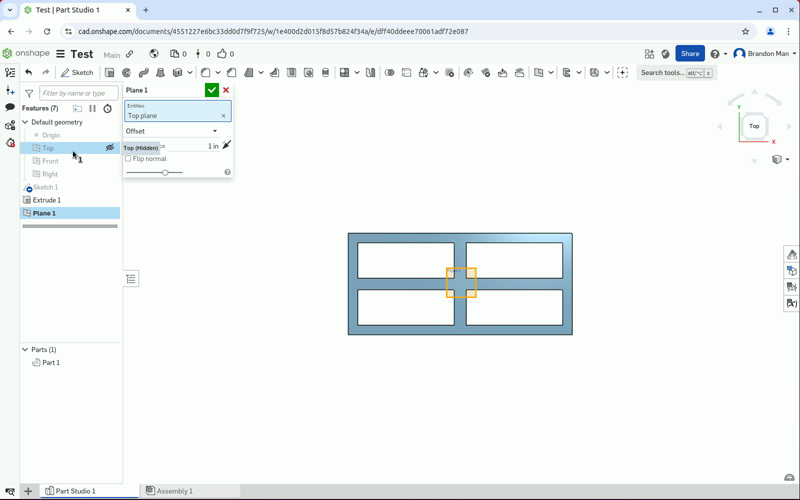
key(tab, 2)
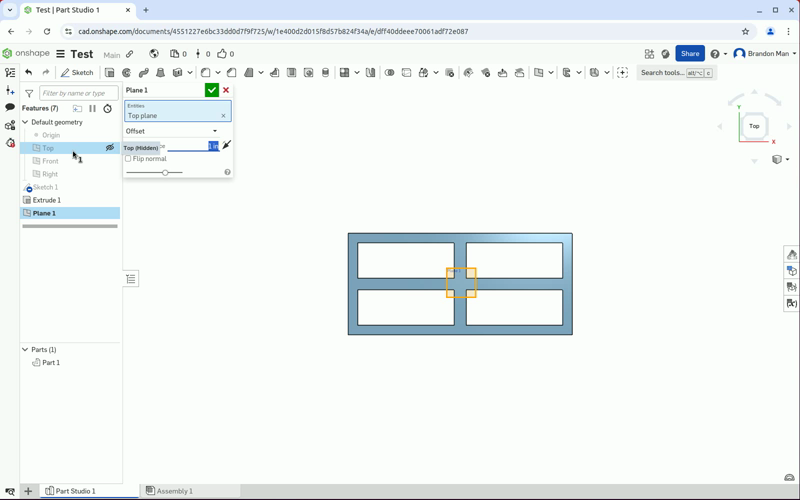
text(0.955)
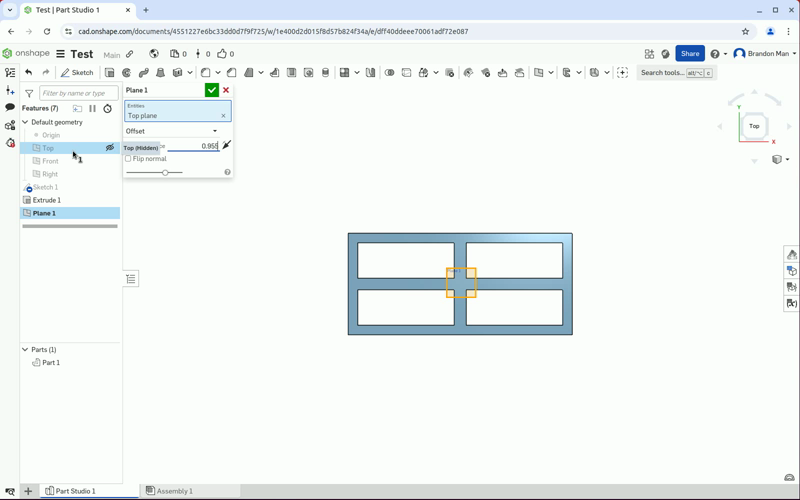
key(enter, 2)
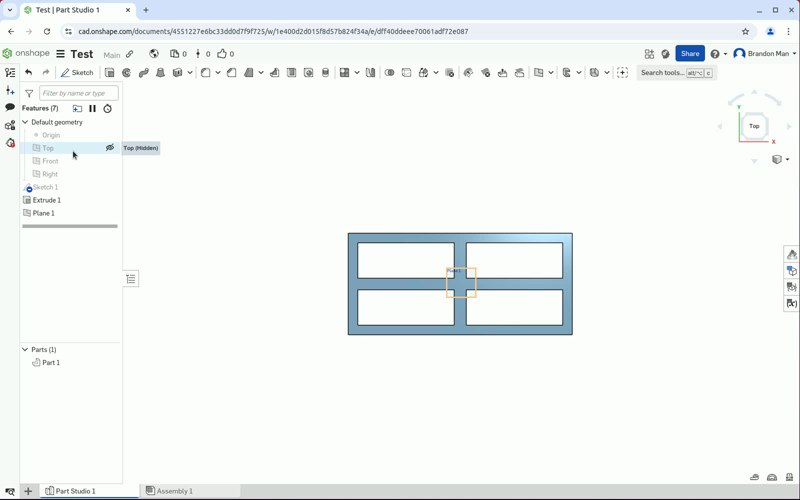
key(shift+s)
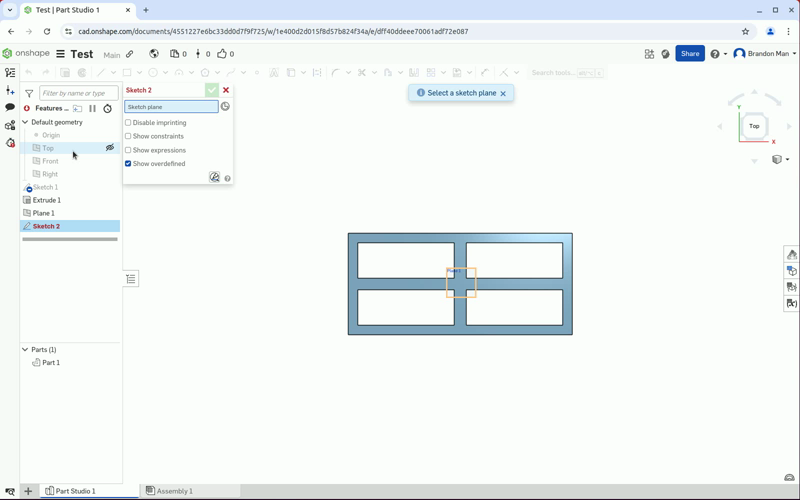
mouse_move(73, 215)
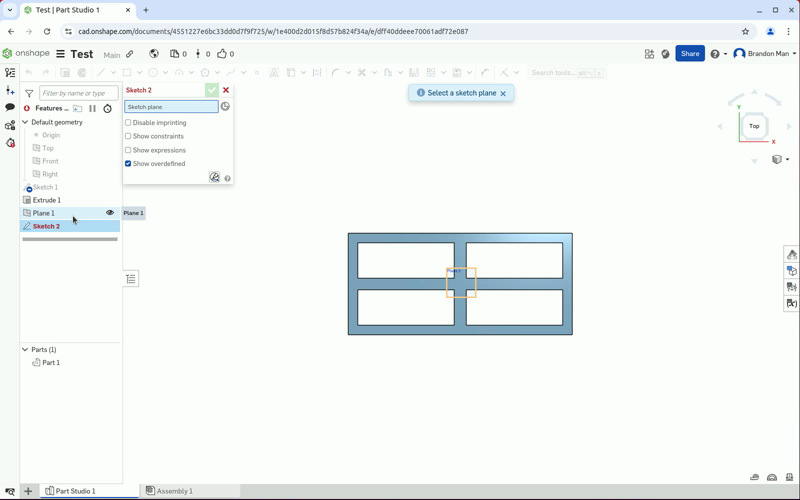
click(73, 215)
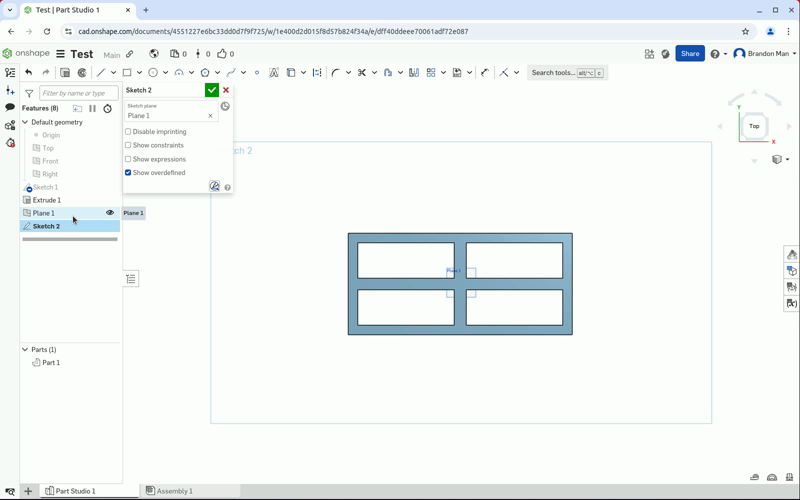
mouse_move(73, 352)
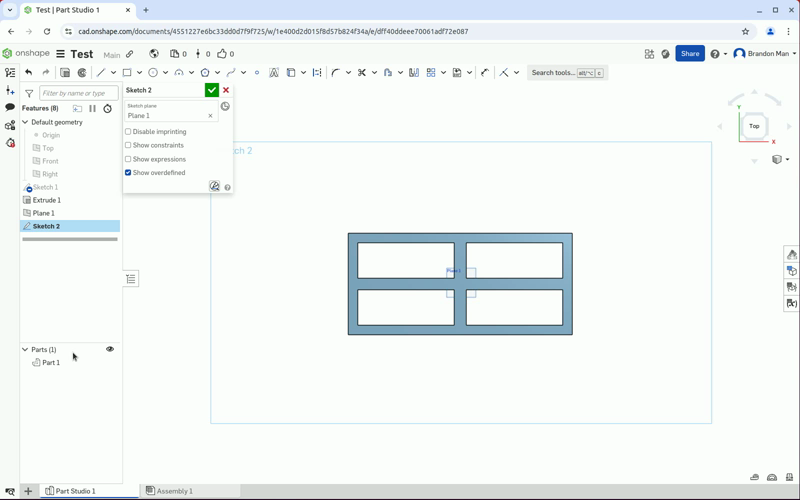
key(y)
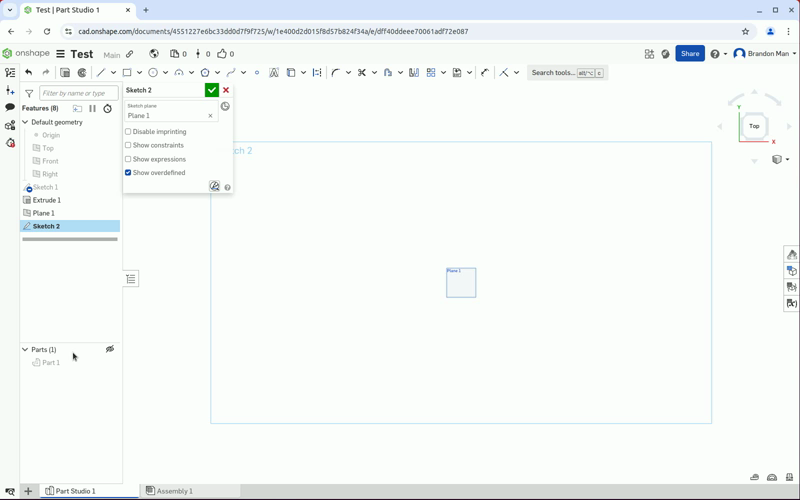
key(l)
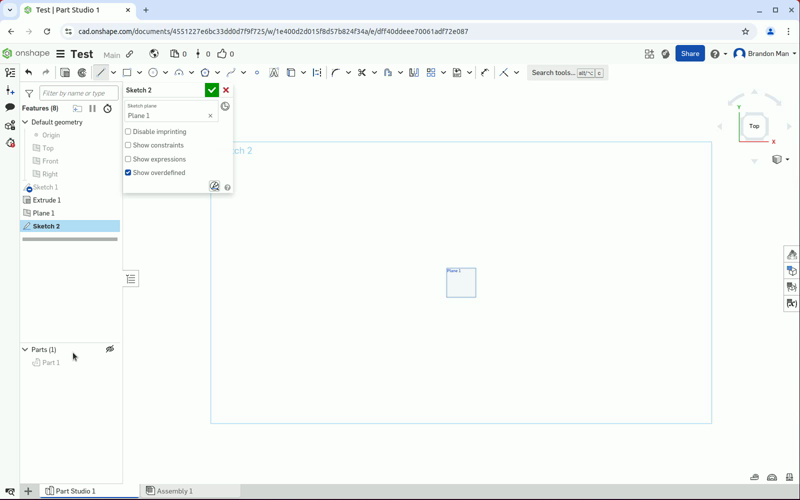
key_down(shift)
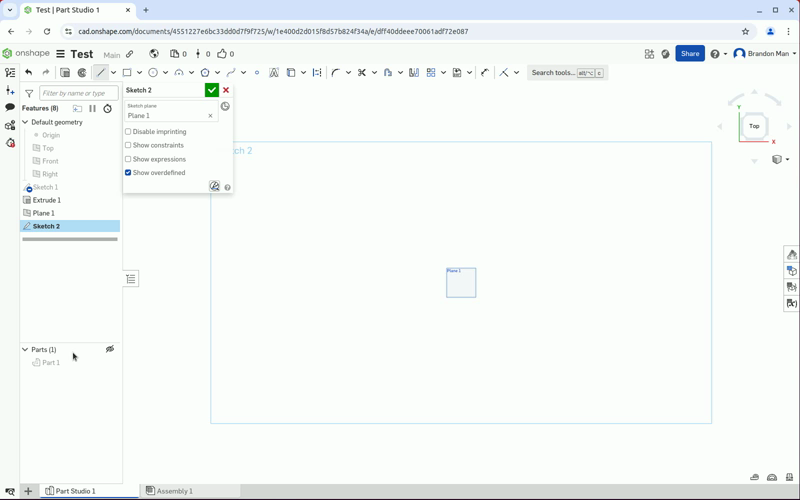
mouse_move(351, 284)
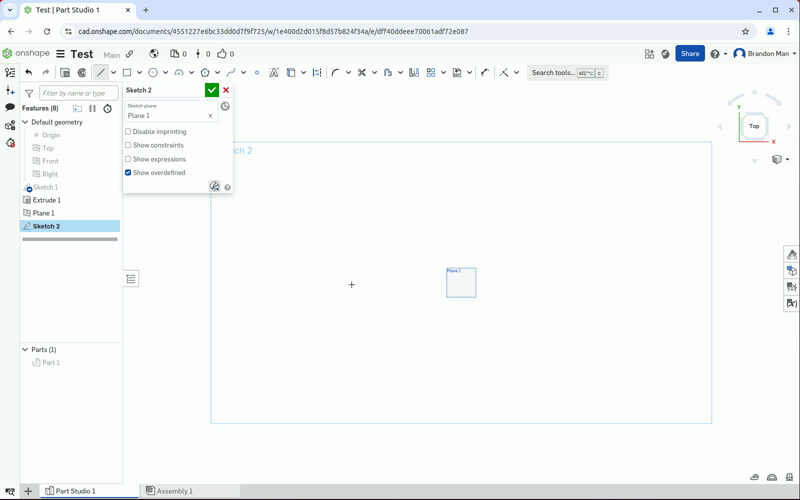
click(351, 284)
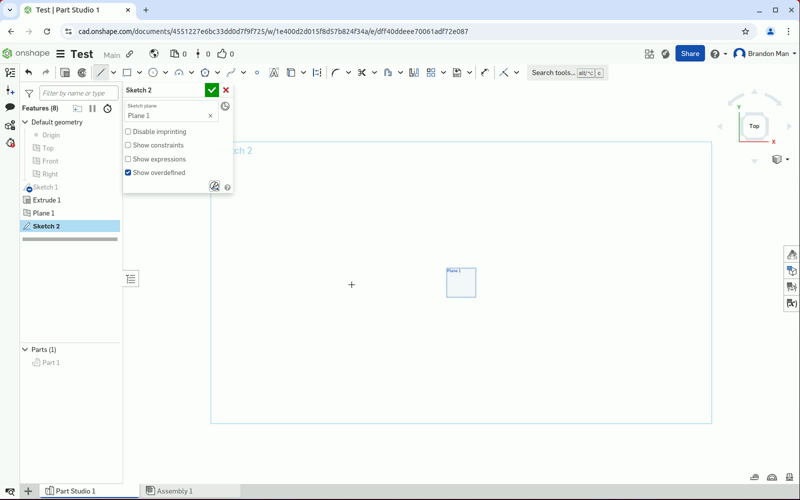
key_up(shift)
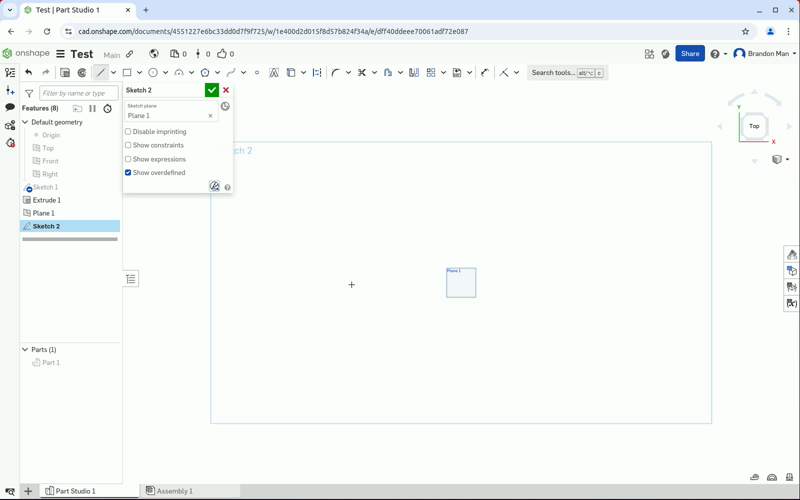
key_down(shift)
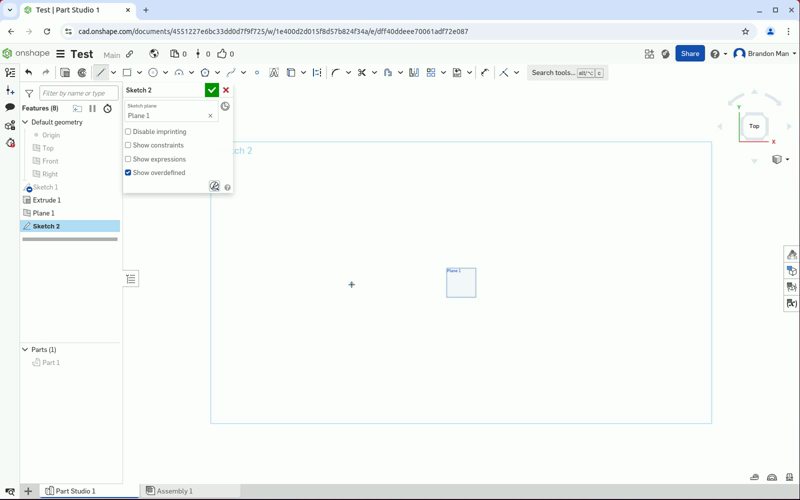
mouse_move(381, 284)
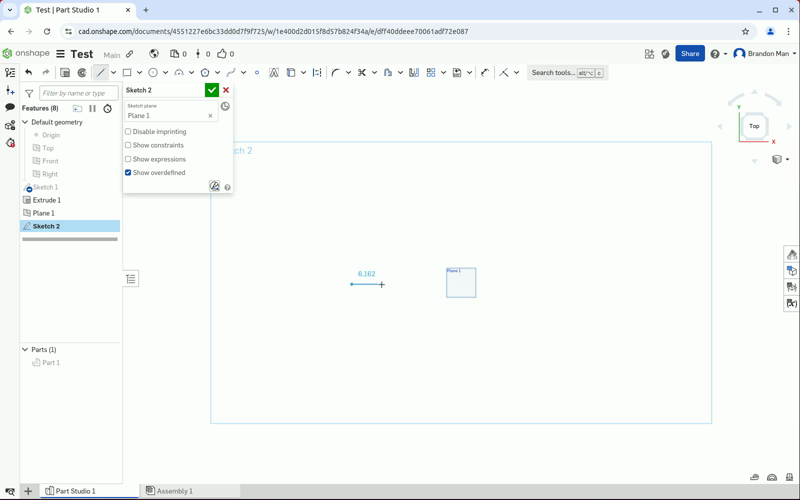
mouse_move(356, 284)
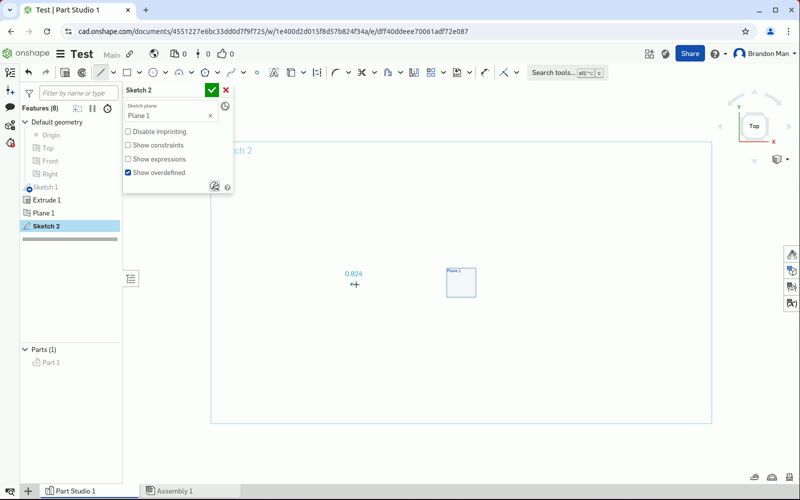
scroll(6)
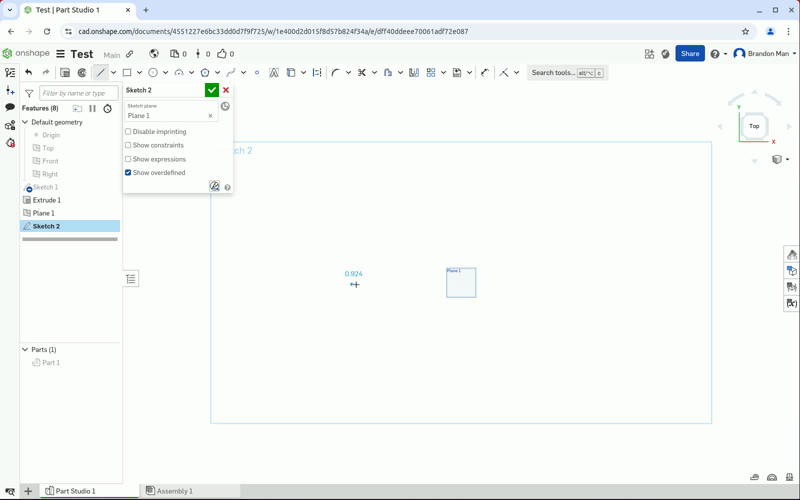
scroll(6)
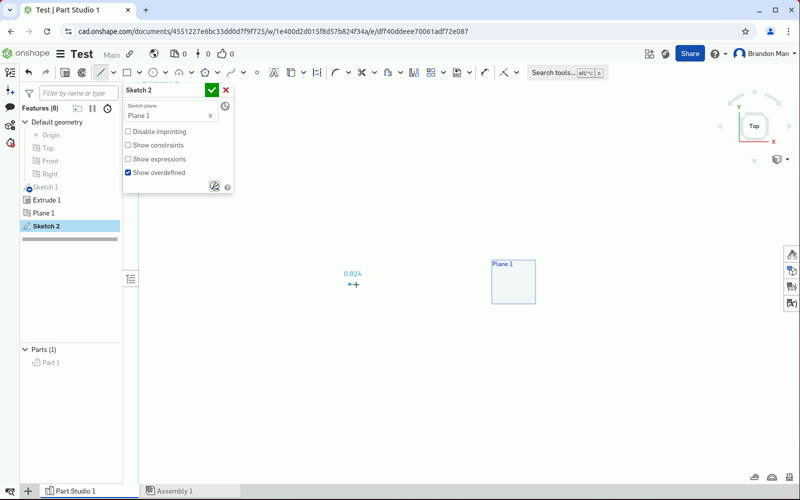
scroll(6)
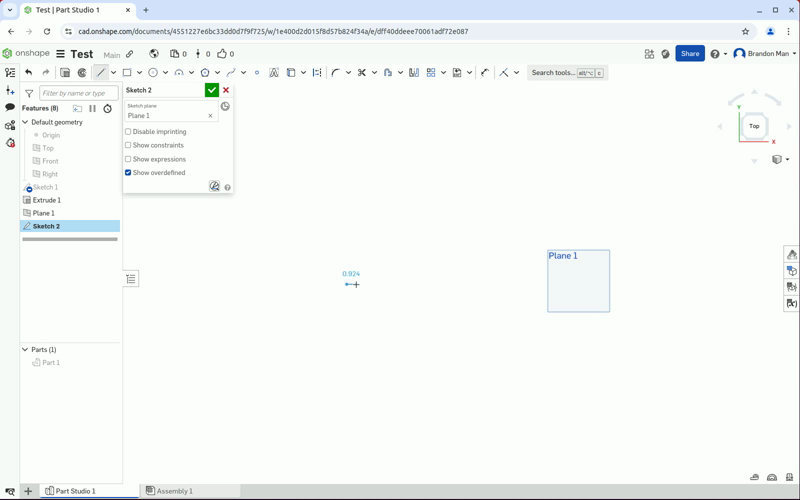
scroll(6)
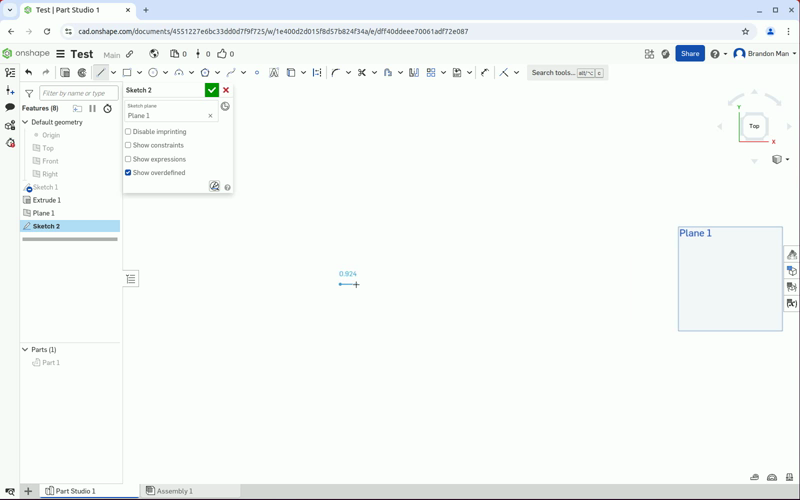
scroll(6)
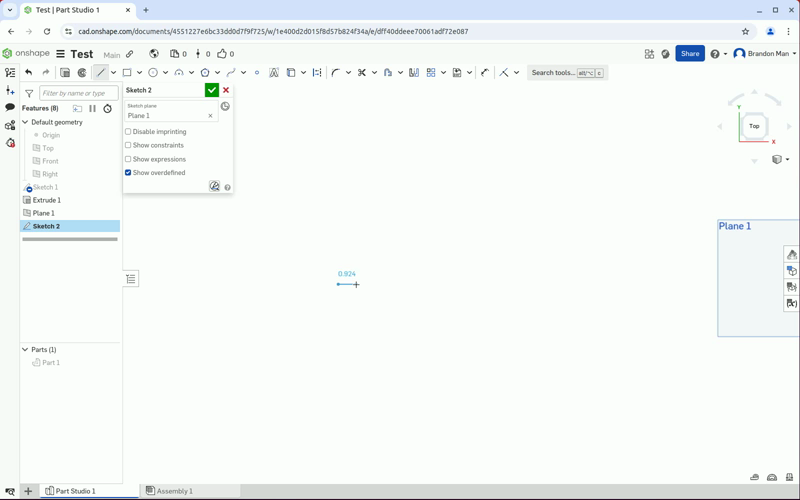
scroll(6)
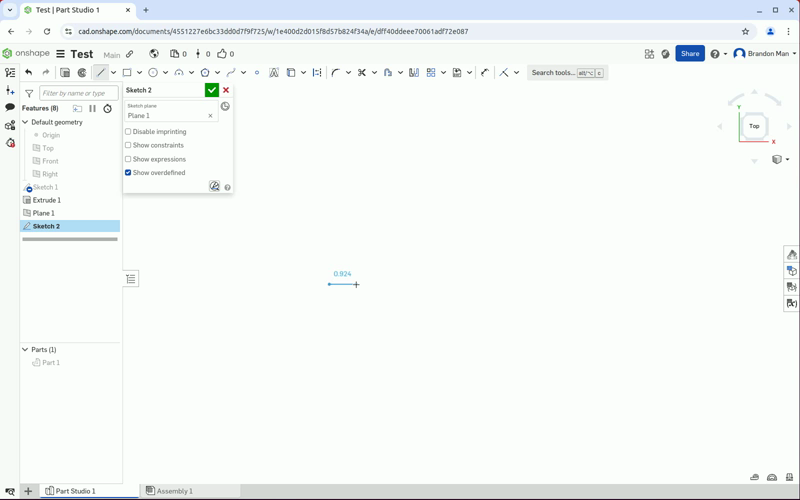
scroll(6)
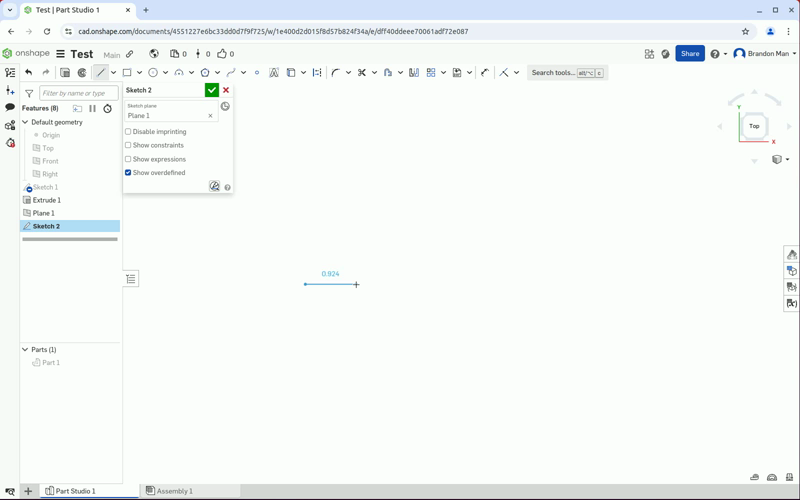
click(356, 284)
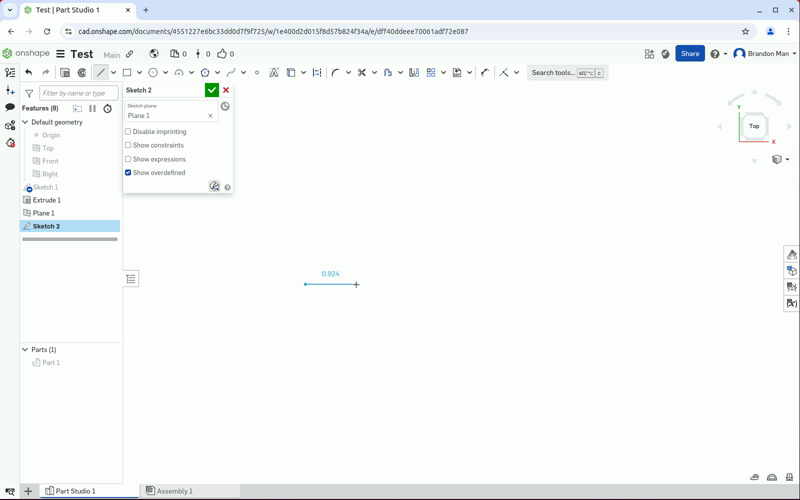
scroll(-6)
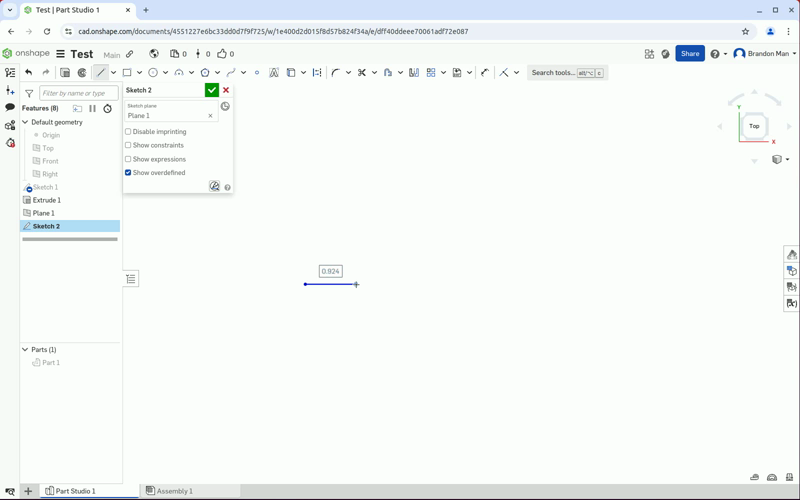
scroll(-6)
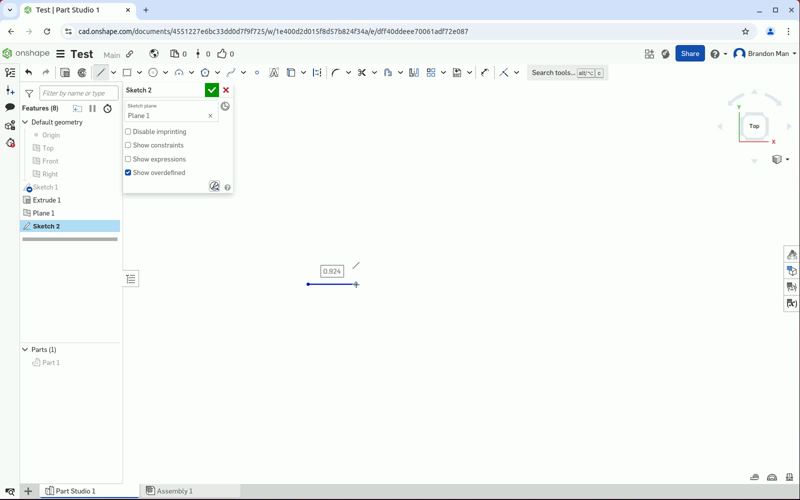
scroll(-6)
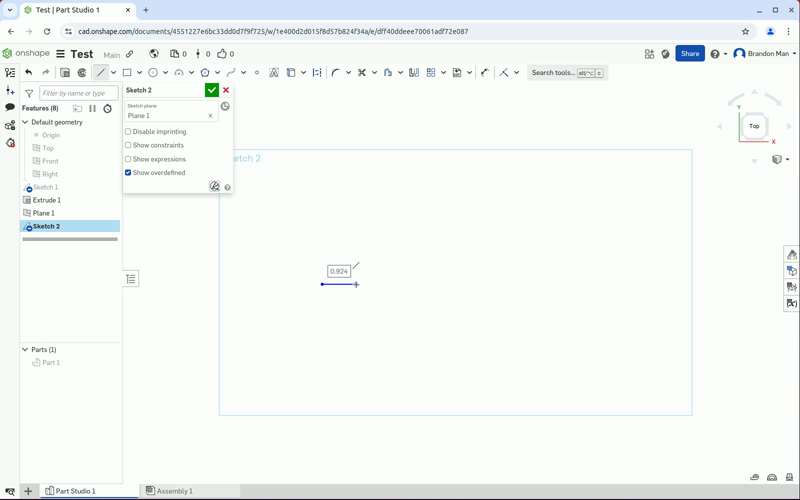
scroll(-6)
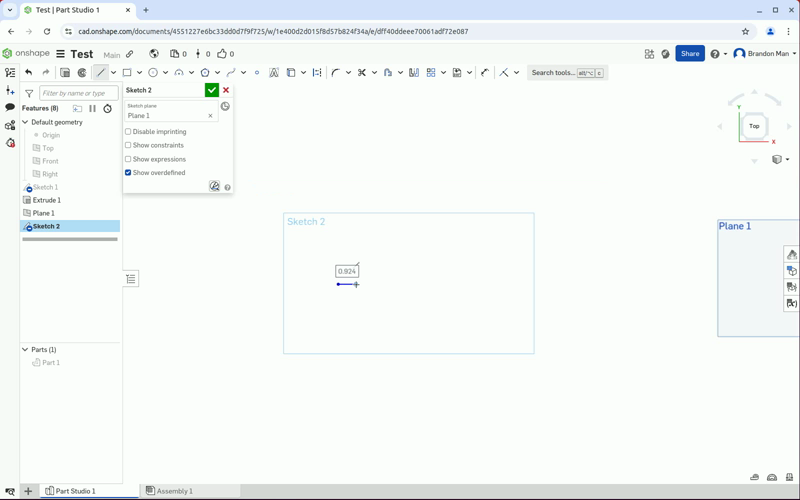
scroll(-6)
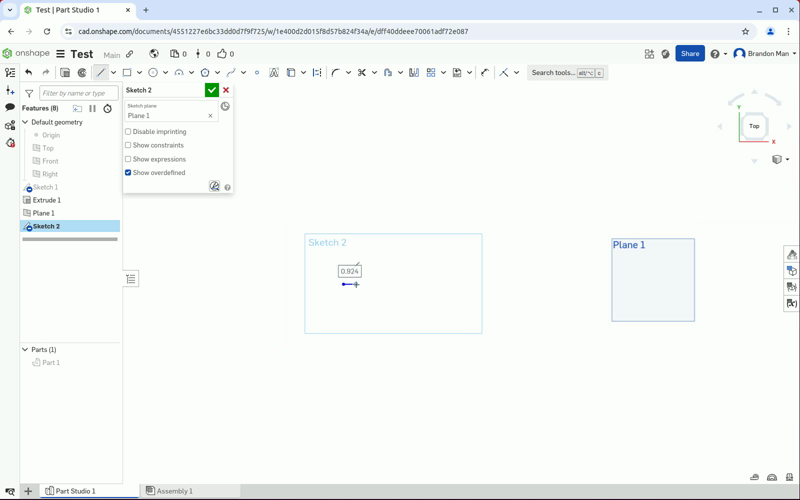
scroll(-6)
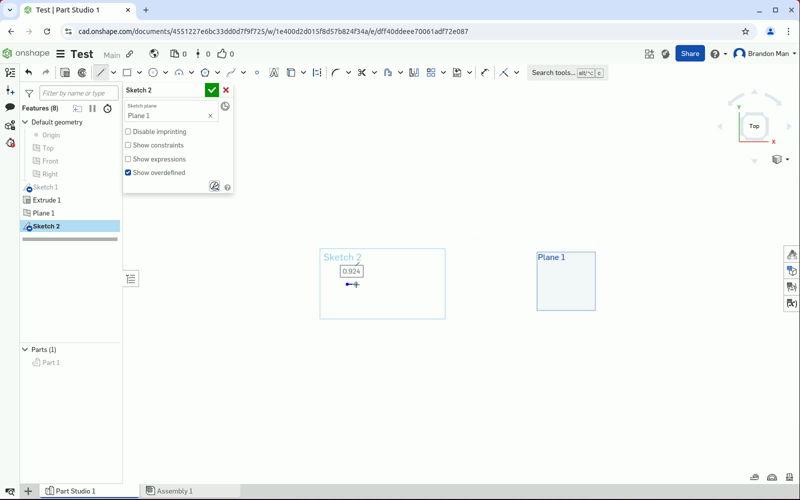
scroll(-6)
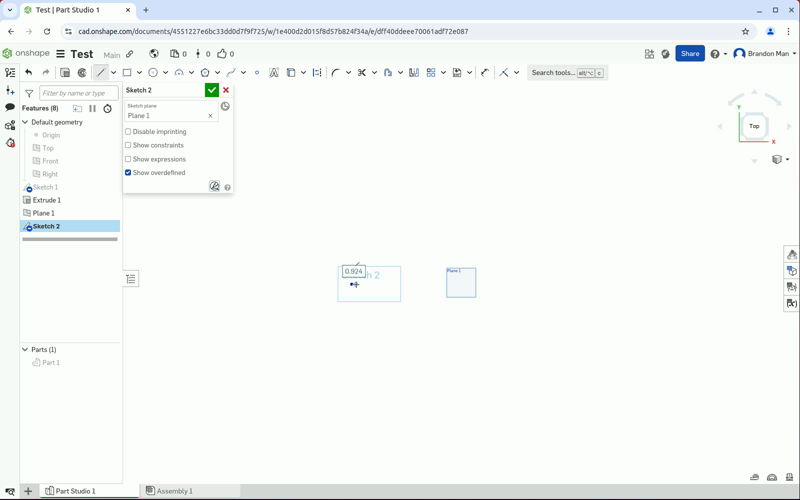
key_up(shift)
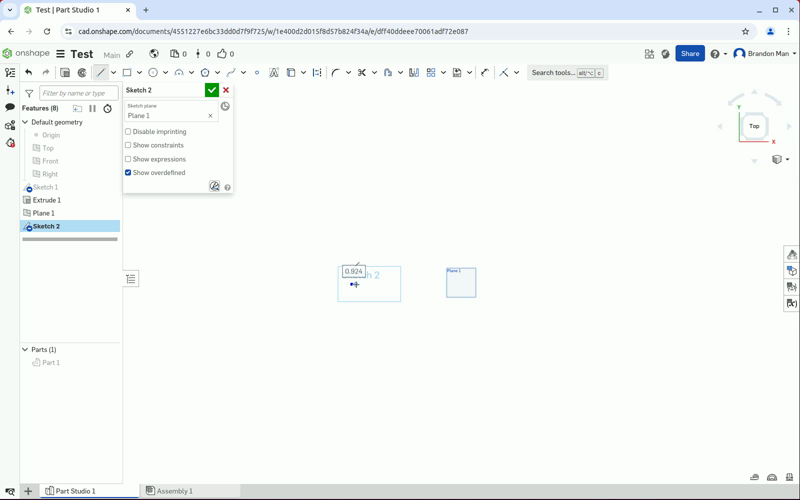
key_down(shift)
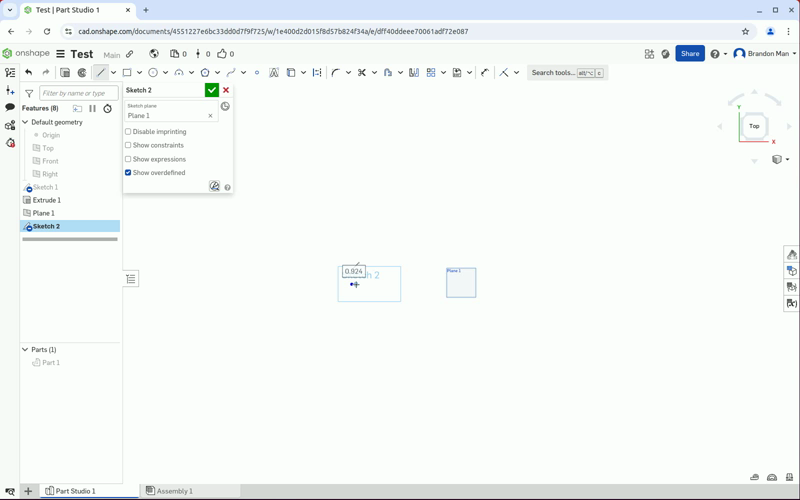
mouse_move(386, 284)
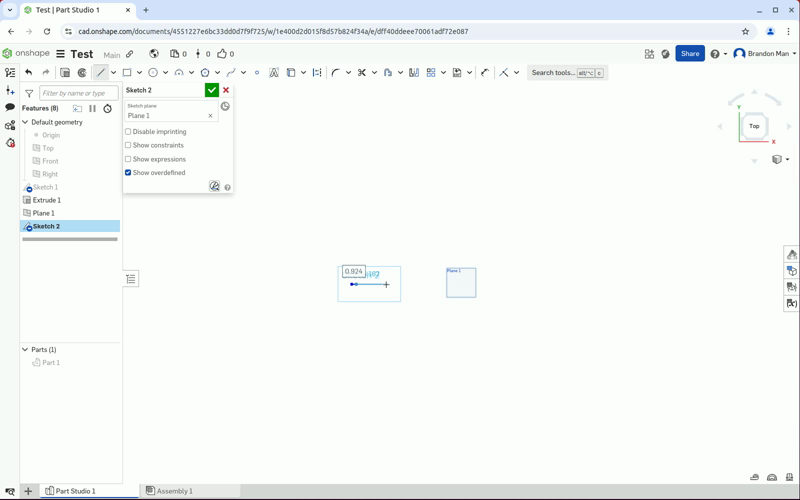
mouse_move(356, 279)
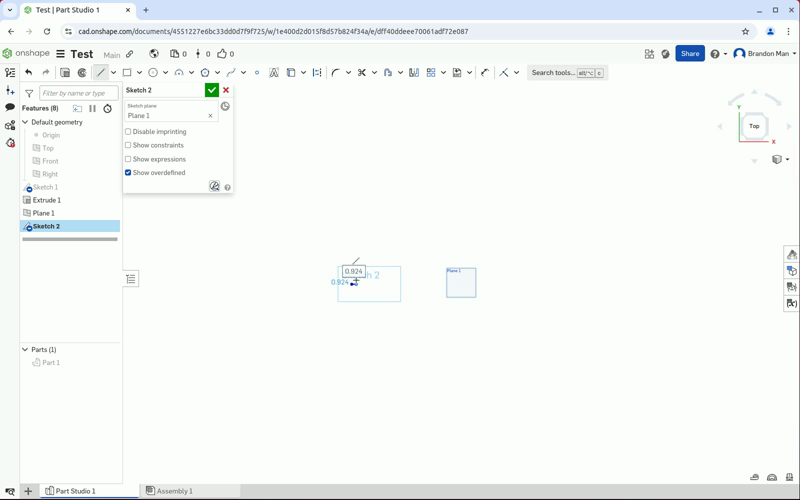
scroll(6)
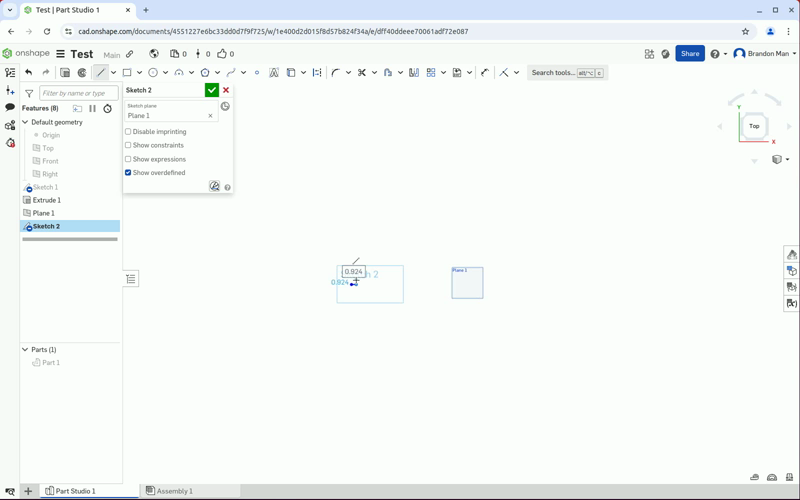
scroll(6)
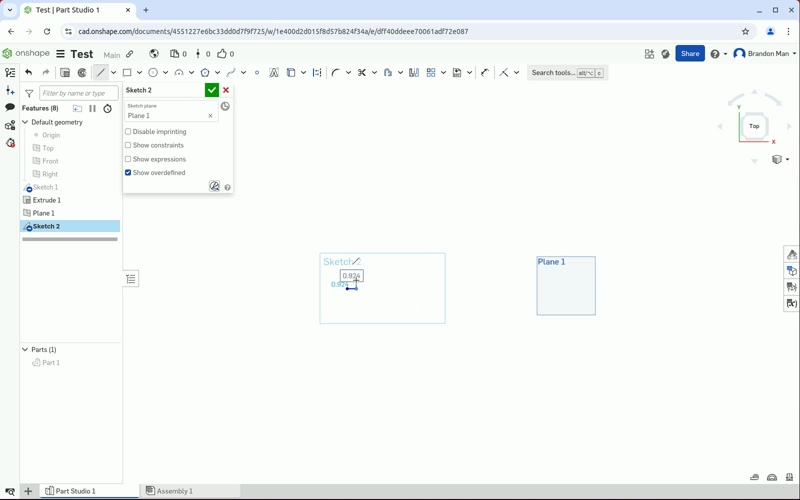
scroll(6)
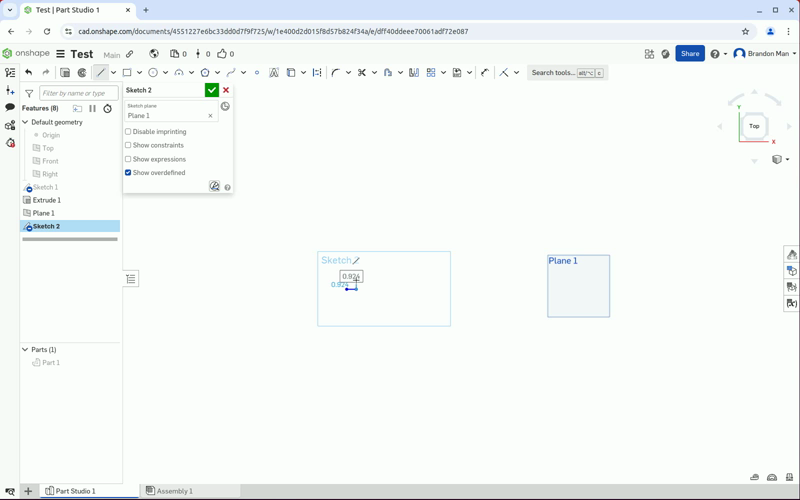
scroll(6)
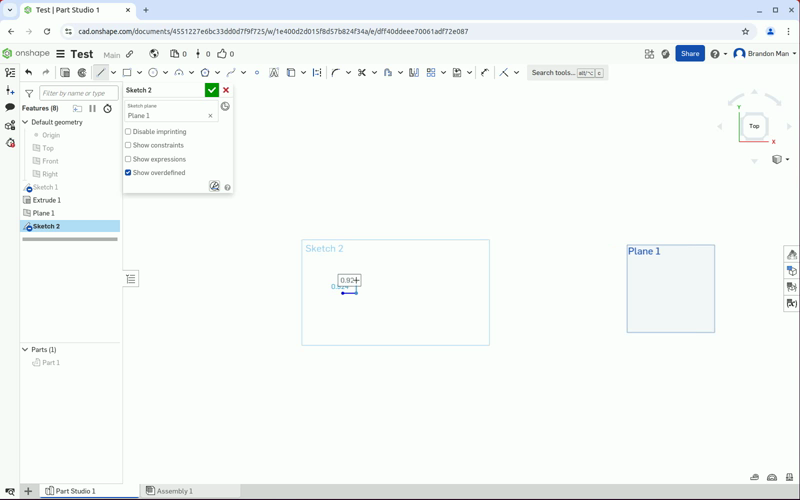
scroll(6)
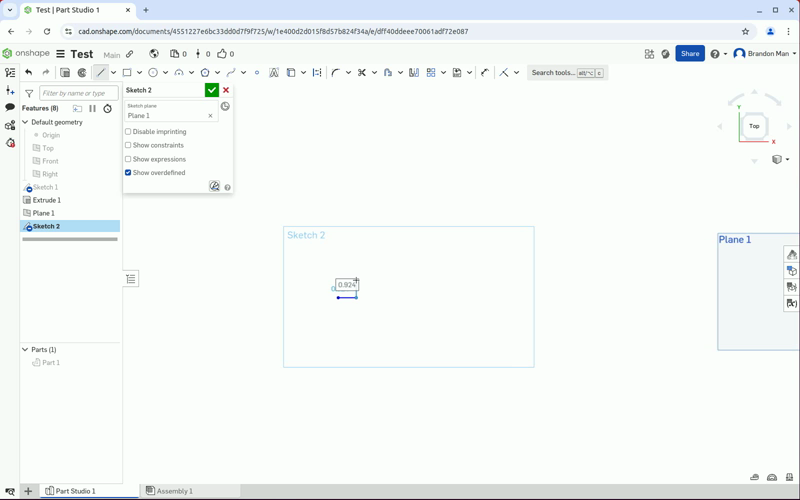
scroll(6)
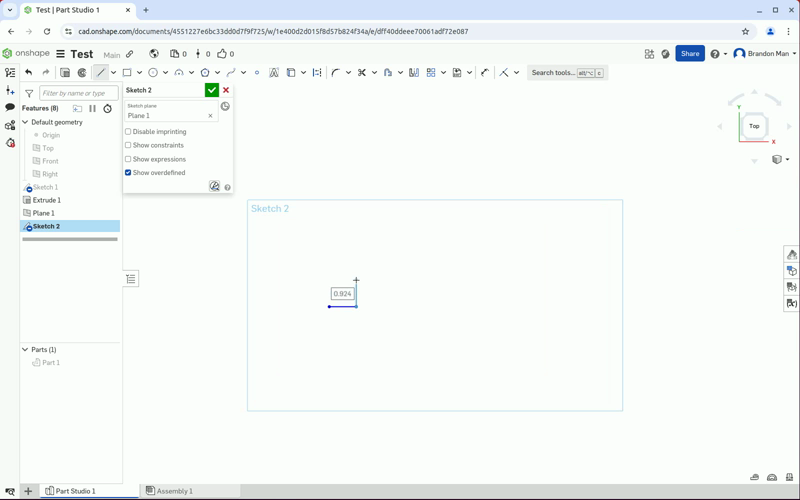
scroll(6)
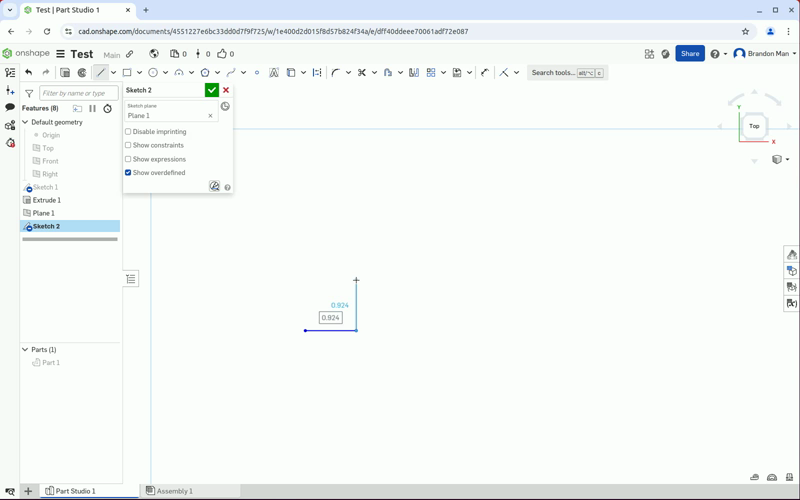
click(356, 279)
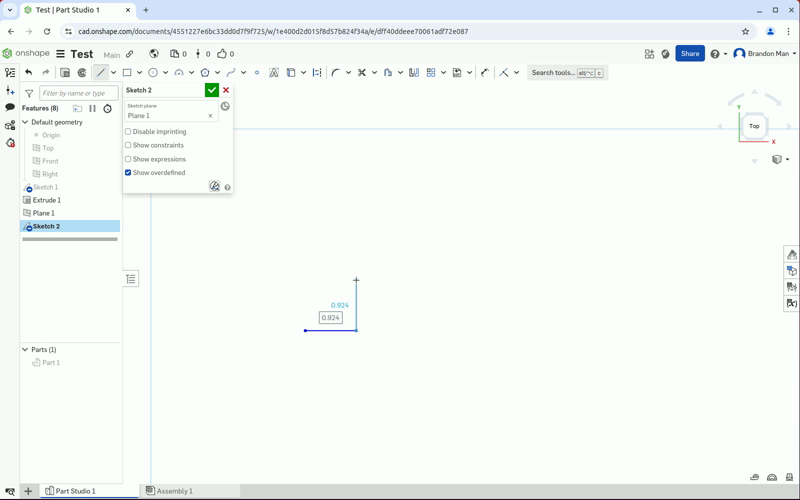
scroll(-6)
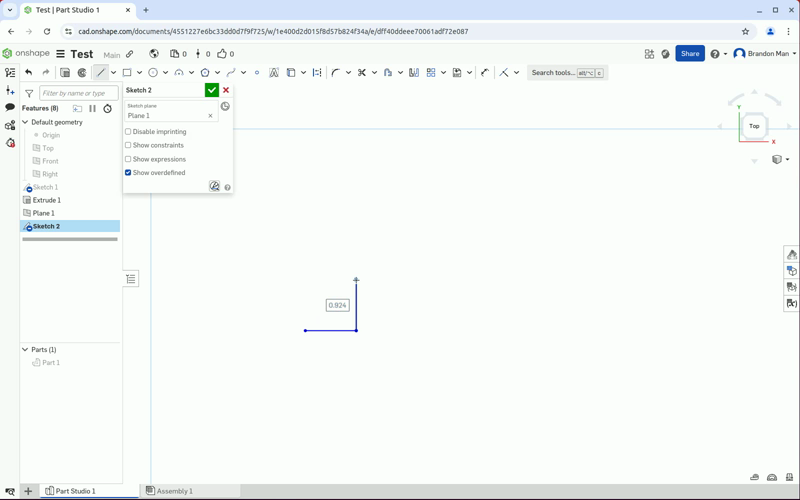
scroll(-6)
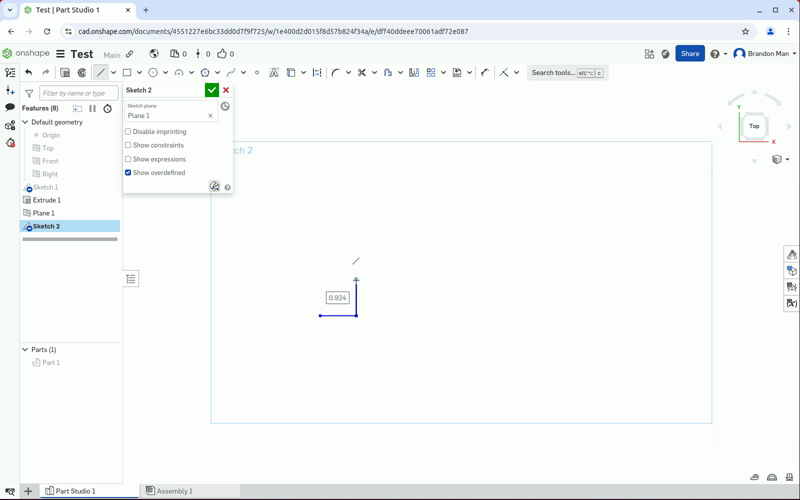
scroll(-6)
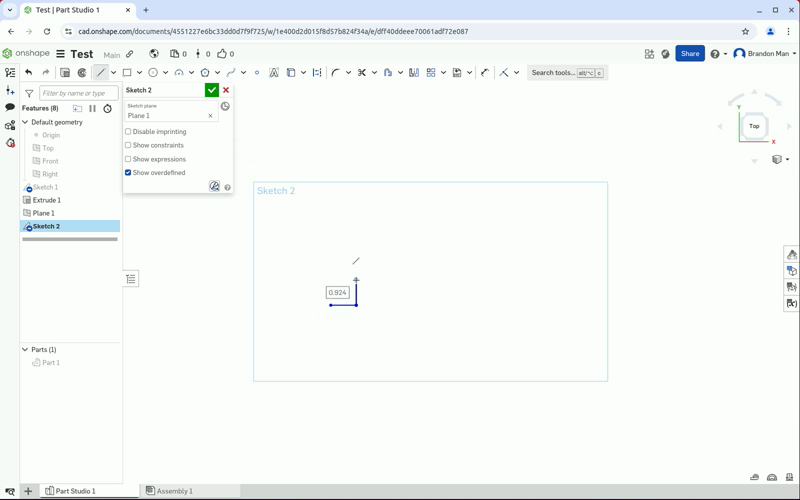
scroll(-6)
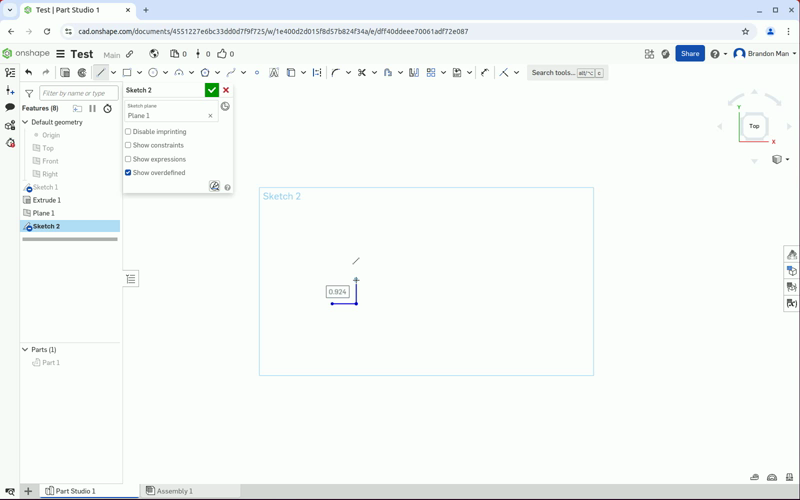
scroll(-6)
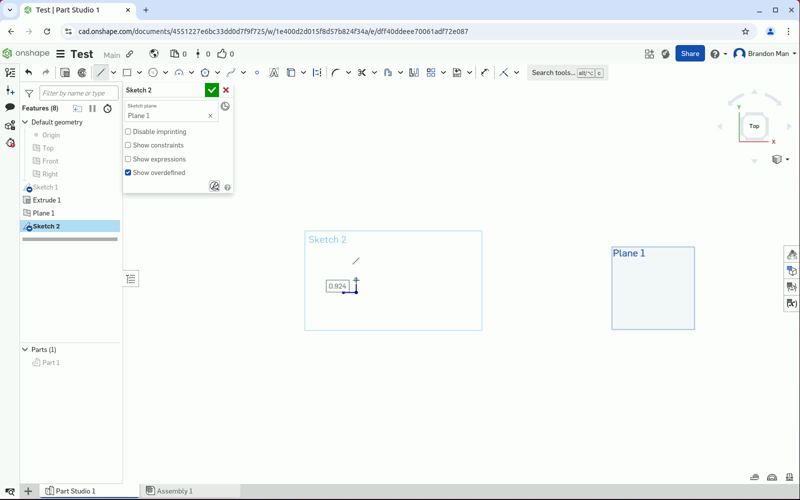
scroll(-6)
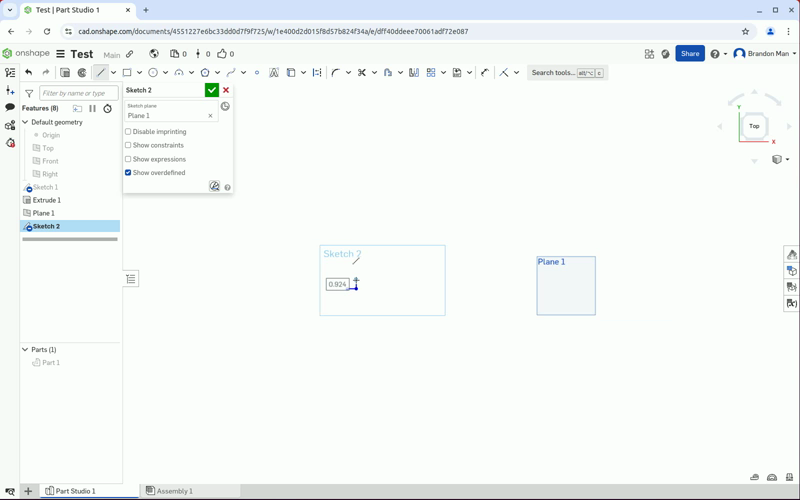
scroll(-6)
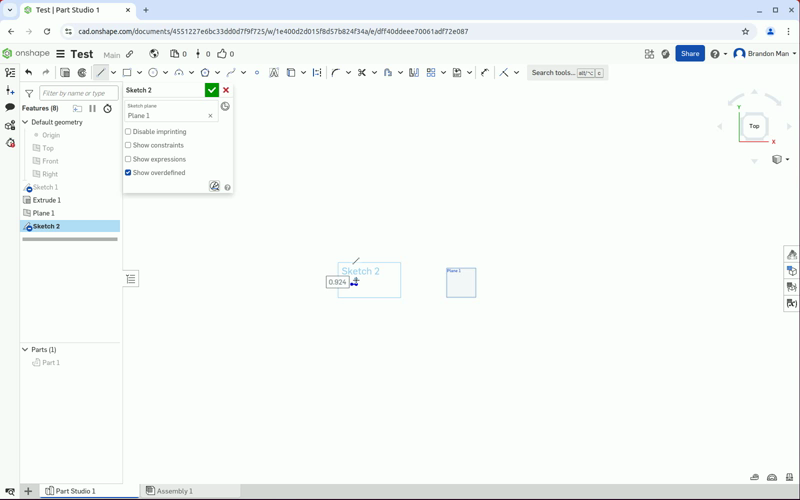
key_up(shift)
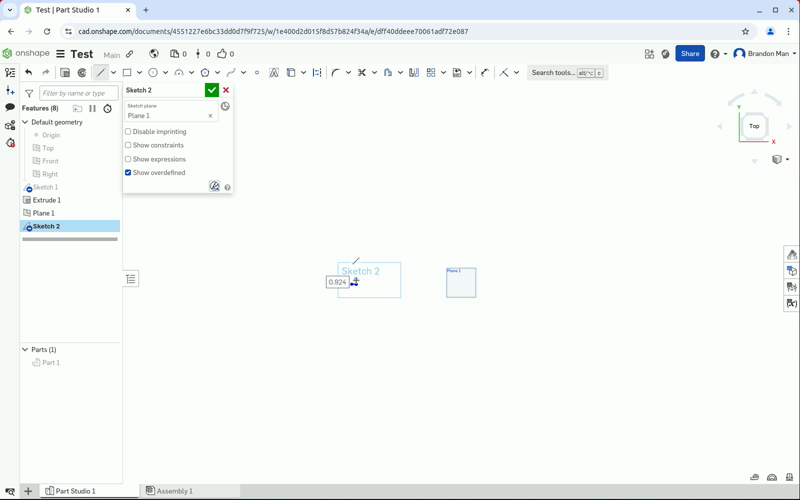
key_down(shift)
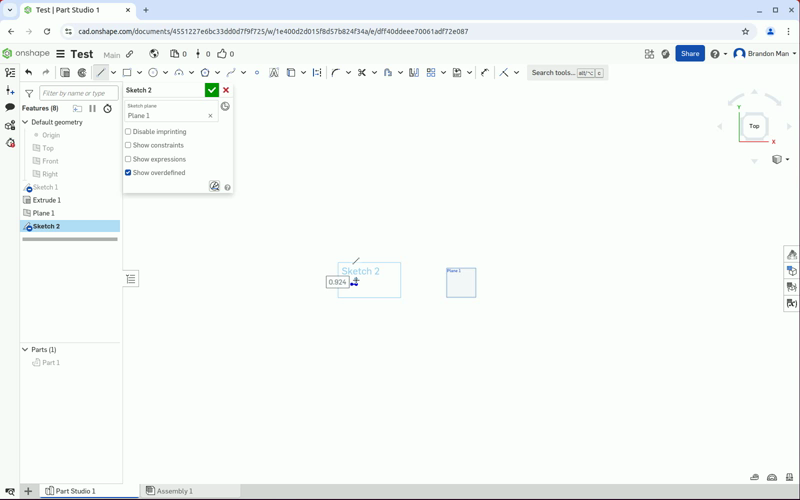
mouse_move(386, 279)
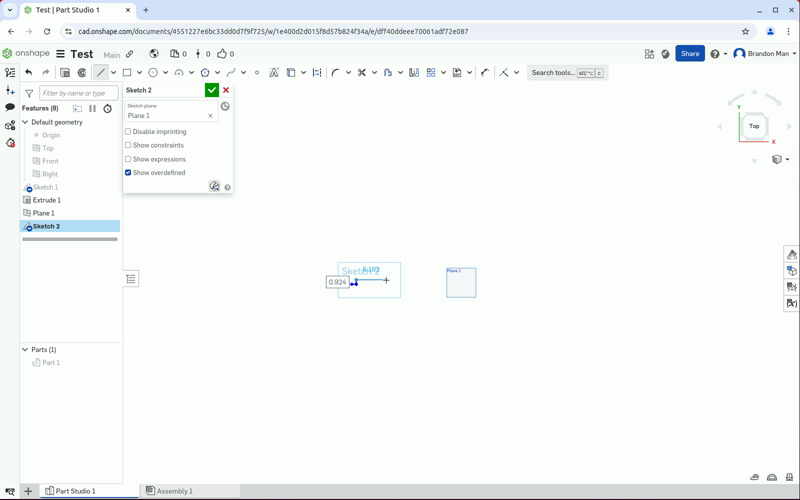
mouse_move(351, 279)
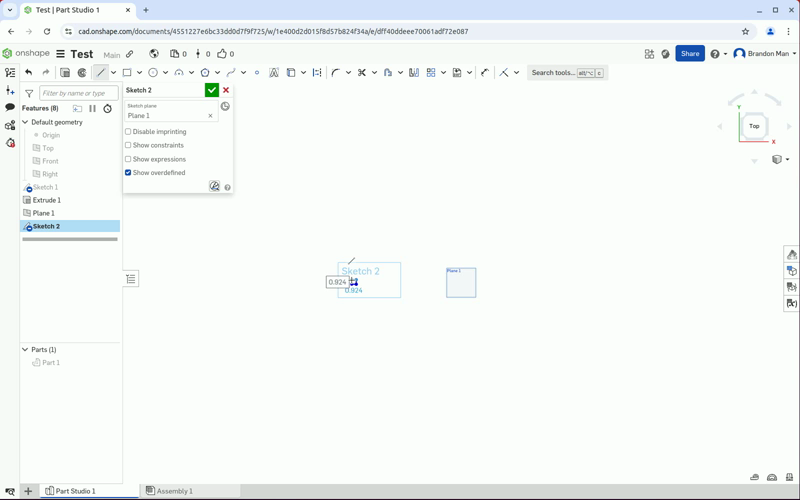
scroll(6)
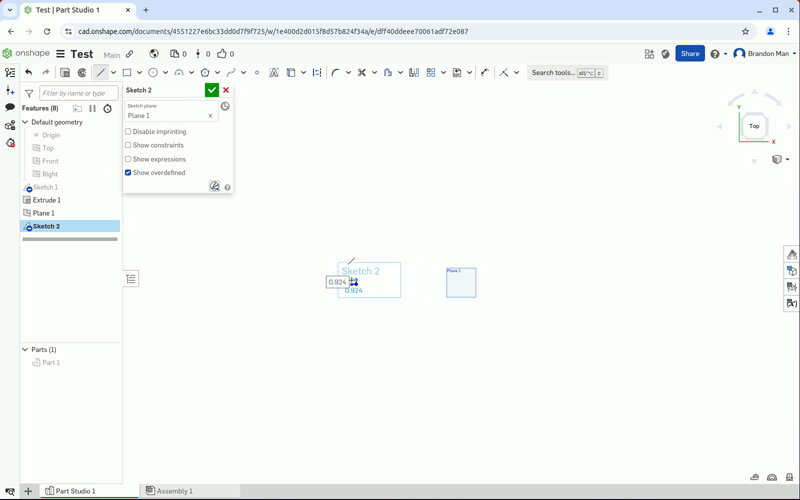
scroll(6)
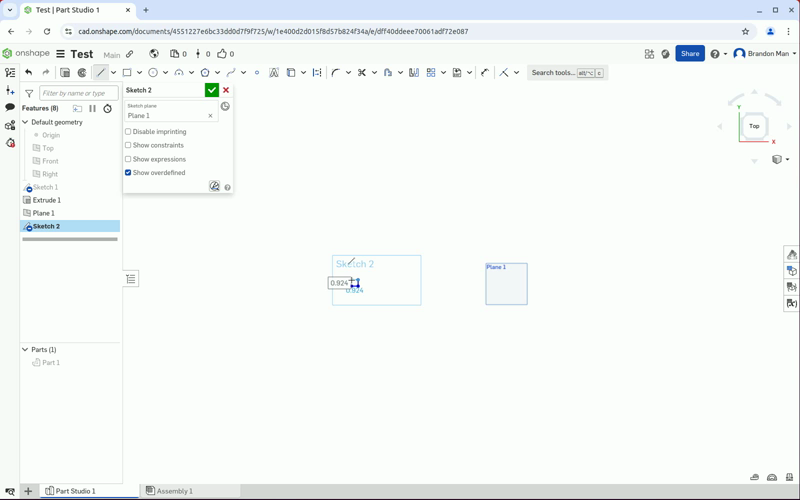
scroll(6)
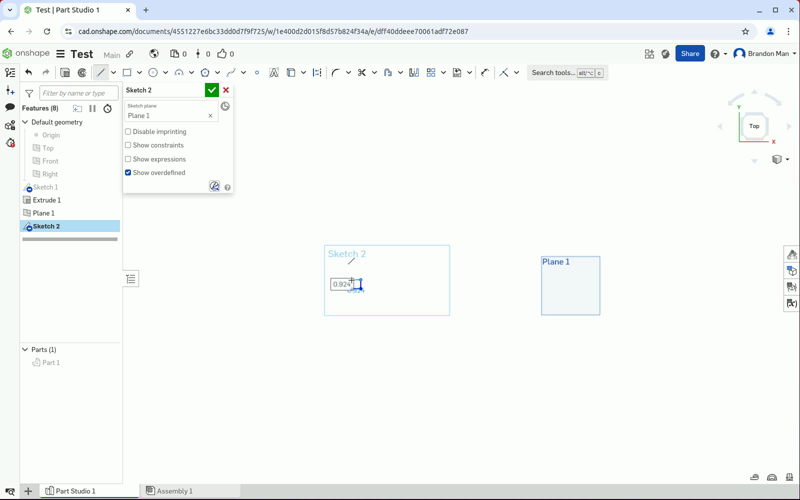
scroll(6)
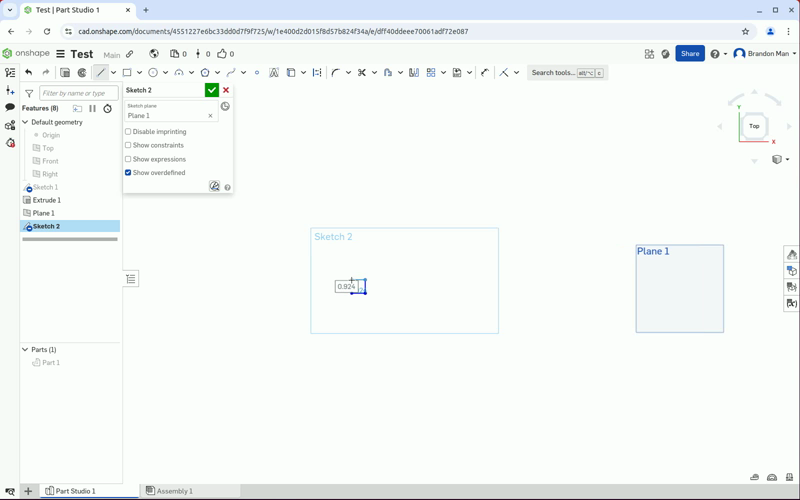
scroll(6)
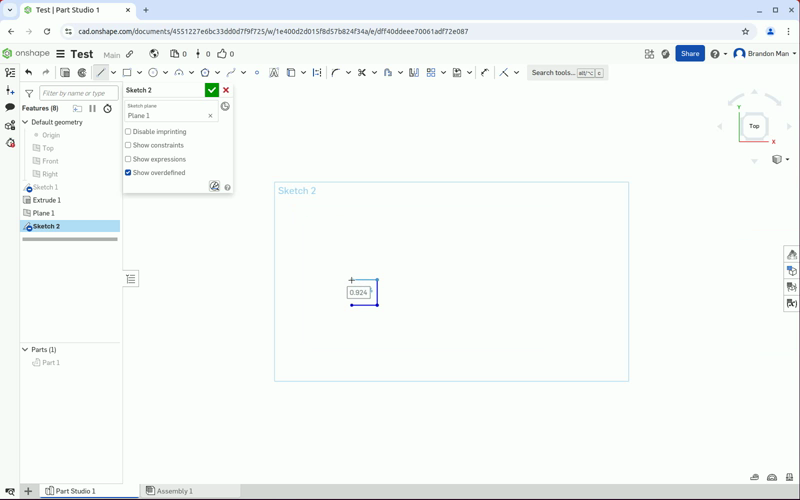
scroll(6)
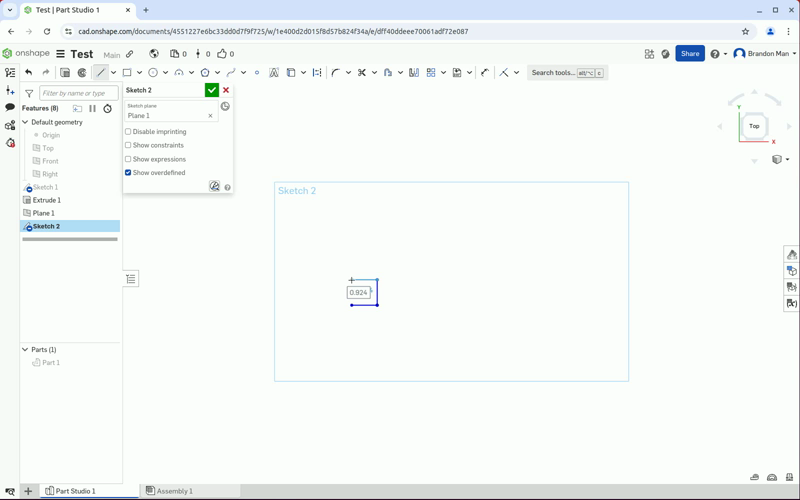
scroll(6)
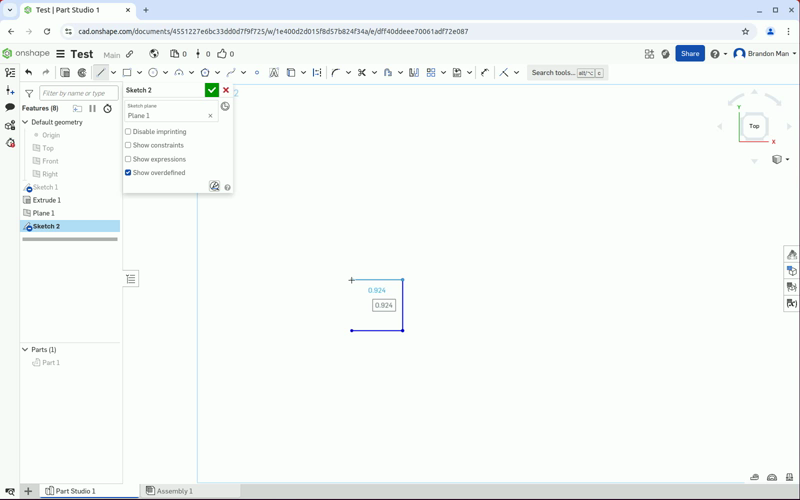
click(351, 279)
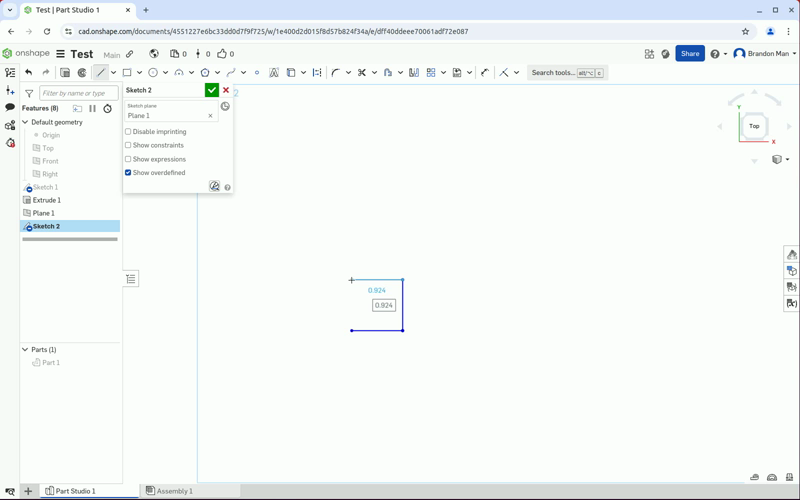
scroll(-6)
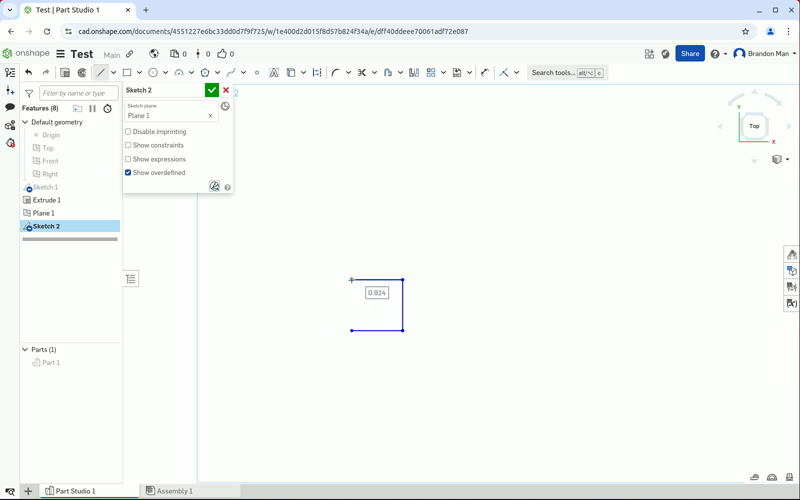
scroll(-6)
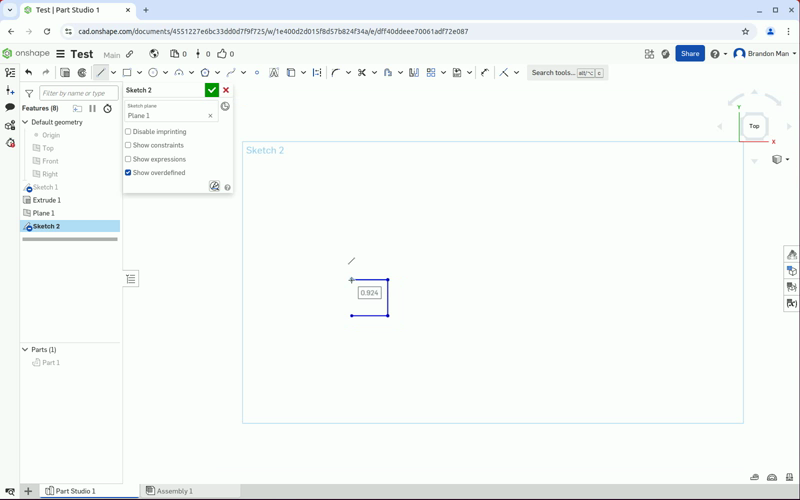
scroll(-6)
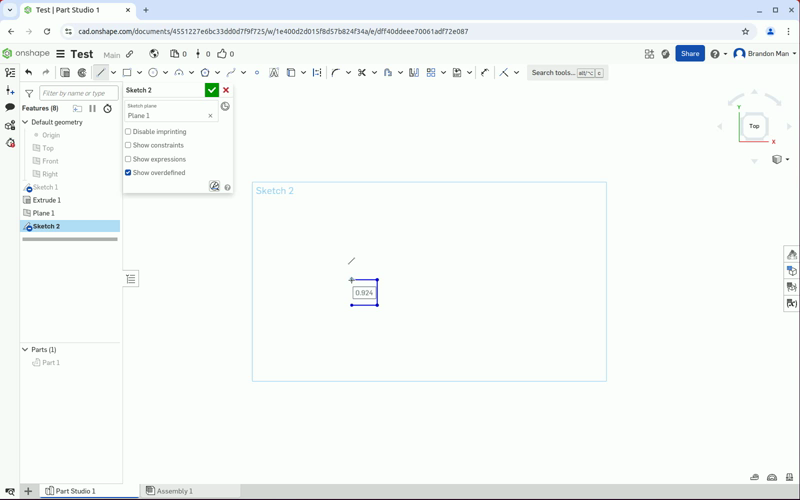
scroll(-6)
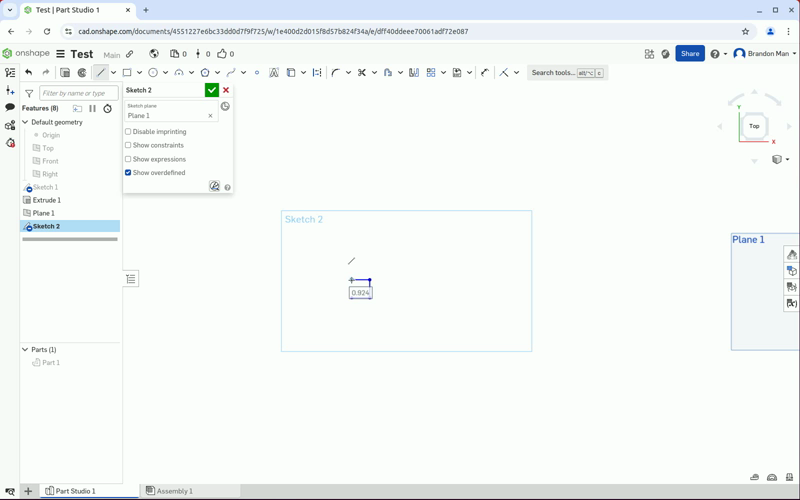
scroll(-6)
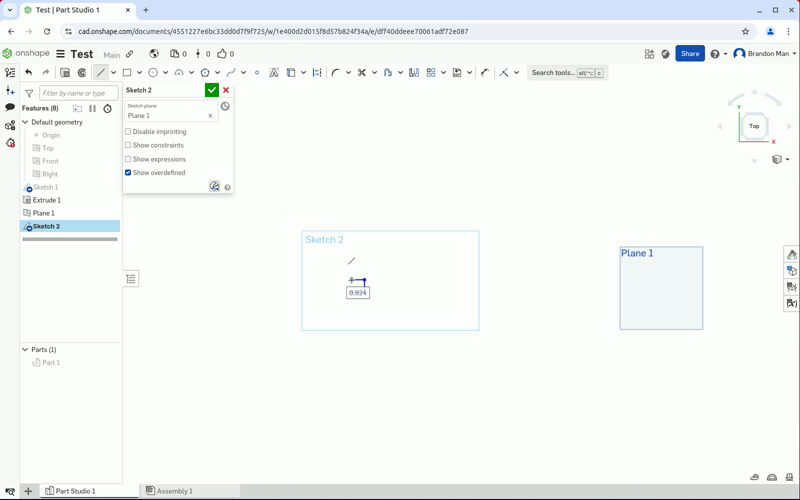
scroll(-6)
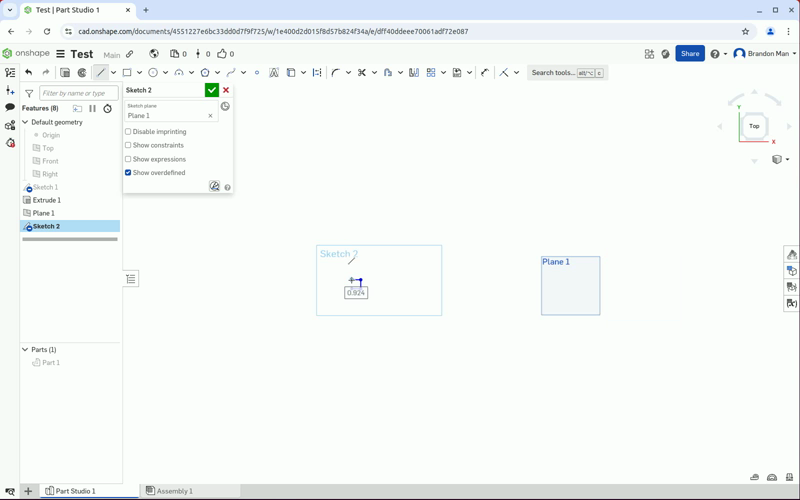
scroll(-6)
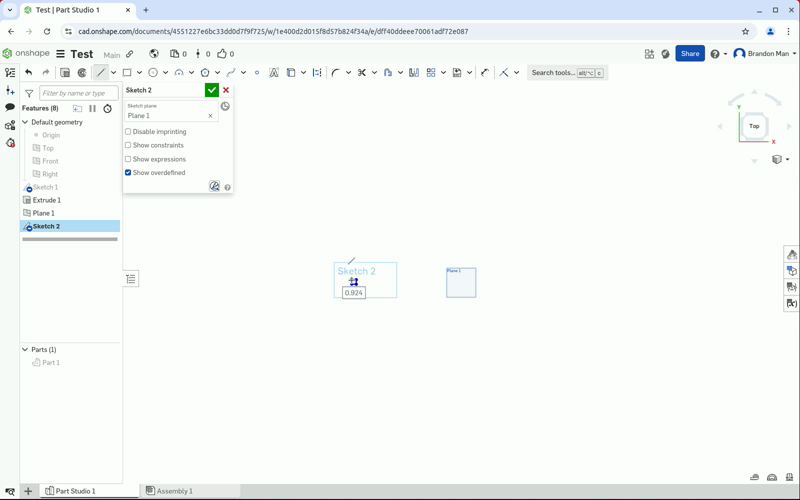
key_up(shift)
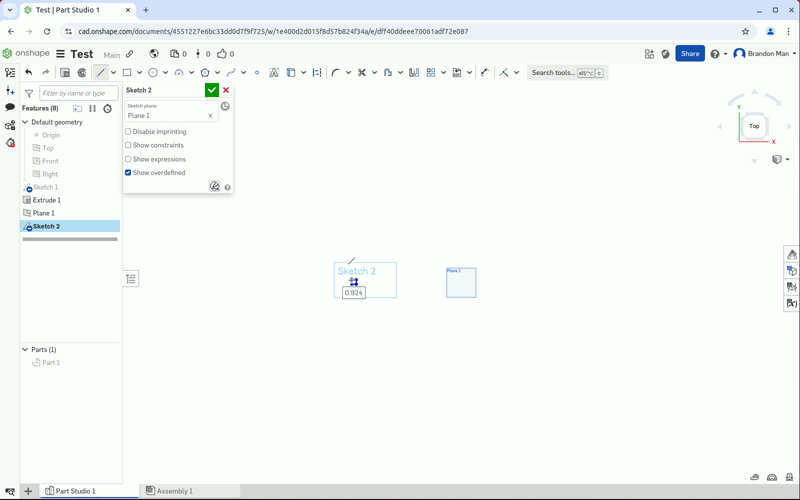
mouse_move(381, 279)
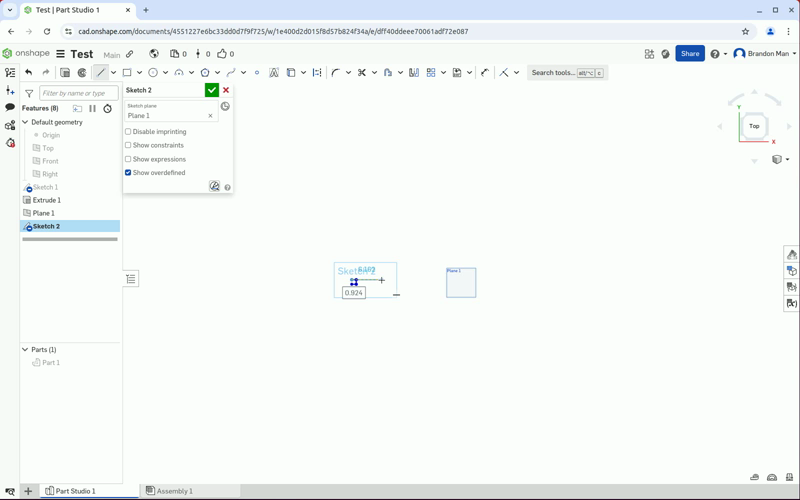
key_down(shift)
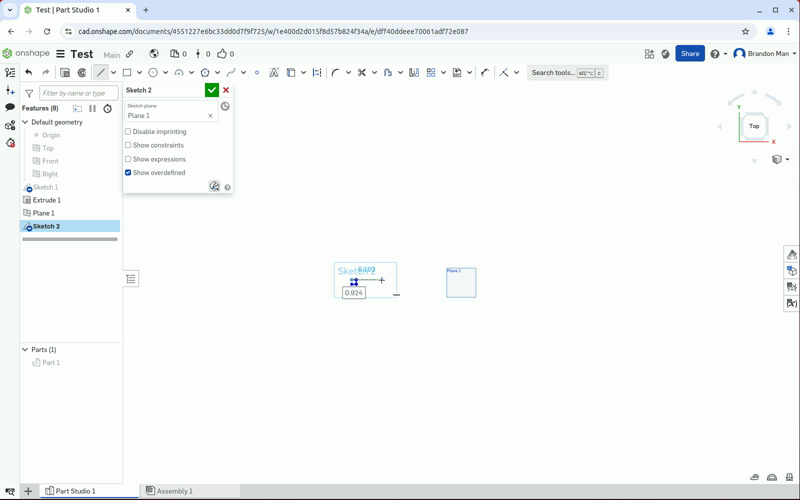
mouse_move(351, 284)
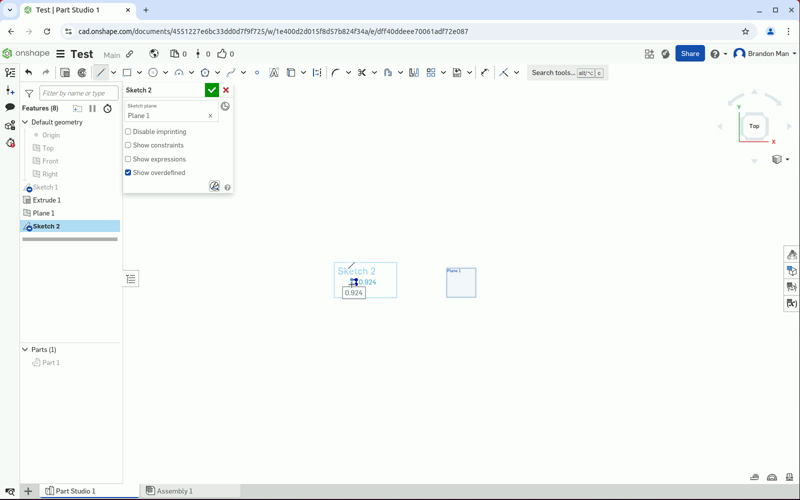
scroll(6)
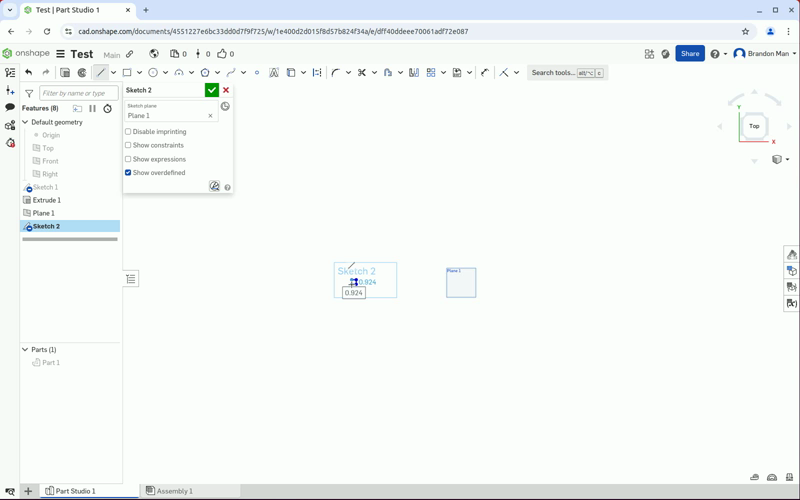
scroll(6)
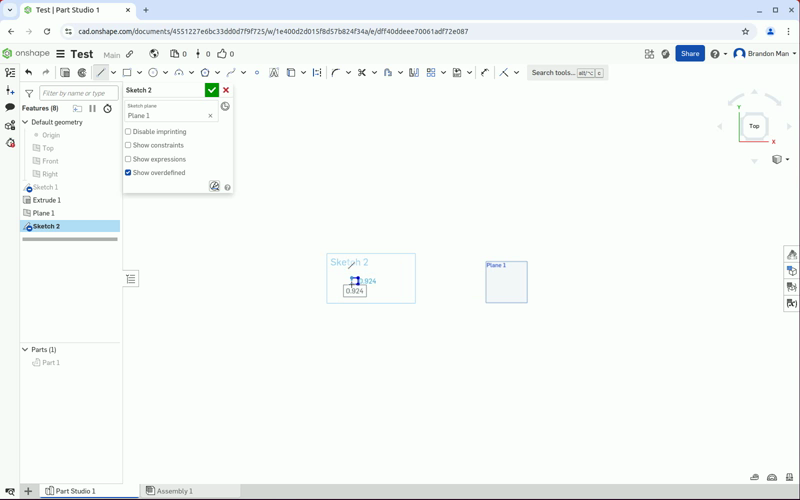
scroll(6)
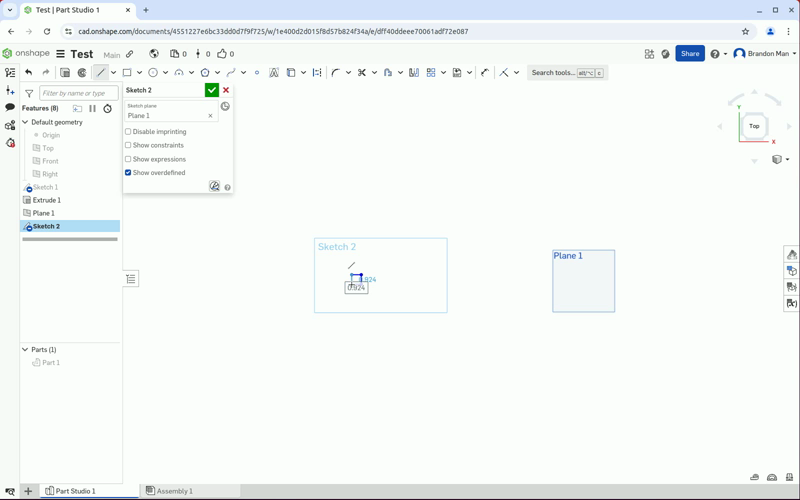
scroll(6)
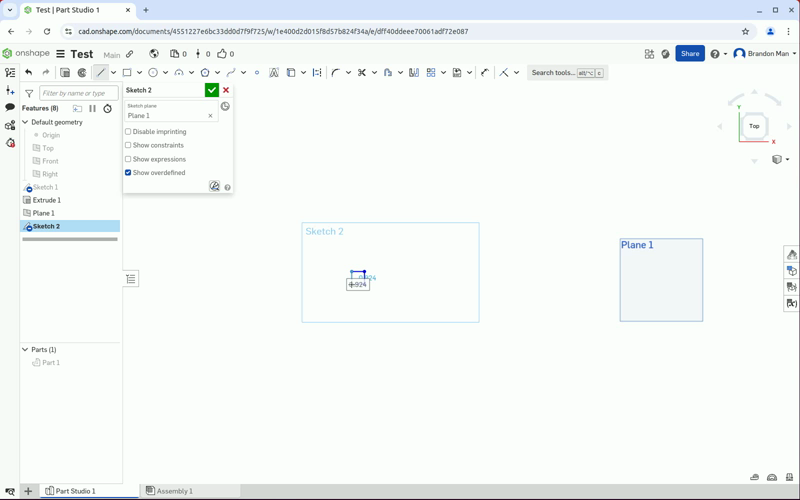
scroll(6)
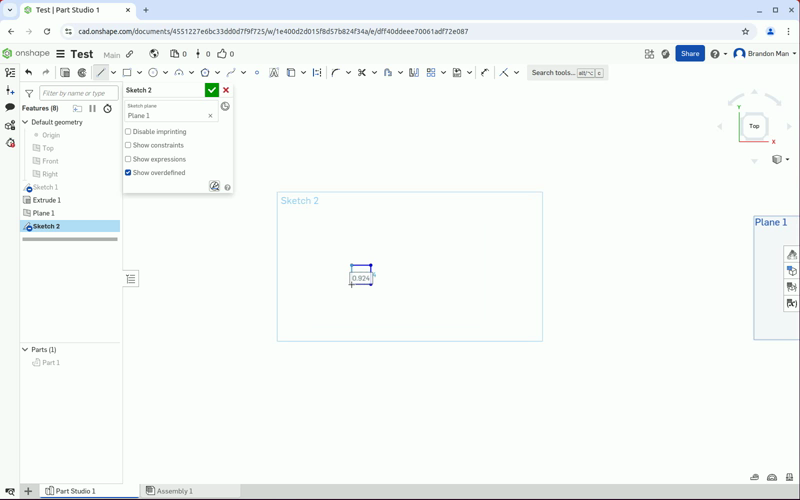
scroll(6)
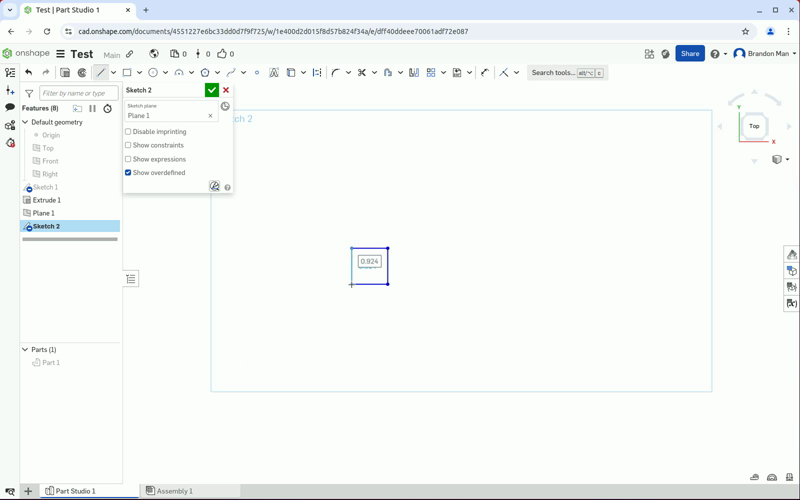
scroll(6)
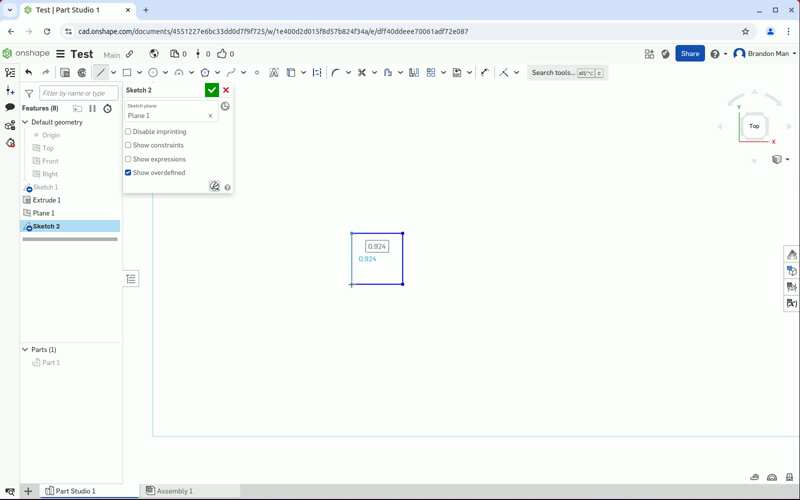
key_up(shift)
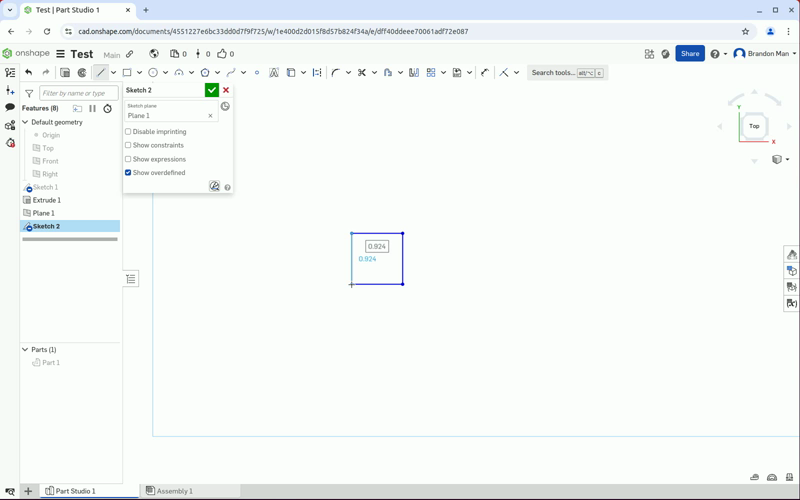
click(351, 284)
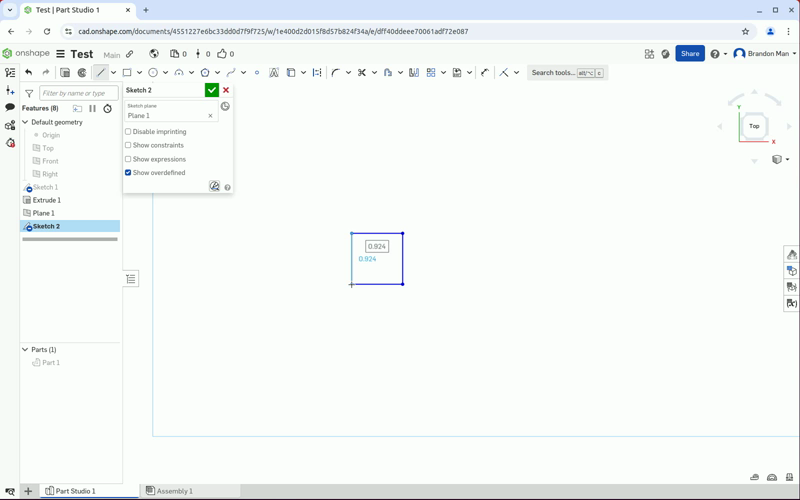
scroll(-6)
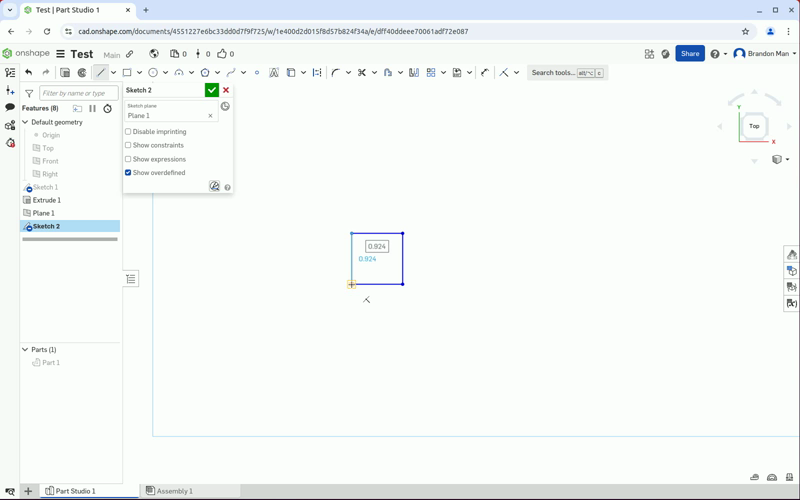
scroll(-6)
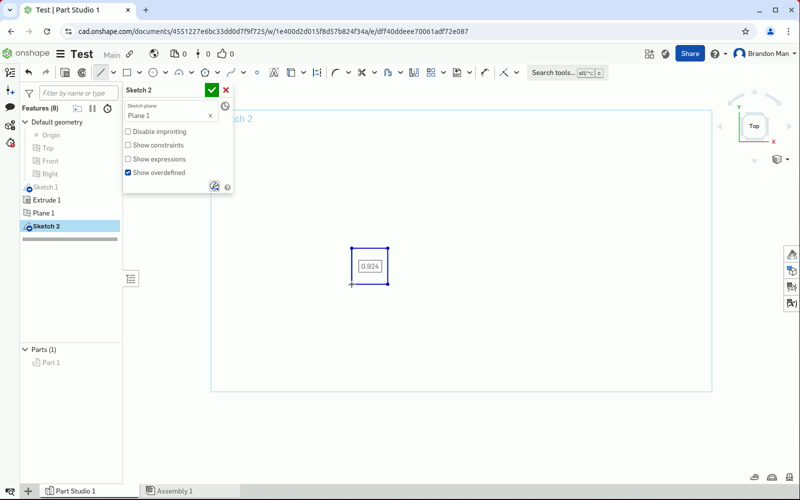
scroll(-6)
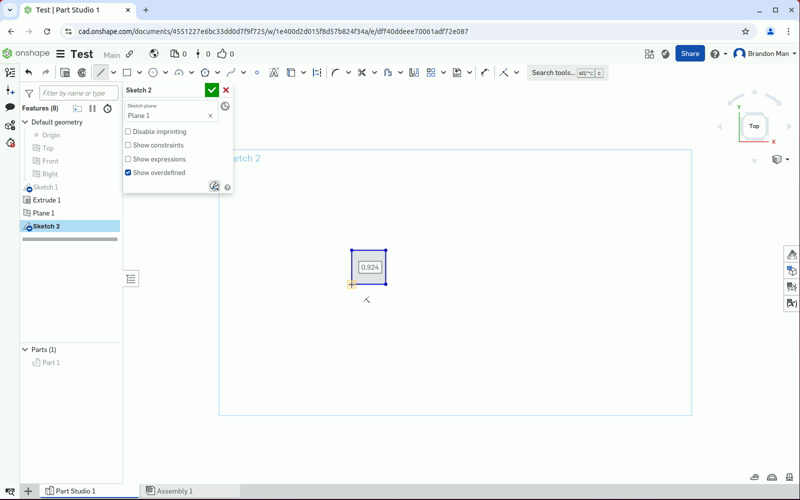
scroll(-6)
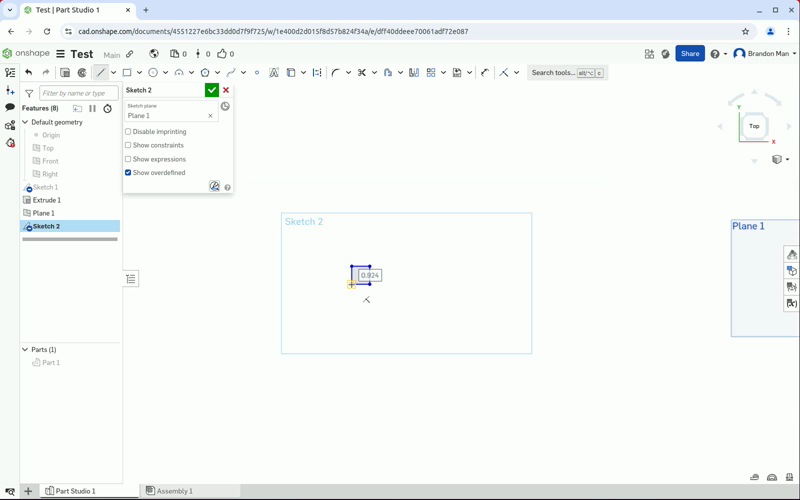
scroll(-6)
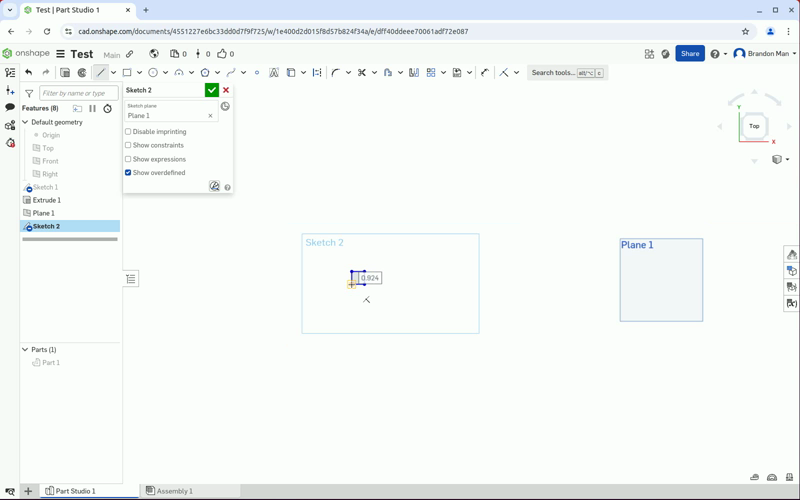
scroll(-6)
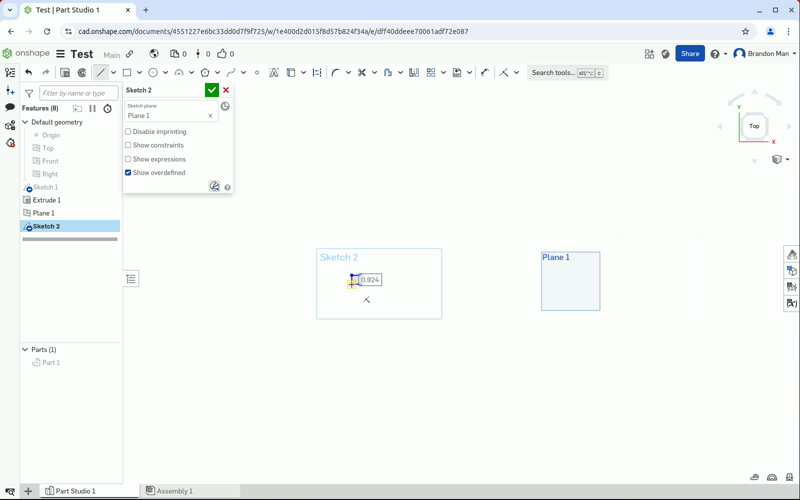
scroll(-6)
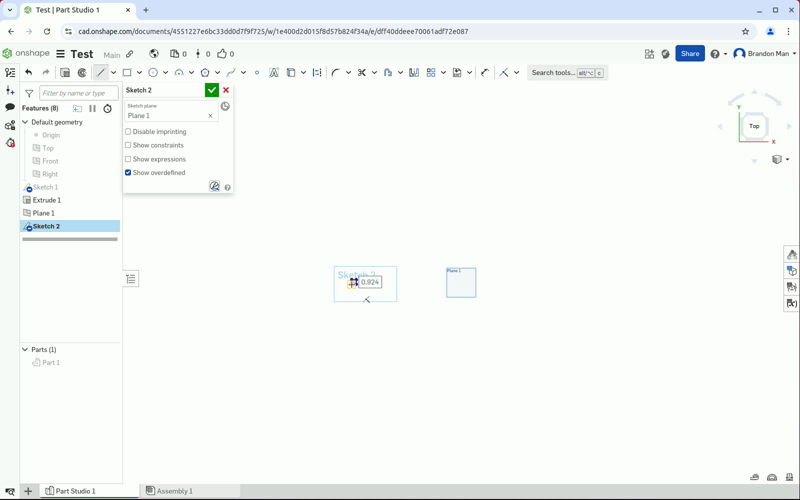
key(esc)
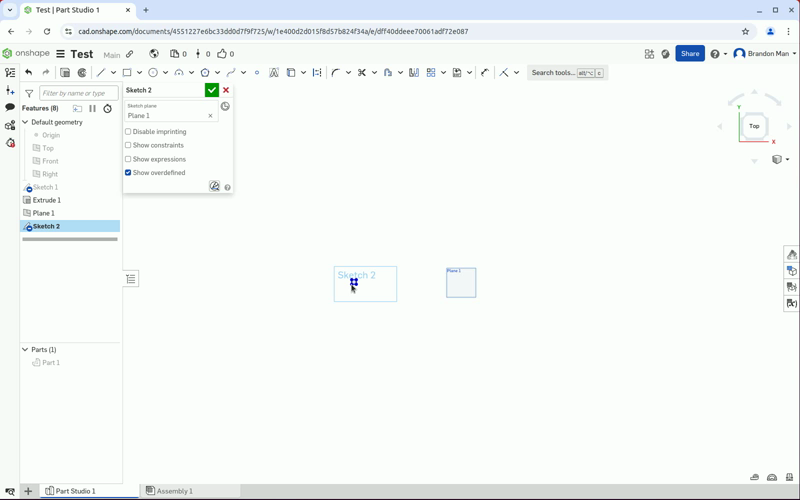
mouse_move(356, 282)
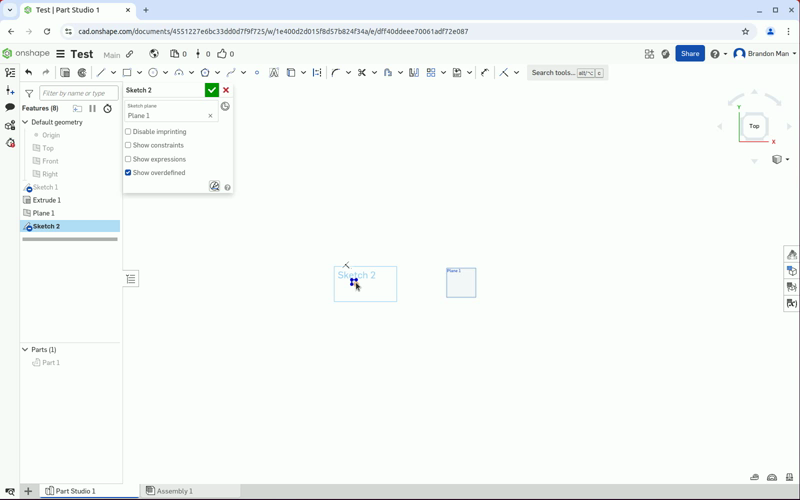
scroll(6)
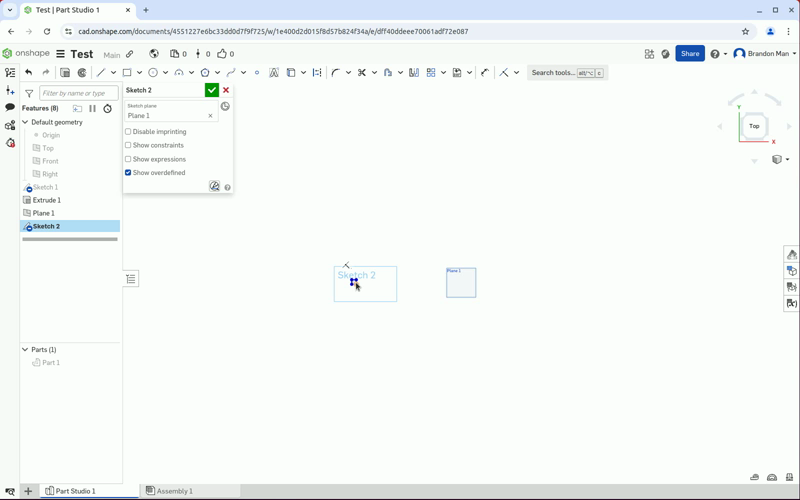
scroll(6)
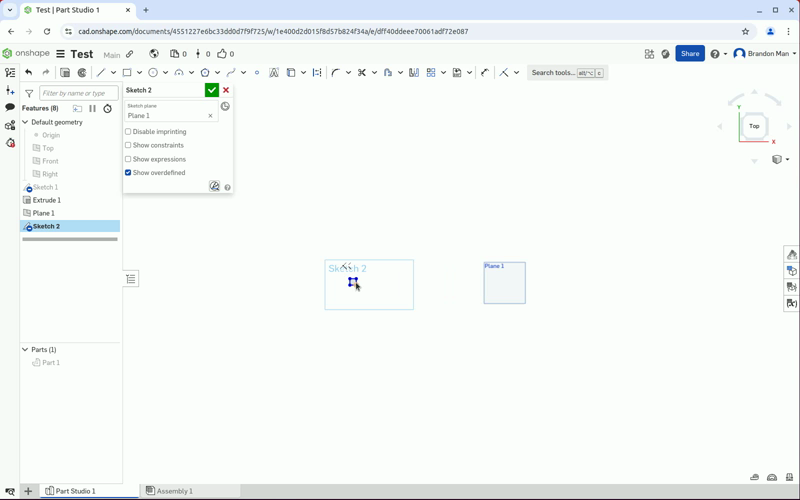
scroll(6)
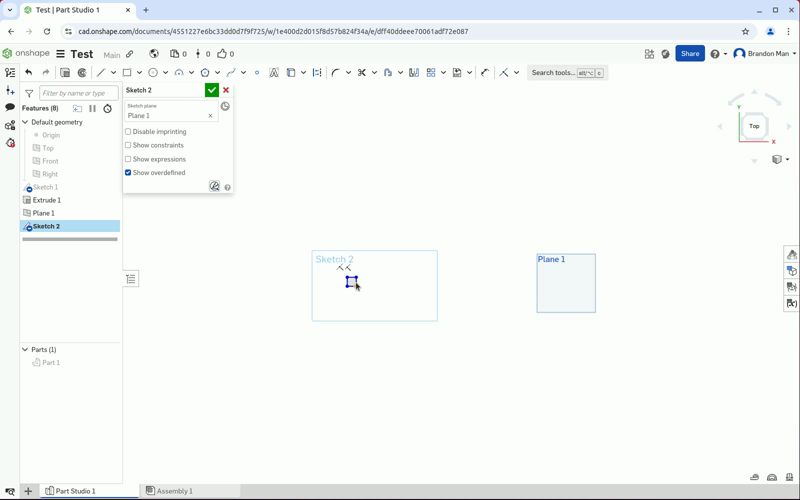
scroll(6)
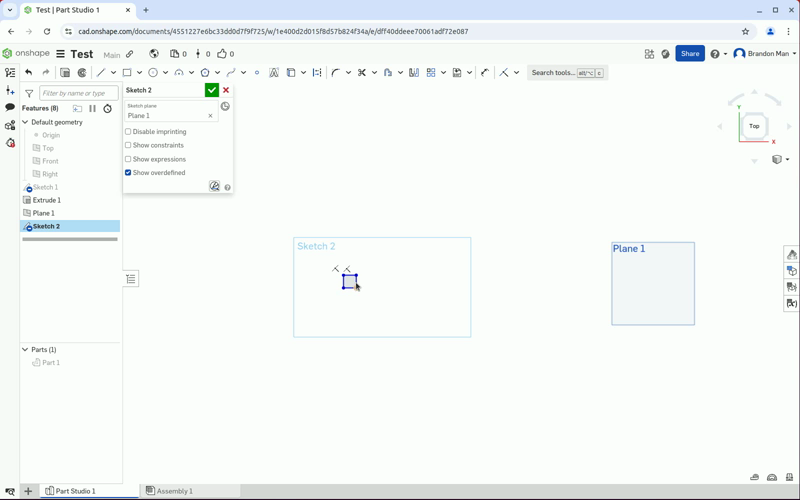
scroll(6)
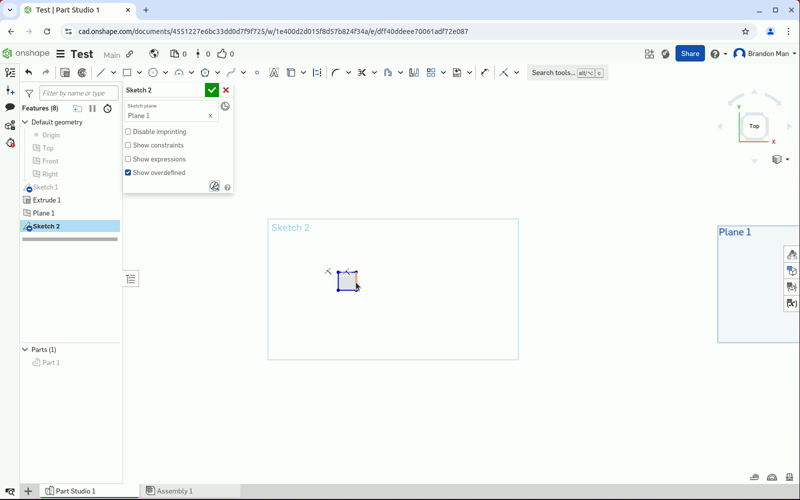
scroll(6)
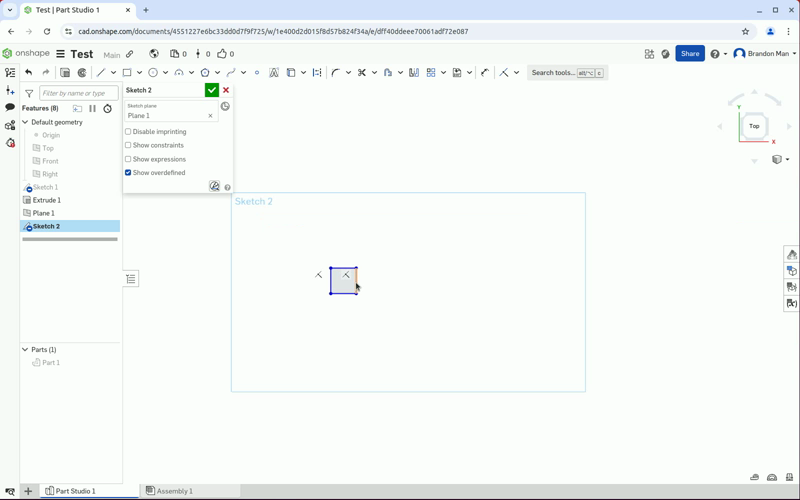
scroll(6)
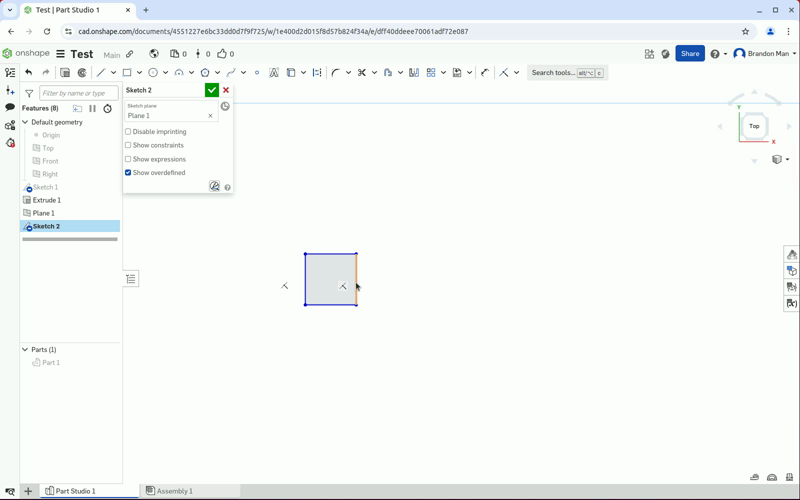
click(356, 282)
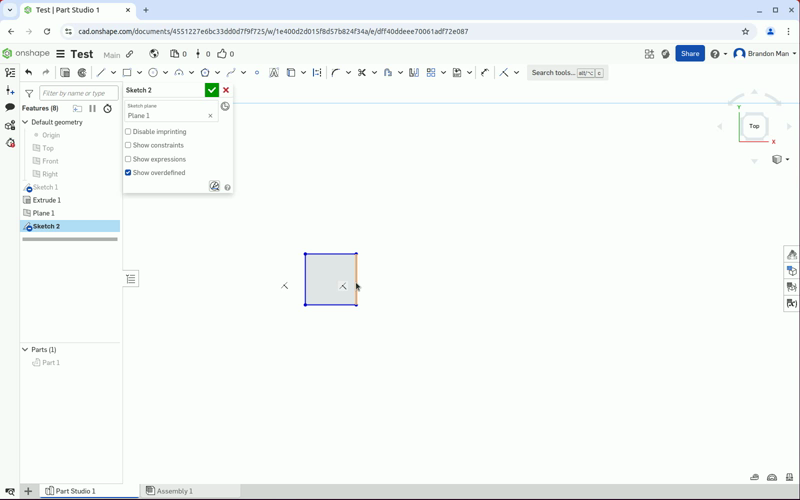
scroll(-6)
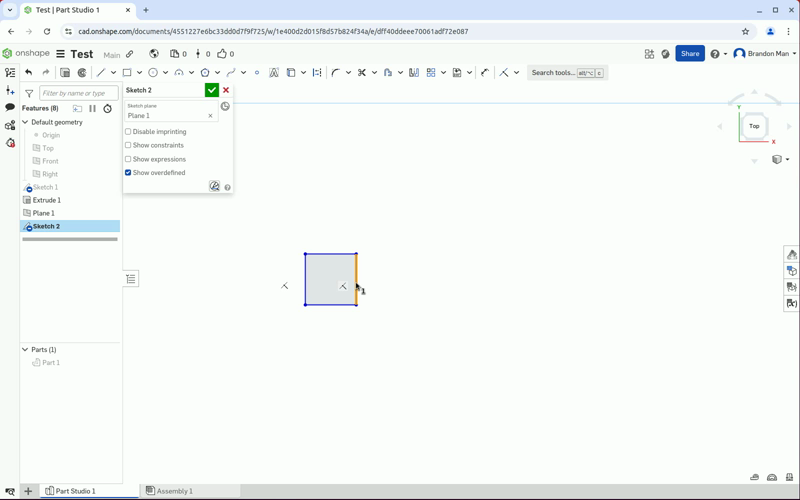
scroll(-6)
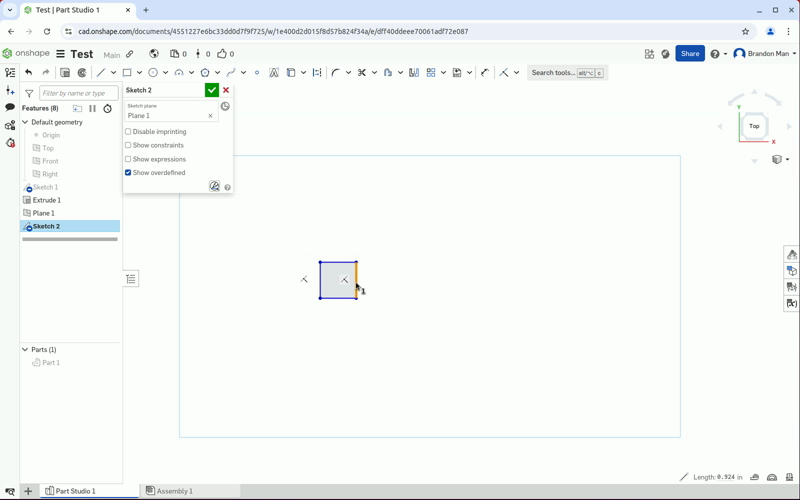
scroll(-6)
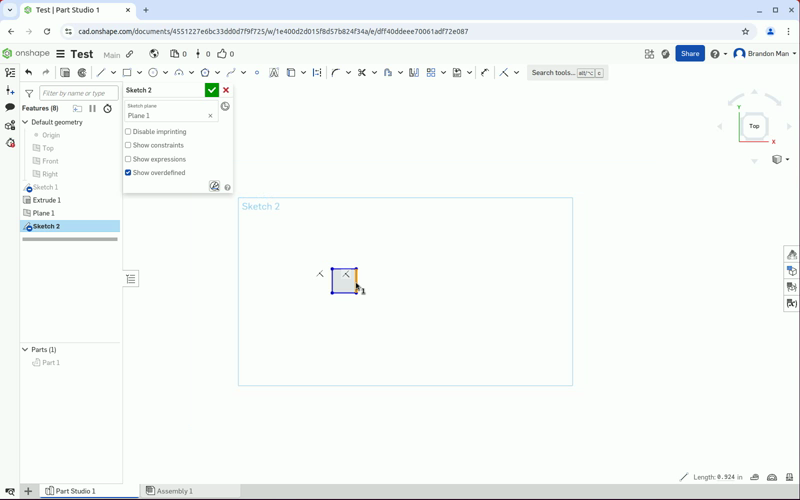
scroll(-6)
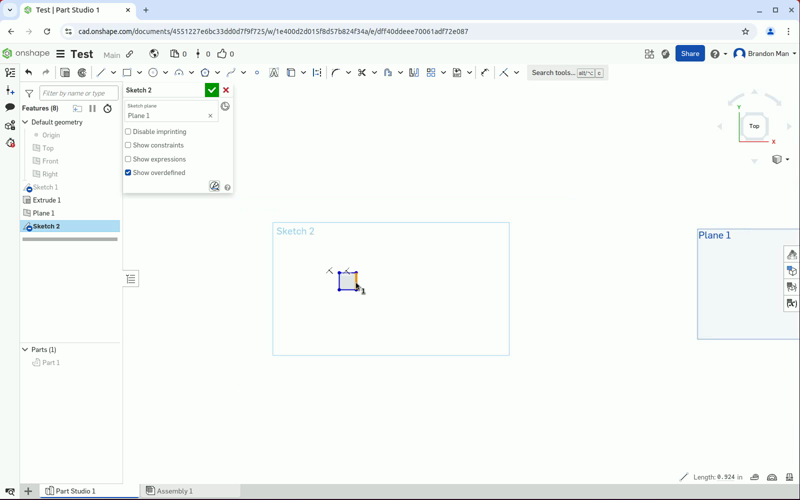
scroll(-6)
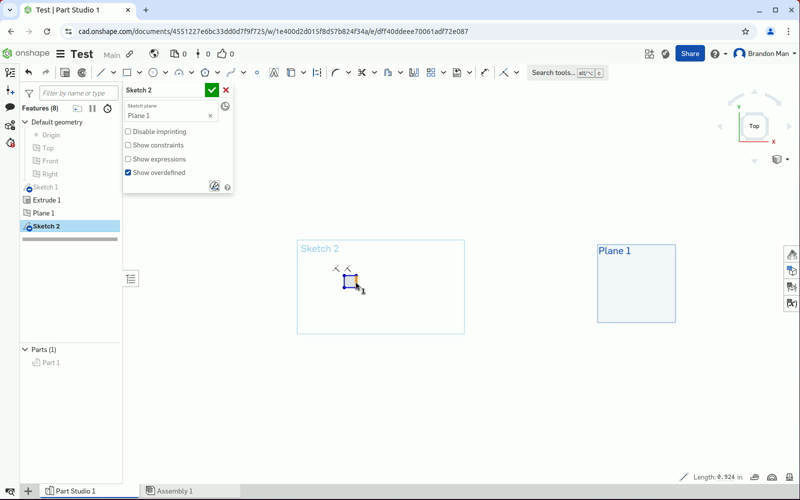
scroll(-6)
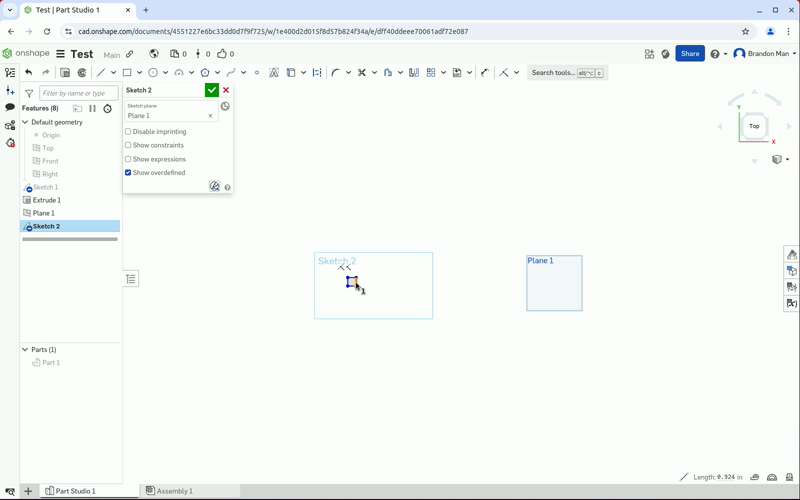
scroll(-6)
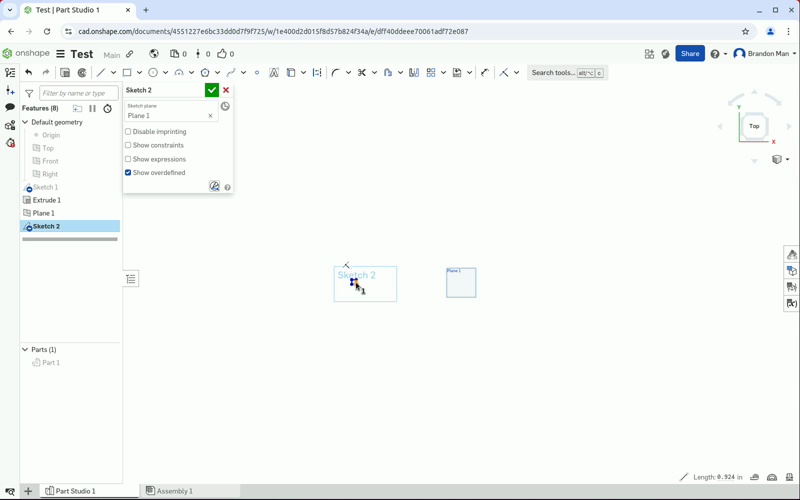
mouse_move(73, 352)
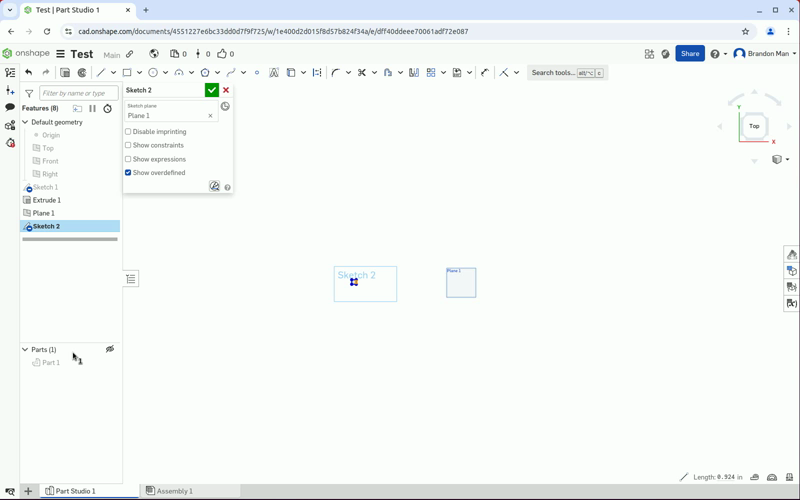
key(shift+y)
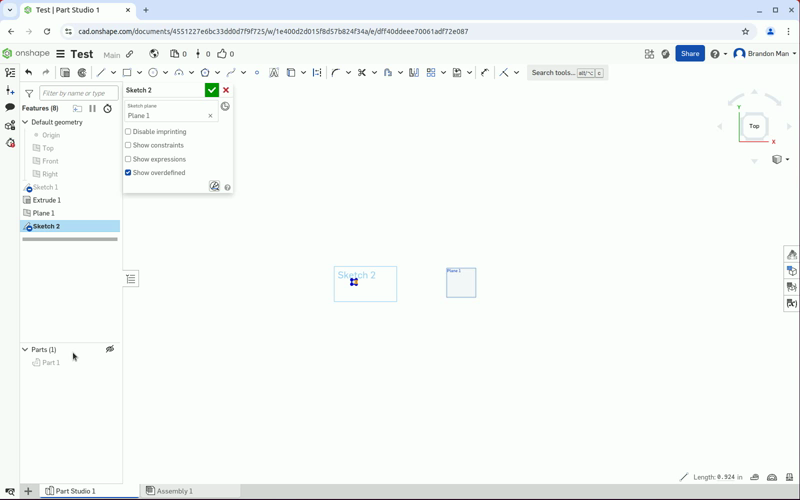
key(shift+e)
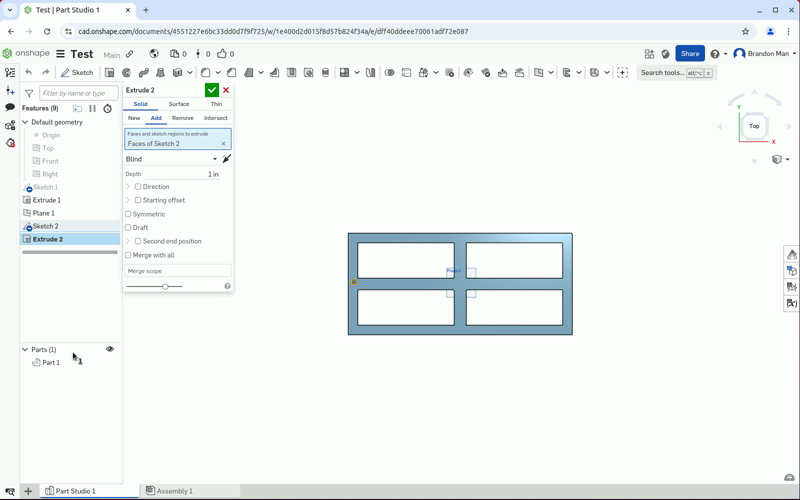
mouse_move(143, 106)
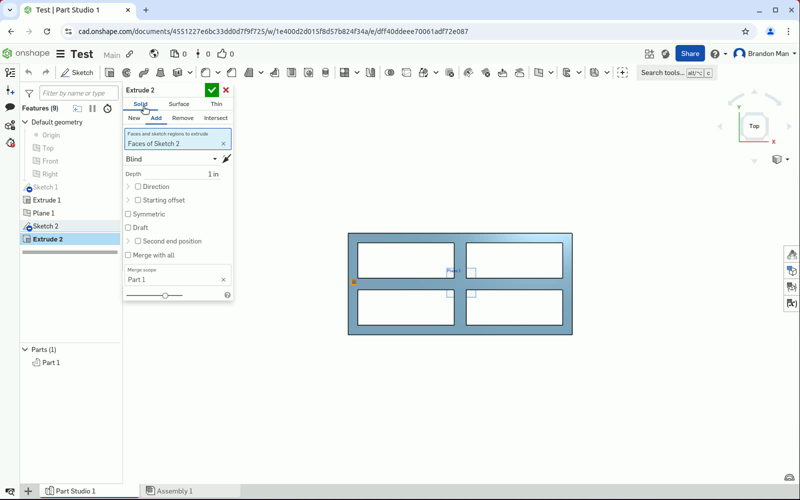
click(143, 106)
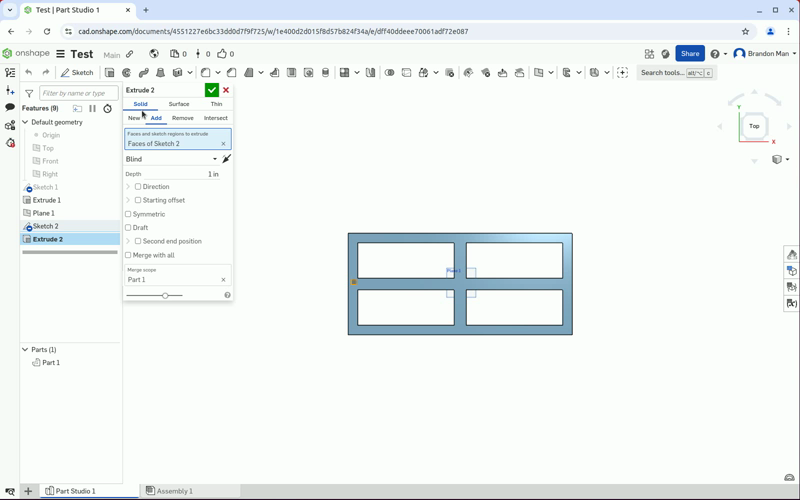
mouse_move(137, 120)
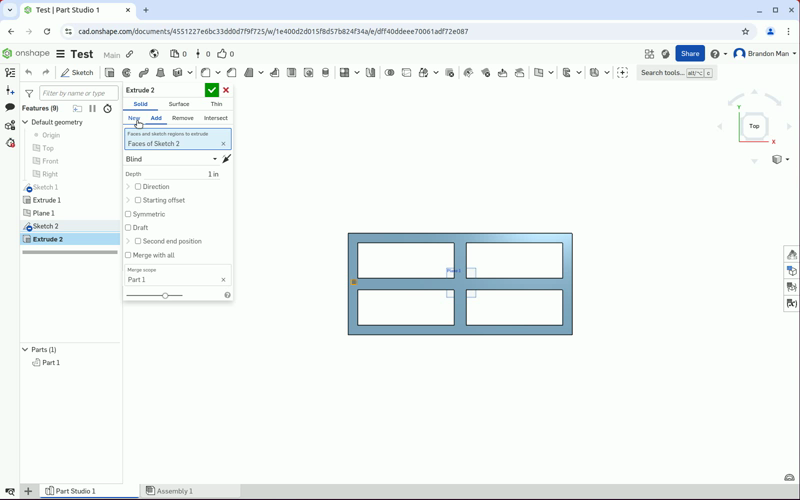
click(137, 120)
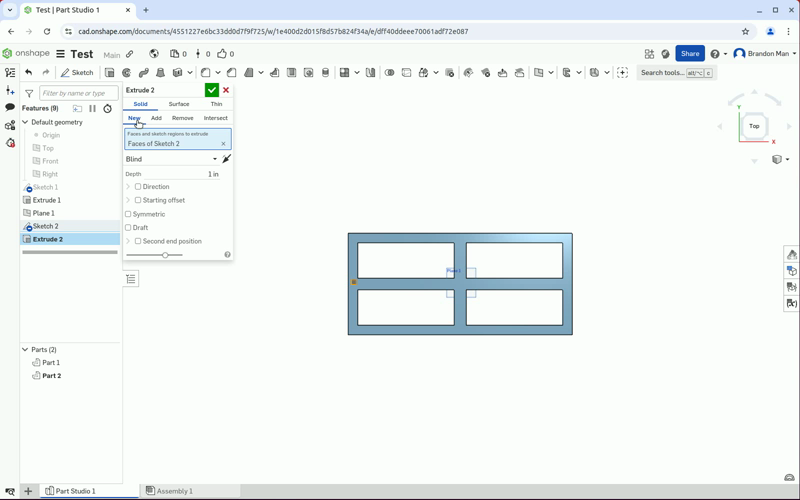
key(tab, 4)
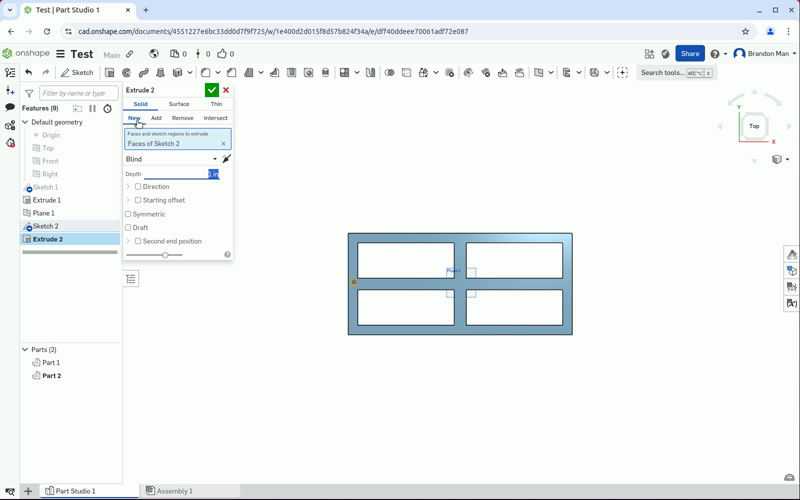
text(0.241)
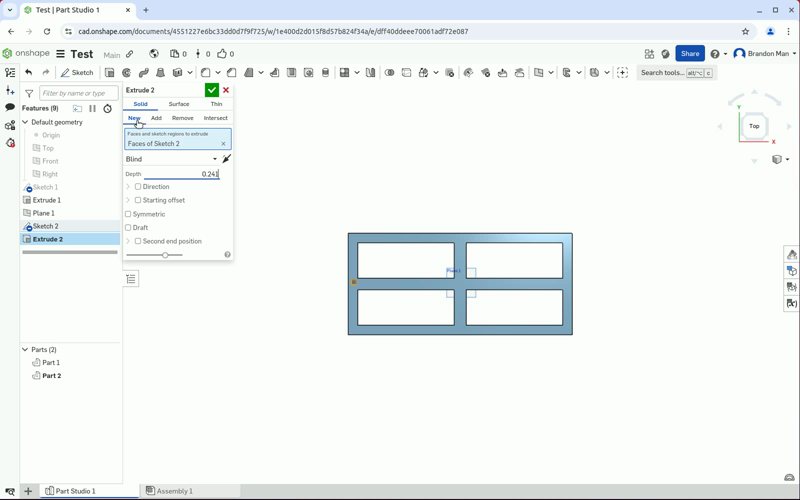
key(enter)
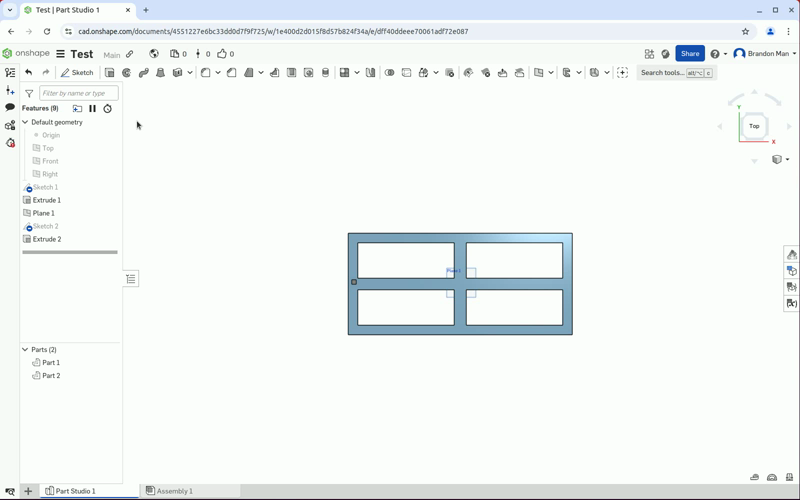
key(shift+h)
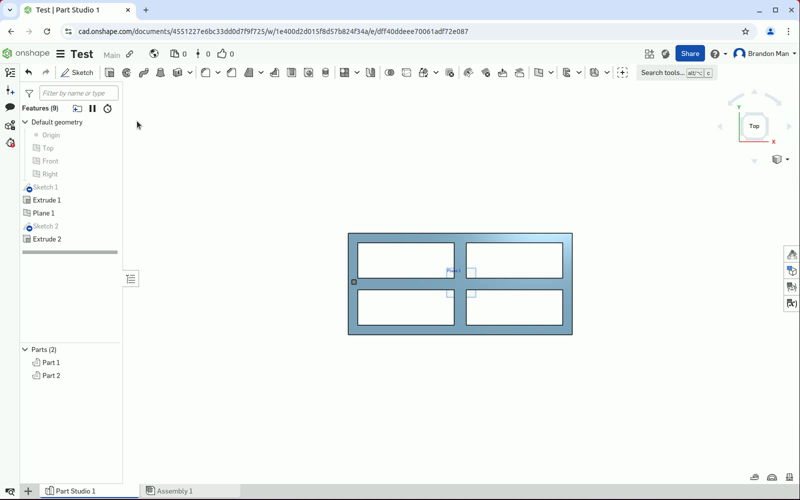
key(shift+h)
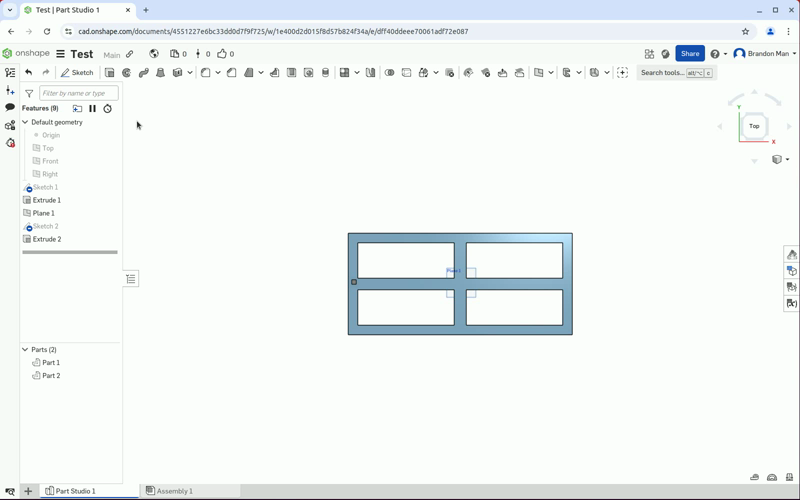
mouse_move(73, 189)
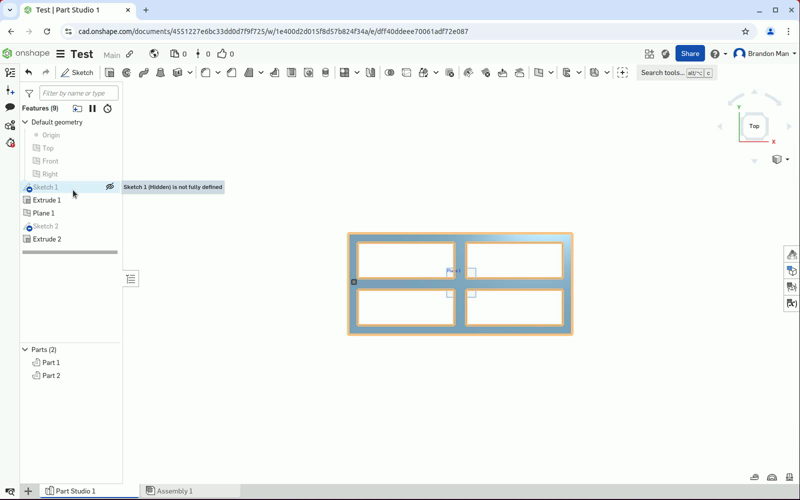
click(73, 189)
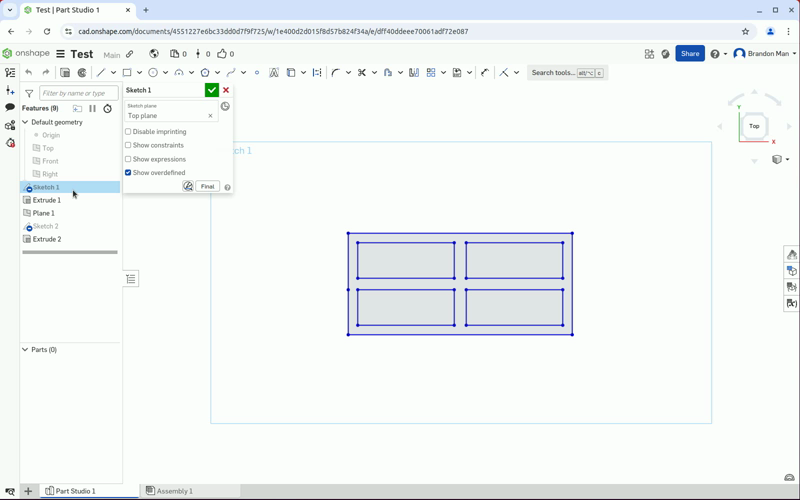
mouse_move(229, 92)
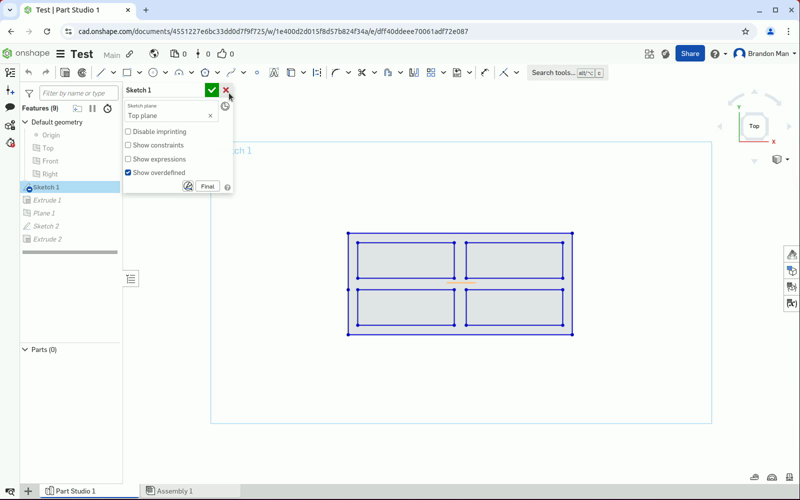
click(229, 92)
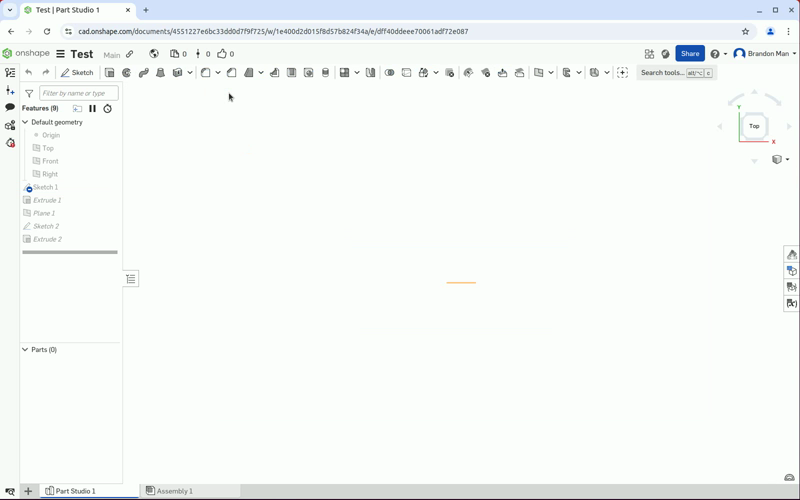
key(shift+s)
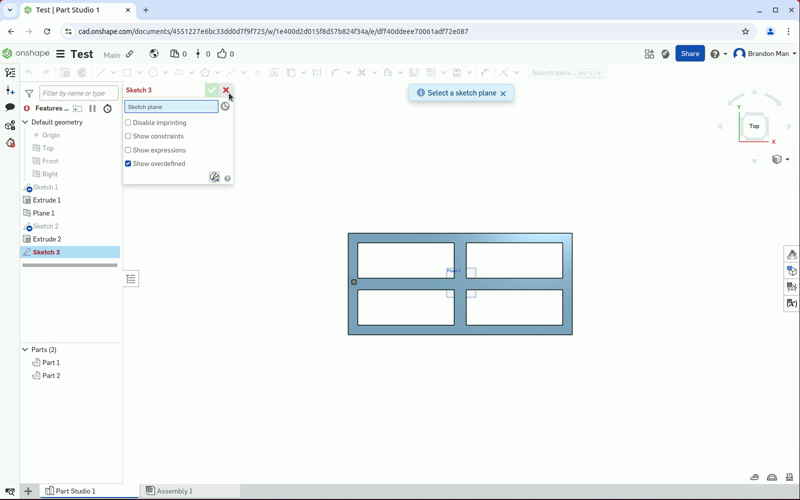
mouse_move(73, 215)
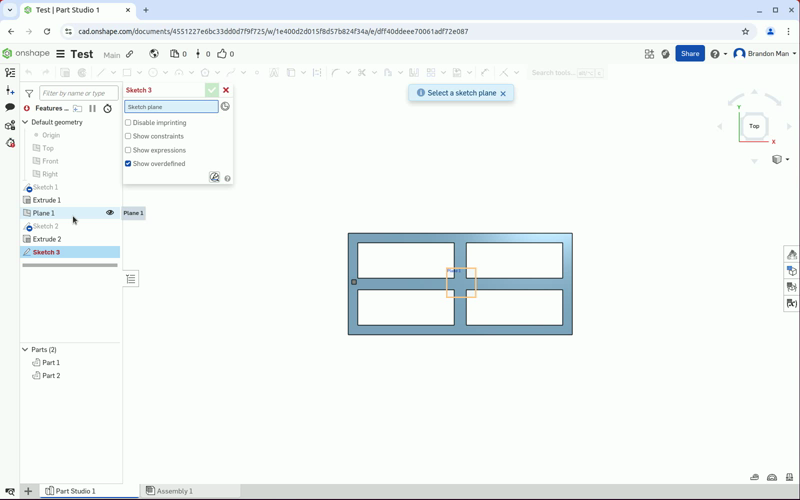
click(73, 215)
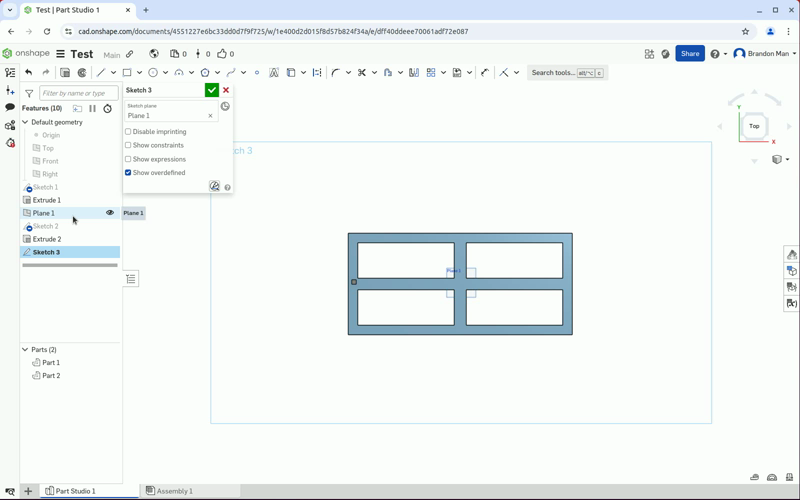
mouse_move(73, 352)
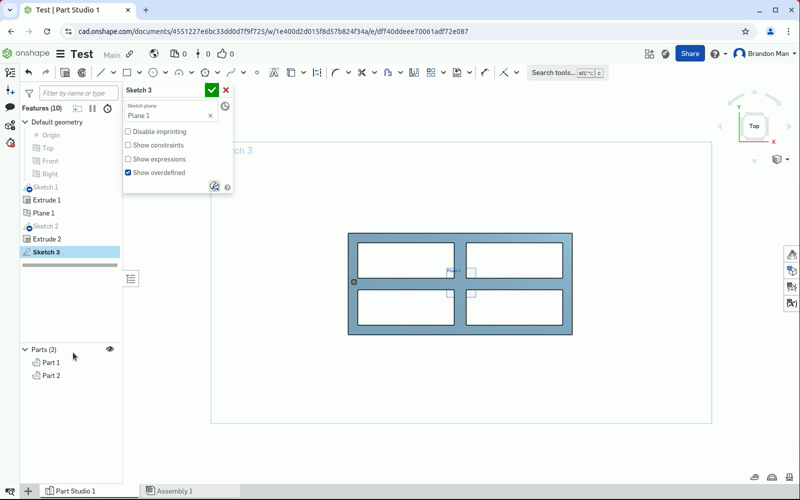
key(y)
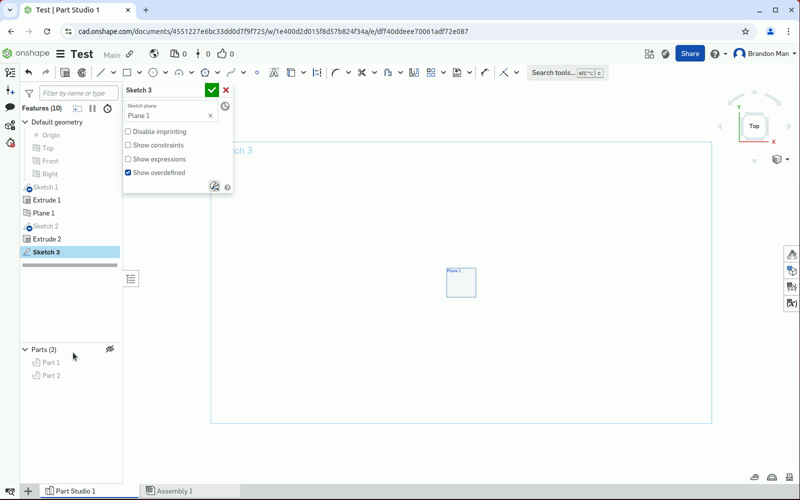
key(l)
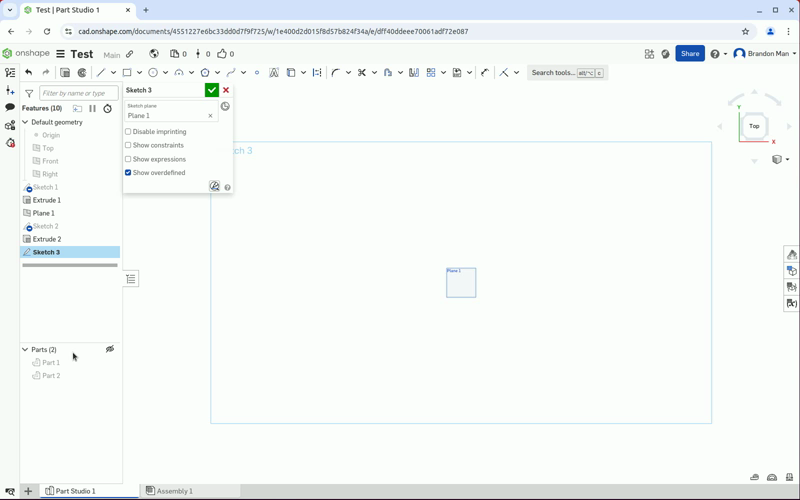
key_down(shift)
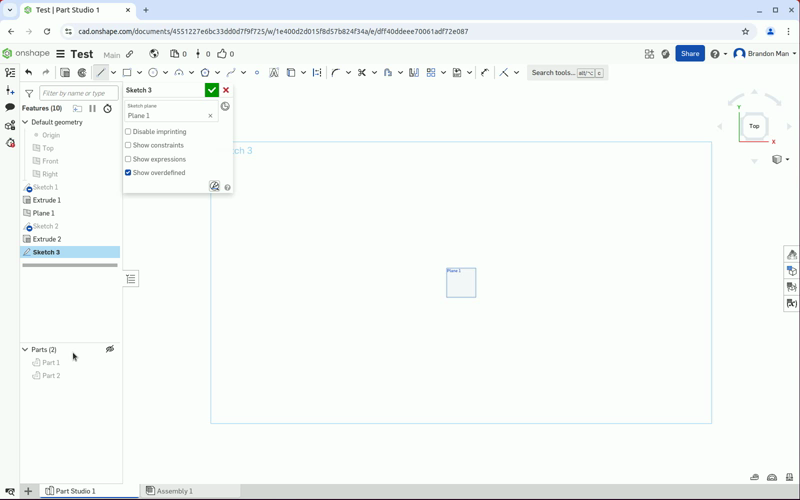
mouse_move(567, 284)
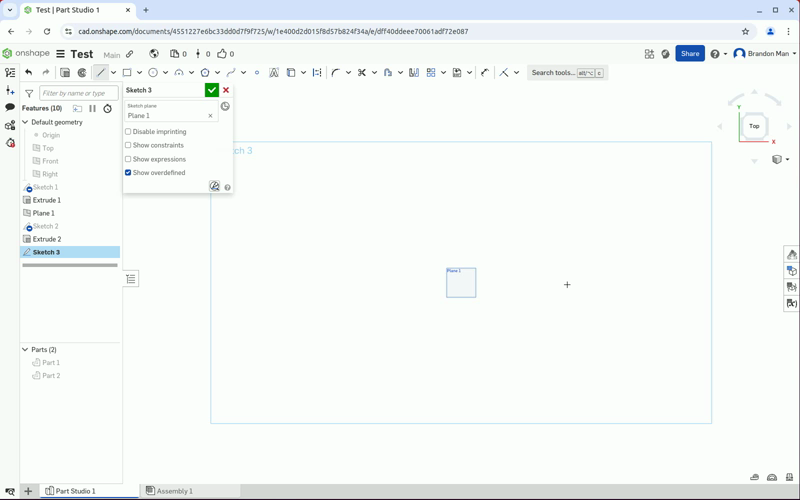
click(567, 284)
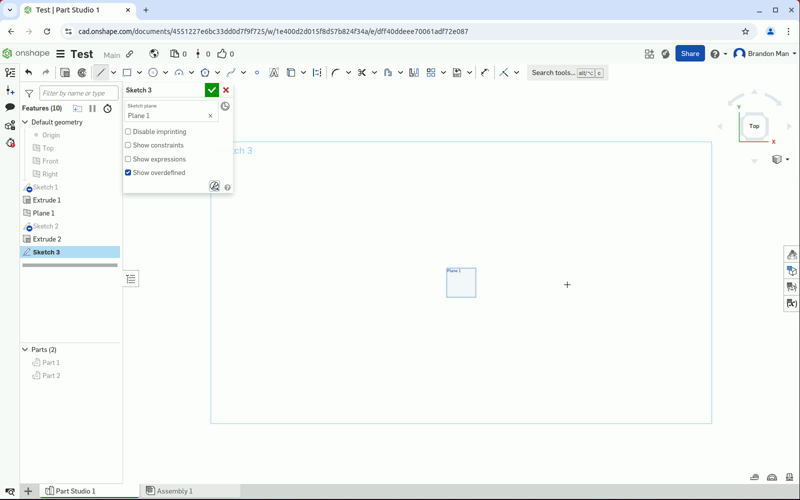
key_up(shift)
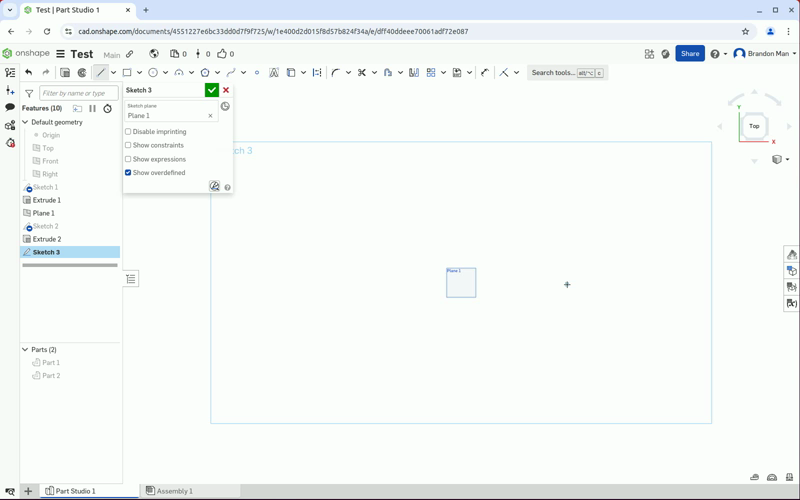
key_down(shift)
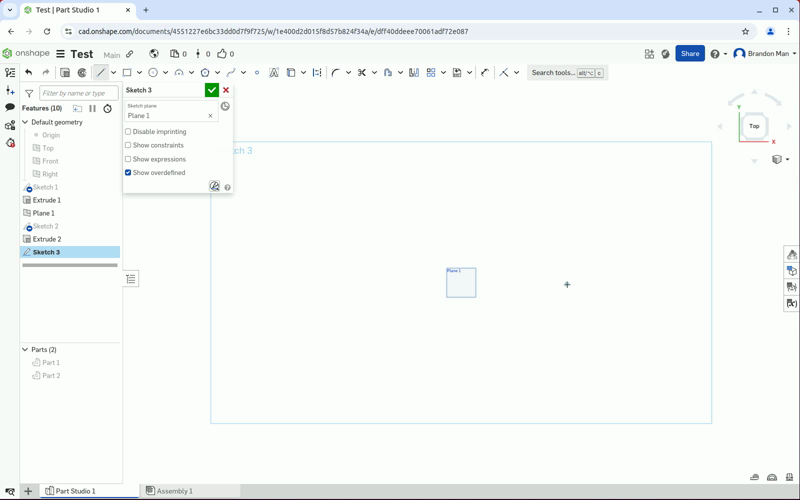
mouse_move(589, 284)
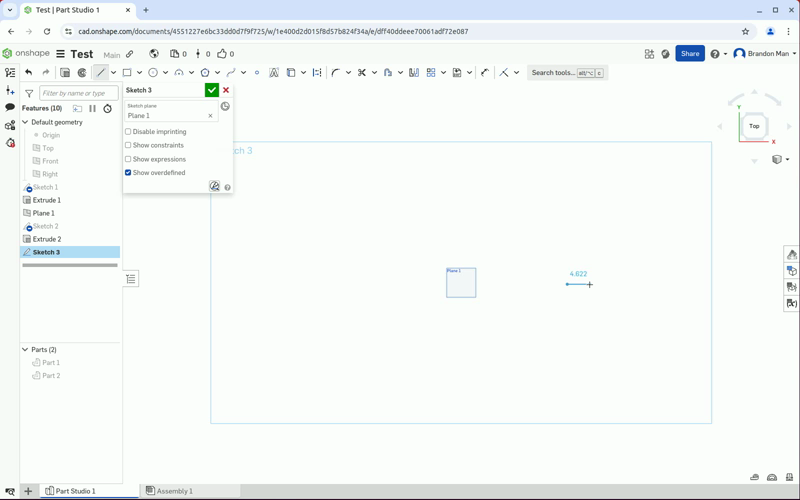
mouse_move(572, 284)
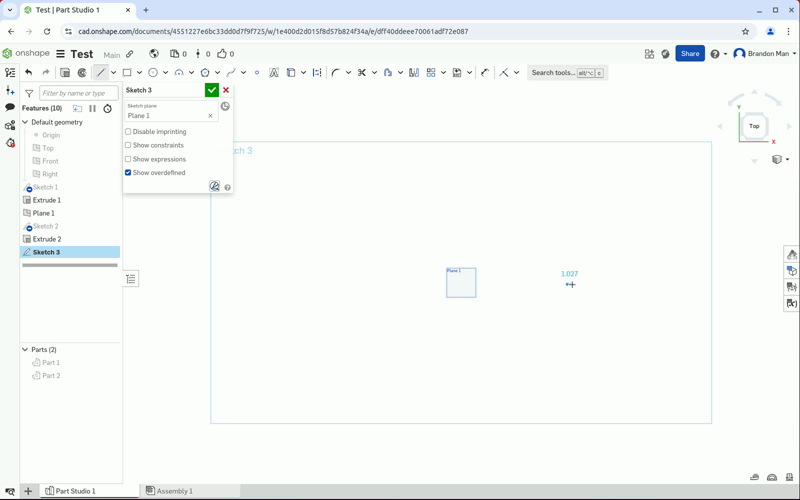
scroll(6)
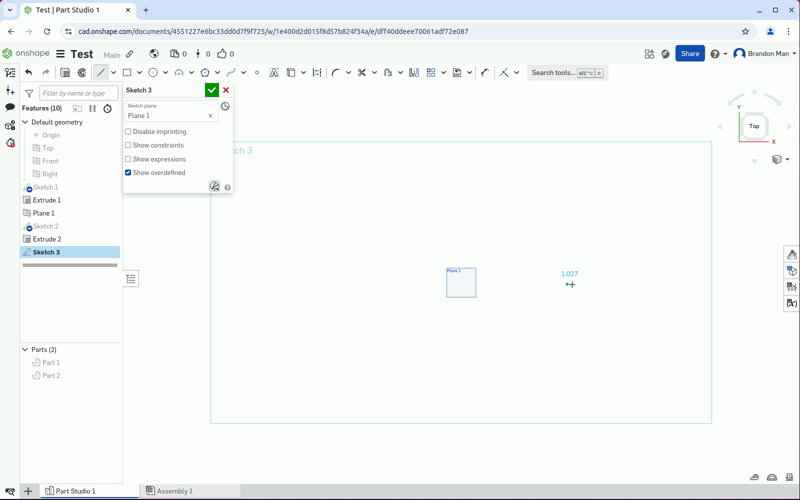
scroll(6)
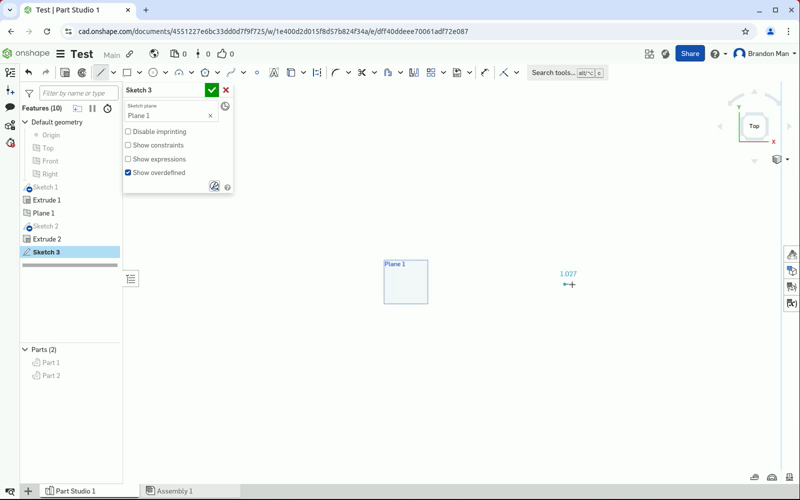
scroll(6)
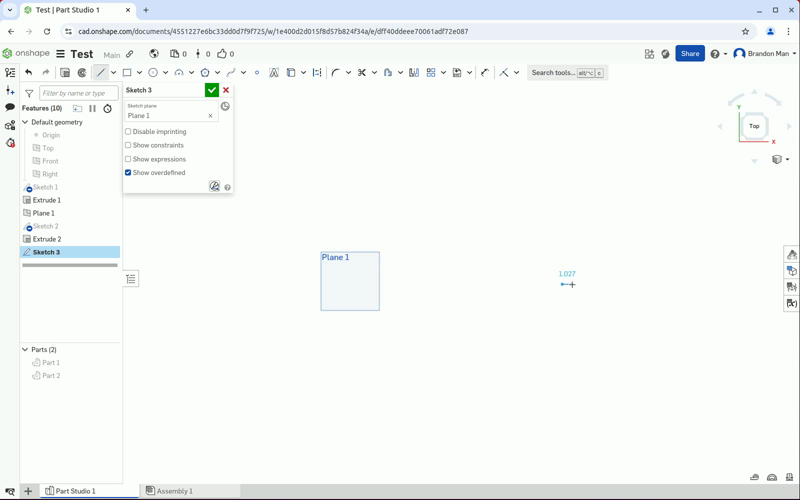
scroll(6)
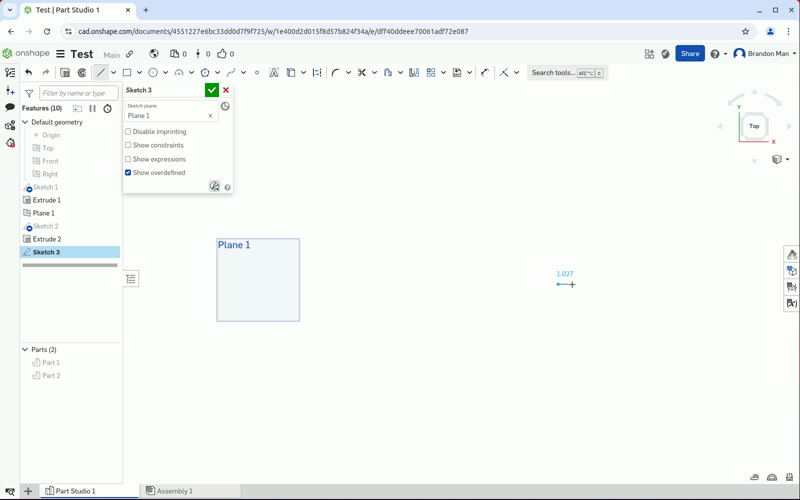
scroll(6)
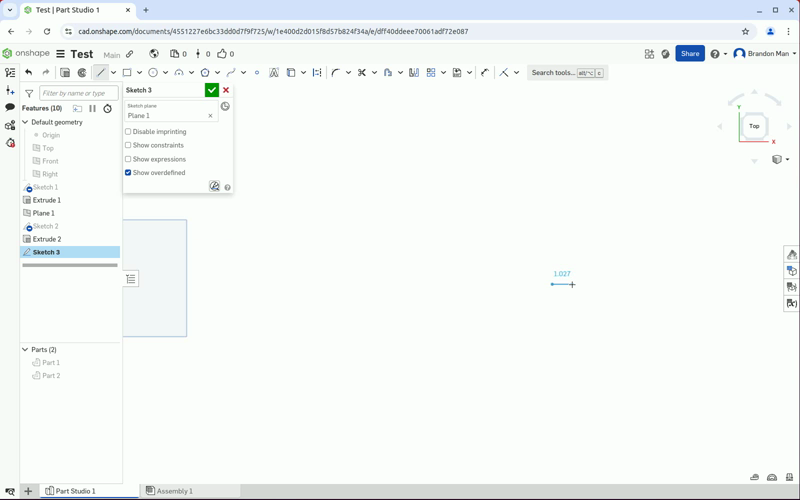
scroll(6)
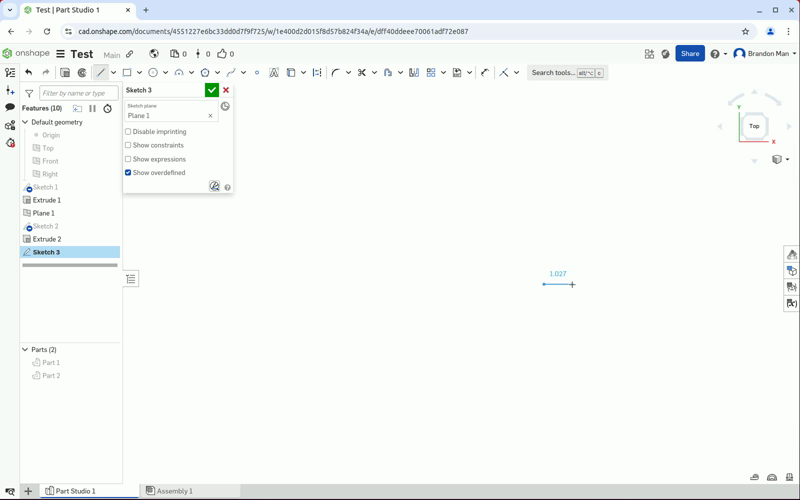
scroll(6)
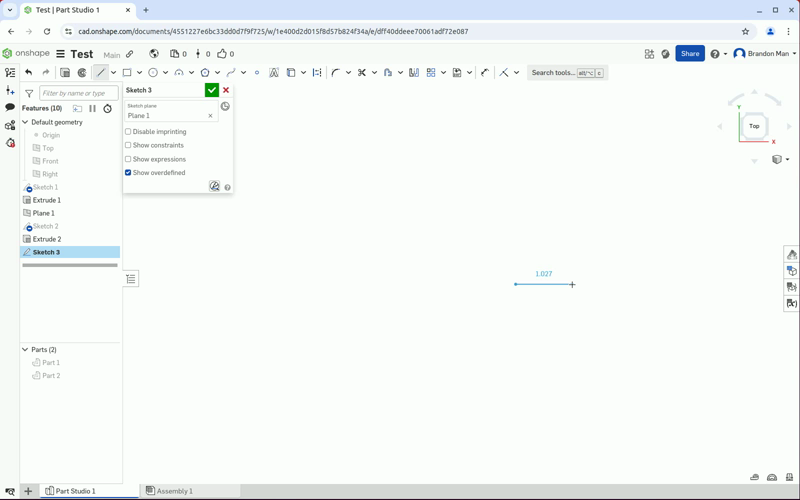
click(572, 284)
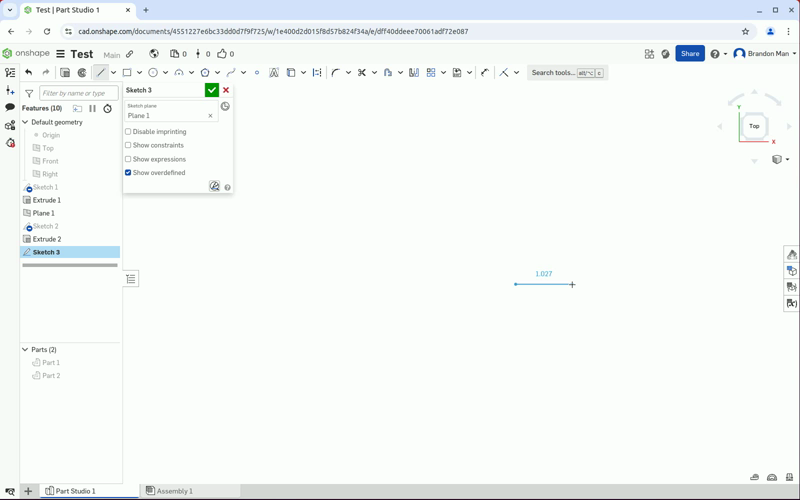
scroll(-6)
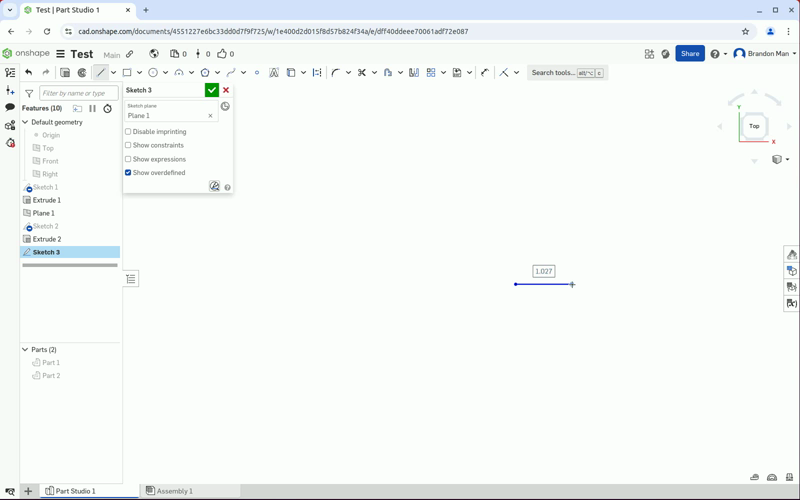
scroll(-6)
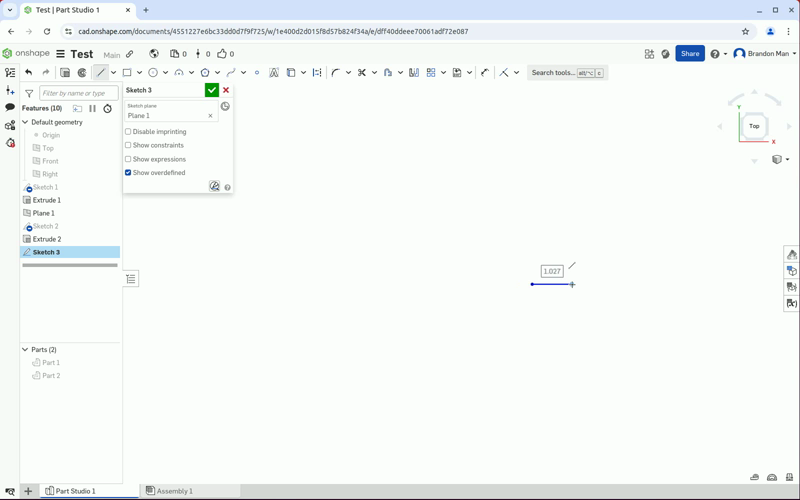
scroll(-6)
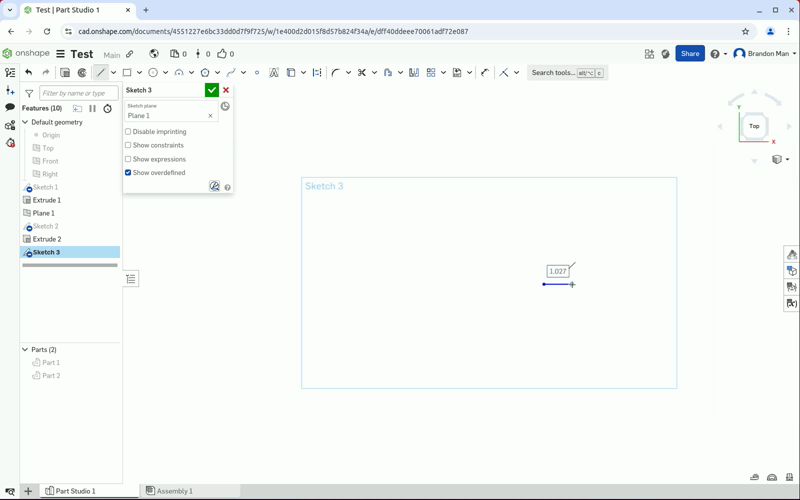
scroll(-6)
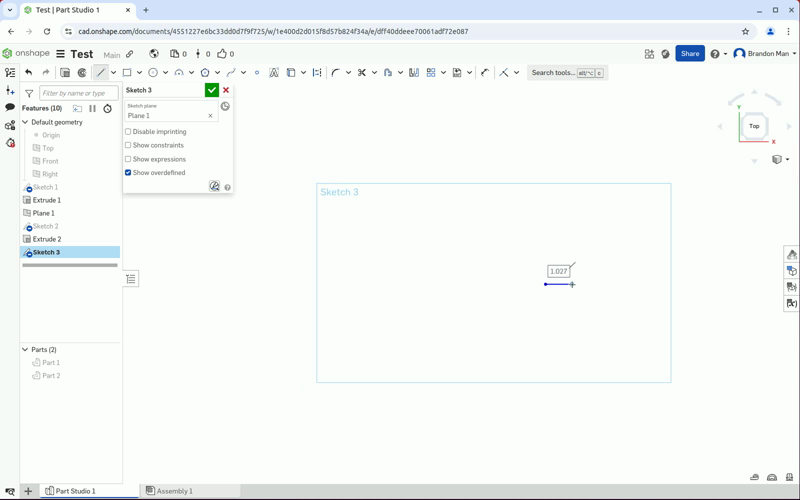
scroll(-6)
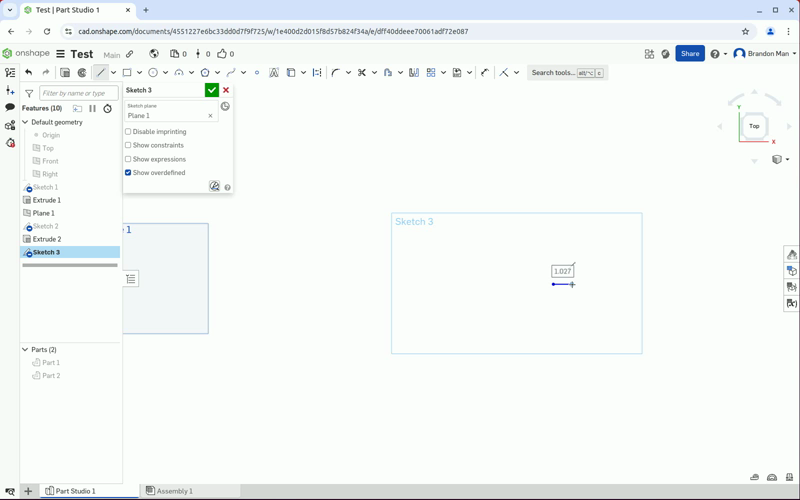
scroll(-6)
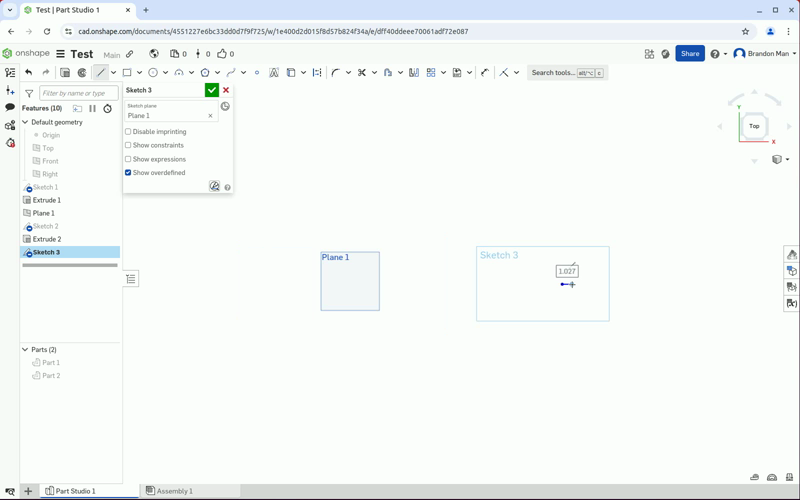
scroll(-6)
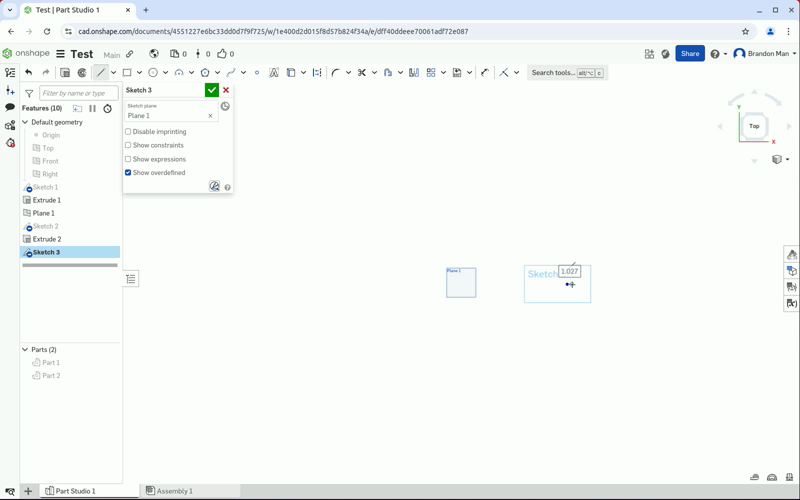
key_up(shift)
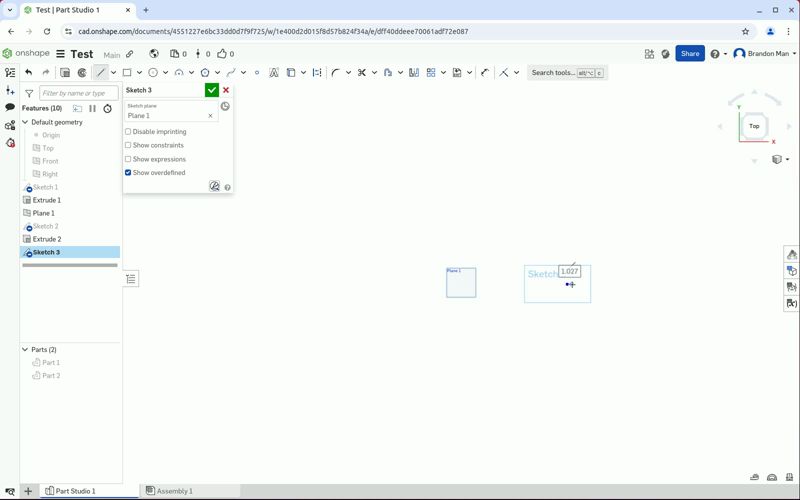
key_down(shift)
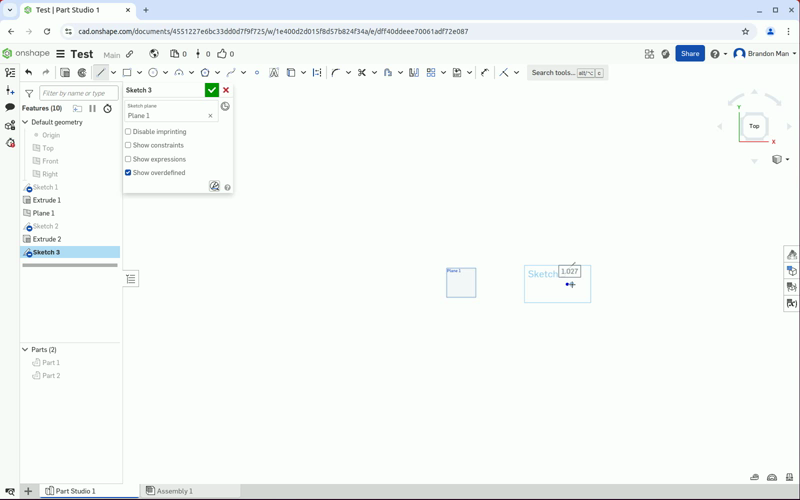
mouse_move(589, 284)
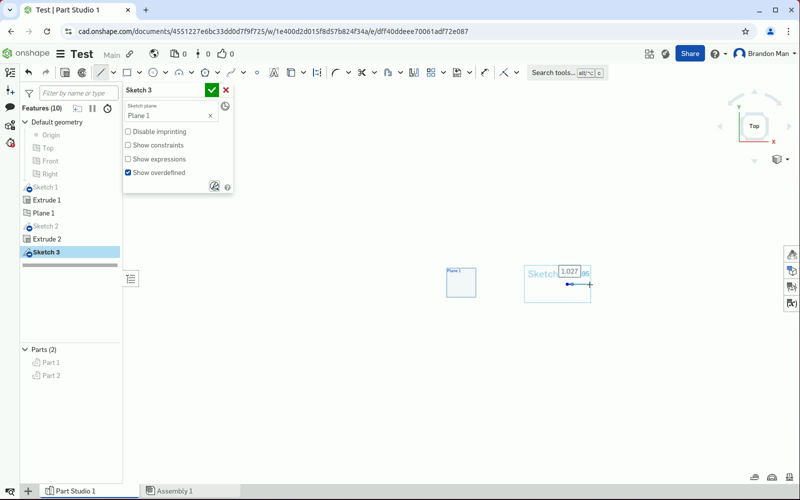
mouse_move(572, 279)
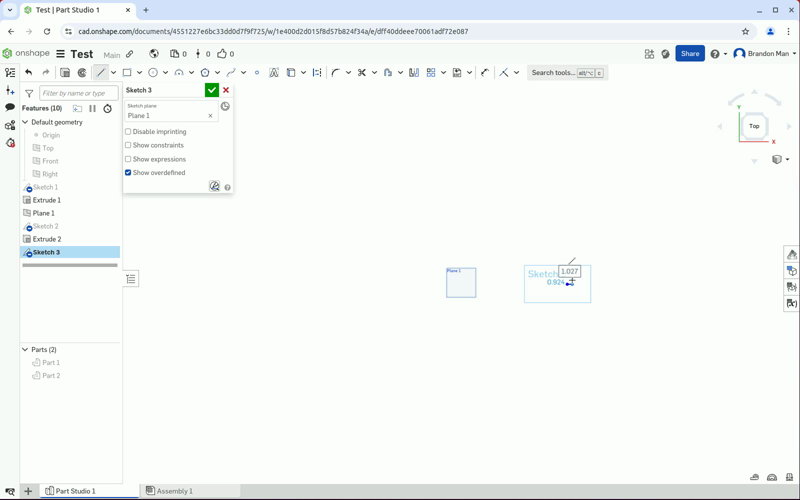
scroll(6)
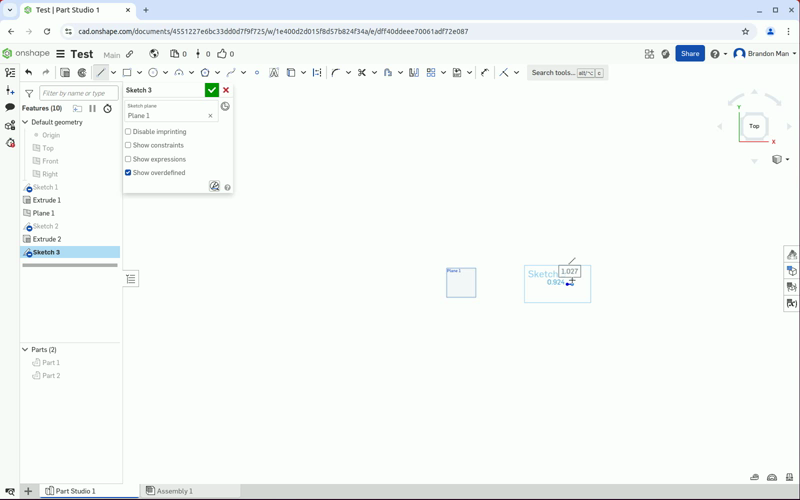
scroll(6)
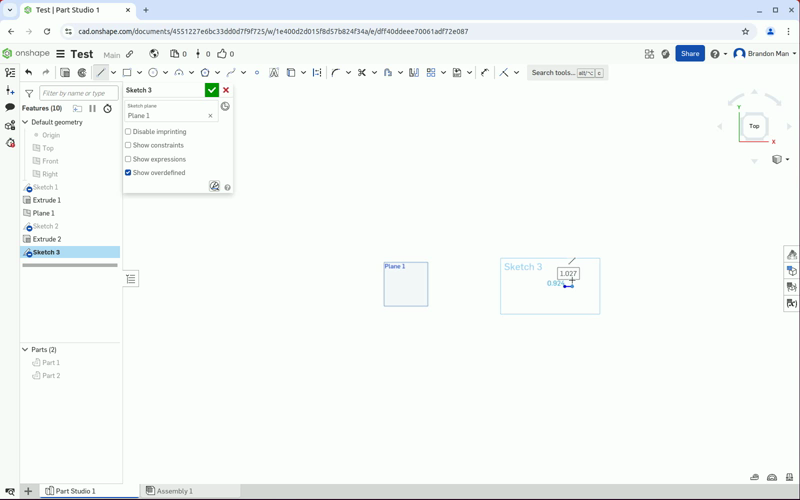
scroll(6)
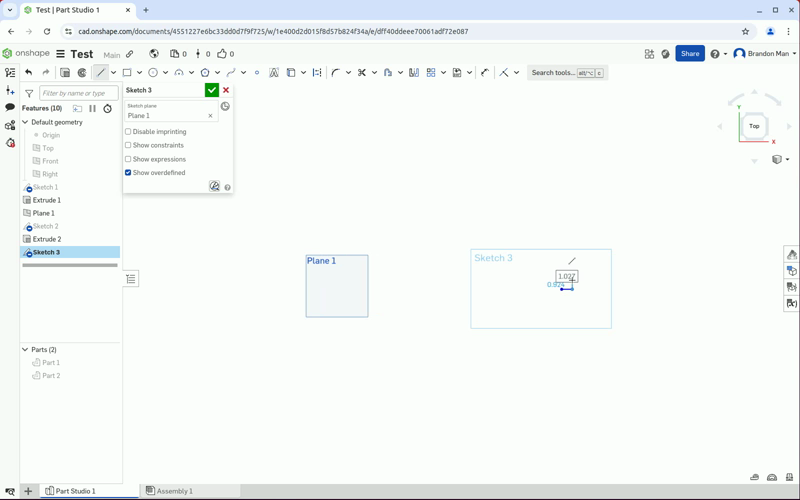
scroll(6)
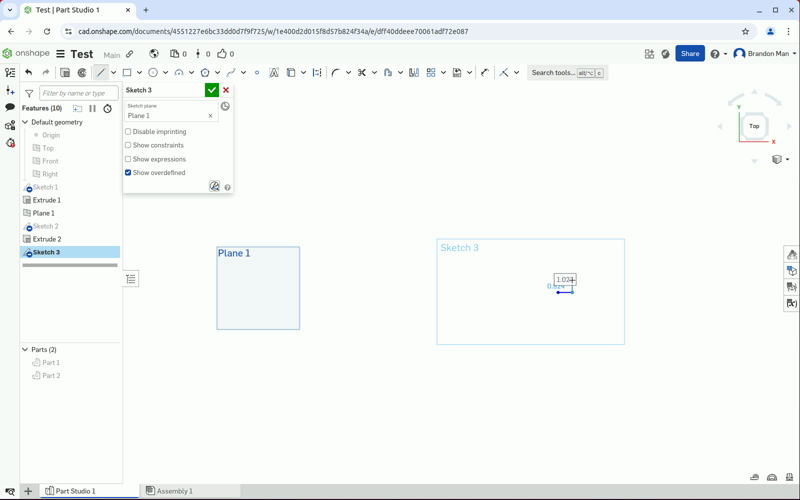
scroll(6)
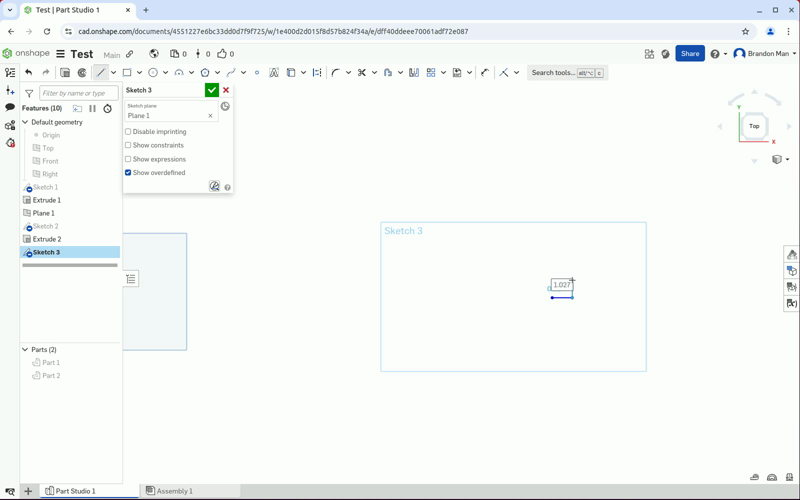
scroll(6)
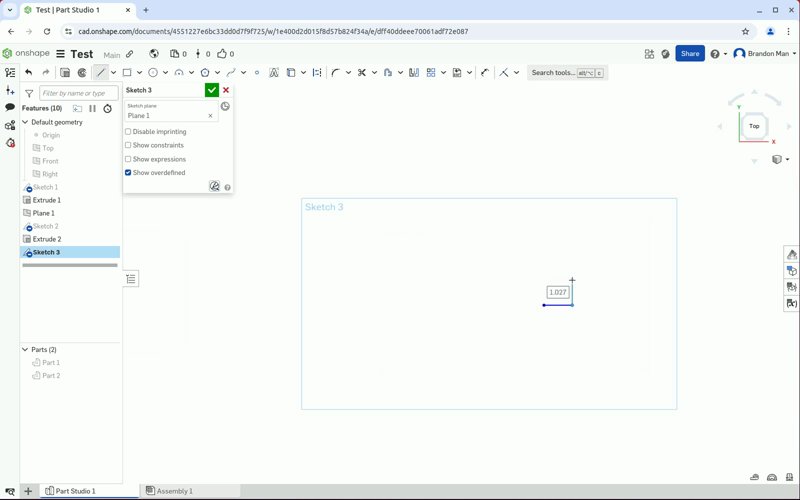
scroll(6)
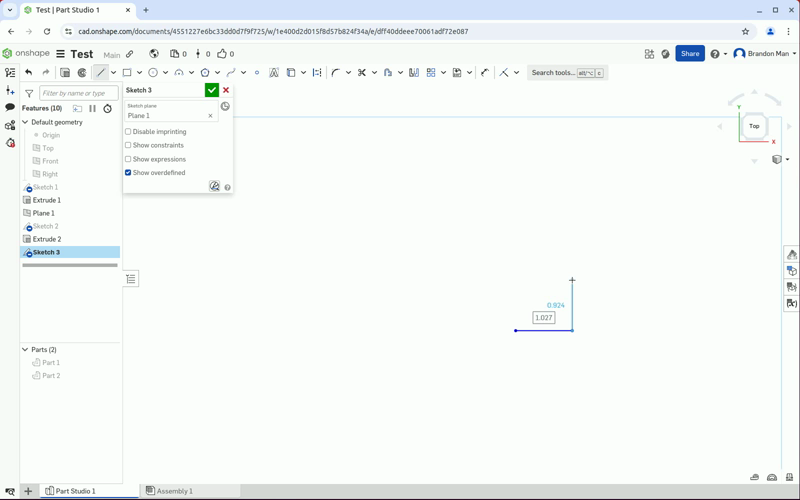
click(572, 279)
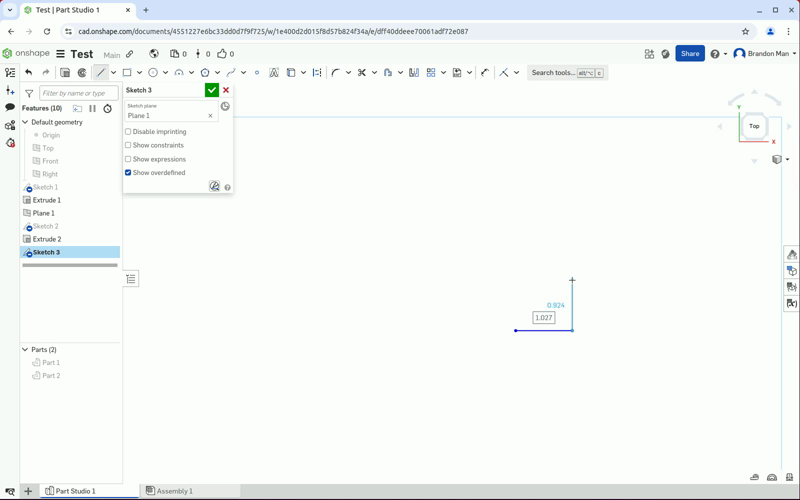
scroll(-6)
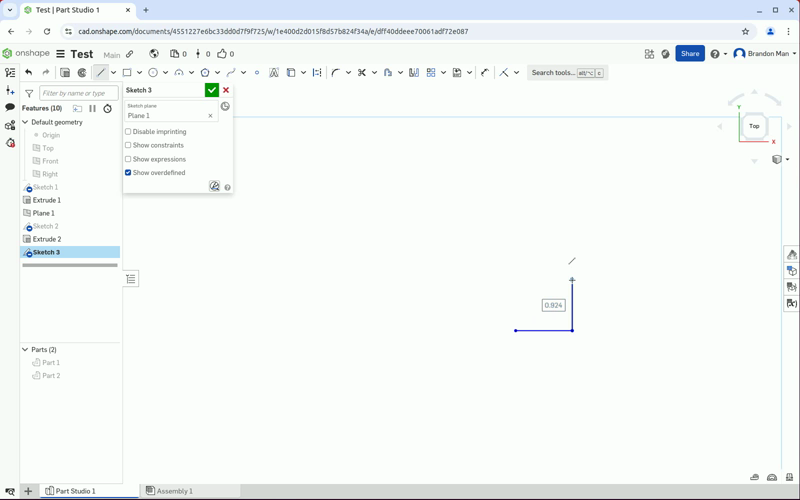
scroll(-6)
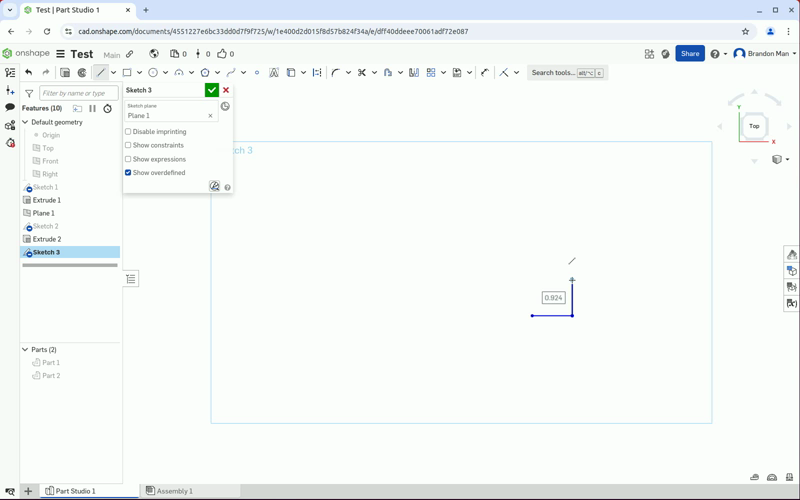
scroll(-6)
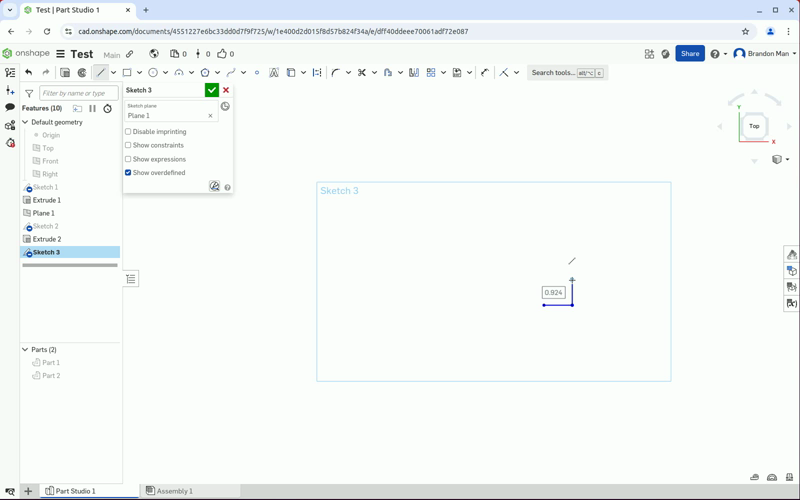
scroll(-6)
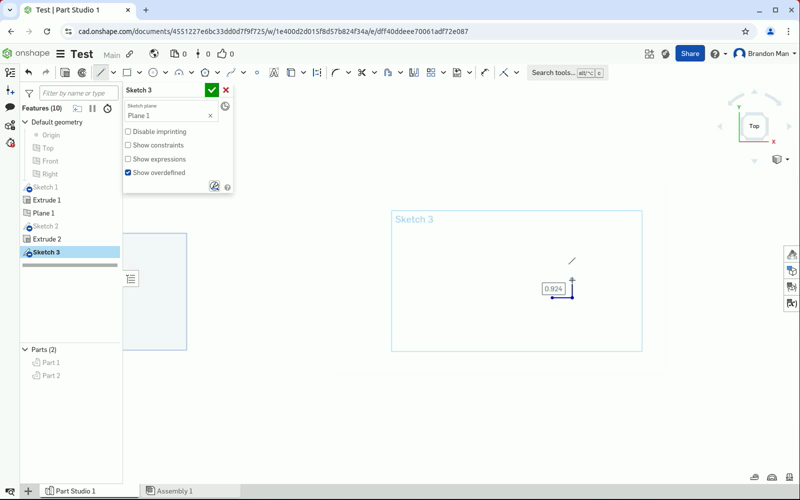
scroll(-6)
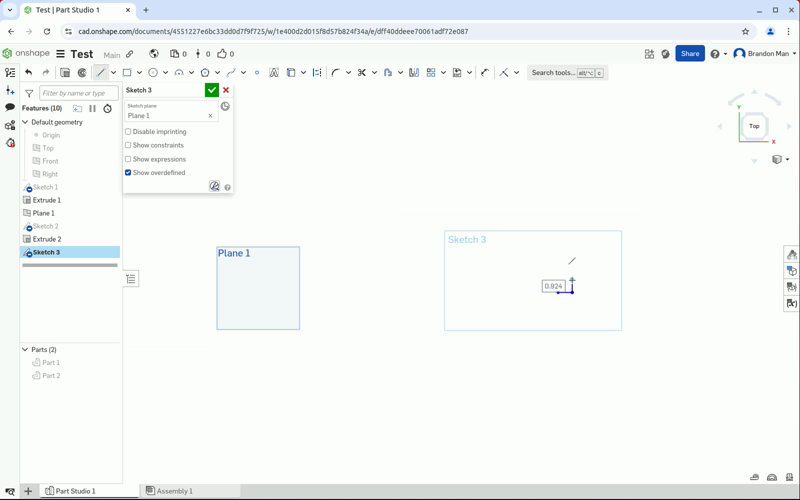
scroll(-6)
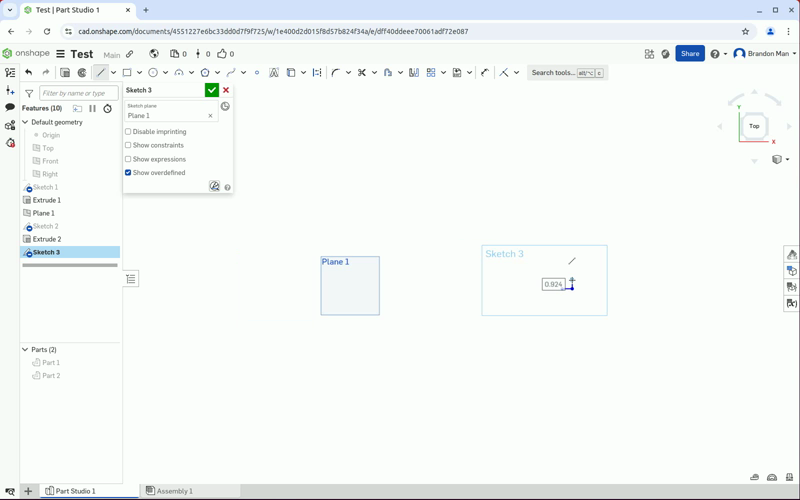
scroll(-6)
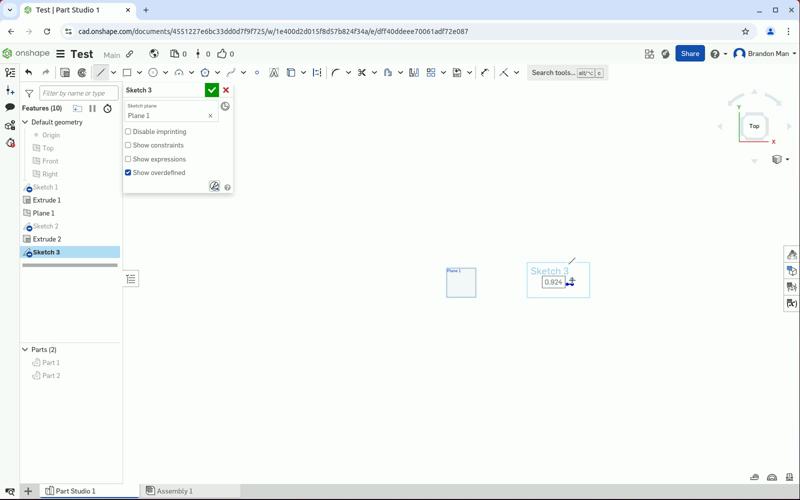
key_up(shift)
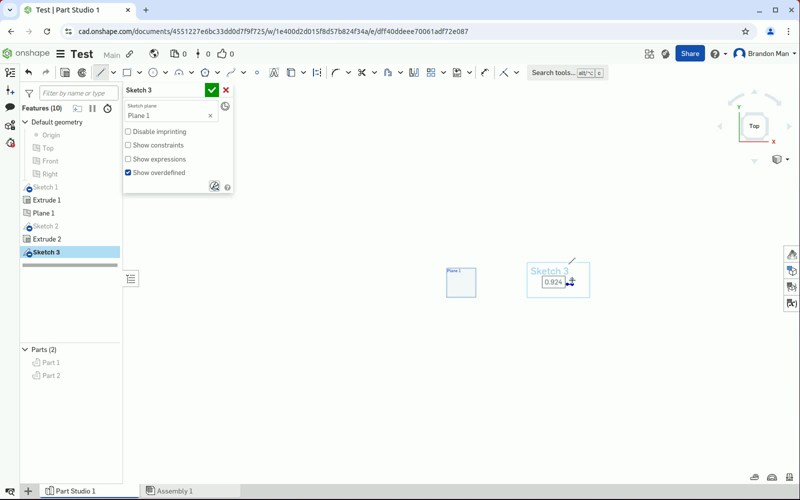
key_down(shift)
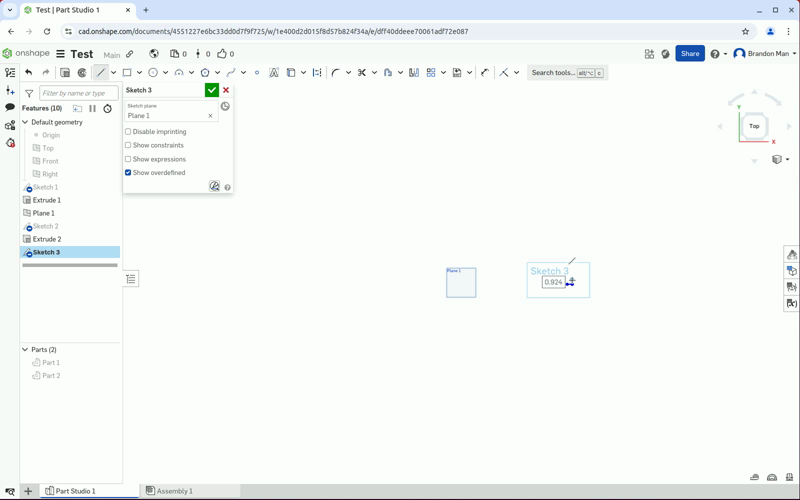
mouse_move(589, 279)
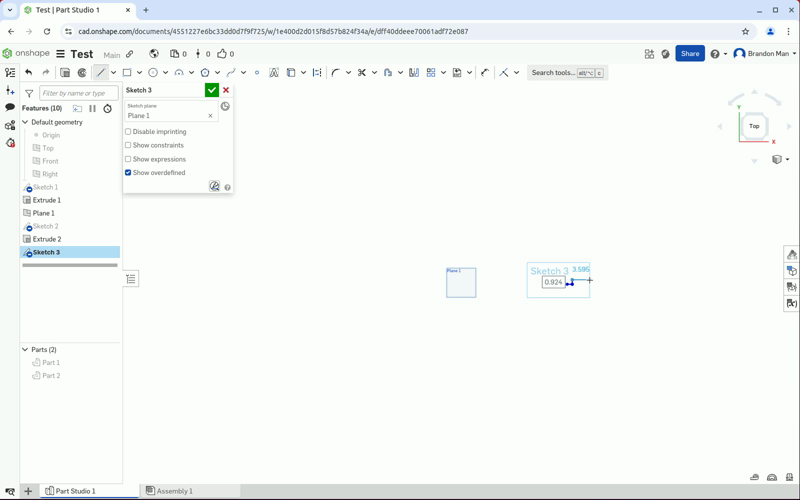
mouse_move(567, 279)
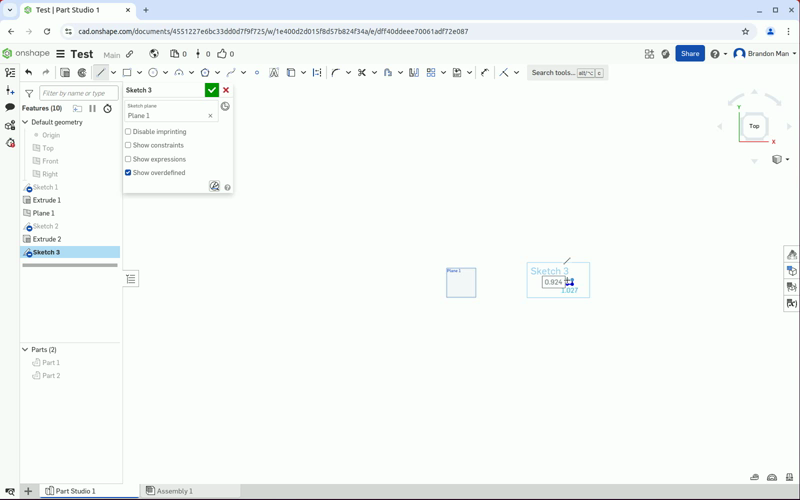
scroll(6)
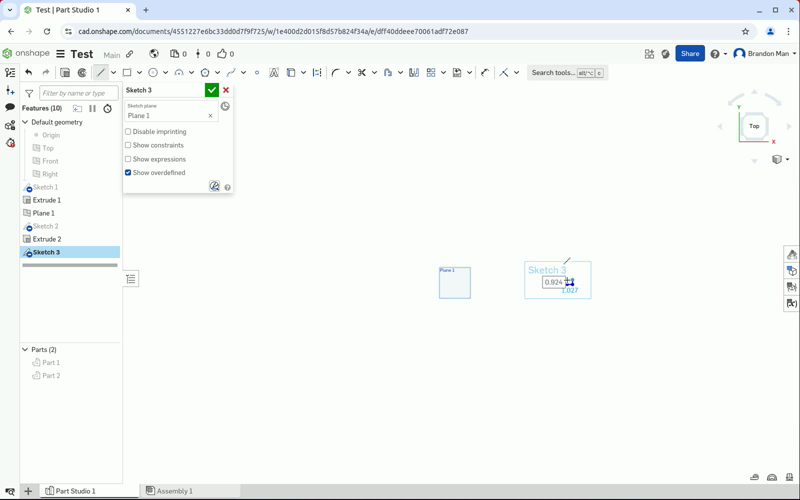
scroll(6)
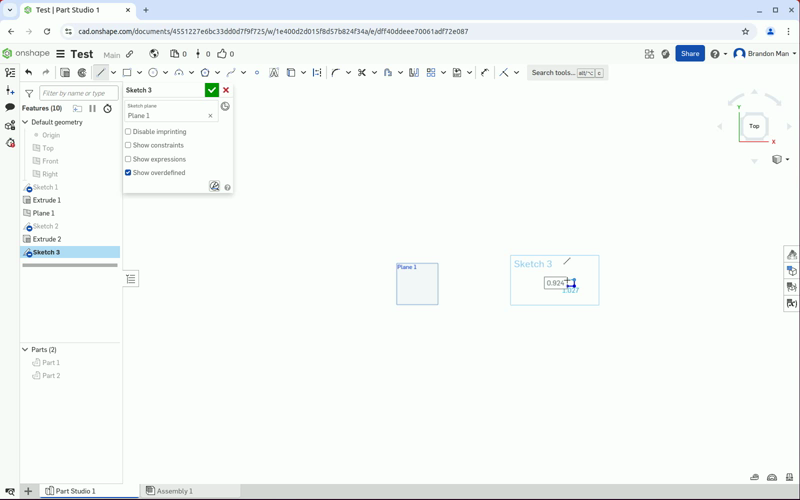
scroll(6)
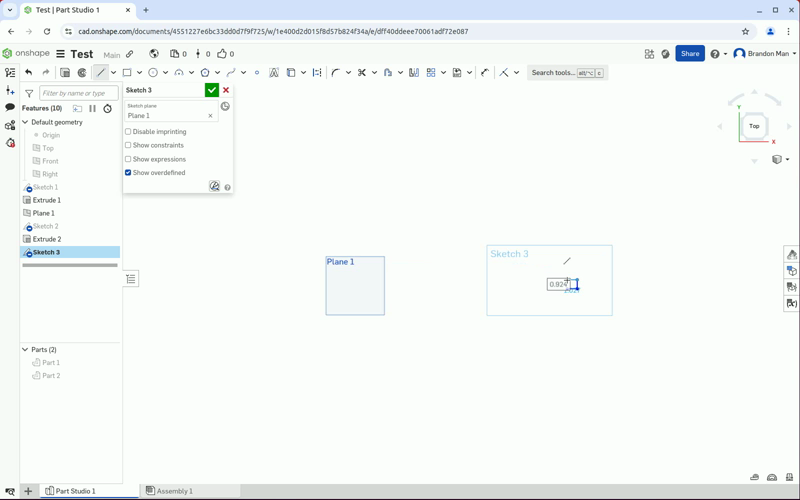
scroll(6)
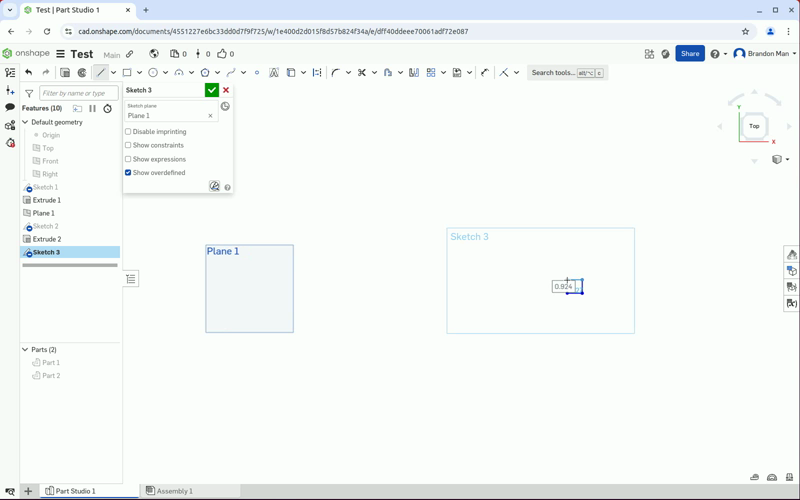
scroll(6)
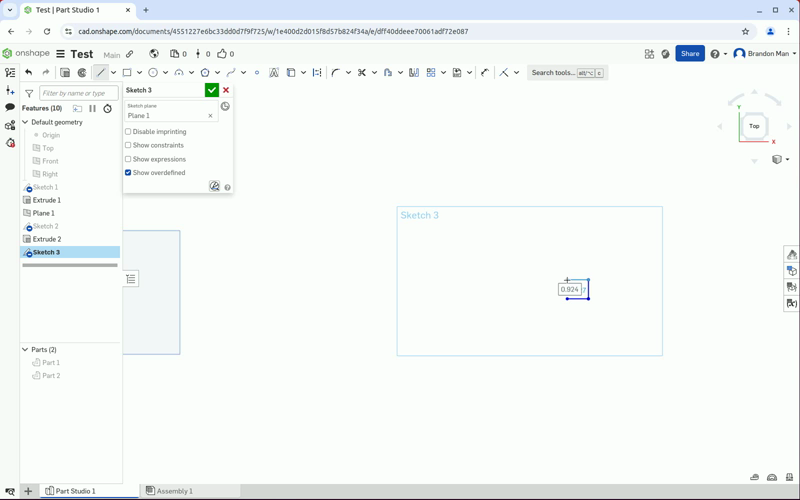
scroll(6)
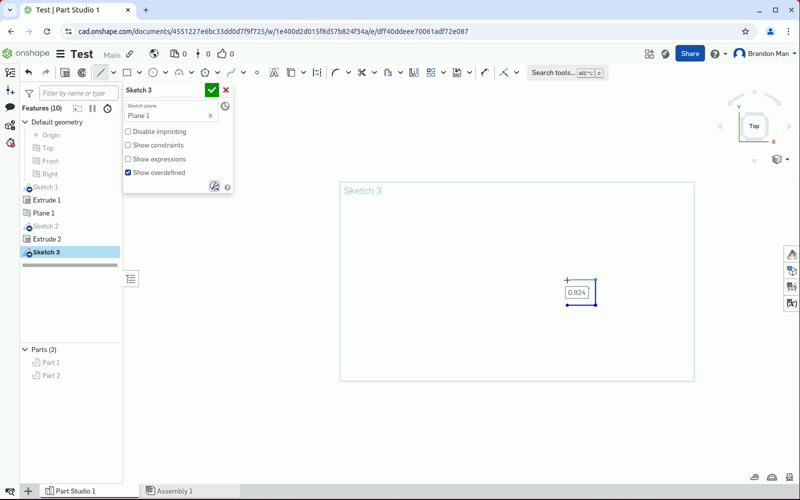
scroll(6)
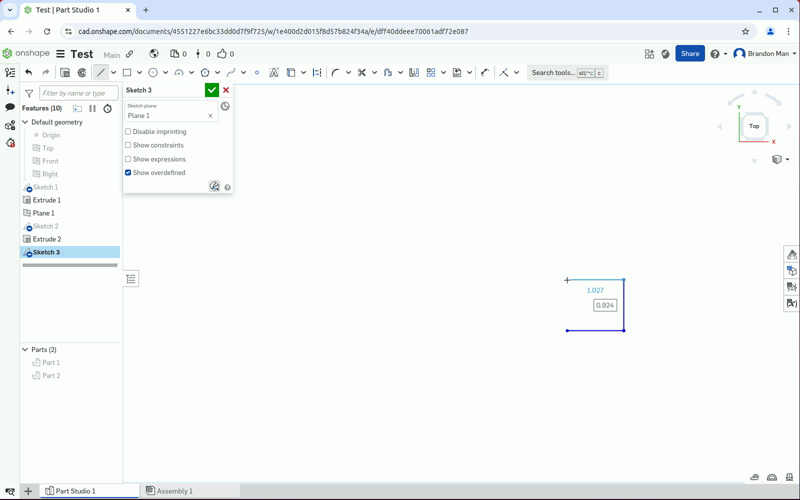
click(567, 279)
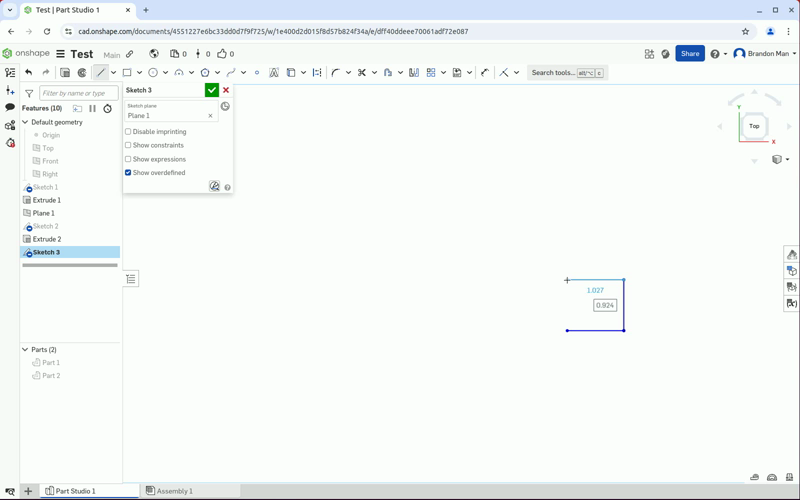
scroll(-6)
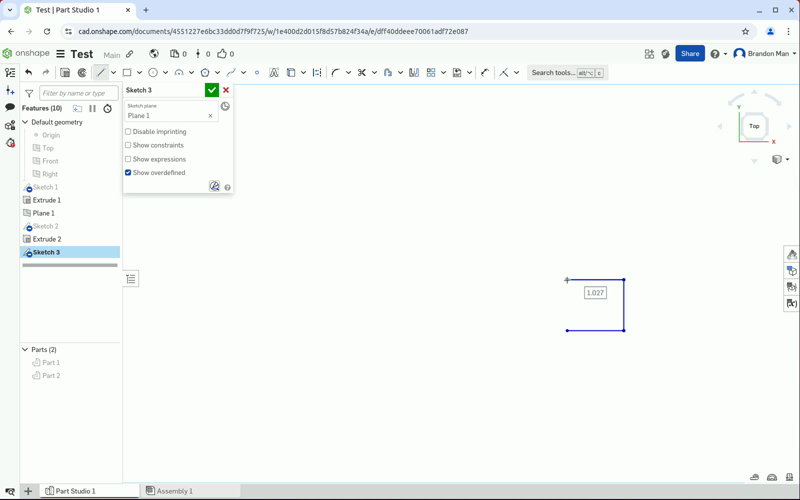
scroll(-6)
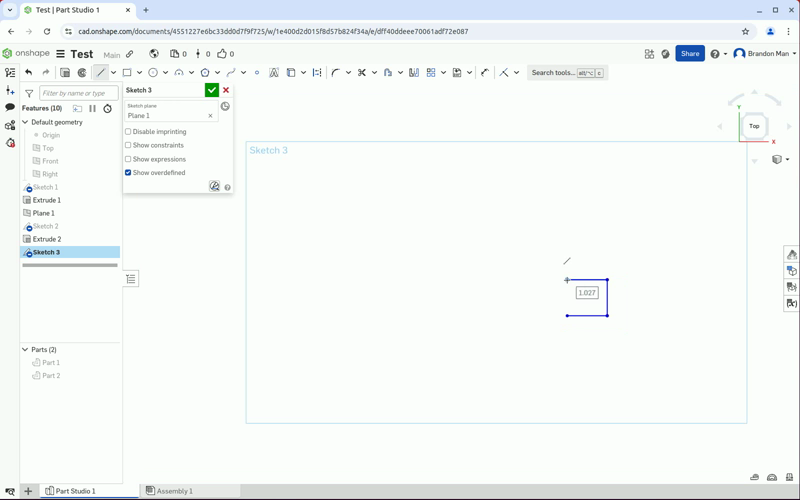
scroll(-6)
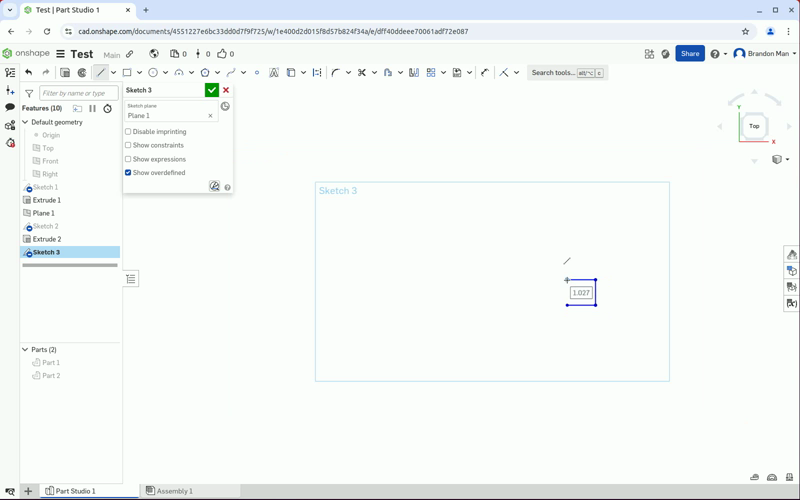
scroll(-6)
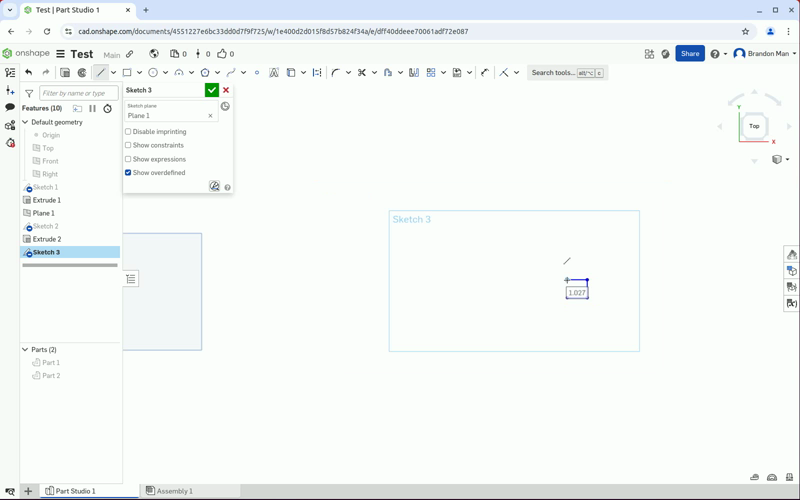
scroll(-6)
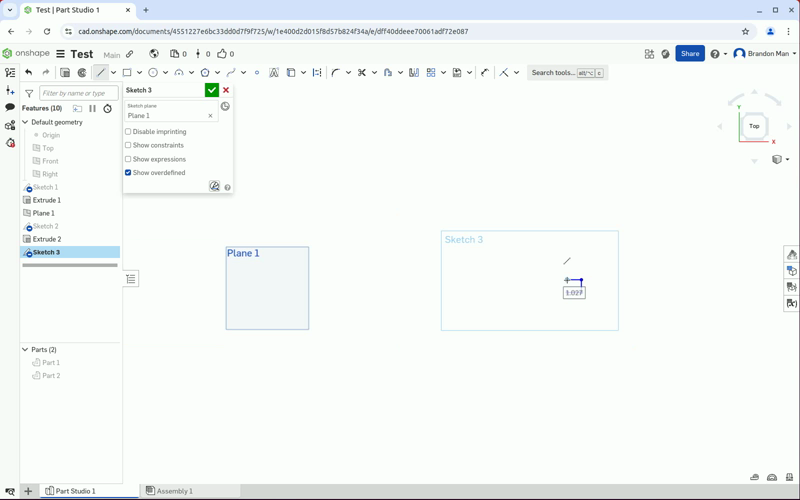
scroll(-6)
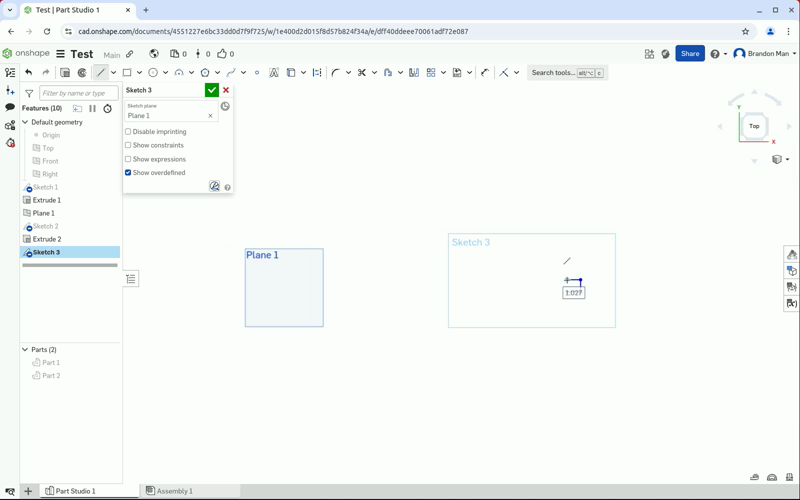
scroll(-6)
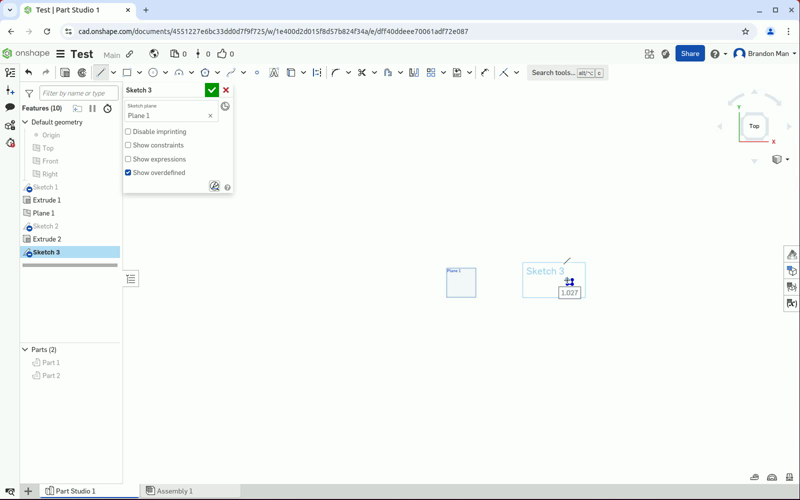
key_up(shift)
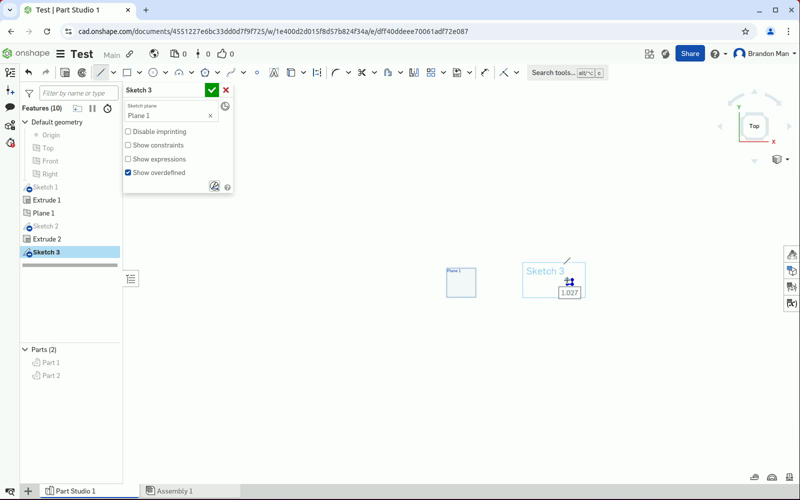
mouse_move(589, 279)
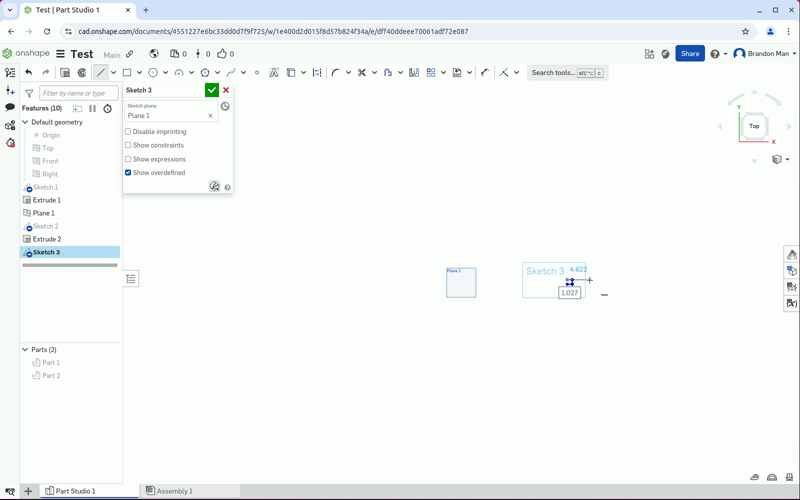
key_down(shift)
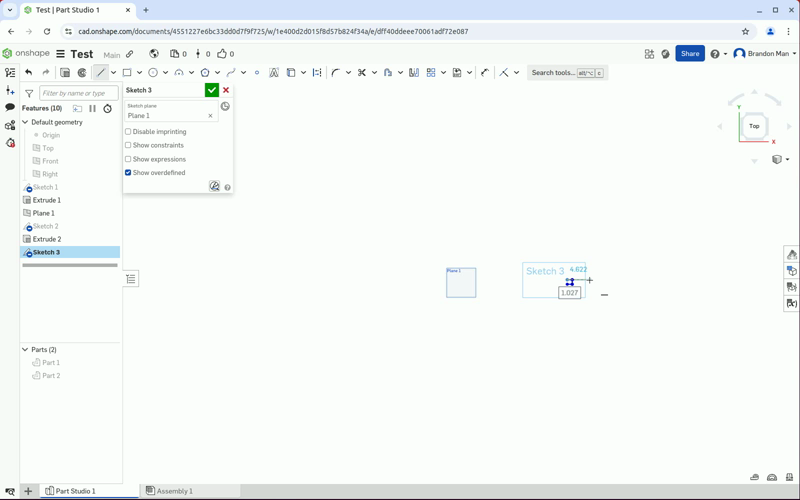
mouse_move(567, 284)
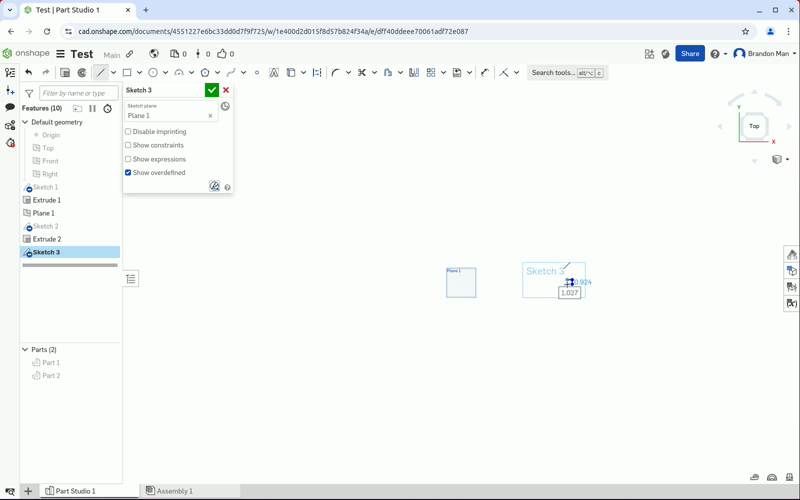
scroll(6)
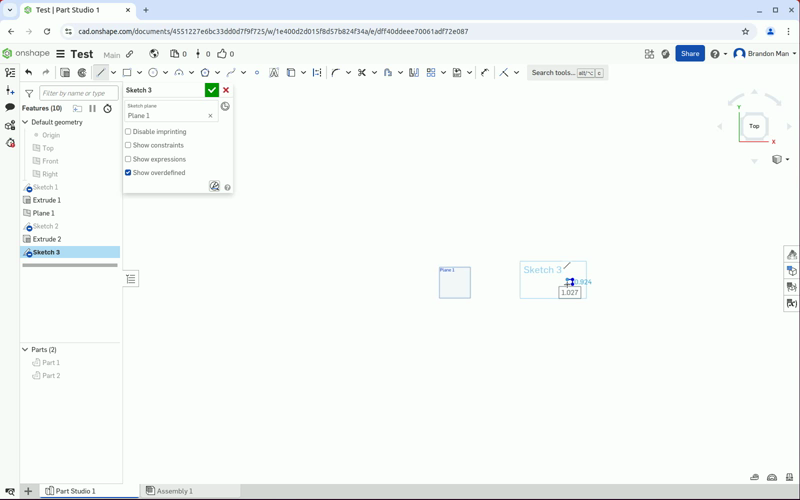
scroll(6)
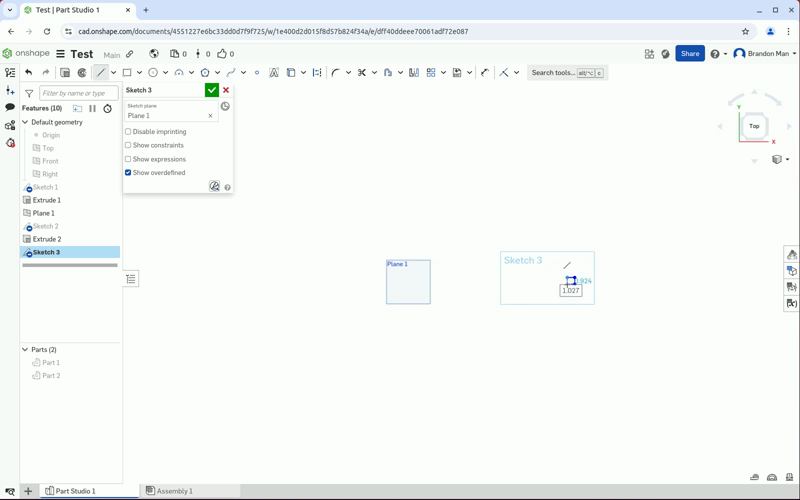
scroll(6)
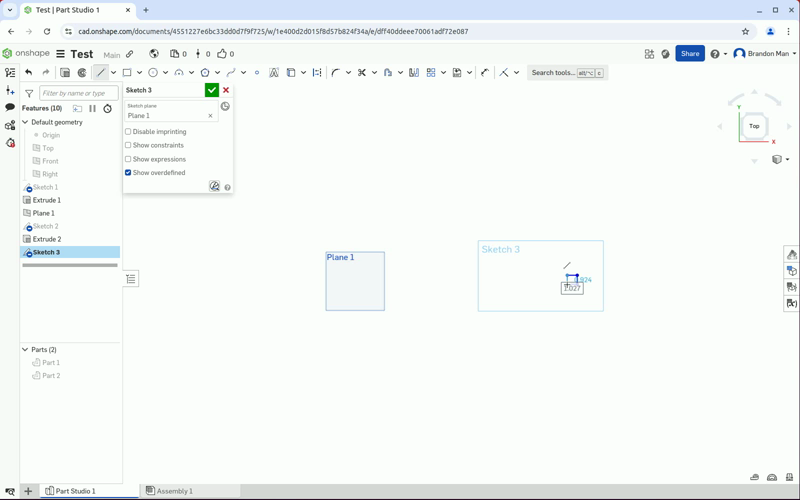
scroll(6)
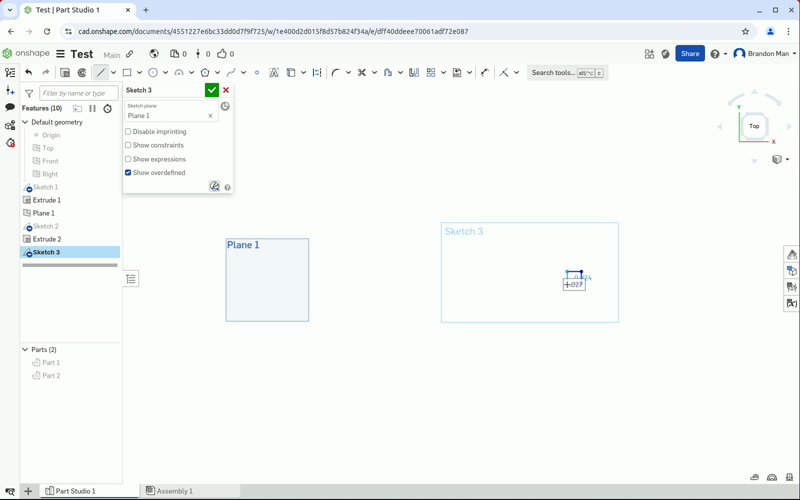
scroll(6)
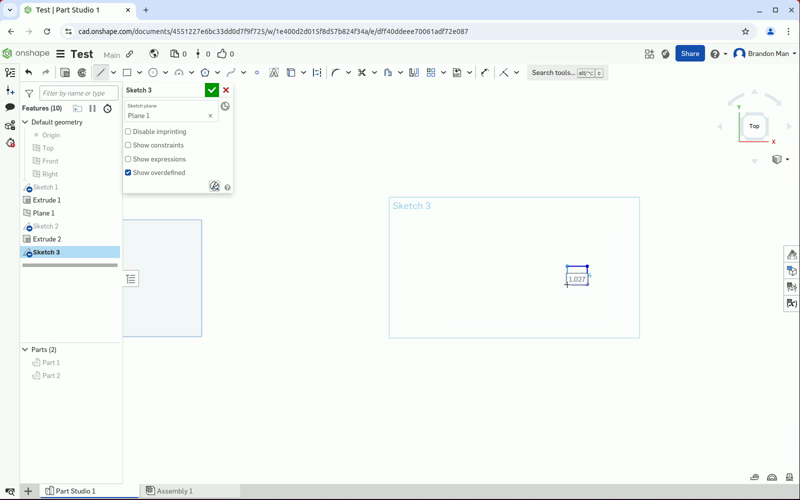
scroll(6)
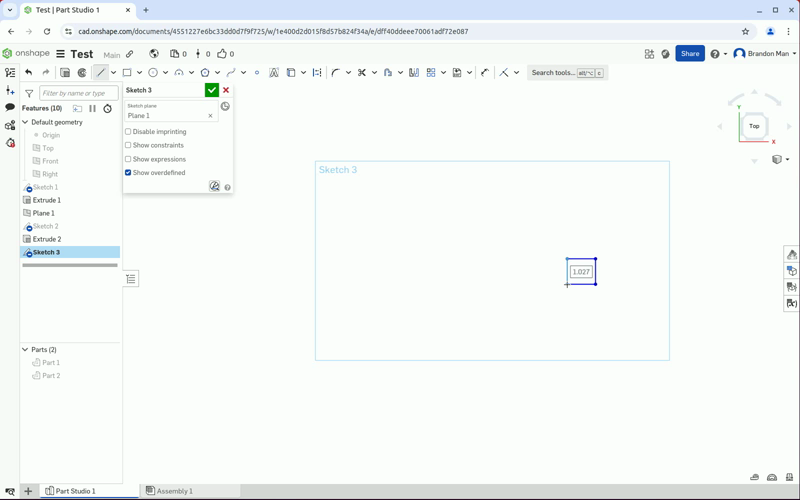
scroll(6)
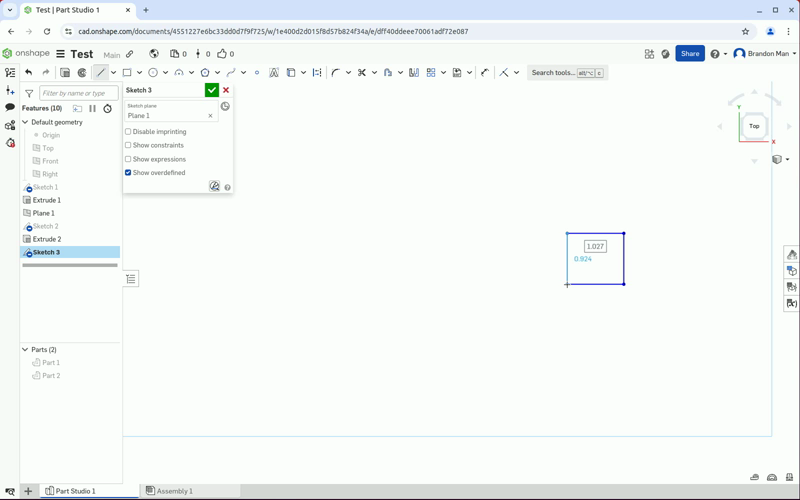
key_up(shift)
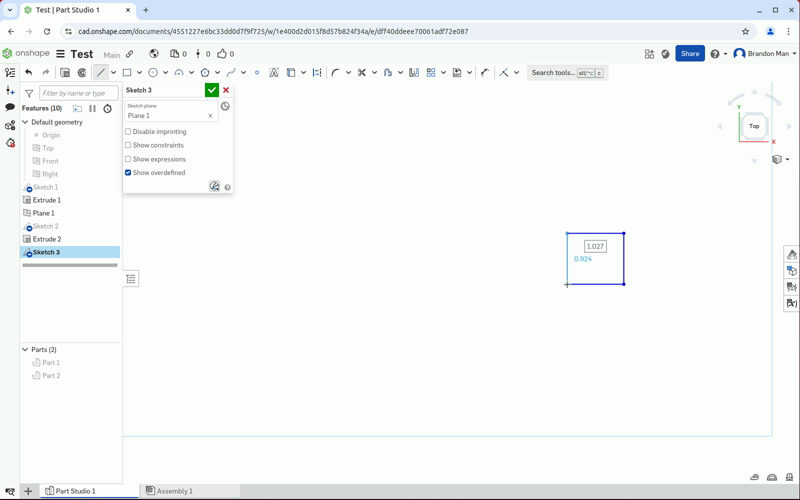
click(567, 284)
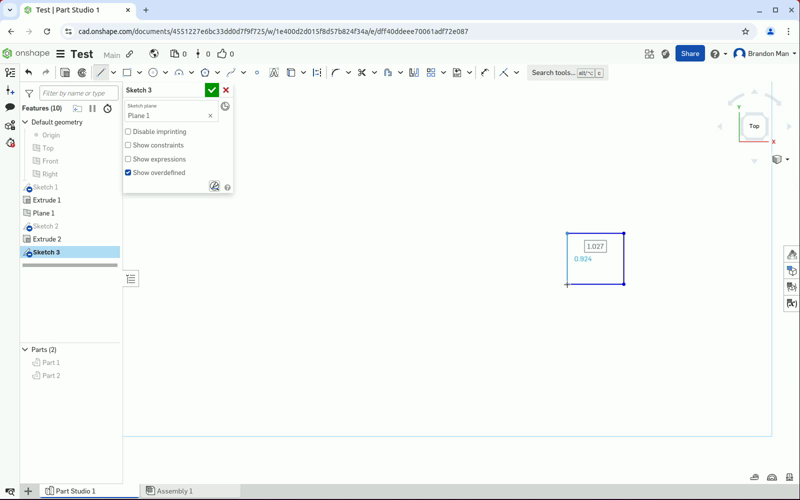
scroll(-6)
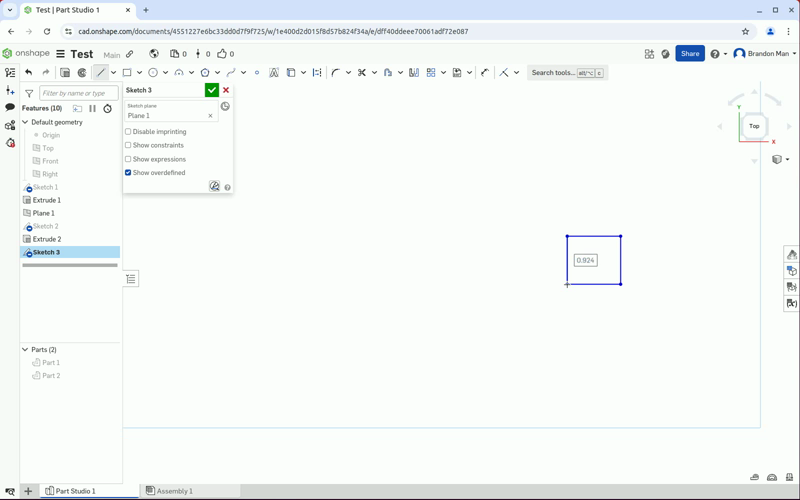
scroll(-6)
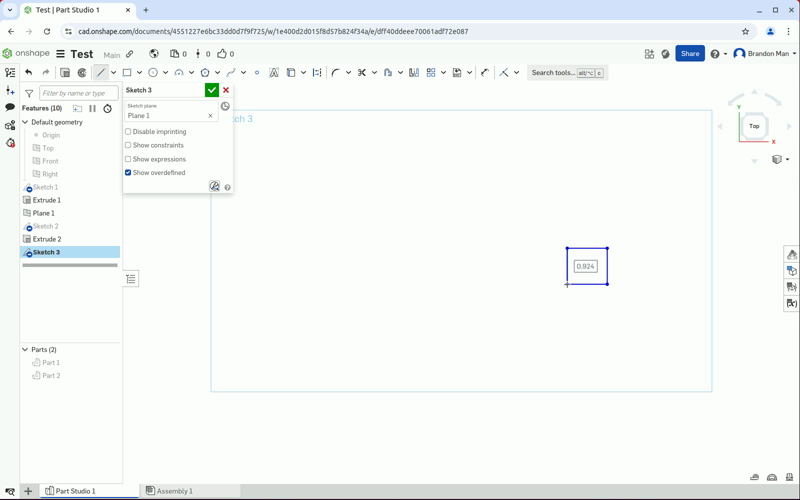
scroll(-6)
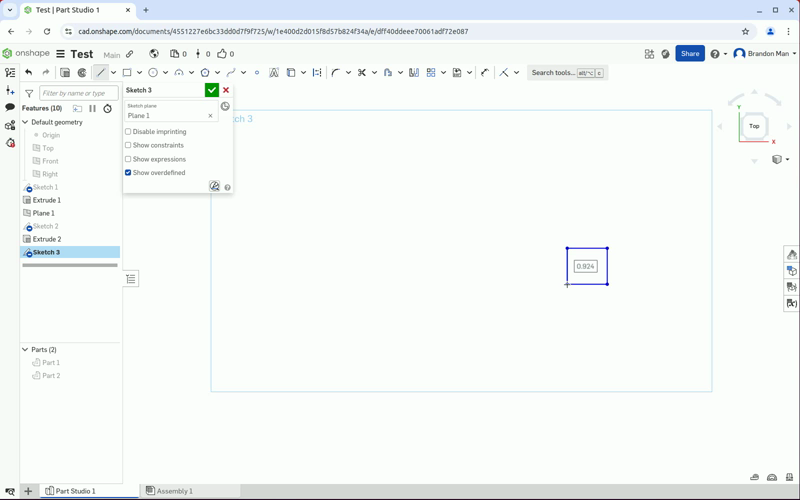
scroll(-6)
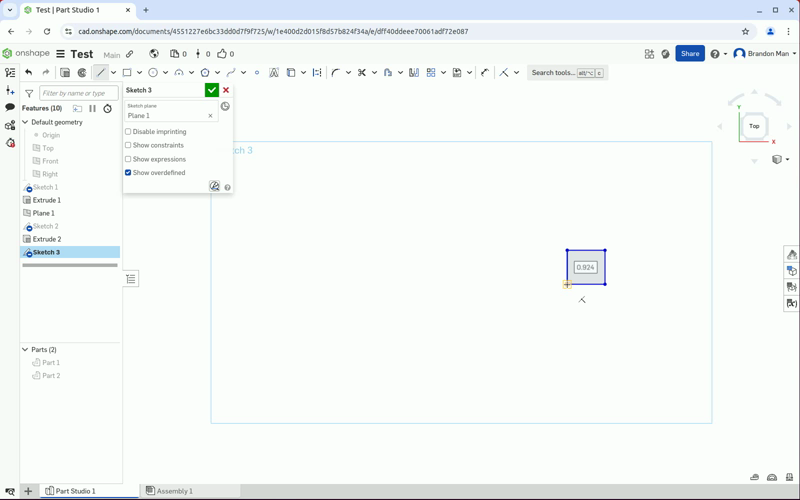
scroll(-6)
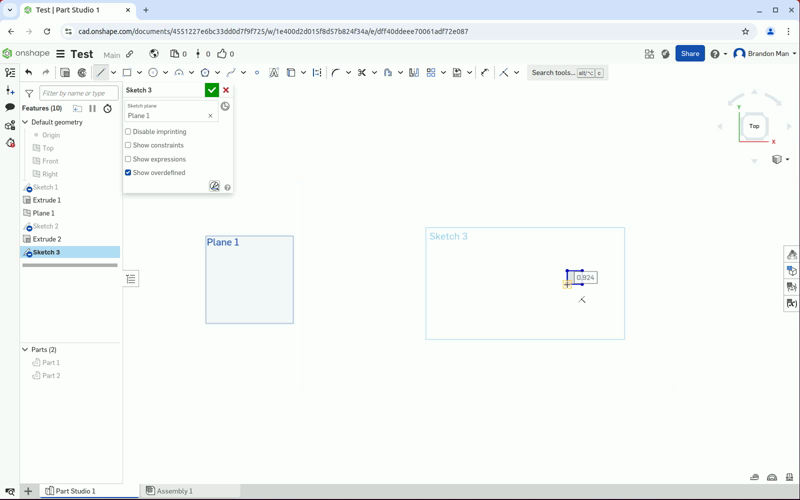
scroll(-6)
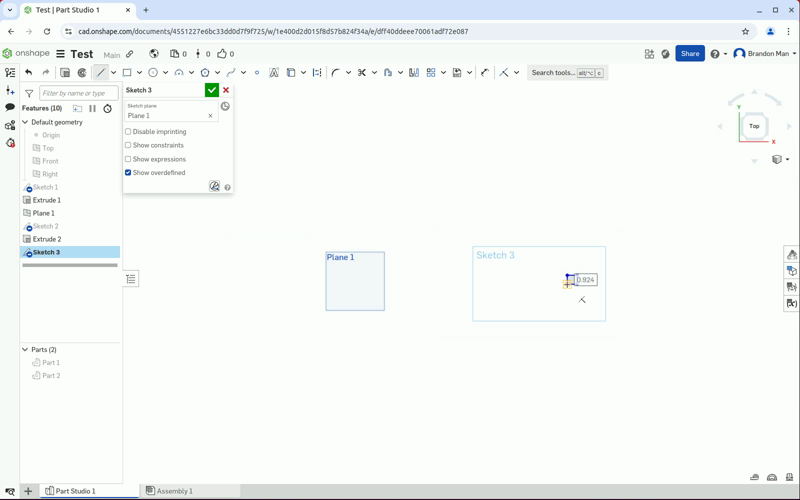
scroll(-6)
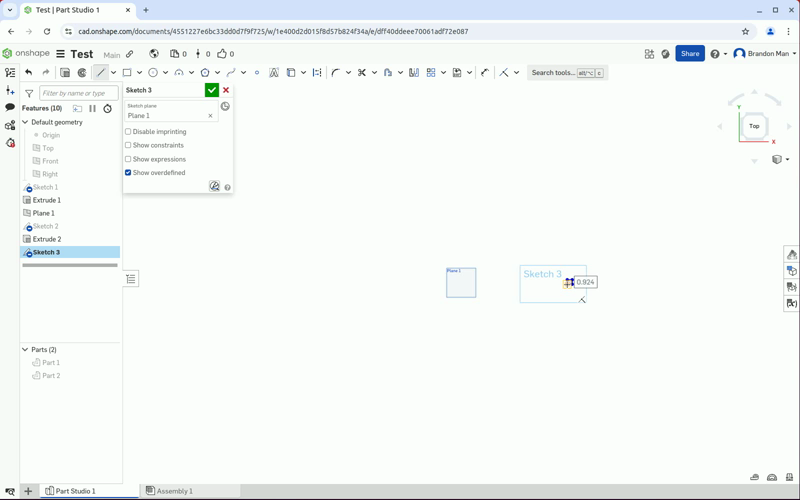
key(esc)
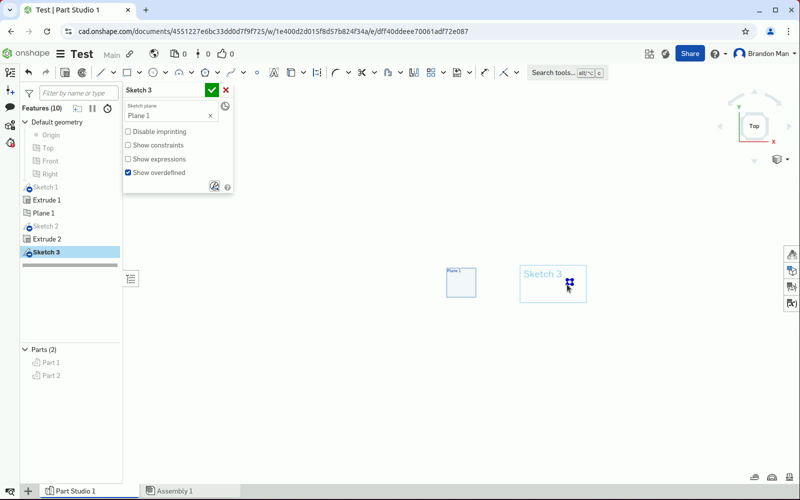
mouse_move(569, 279)
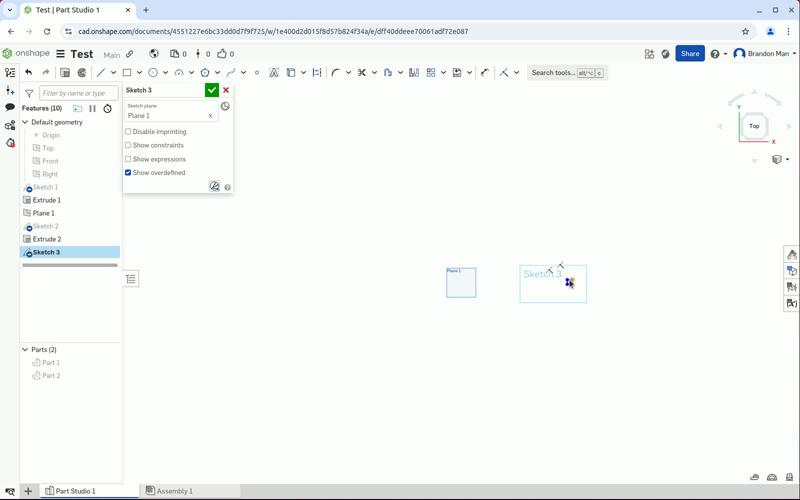
scroll(6)
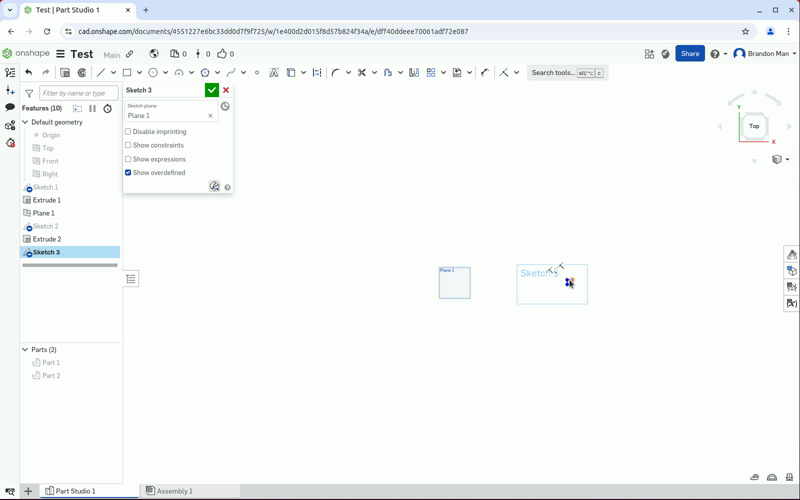
scroll(6)
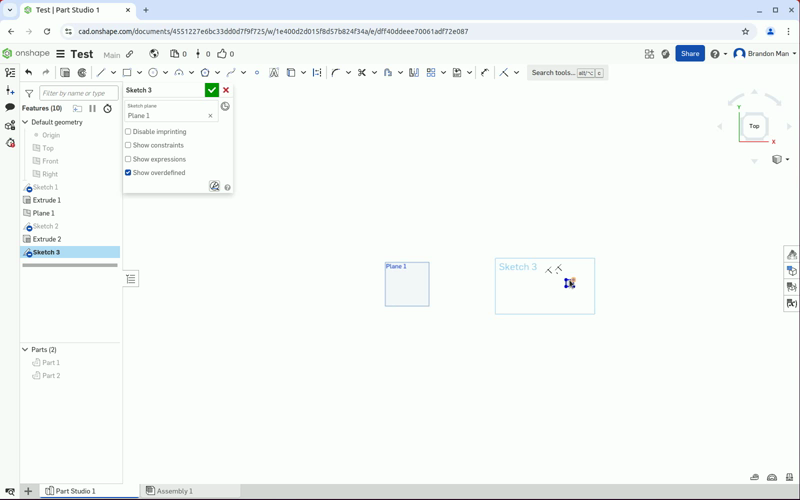
scroll(6)
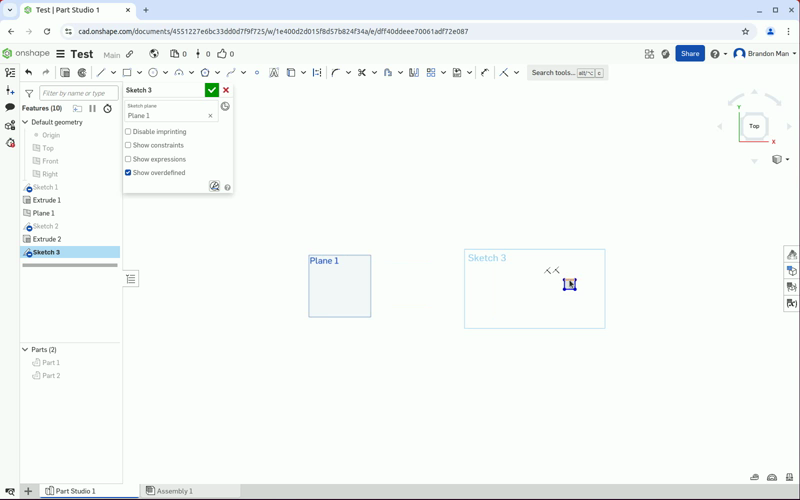
scroll(6)
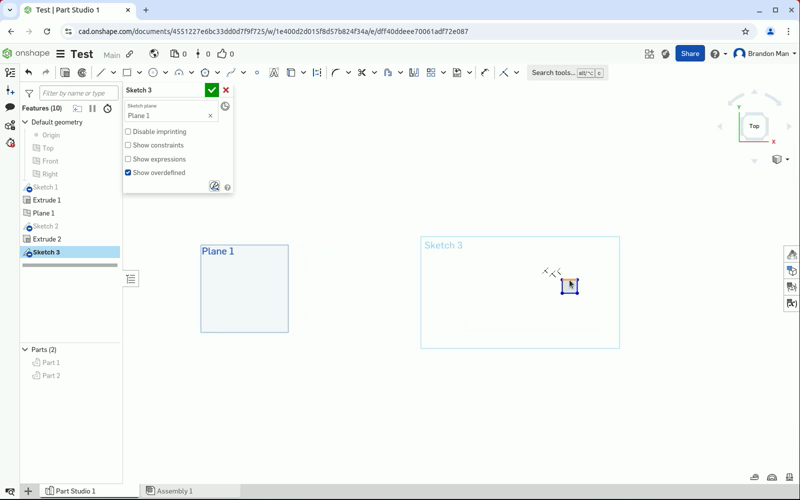
scroll(6)
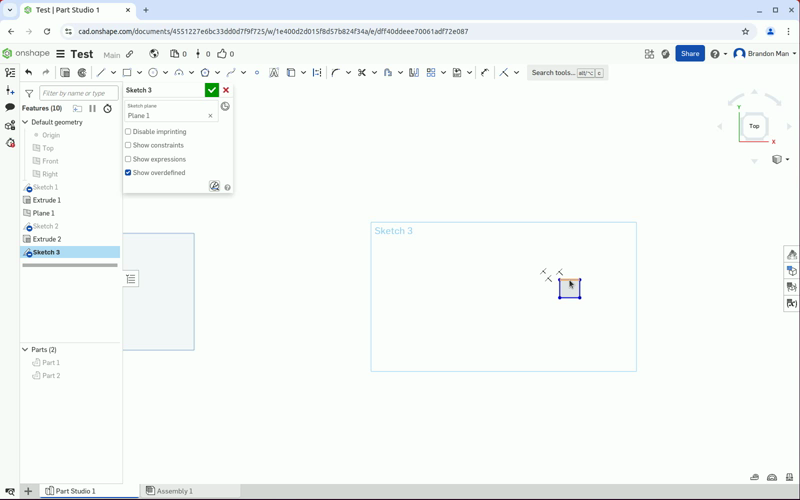
scroll(6)
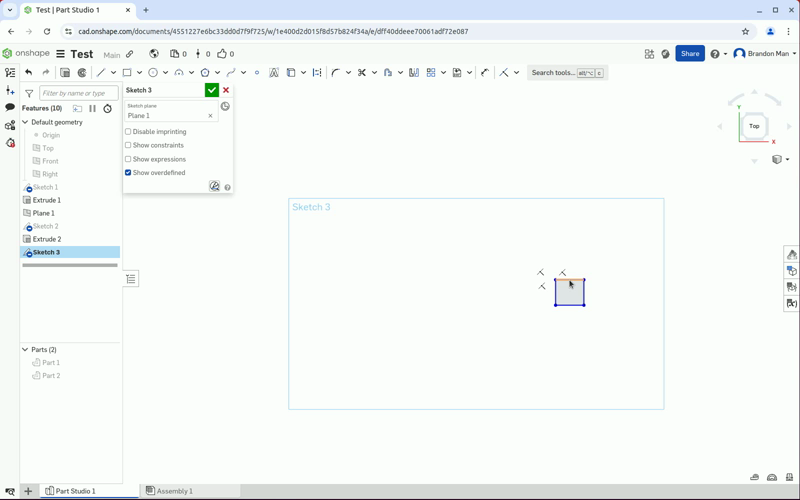
scroll(6)
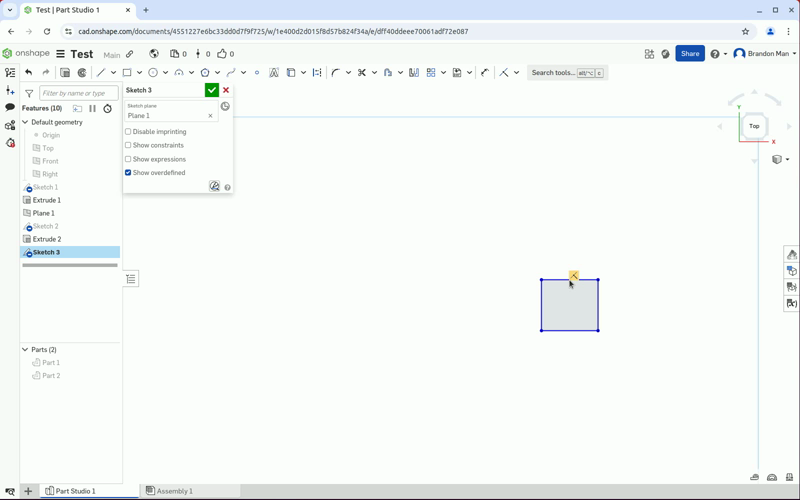
click(569, 279)
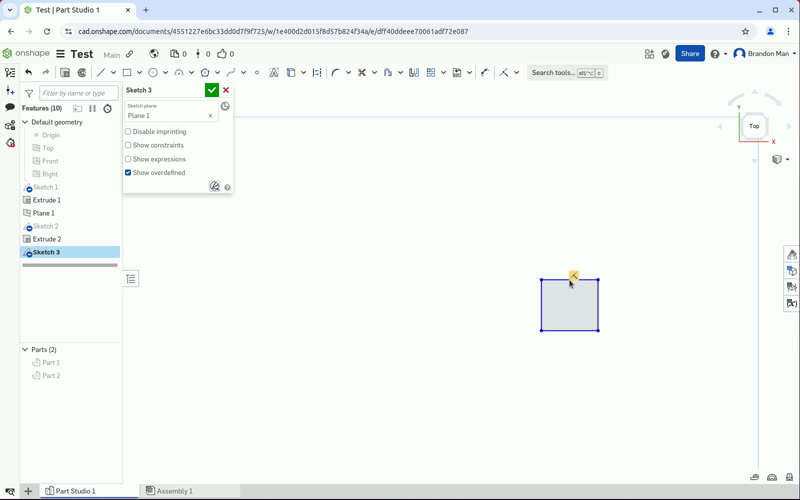
scroll(-6)
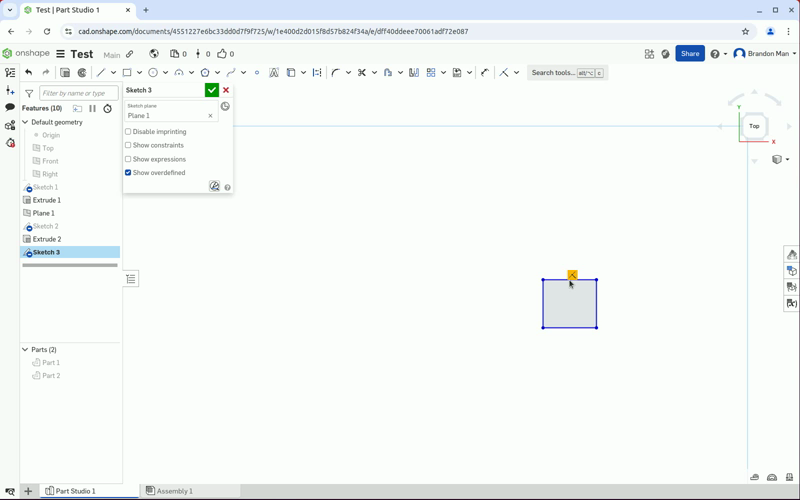
scroll(-6)
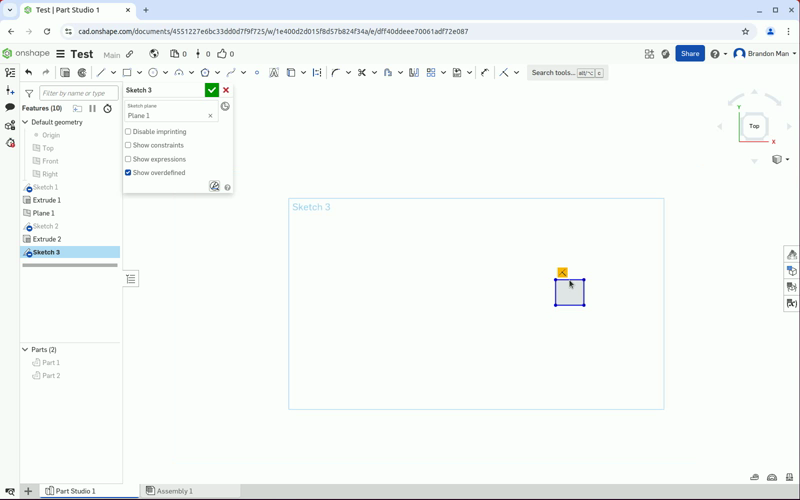
scroll(-6)
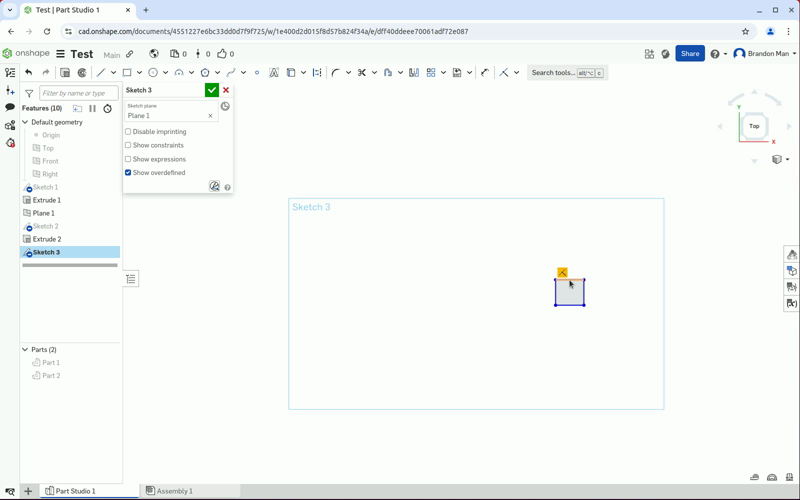
scroll(-6)
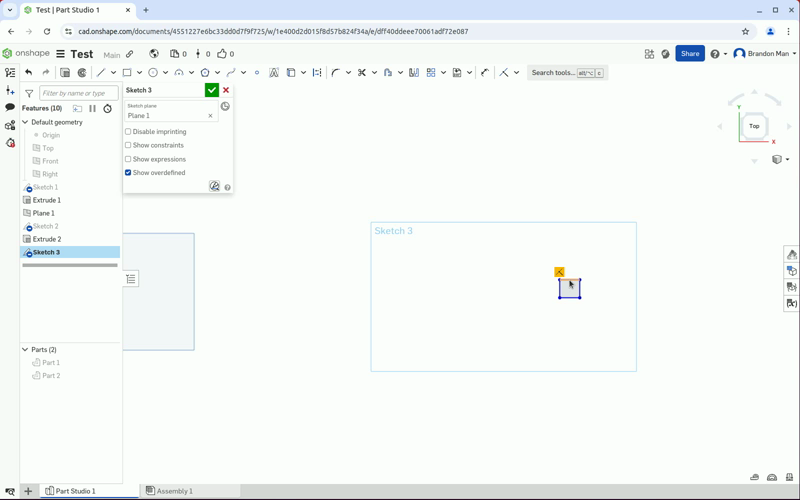
scroll(-6)
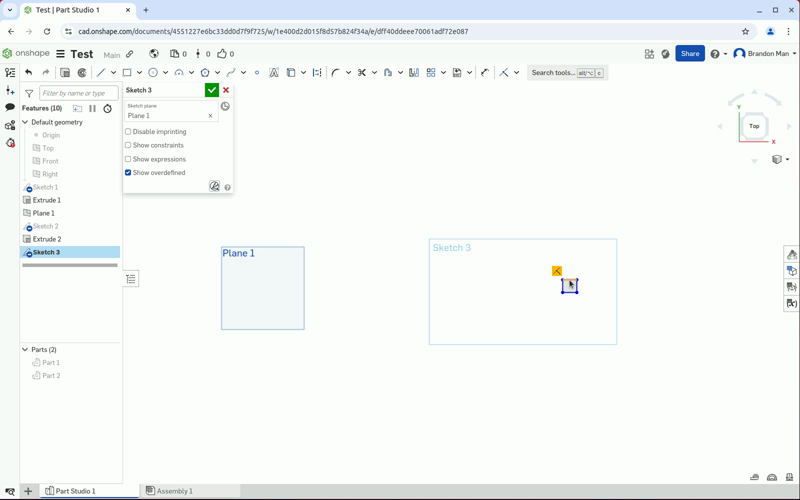
scroll(-6)
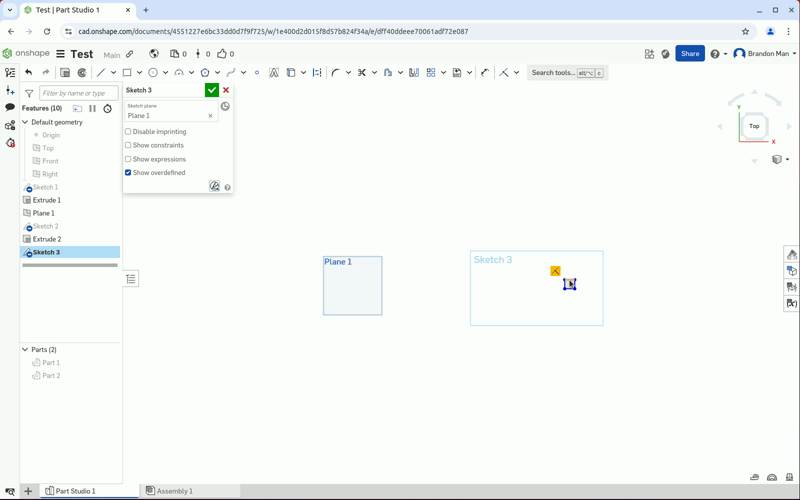
scroll(-6)
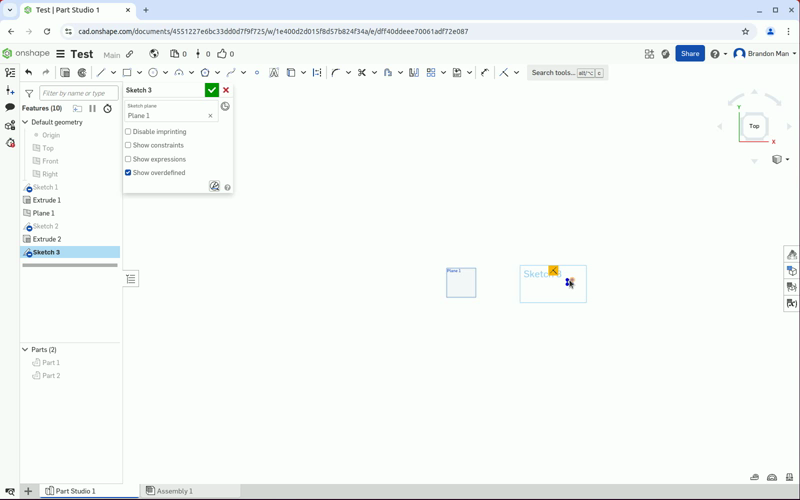
mouse_move(73, 352)
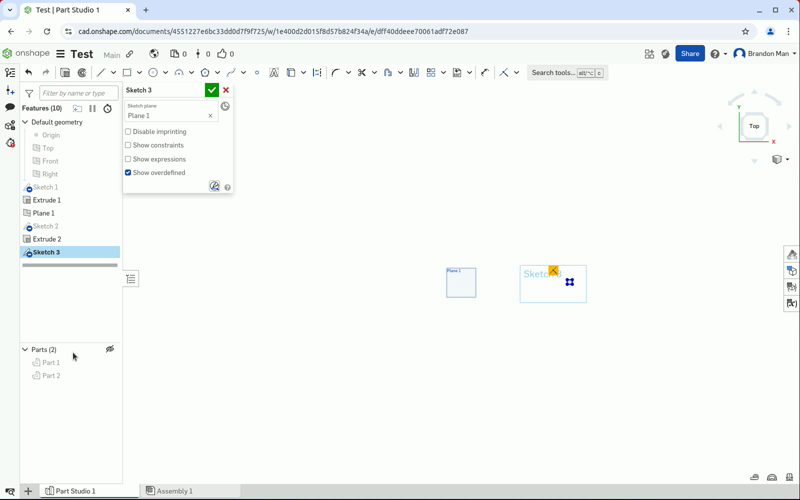
key(shift+y)
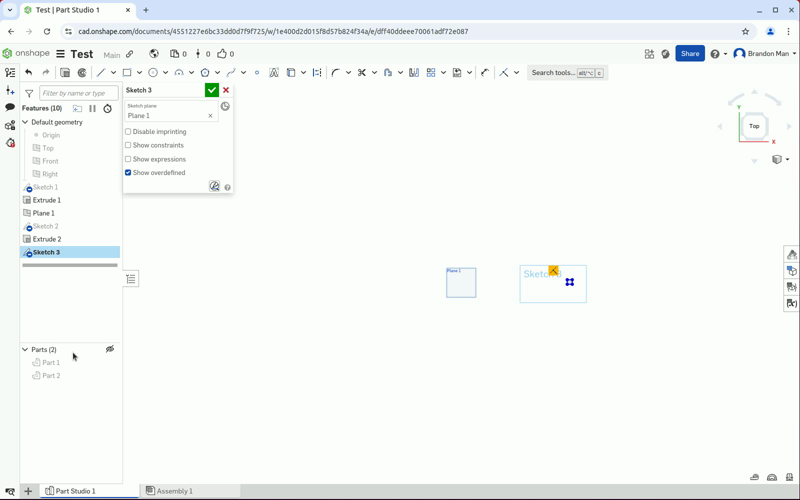
key(shift+e)
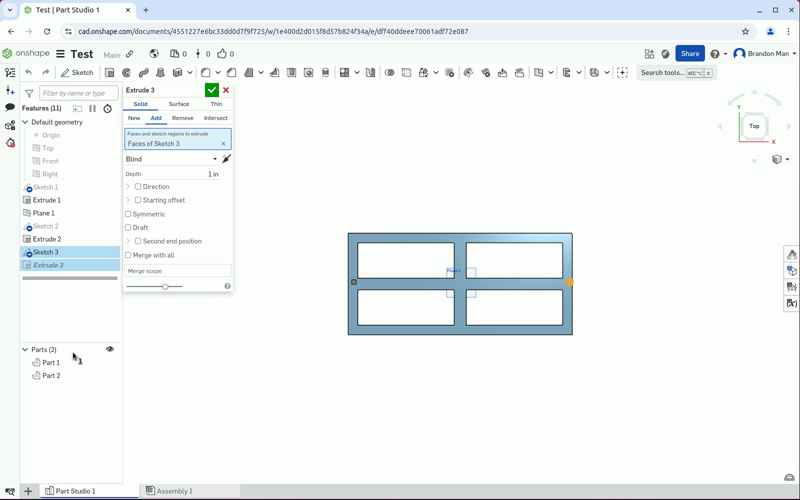
mouse_move(143, 106)
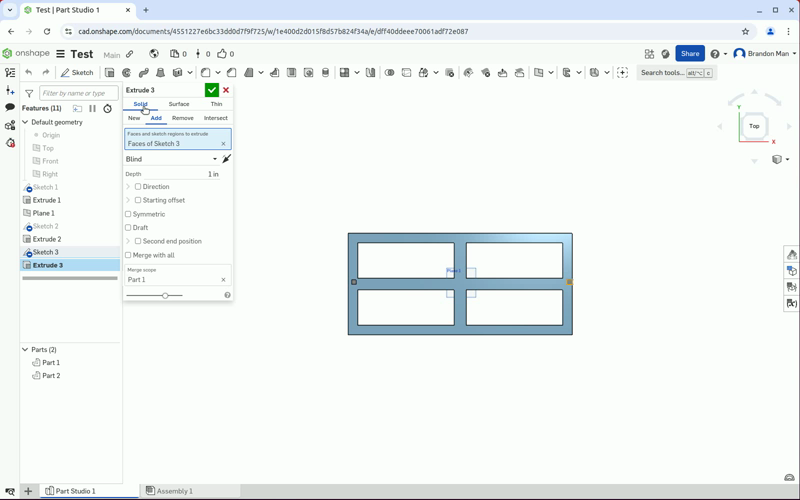
click(143, 106)
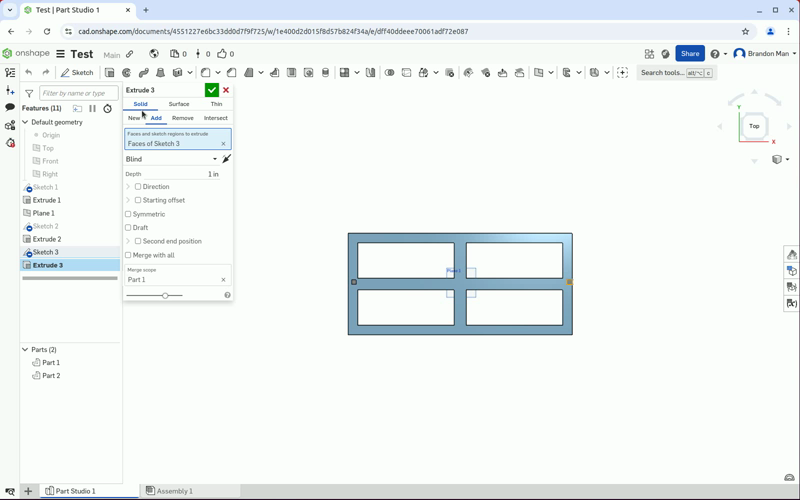
mouse_move(137, 120)
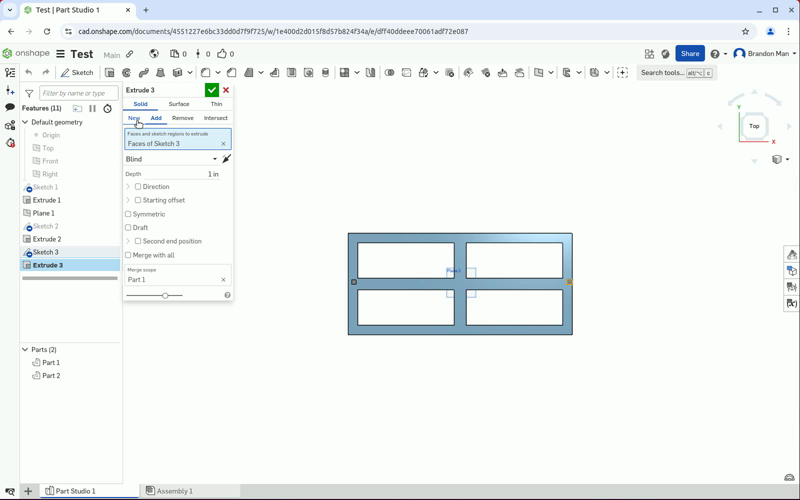
click(137, 120)
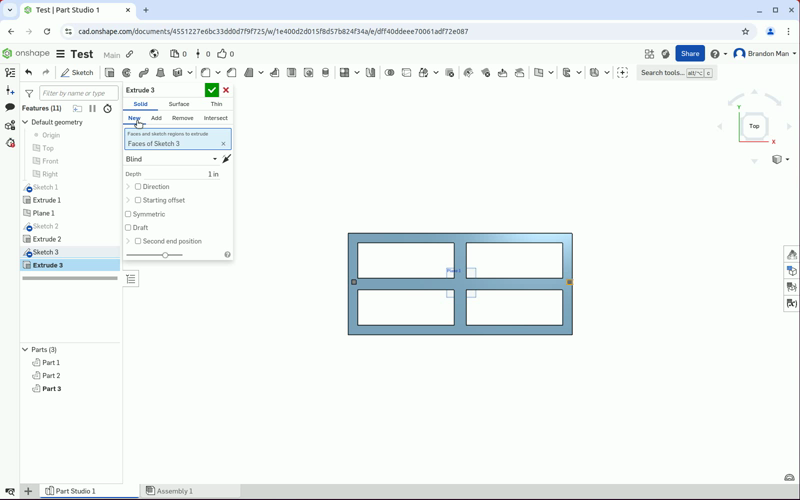
key(tab, 4)
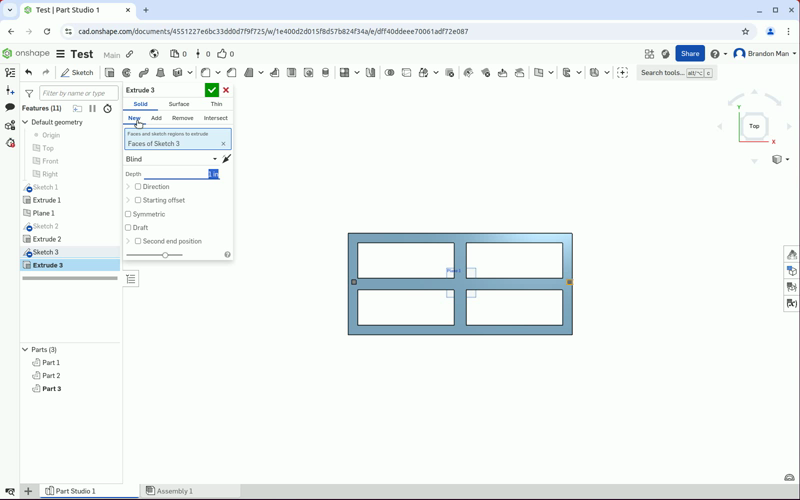
text(0.241)
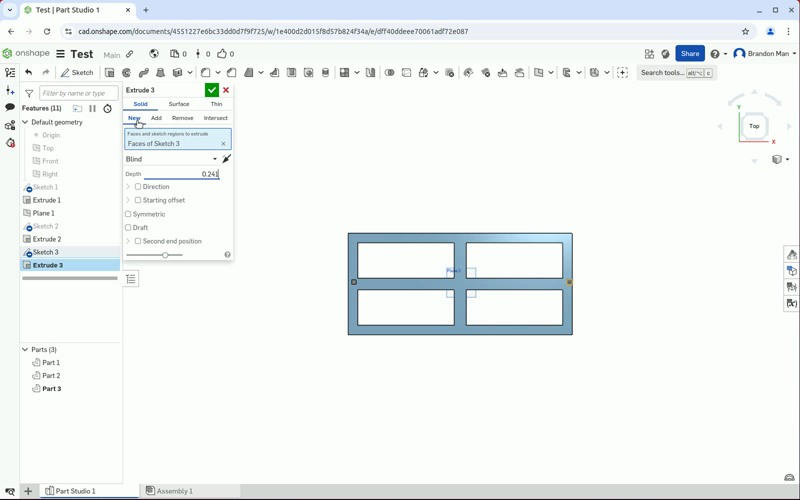
key(enter)
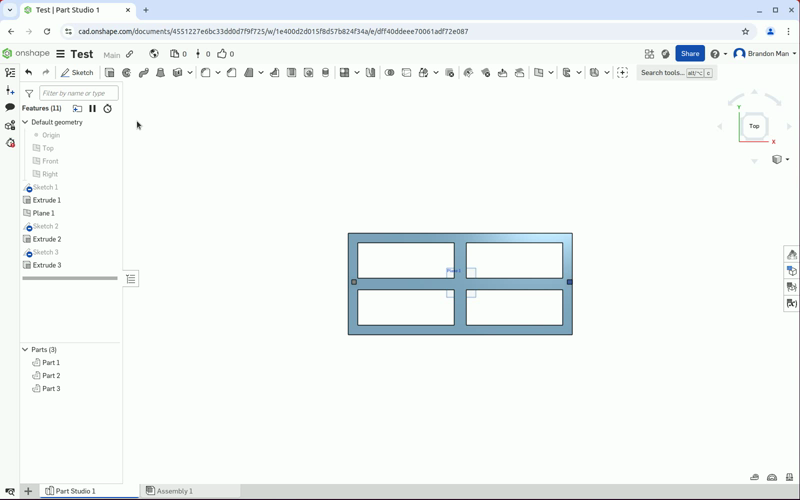
key(shift+h)
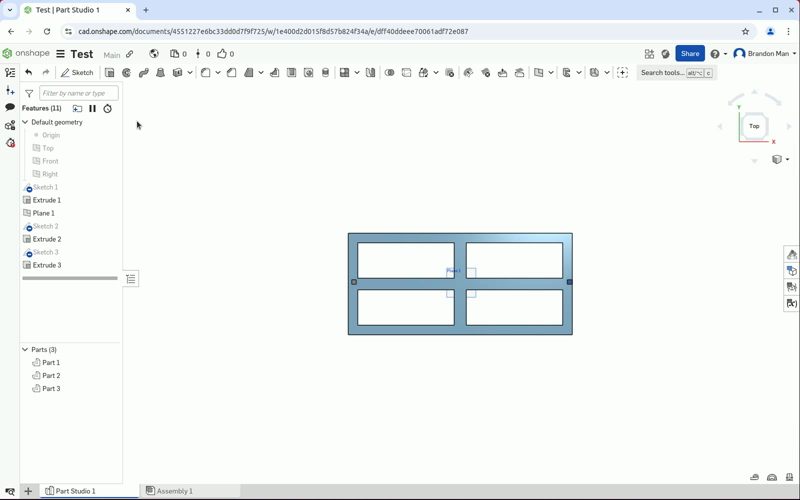
key(shift+h)
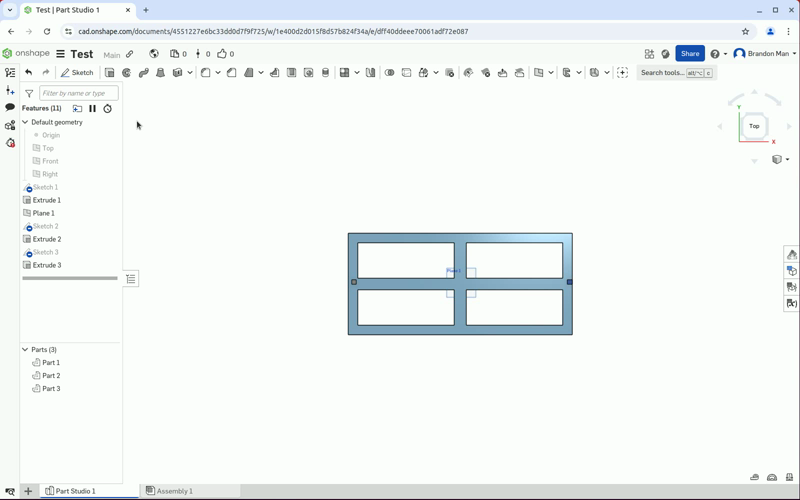
mouse_move(73, 189)
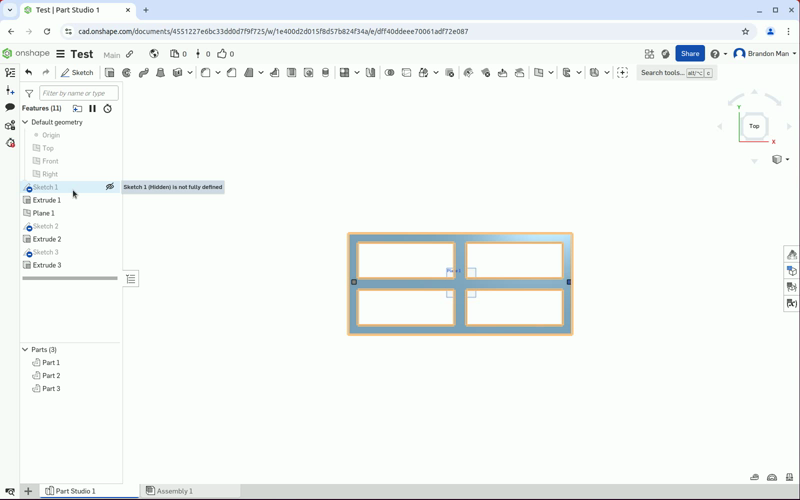
click(73, 189)
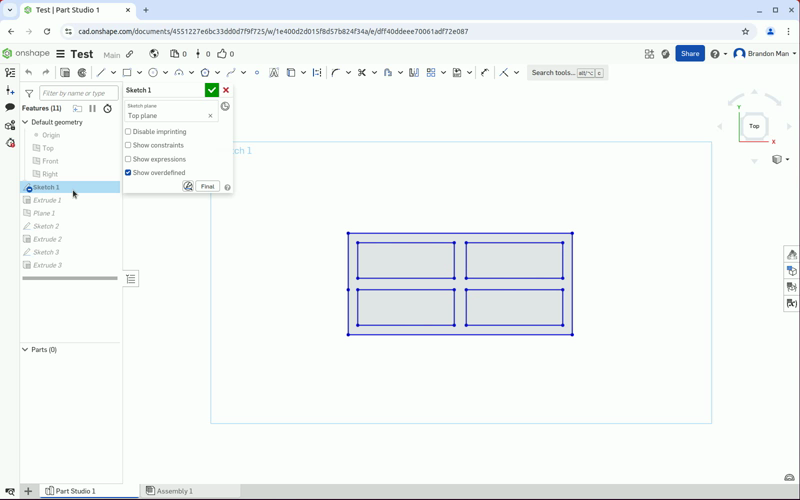
mouse_move(229, 92)
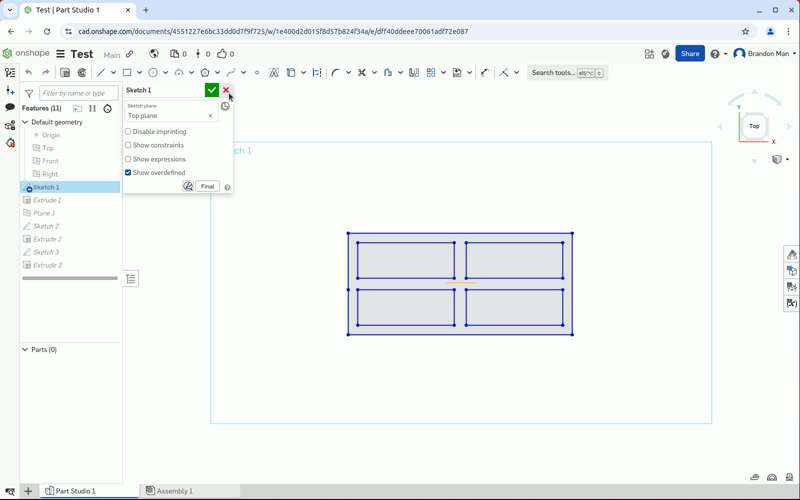
click(229, 92)
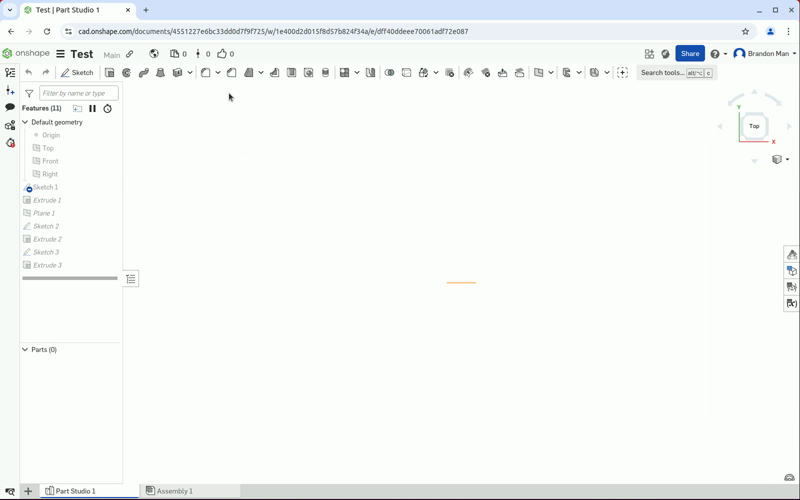
key(shift+s)
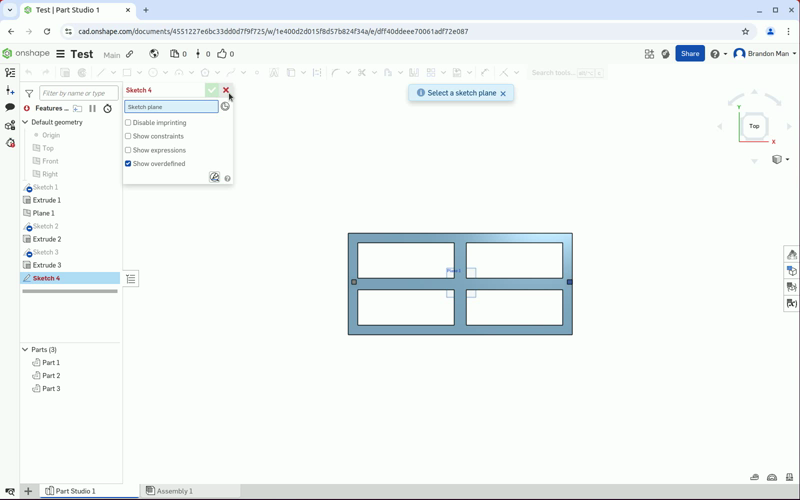
mouse_move(73, 215)
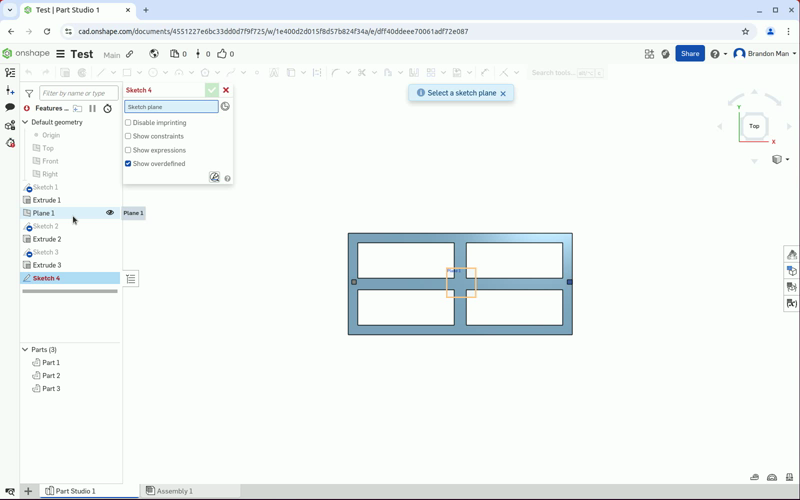
click(73, 215)
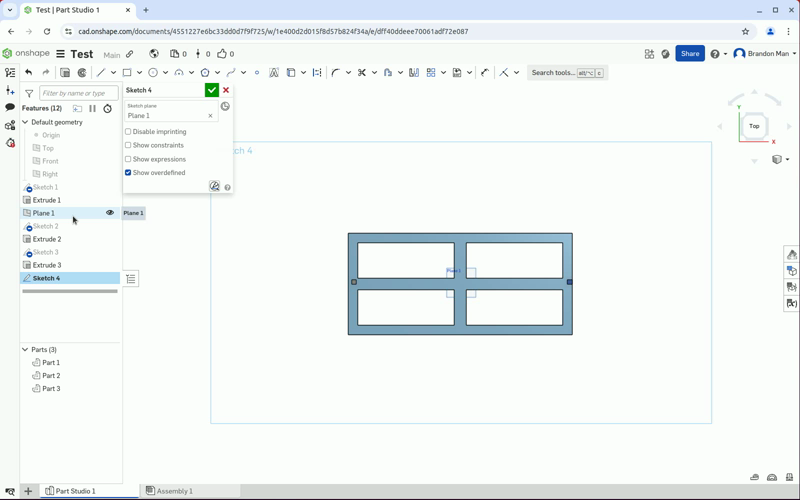
mouse_move(73, 352)
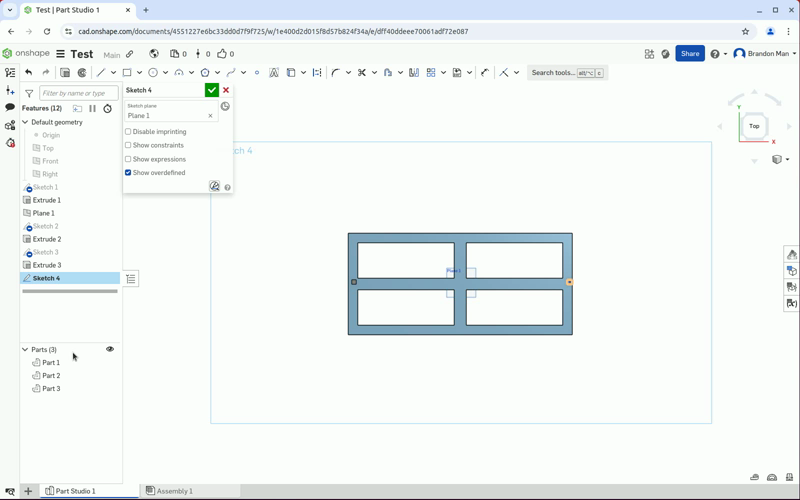
key(y)
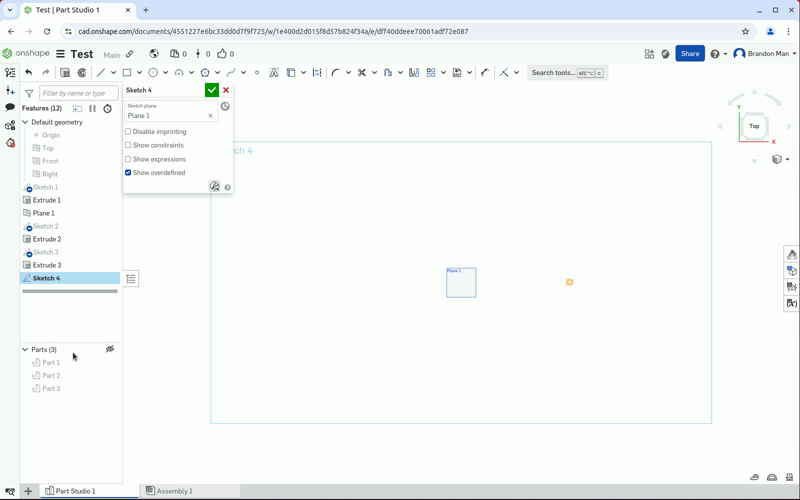
key(l)
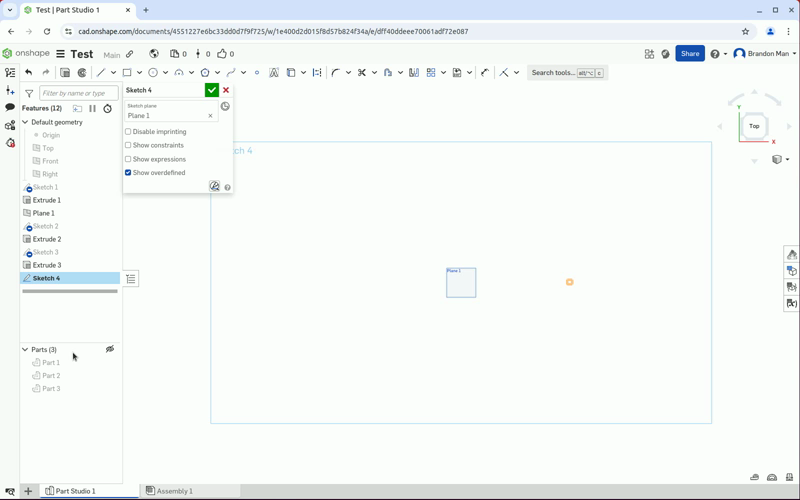
key_down(shift)
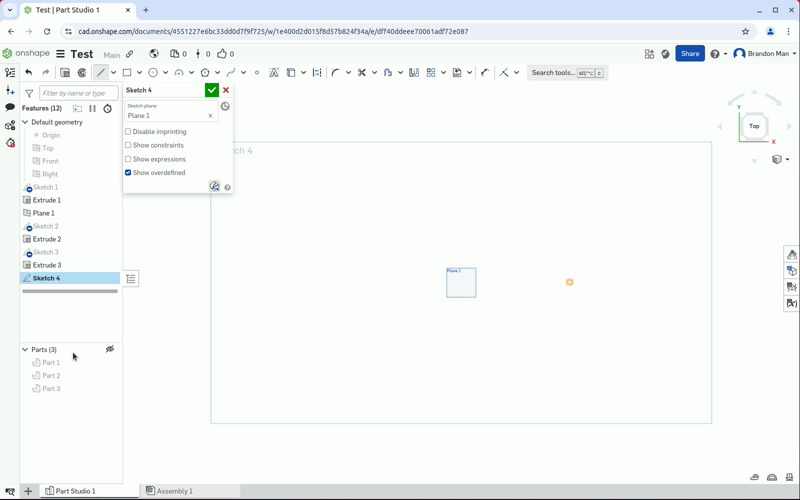
mouse_move(459, 284)
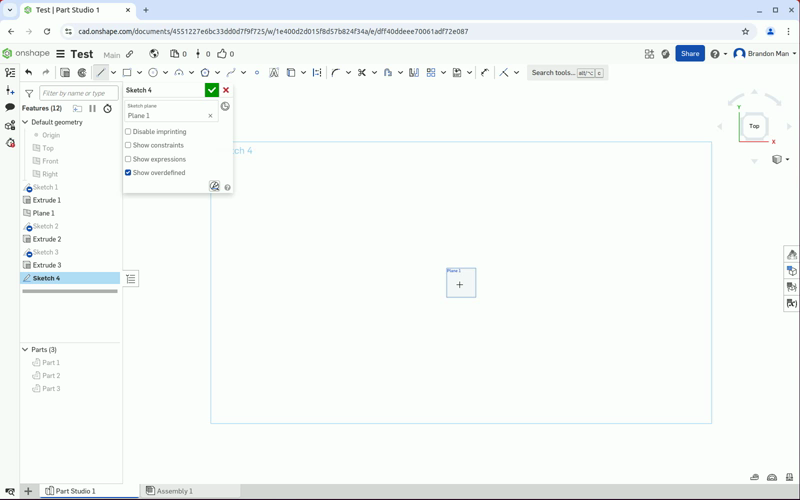
click(459, 284)
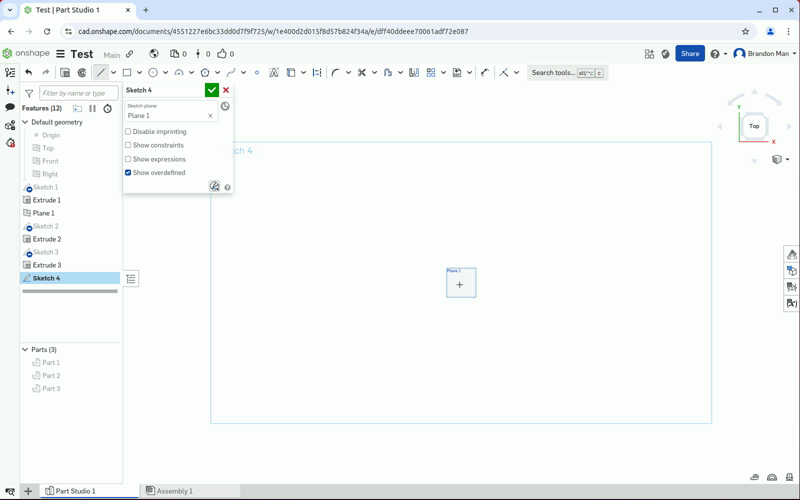
key_up(shift)
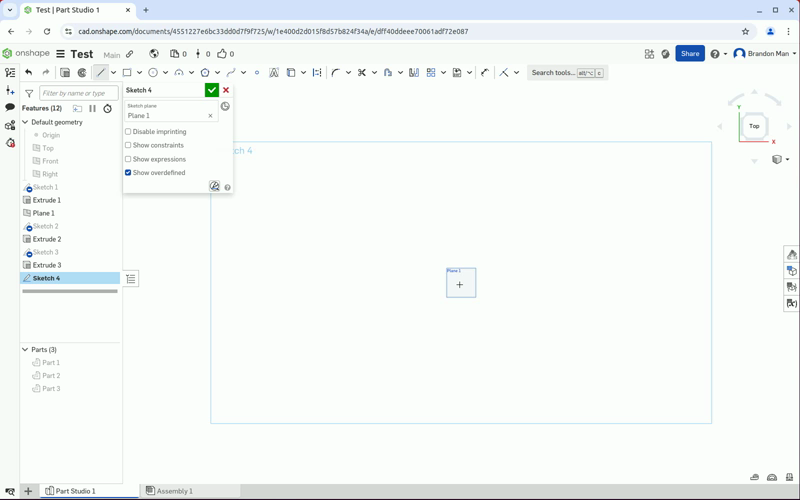
key_down(shift)
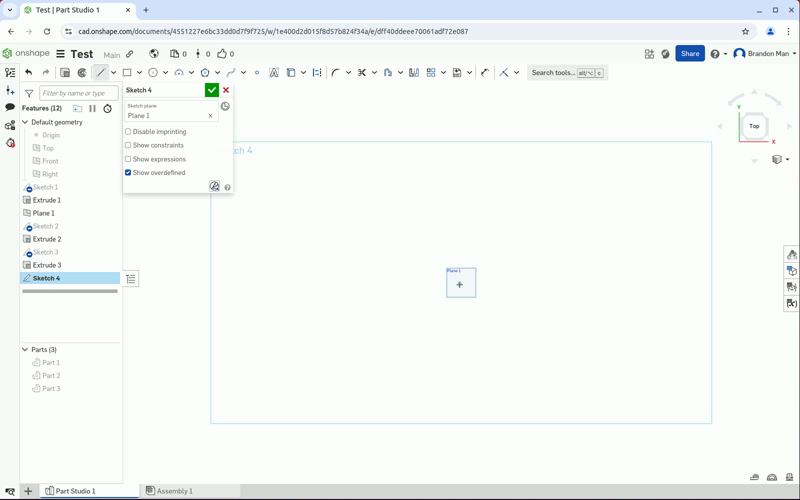
mouse_move(489, 284)
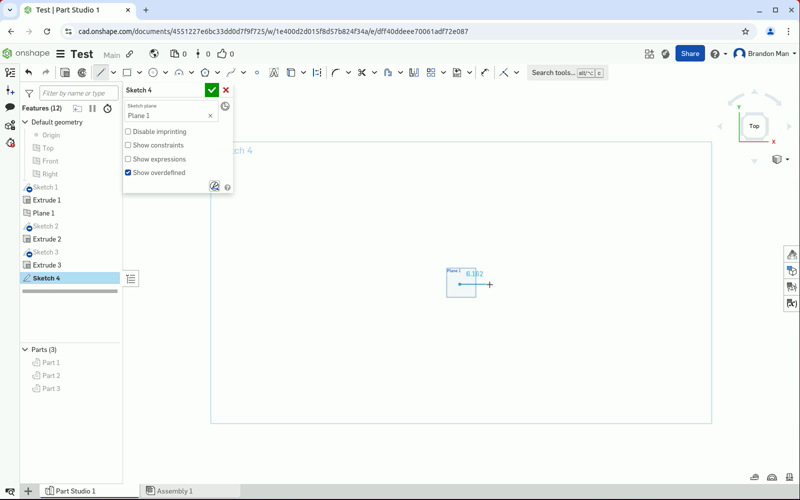
mouse_move(464, 284)
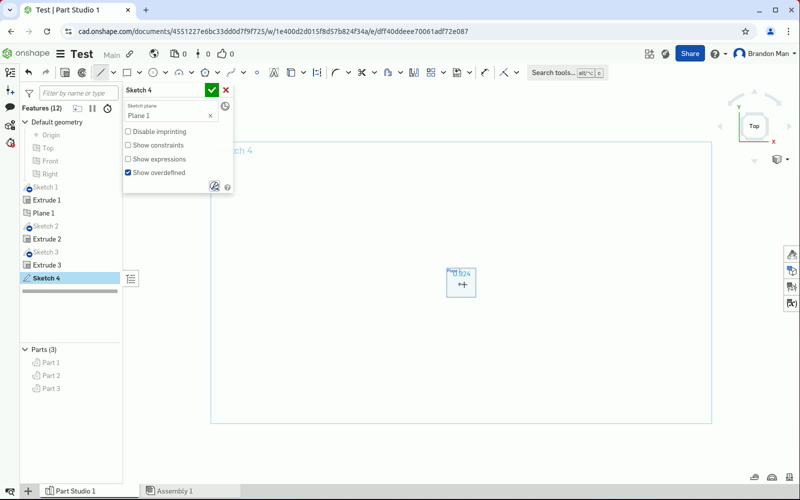
scroll(6)
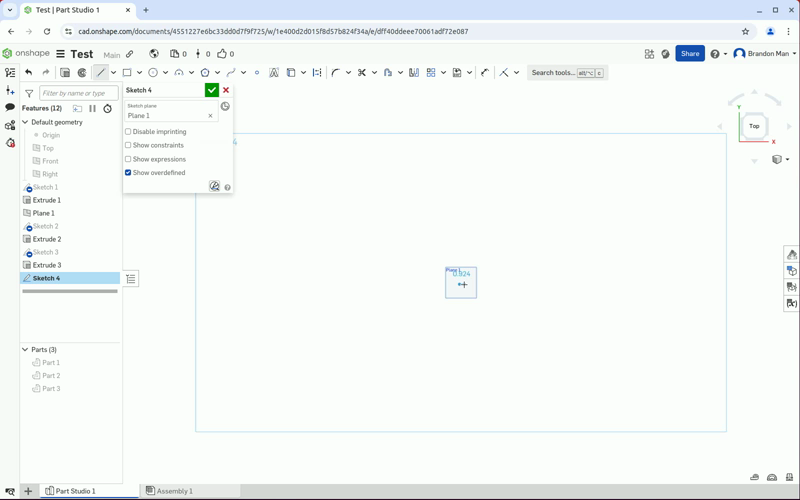
scroll(6)
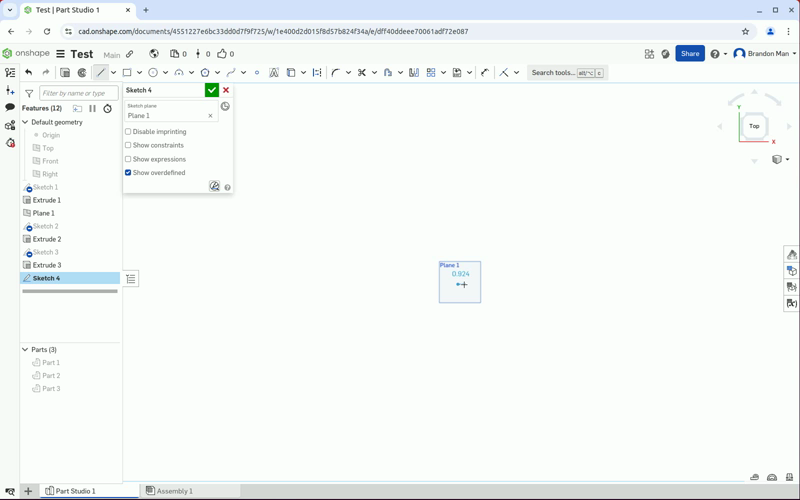
scroll(6)
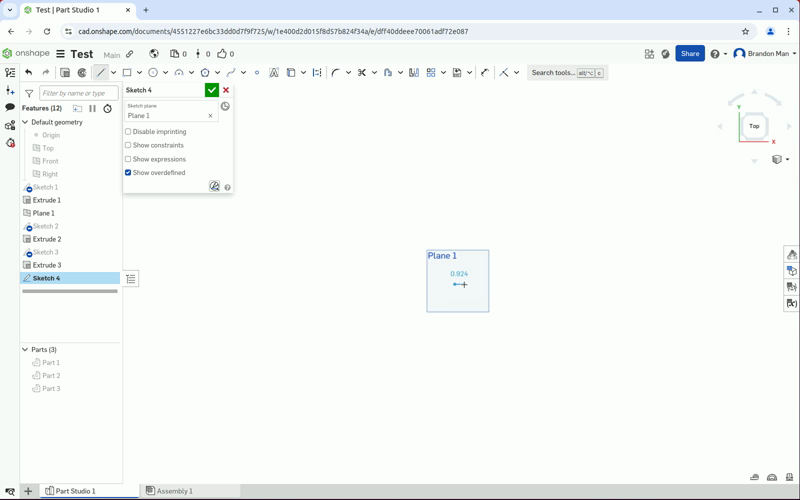
scroll(6)
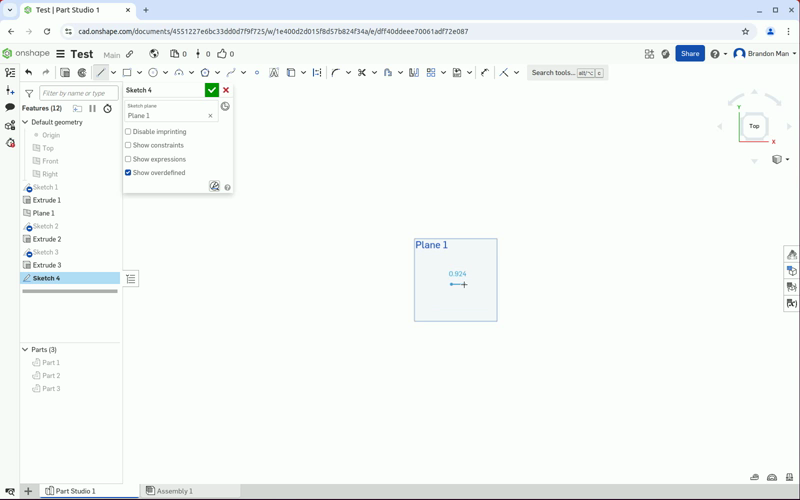
scroll(6)
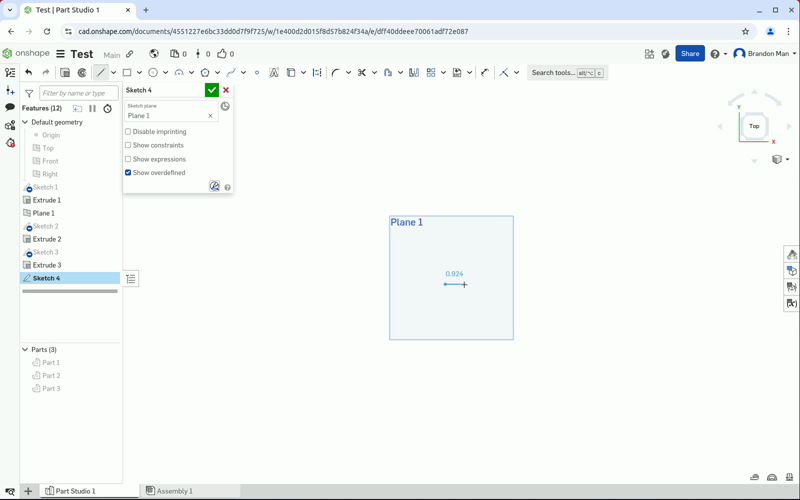
scroll(6)
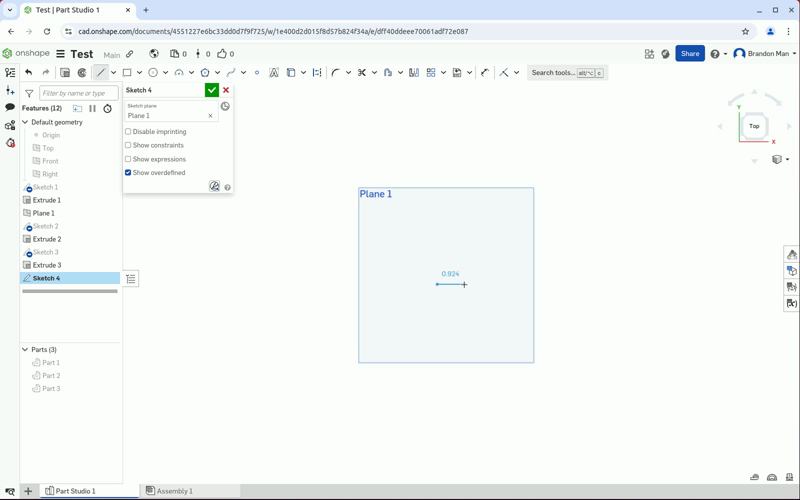
scroll(6)
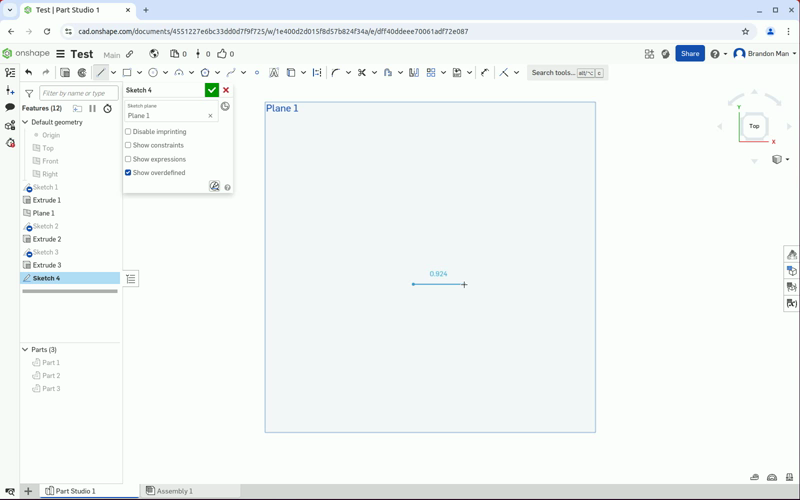
click(464, 284)
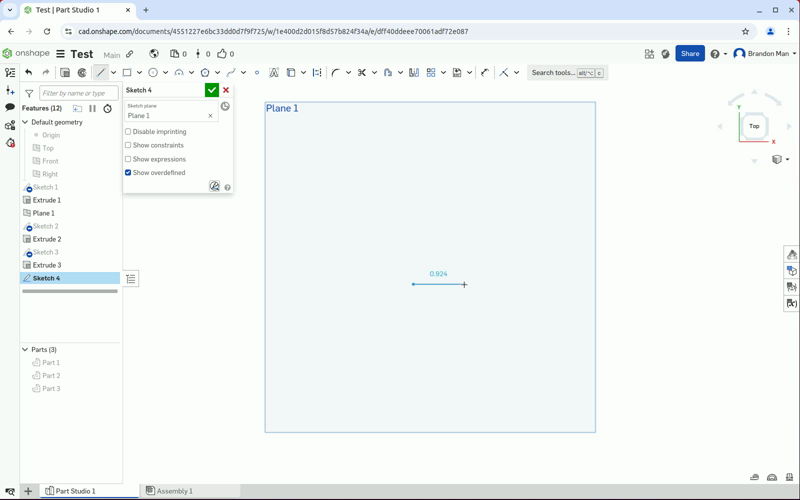
scroll(-6)
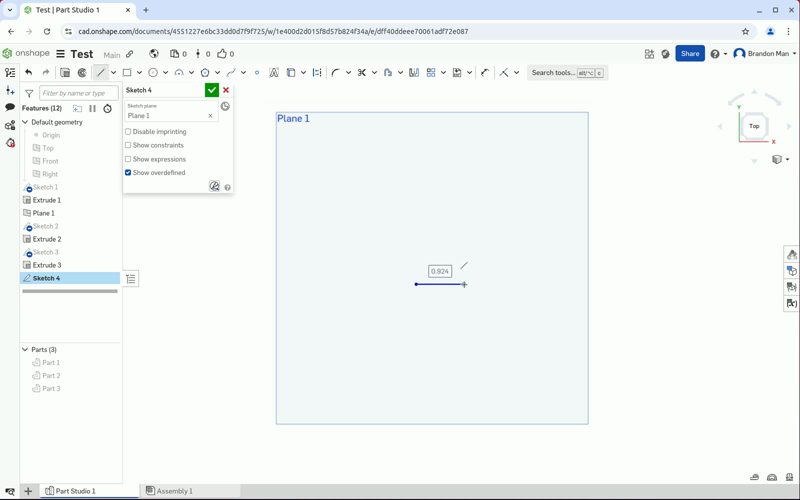
scroll(-6)
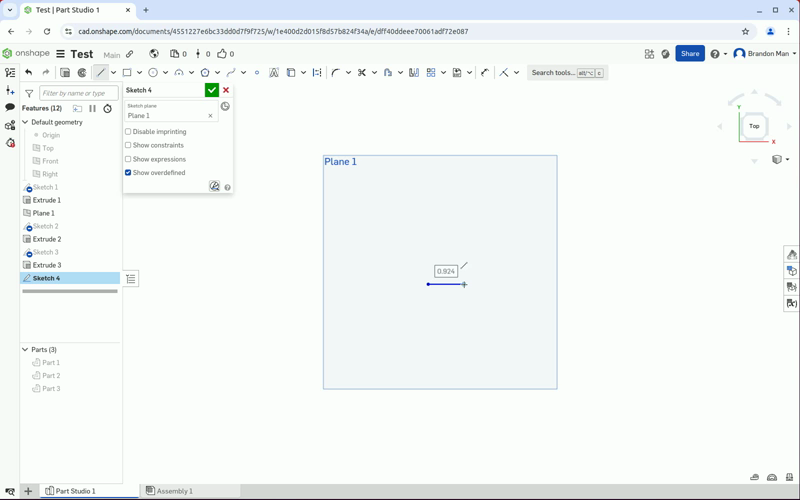
scroll(-6)
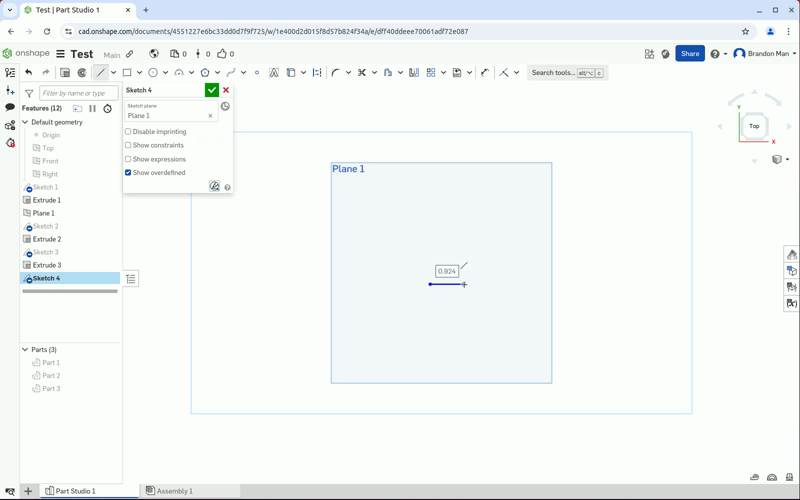
scroll(-6)
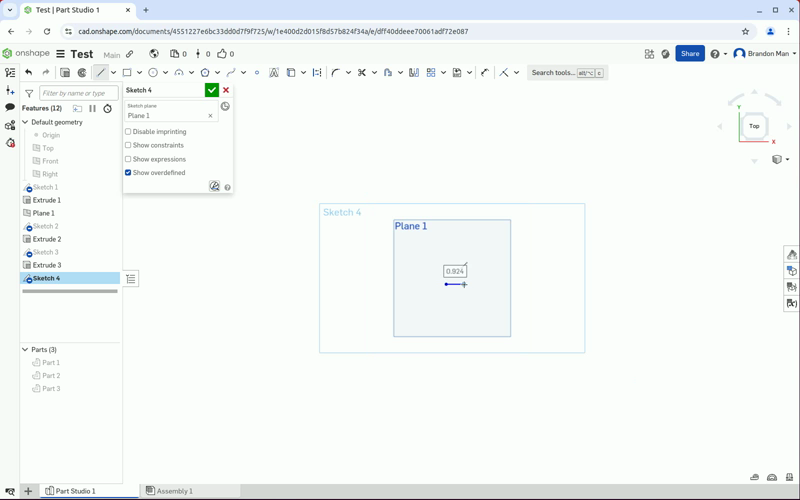
scroll(-6)
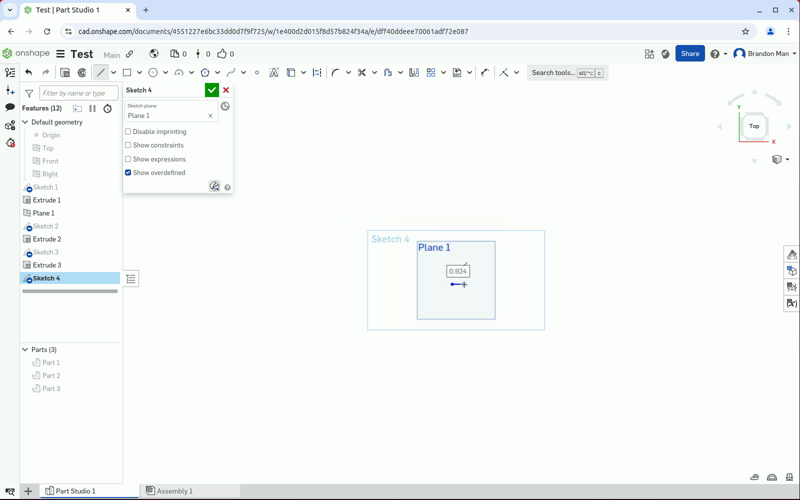
scroll(-6)
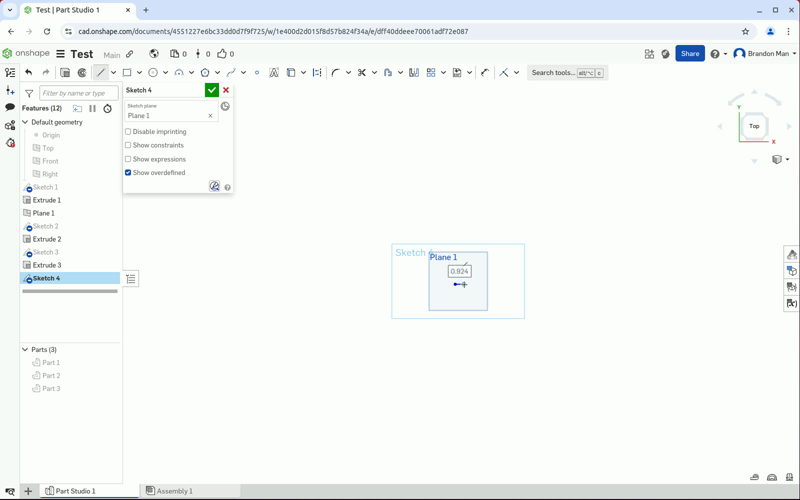
scroll(-6)
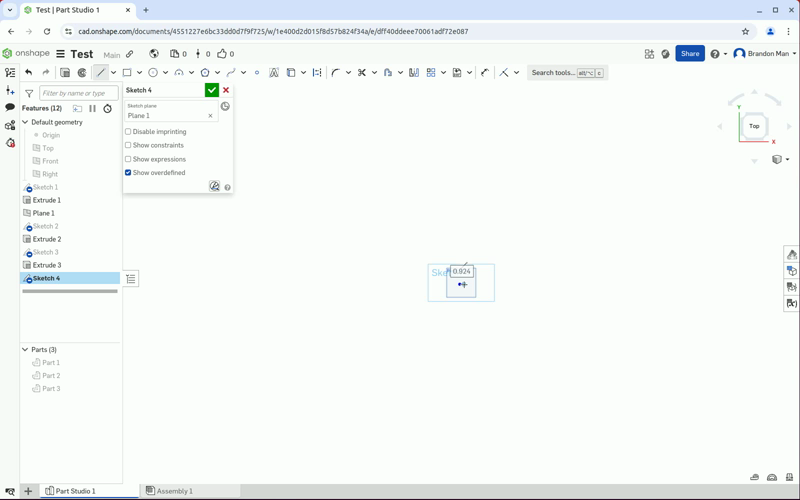
key_up(shift)
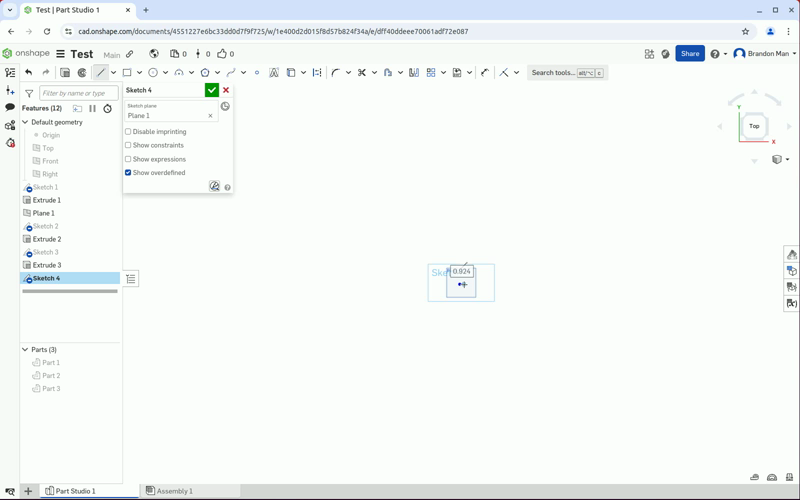
key_down(shift)
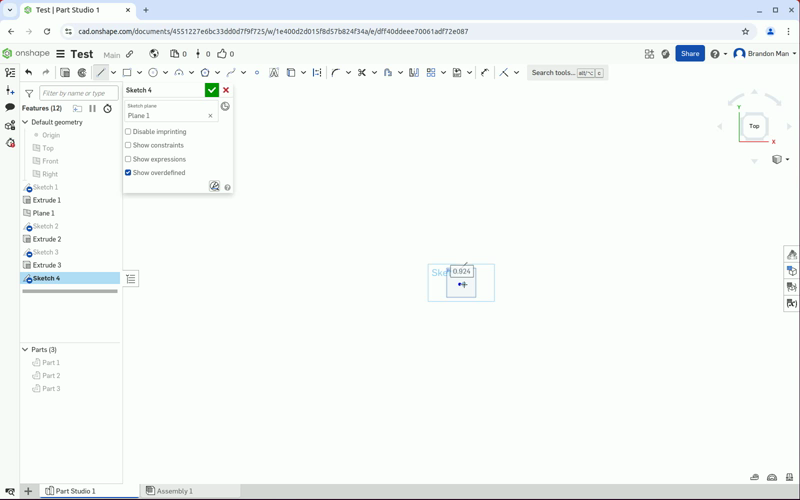
mouse_move(494, 284)
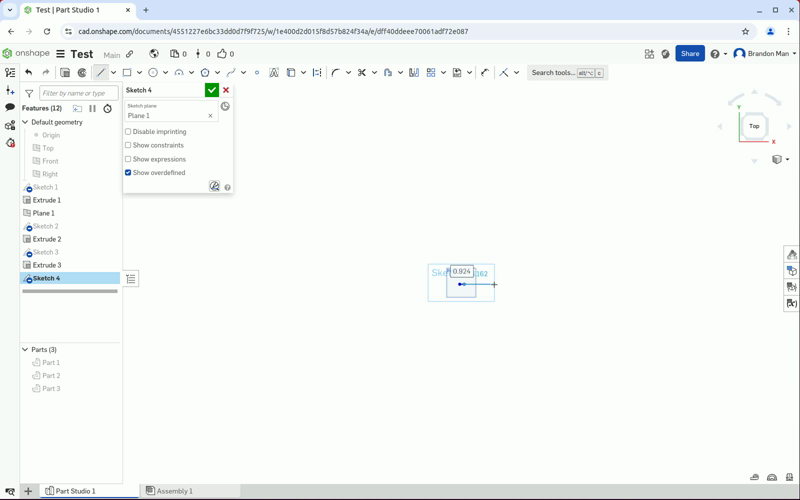
mouse_move(464, 279)
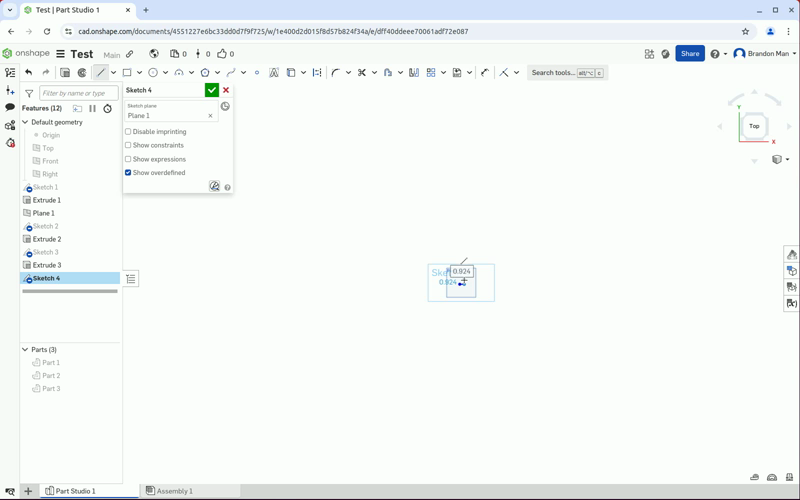
scroll(6)
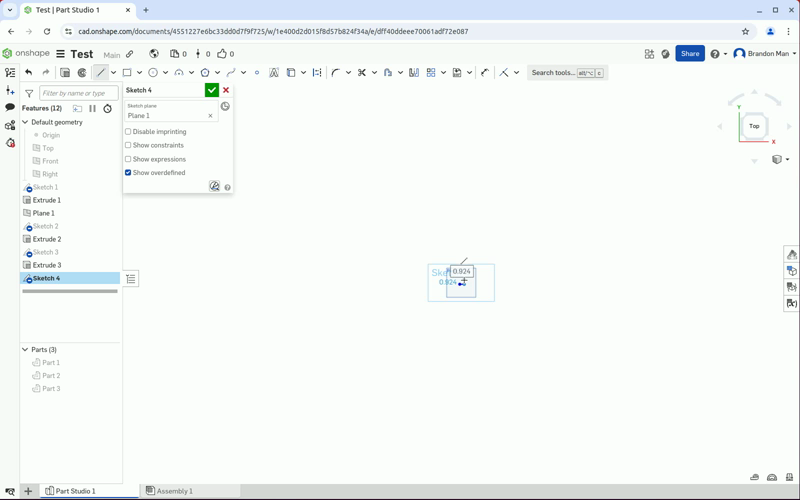
scroll(6)
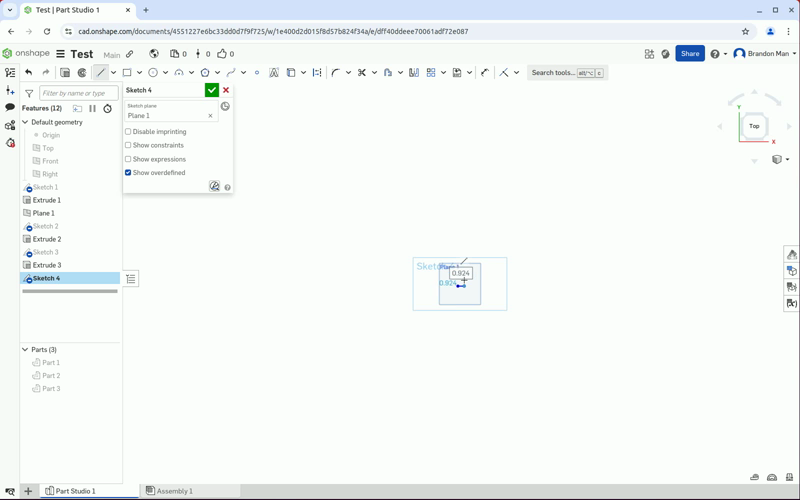
scroll(6)
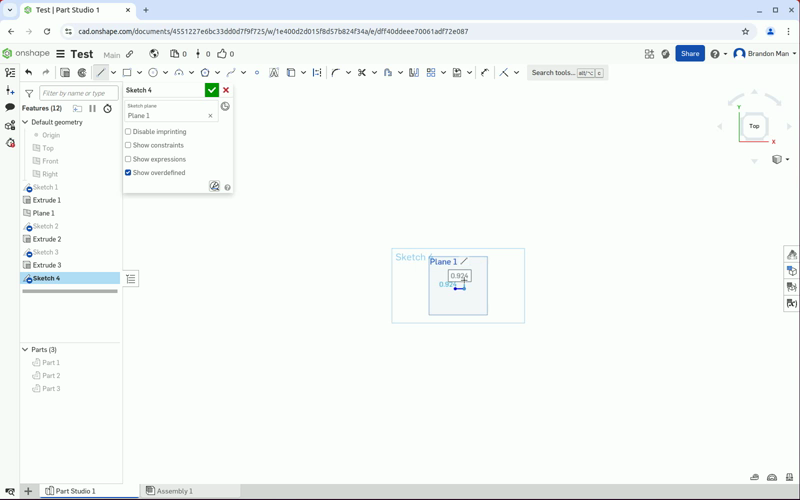
scroll(6)
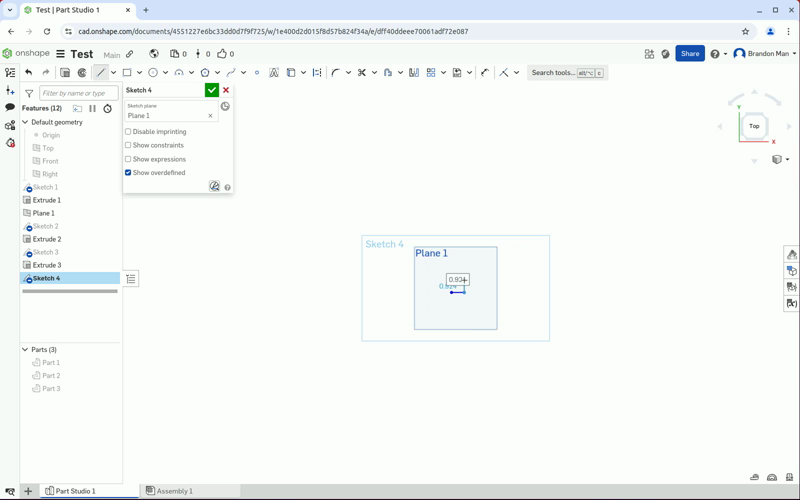
scroll(6)
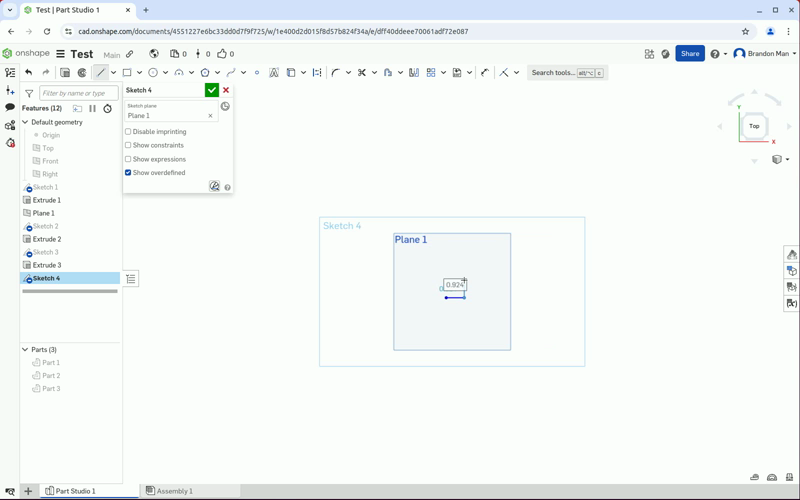
scroll(6)
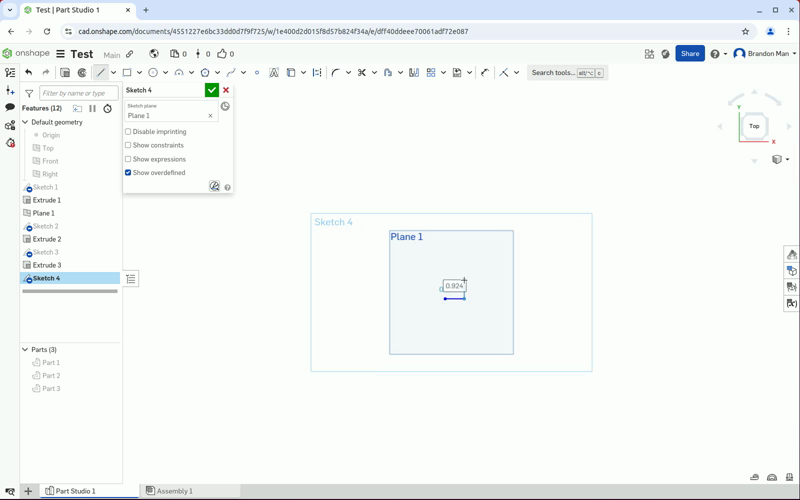
scroll(6)
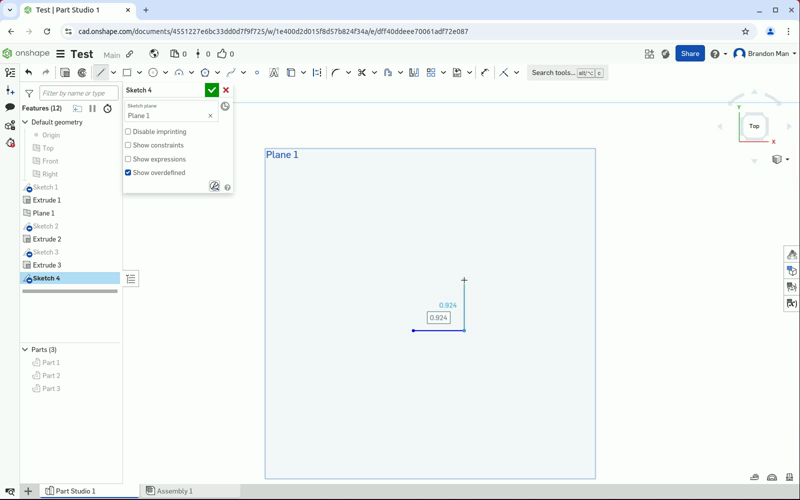
click(464, 279)
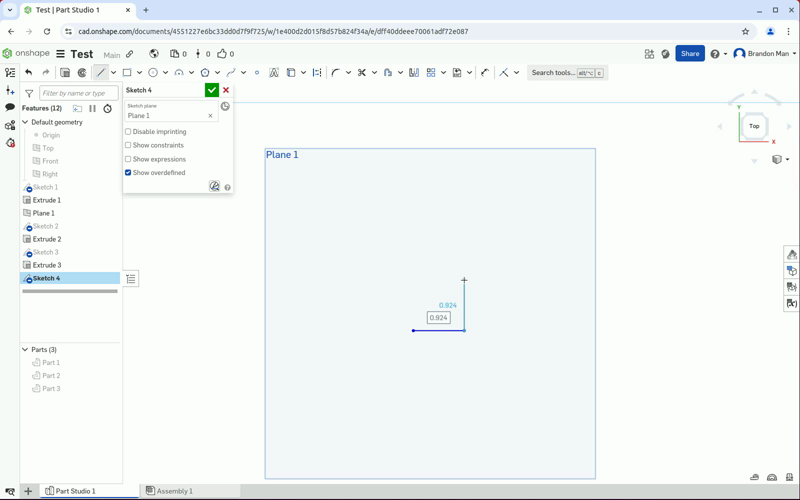
scroll(-6)
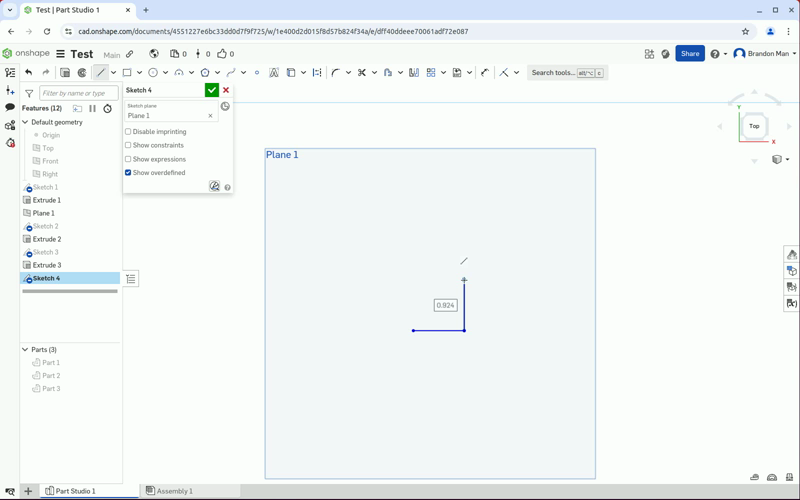
scroll(-6)
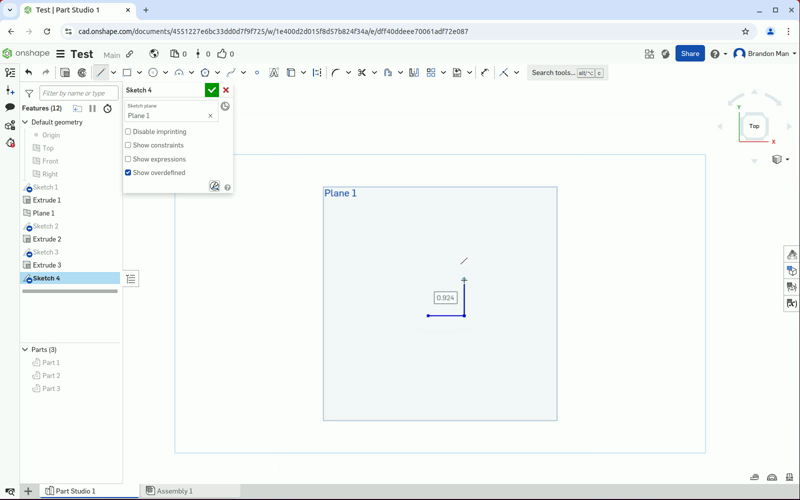
scroll(-6)
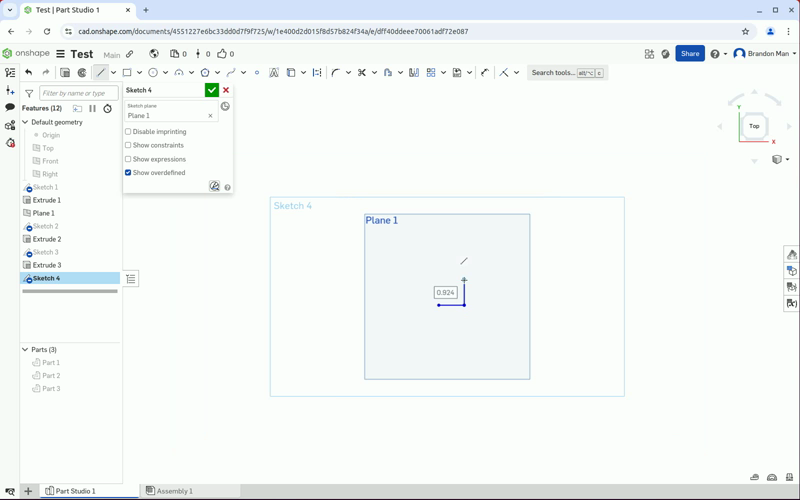
scroll(-6)
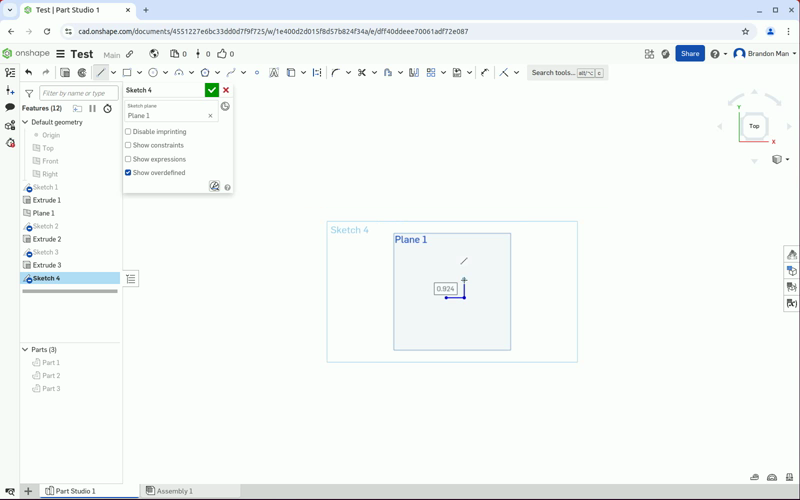
scroll(-6)
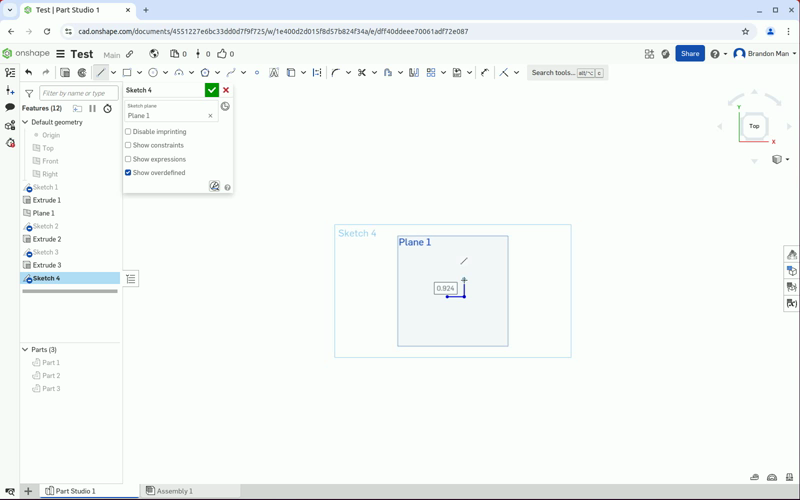
scroll(-6)
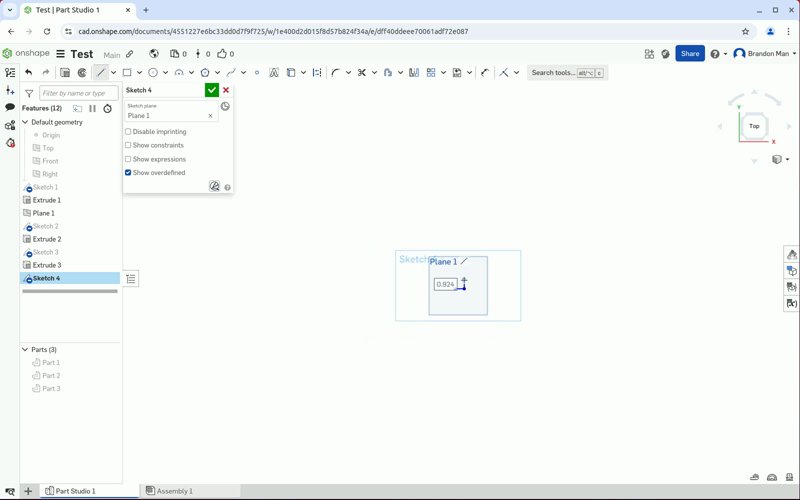
scroll(-6)
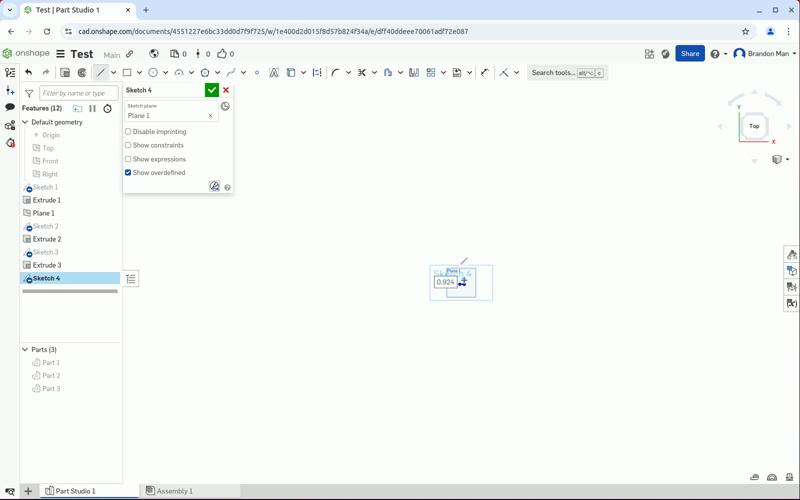
key_up(shift)
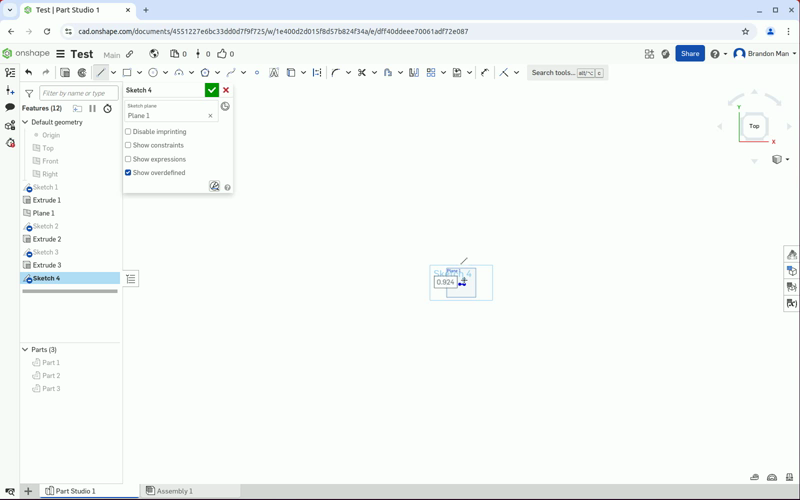
key_down(shift)
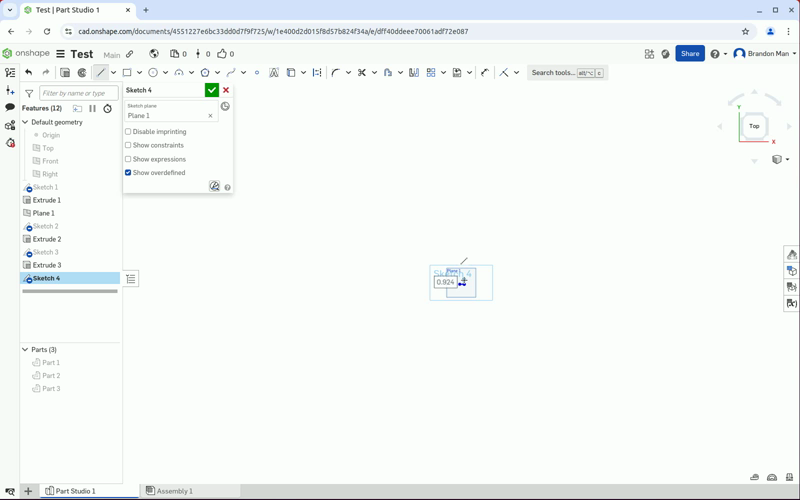
mouse_move(494, 279)
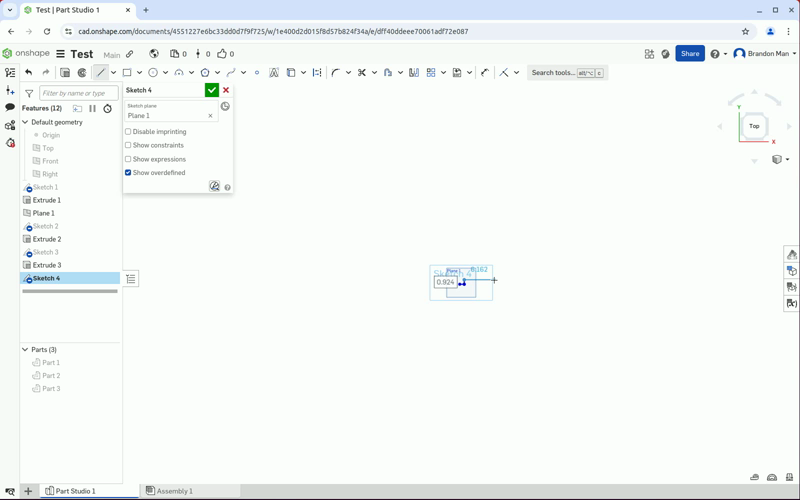
mouse_move(459, 279)
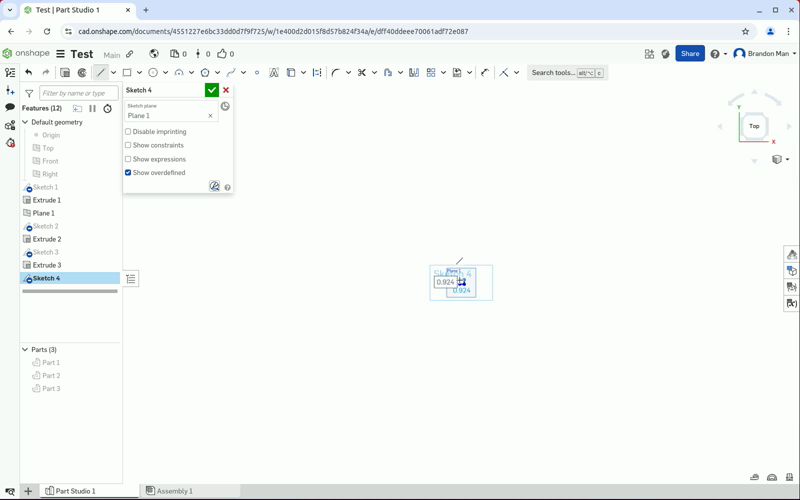
scroll(6)
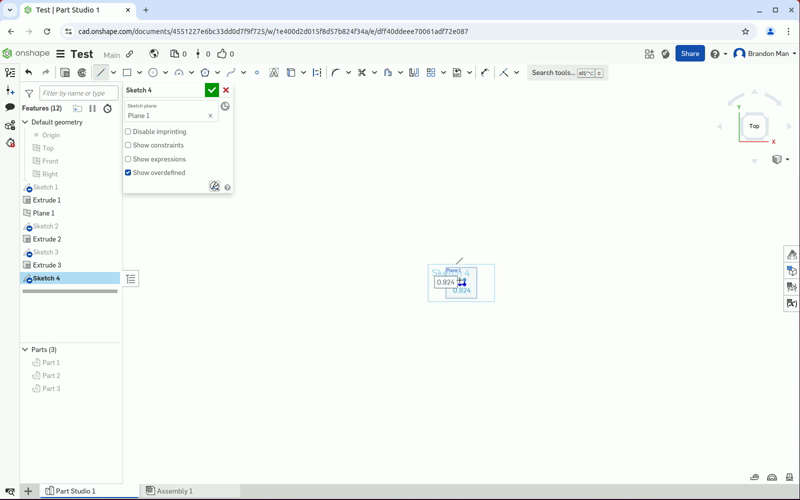
scroll(6)
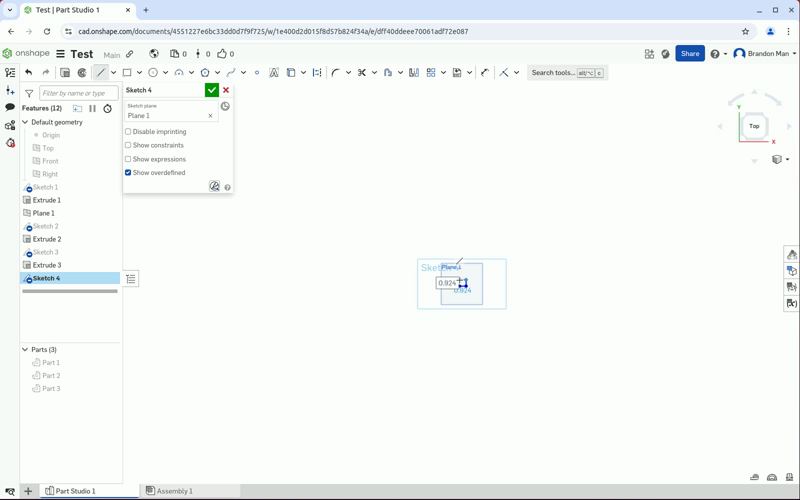
scroll(6)
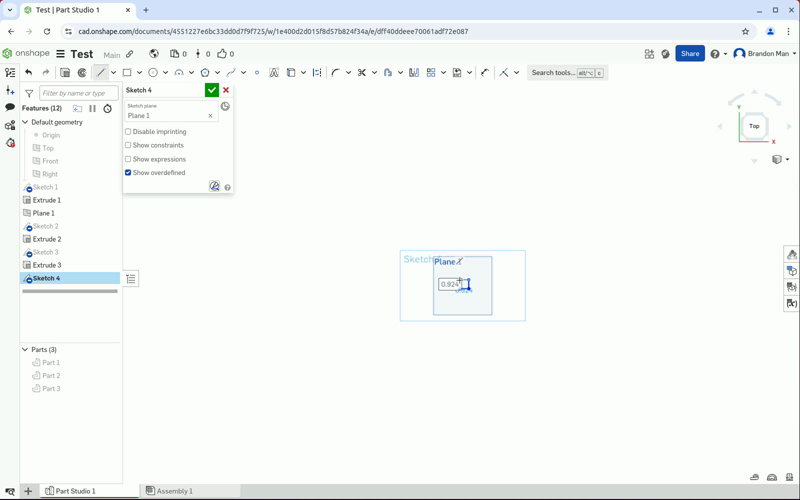
scroll(6)
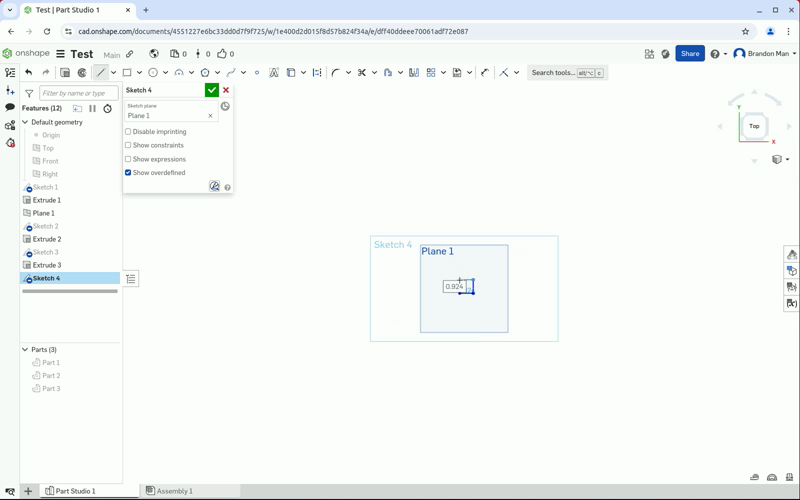
scroll(6)
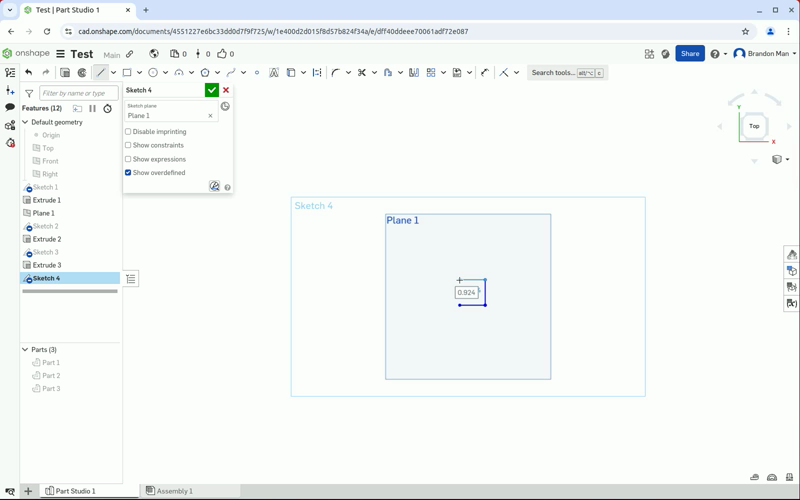
scroll(6)
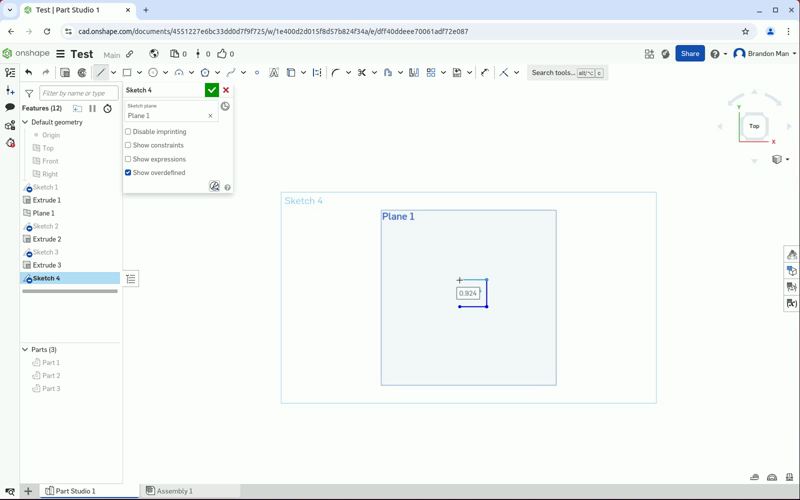
scroll(6)
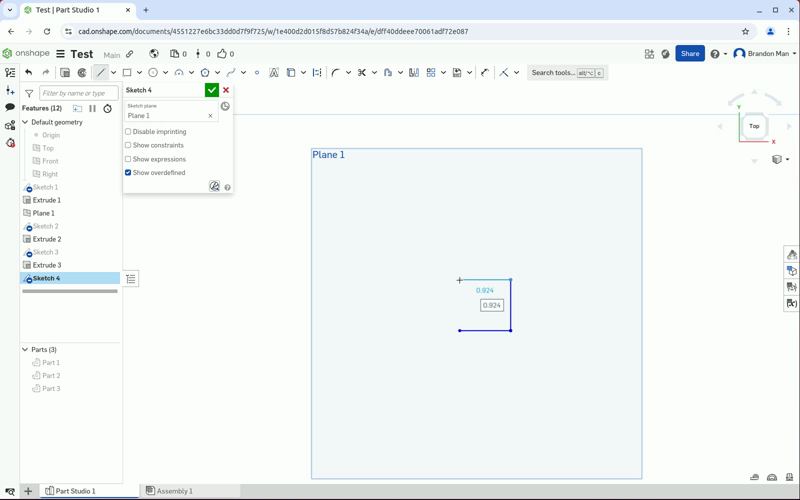
click(459, 279)
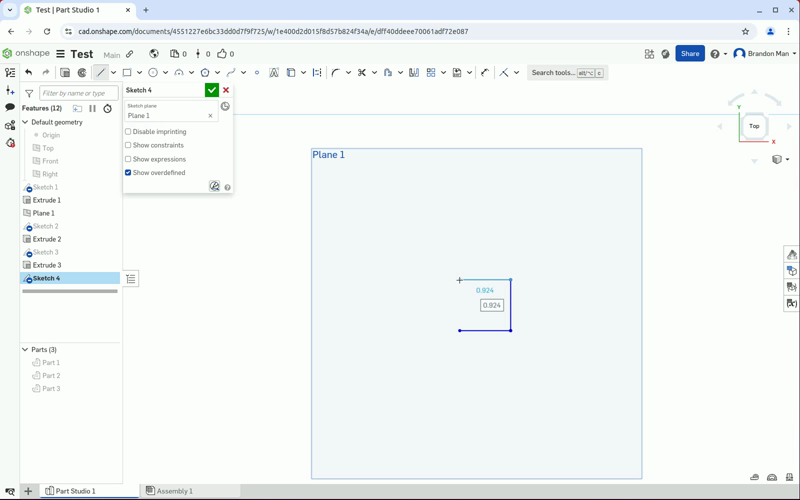
scroll(-6)
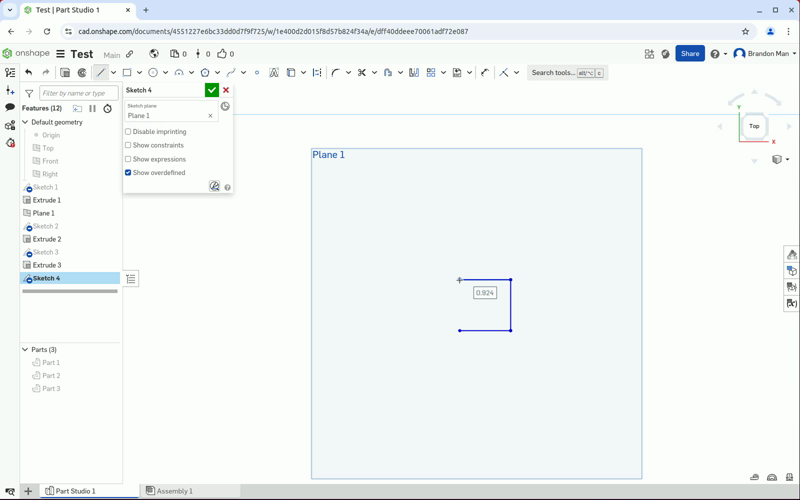
scroll(-6)
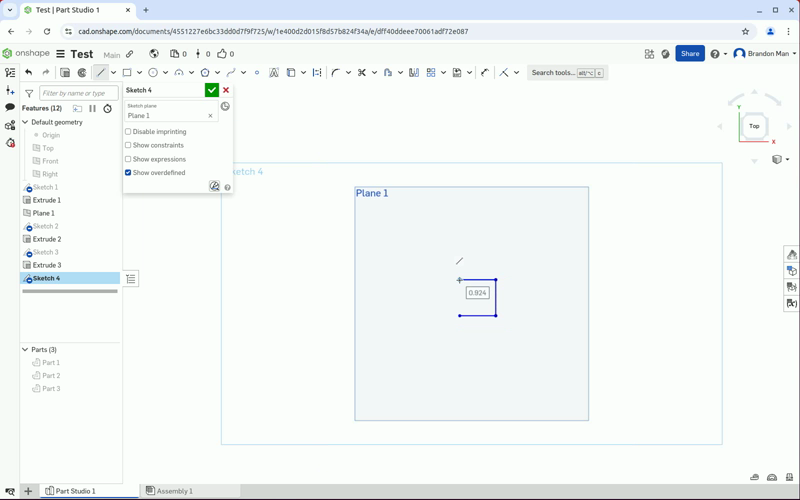
scroll(-6)
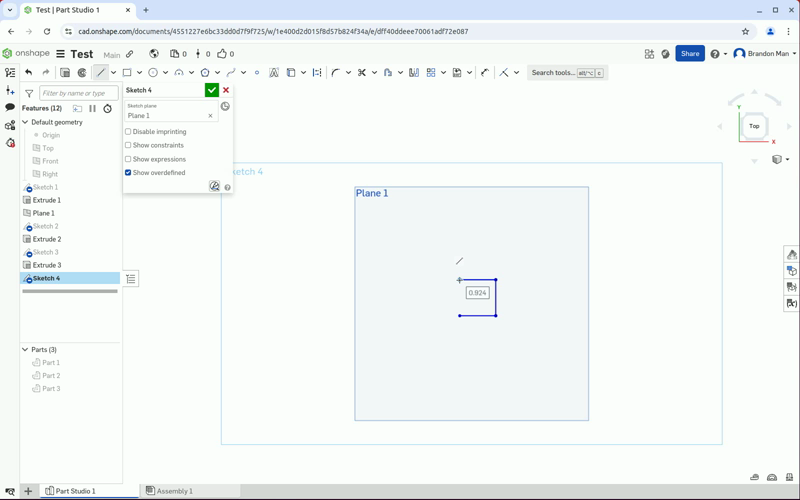
scroll(-6)
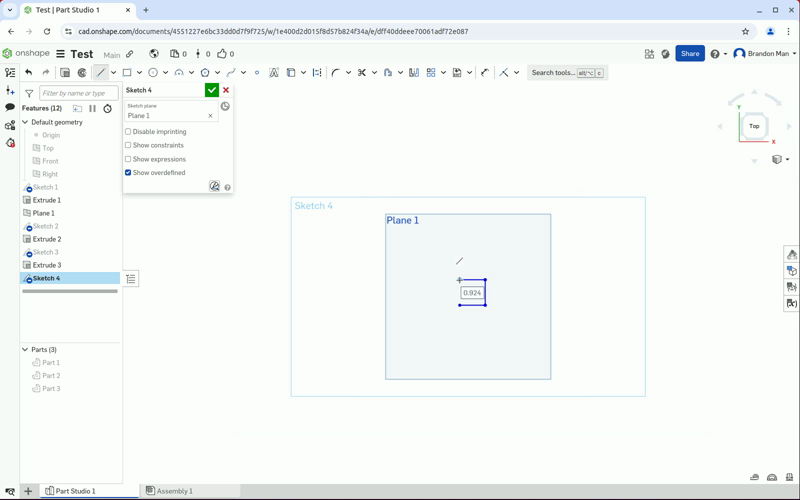
scroll(-6)
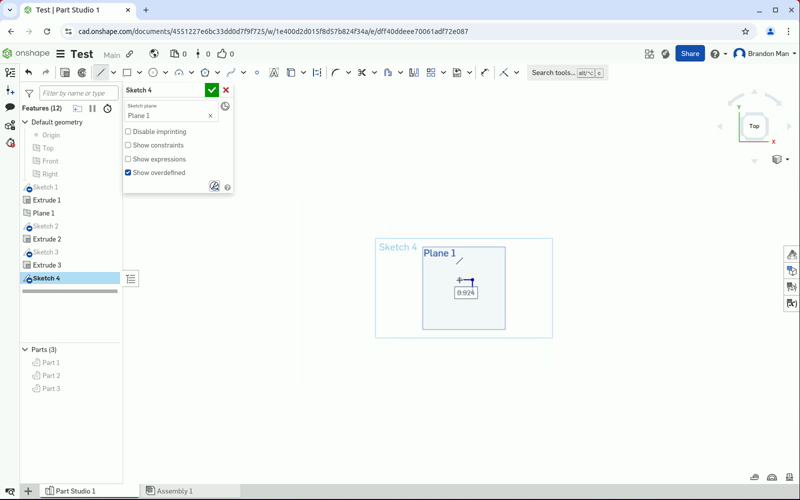
scroll(-6)
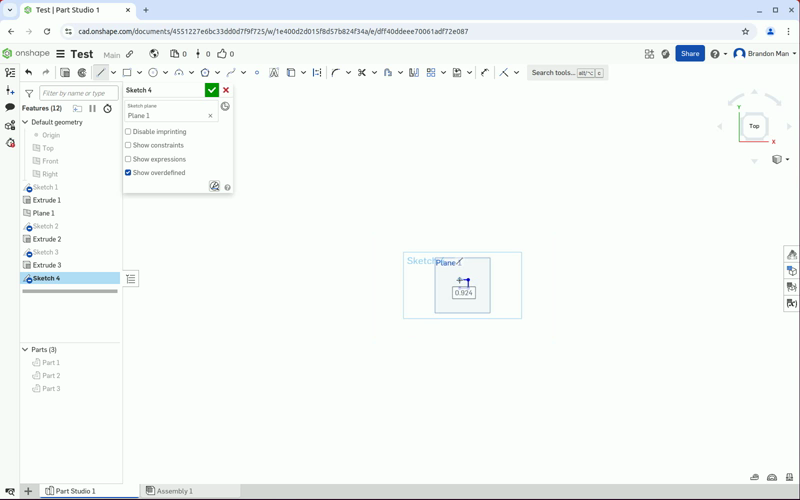
scroll(-6)
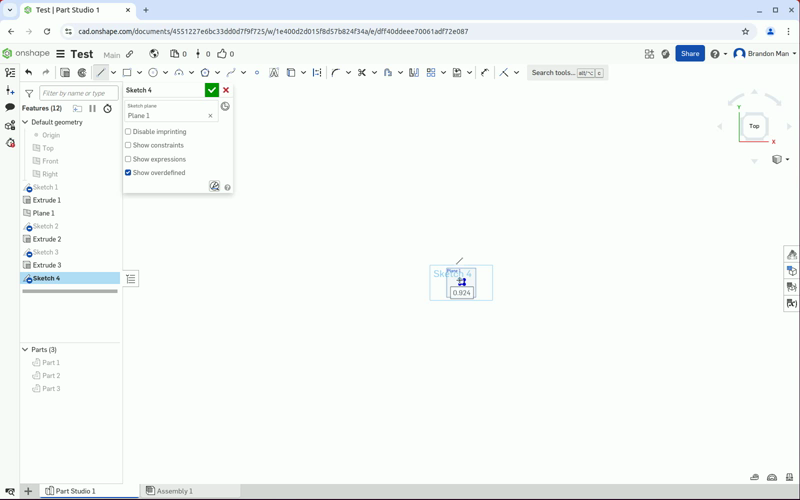
key_up(shift)
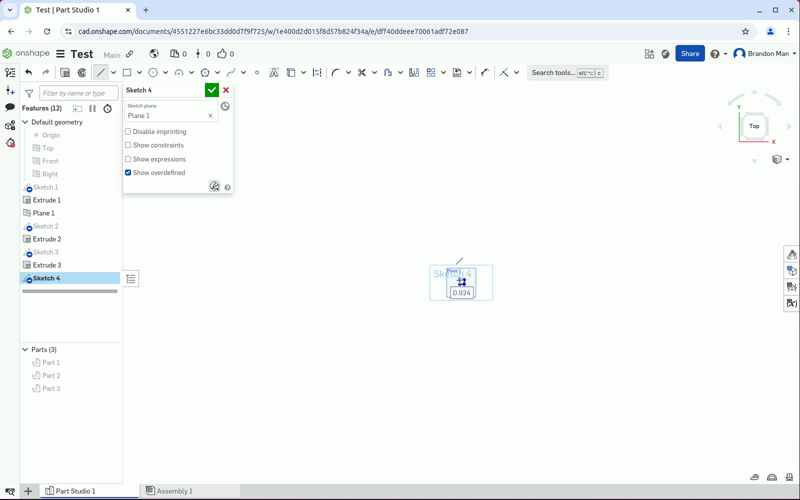
mouse_move(489, 279)
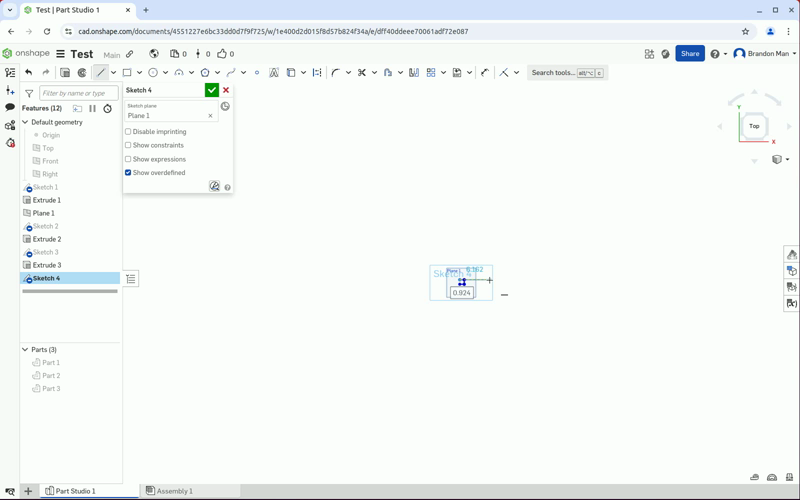
key_down(shift)
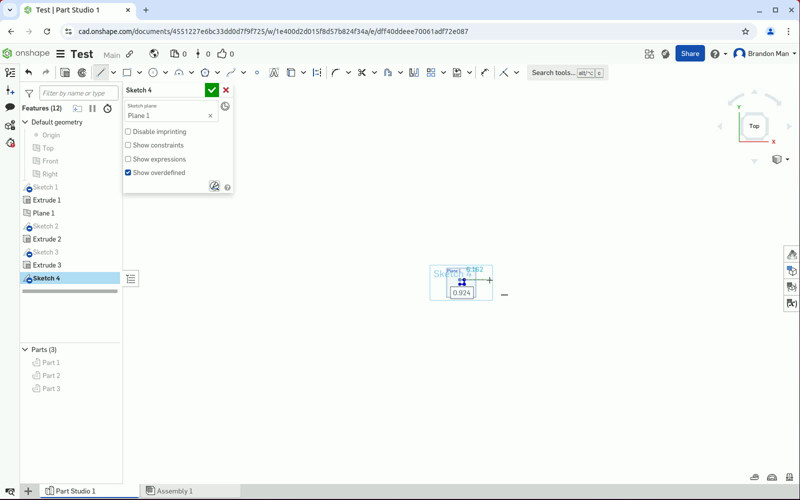
mouse_move(459, 284)
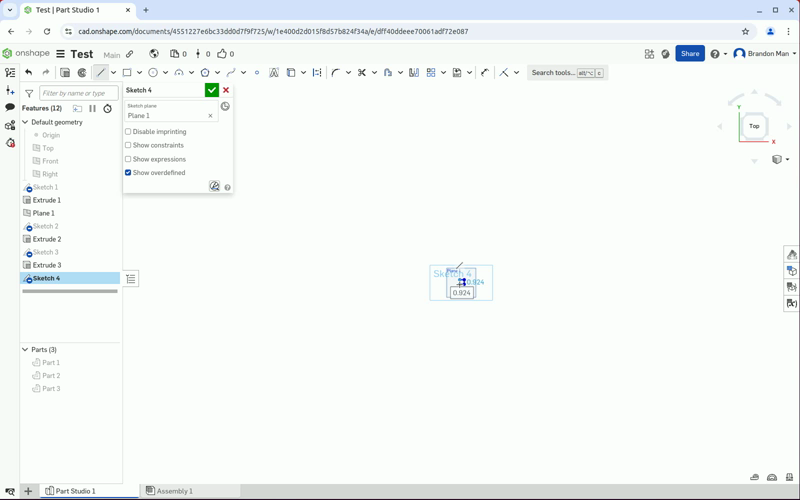
scroll(6)
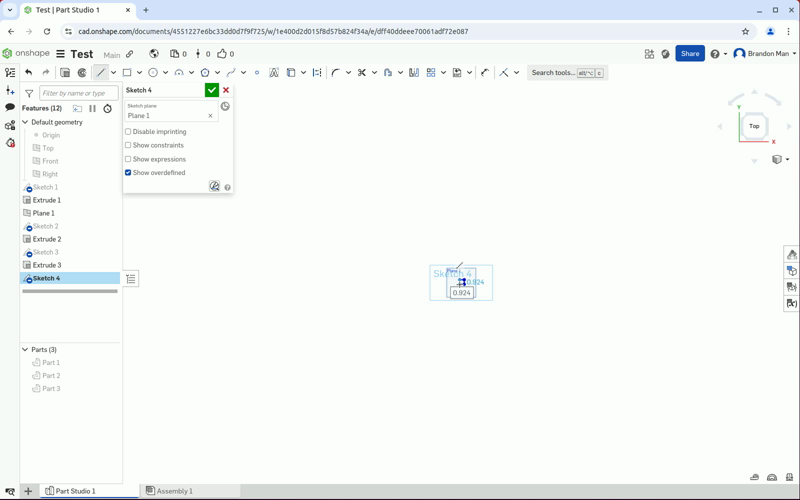
scroll(6)
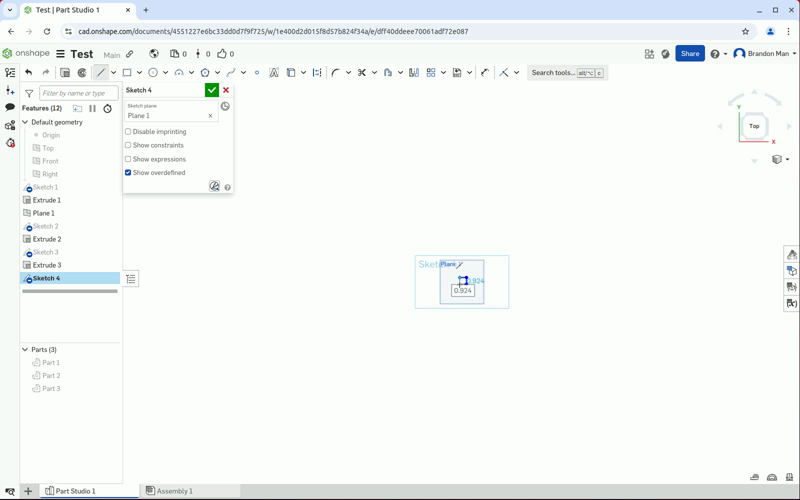
scroll(6)
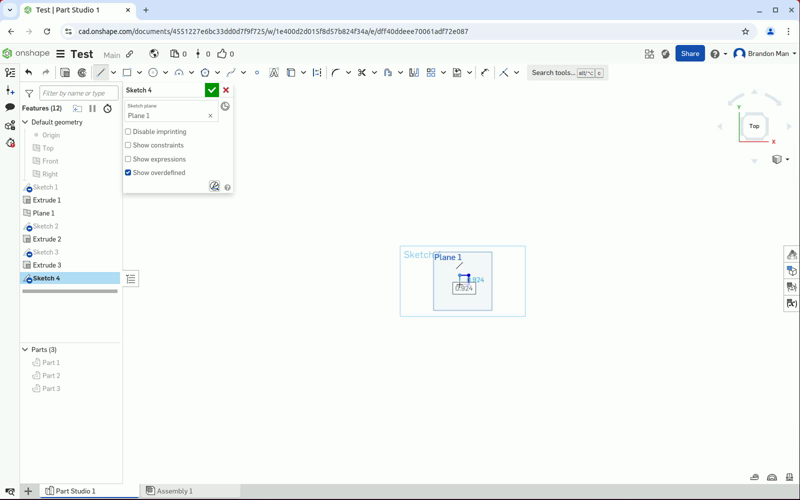
scroll(6)
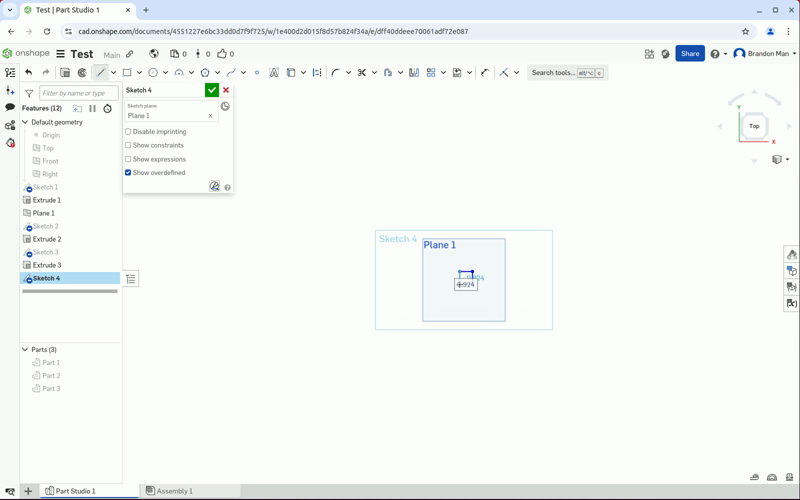
scroll(6)
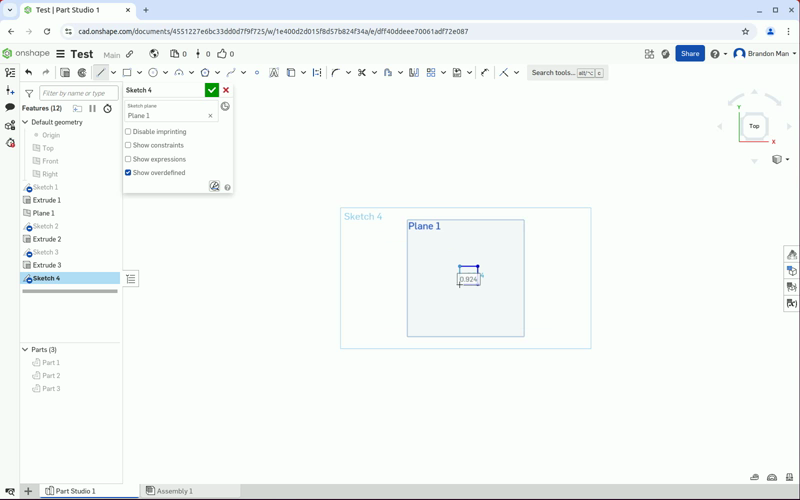
scroll(6)
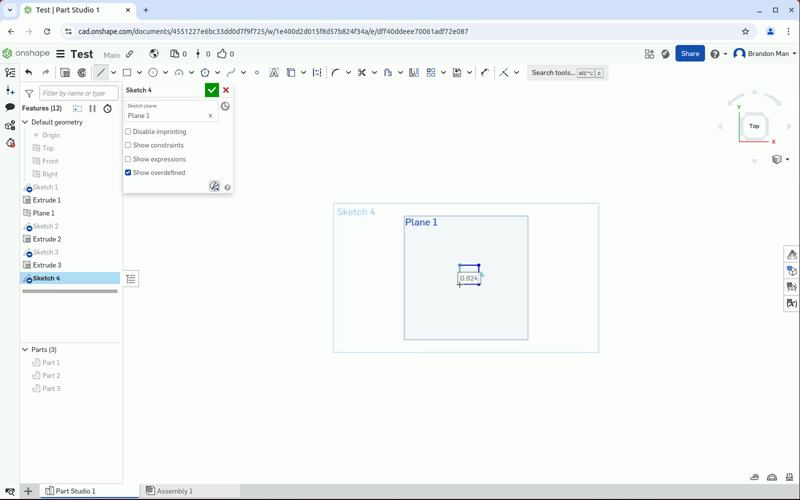
scroll(6)
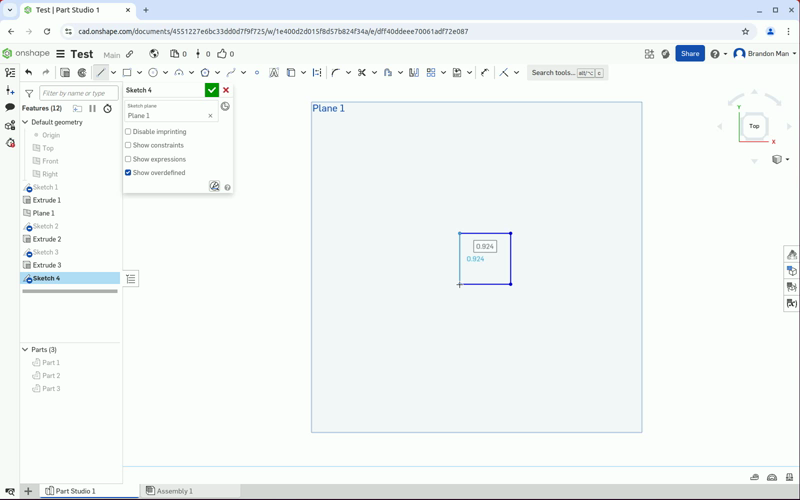
key_up(shift)
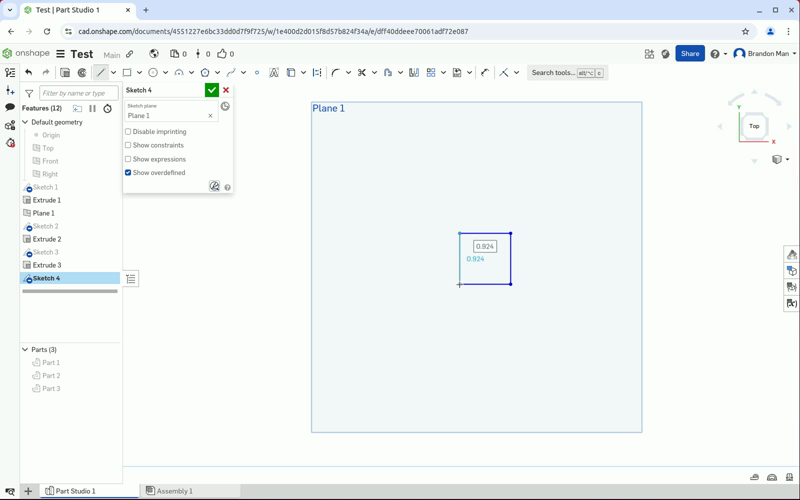
click(459, 284)
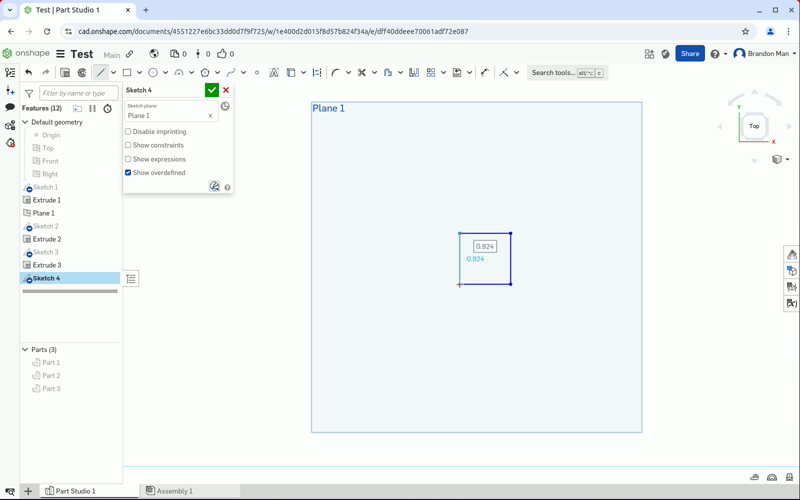
scroll(-6)
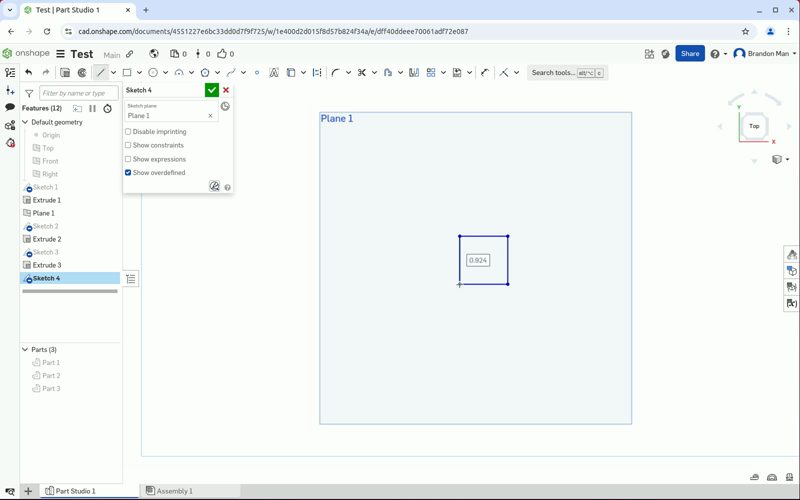
scroll(-6)
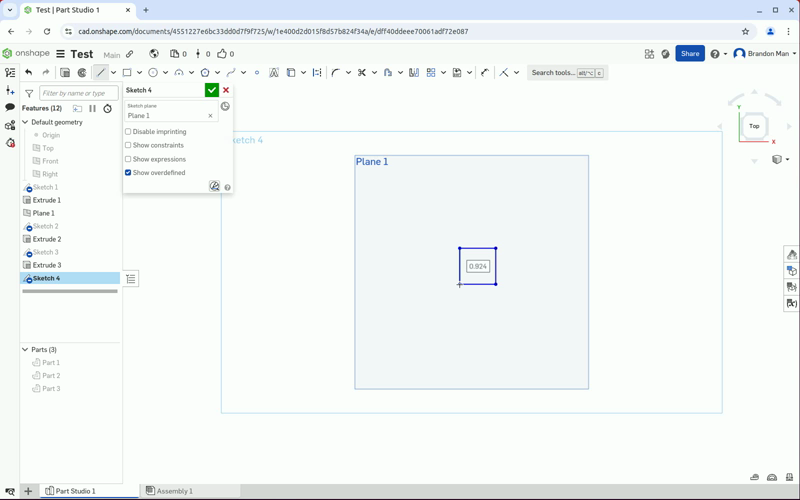
scroll(-6)
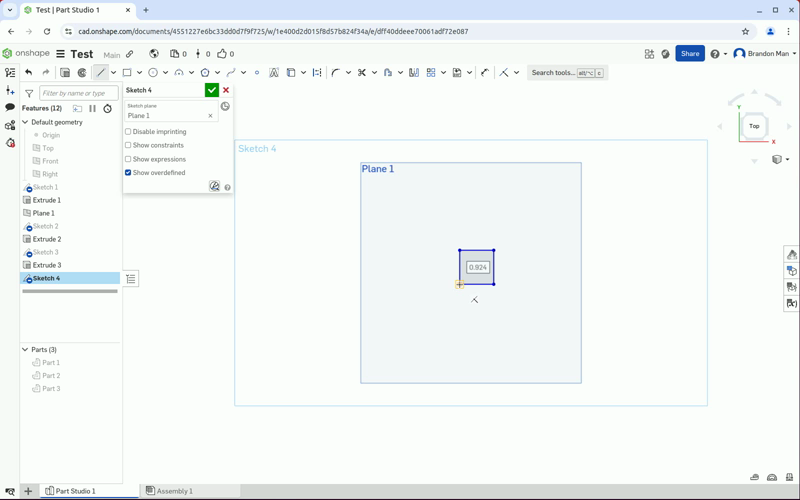
scroll(-6)
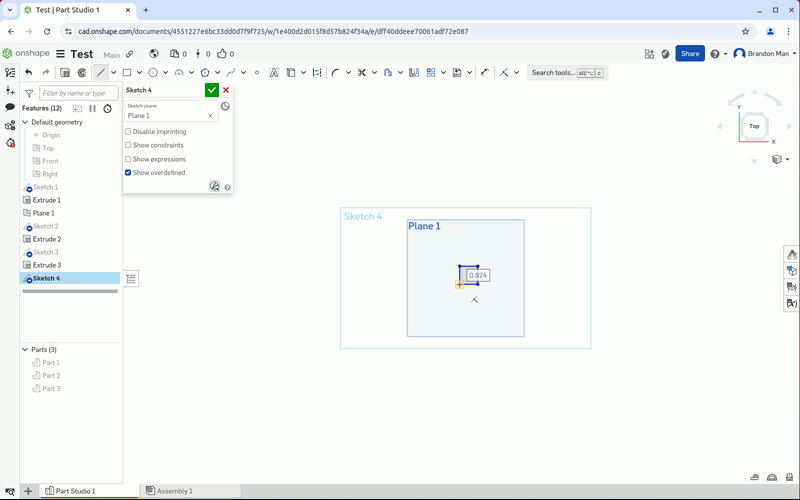
scroll(-6)
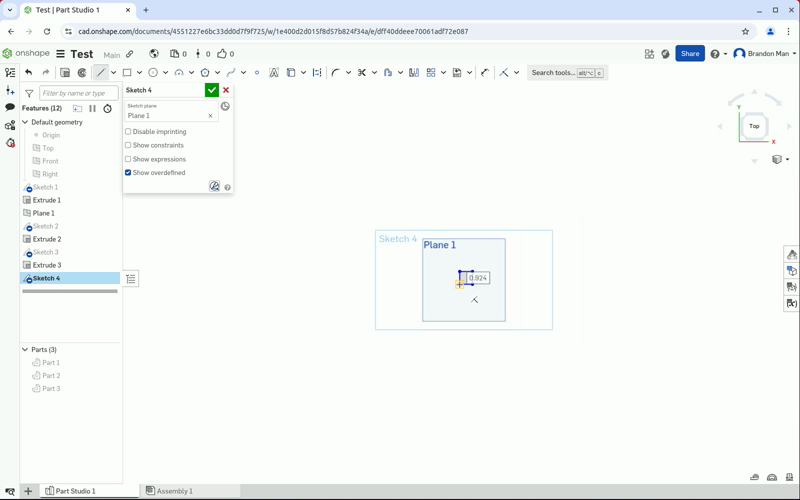
scroll(-6)
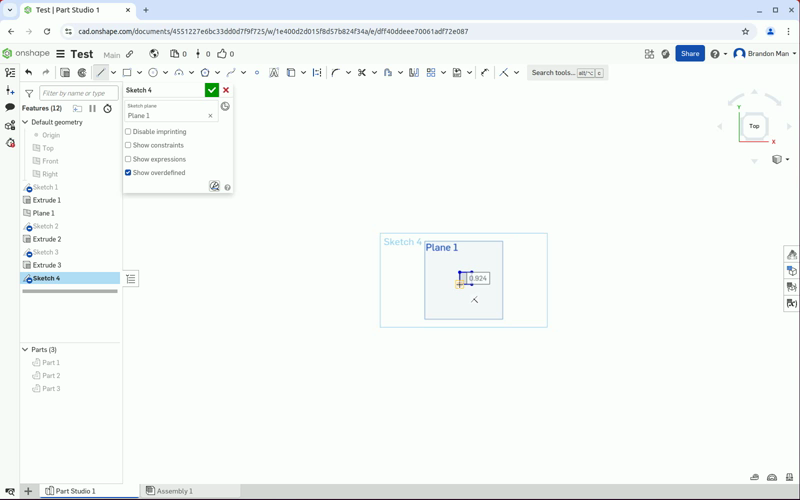
scroll(-6)
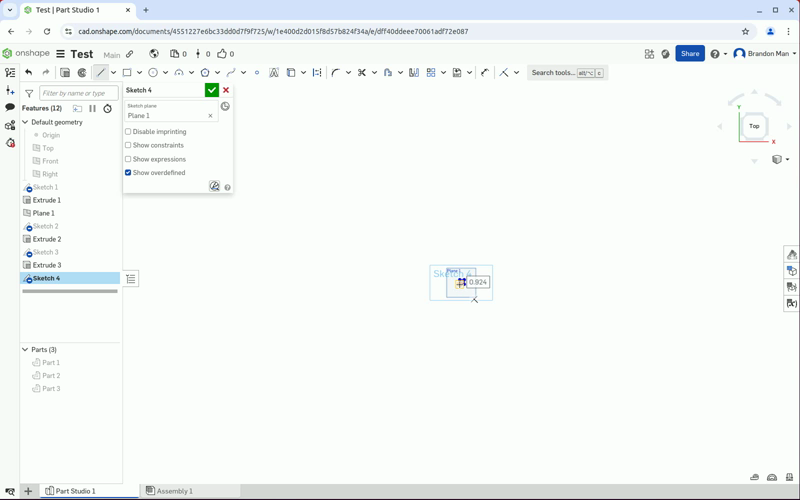
key(esc)
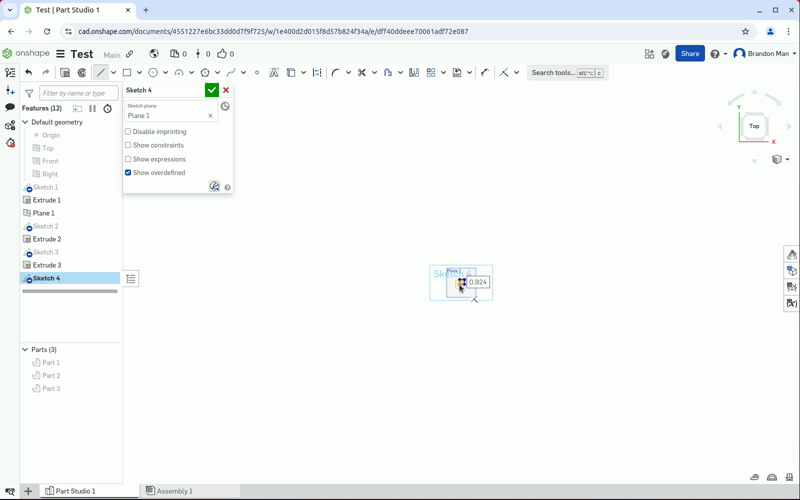
mouse_move(460, 280)
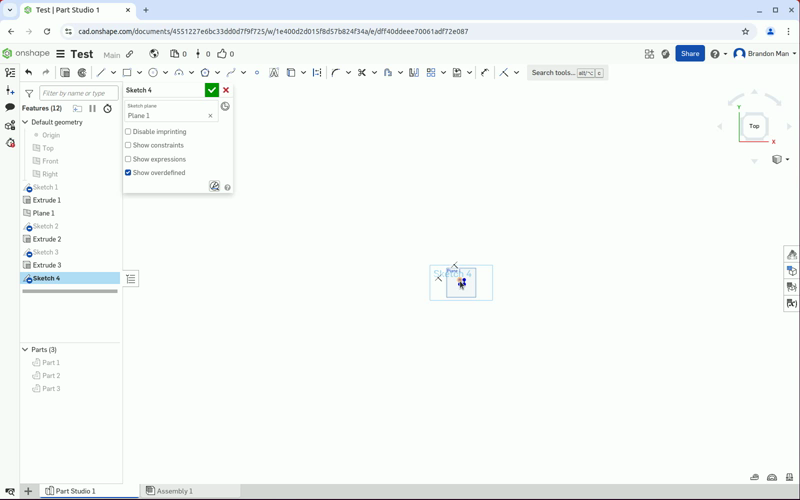
scroll(6)
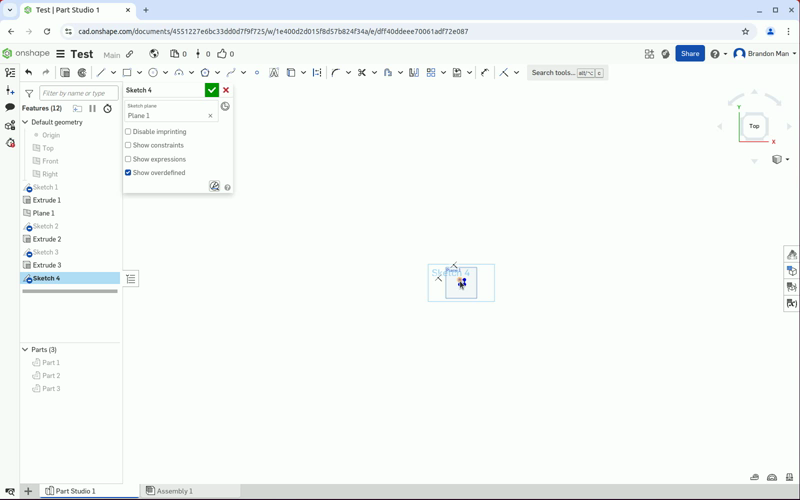
scroll(6)
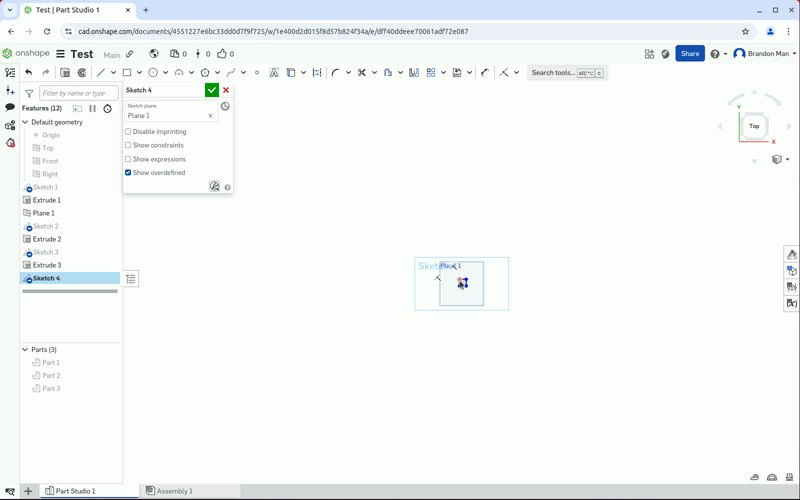
scroll(6)
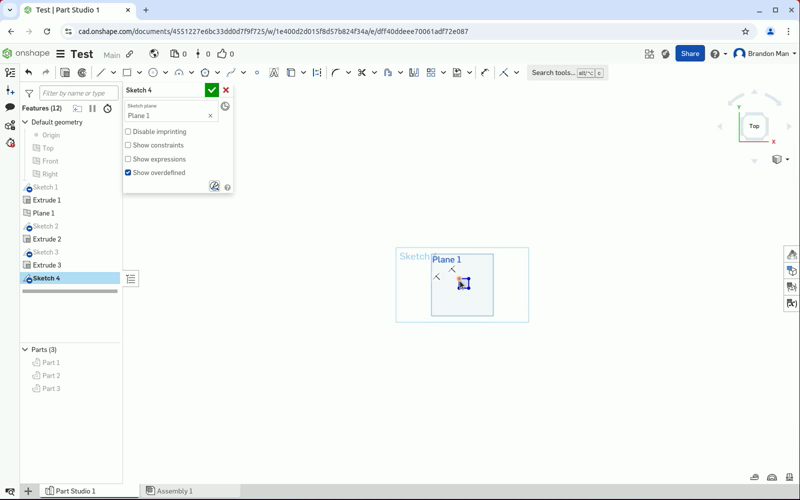
scroll(6)
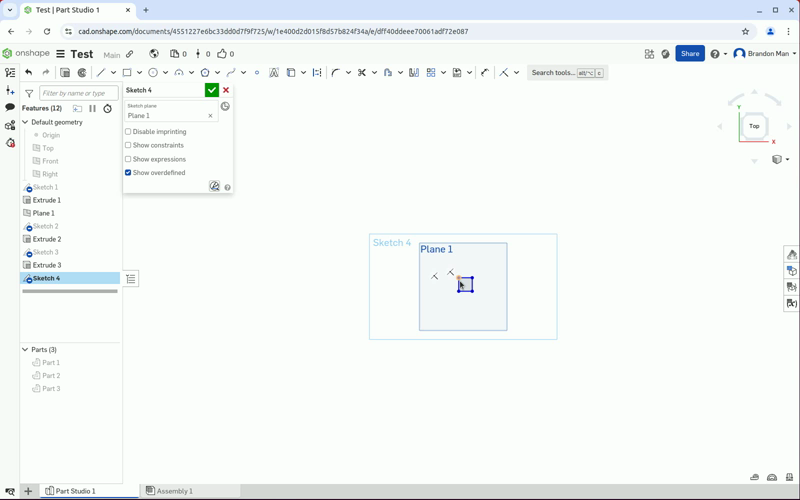
scroll(6)
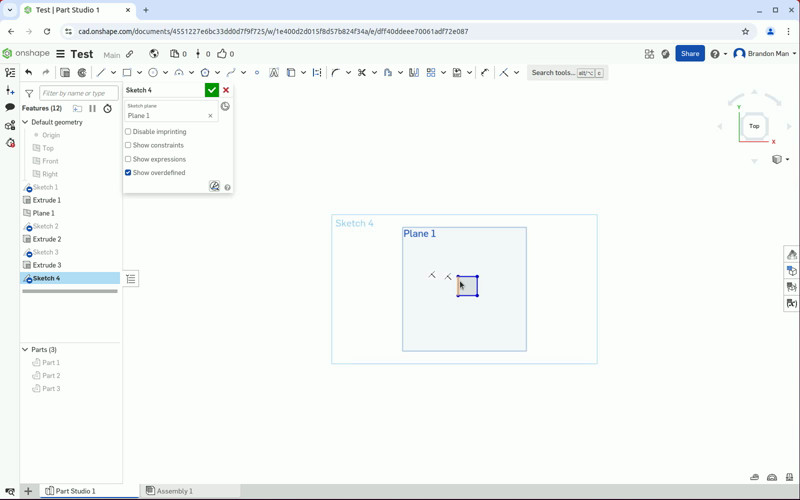
scroll(6)
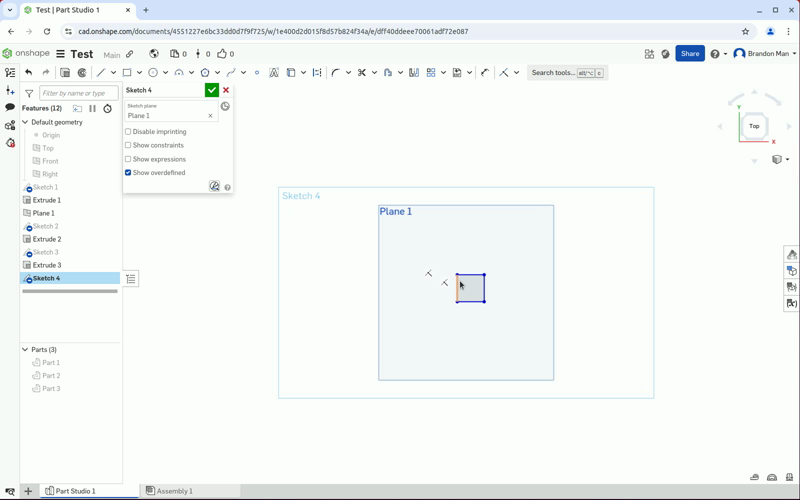
scroll(6)
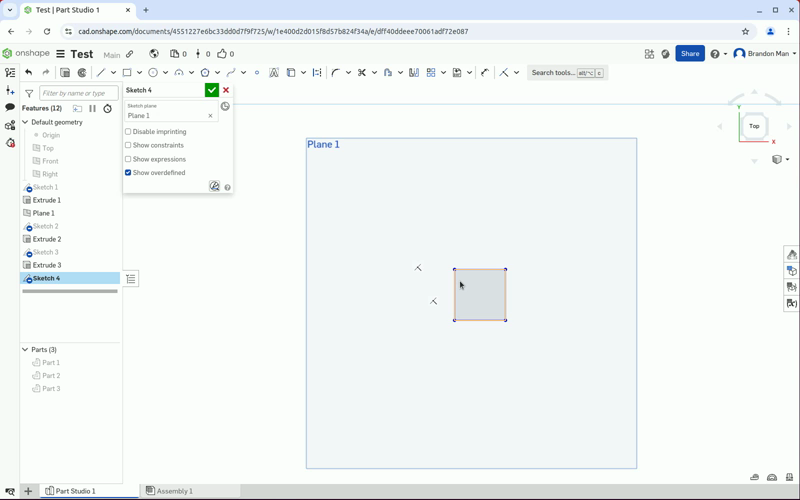
click(460, 280)
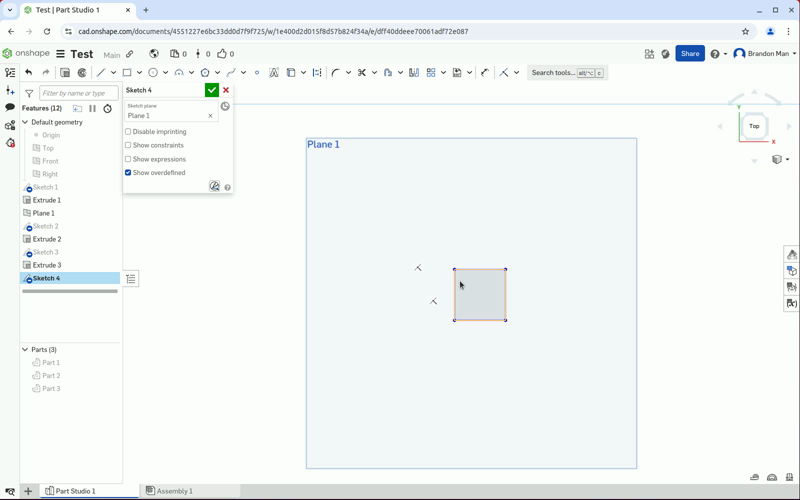
scroll(-6)
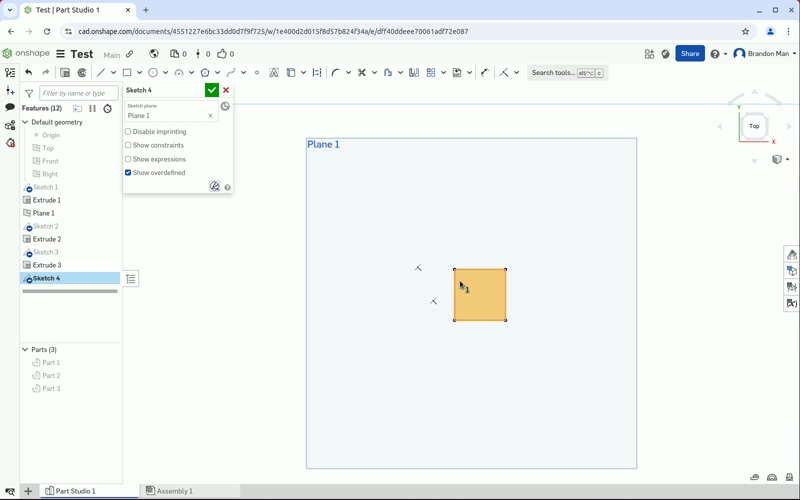
scroll(-6)
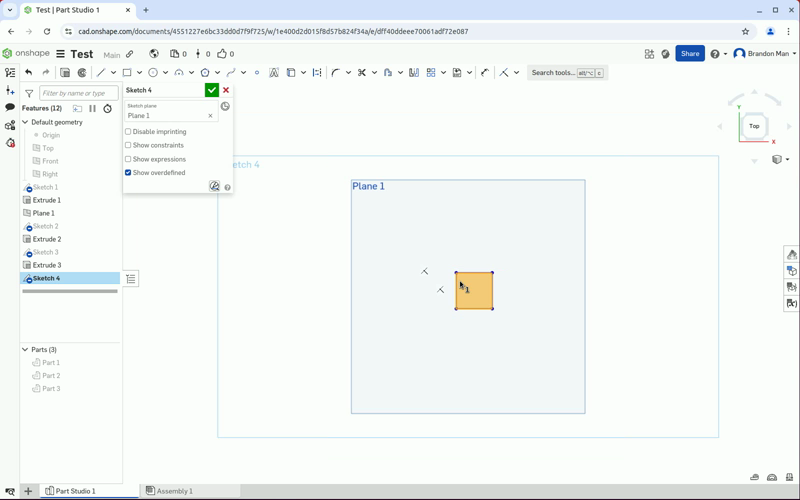
scroll(-6)
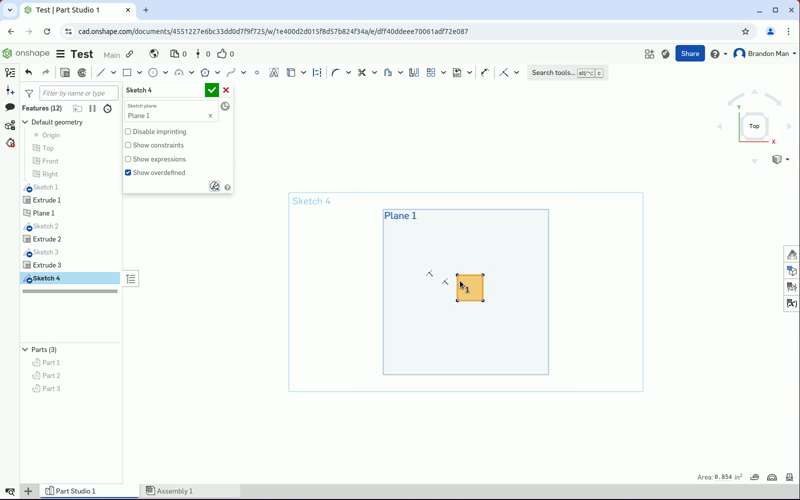
scroll(-6)
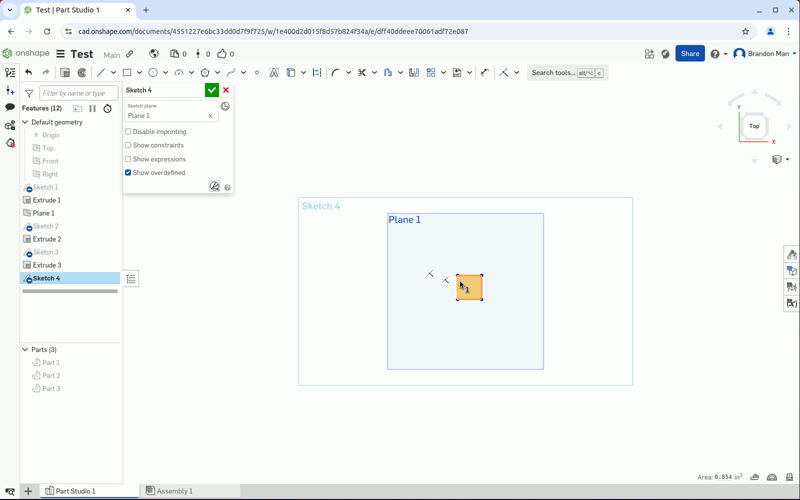
scroll(-6)
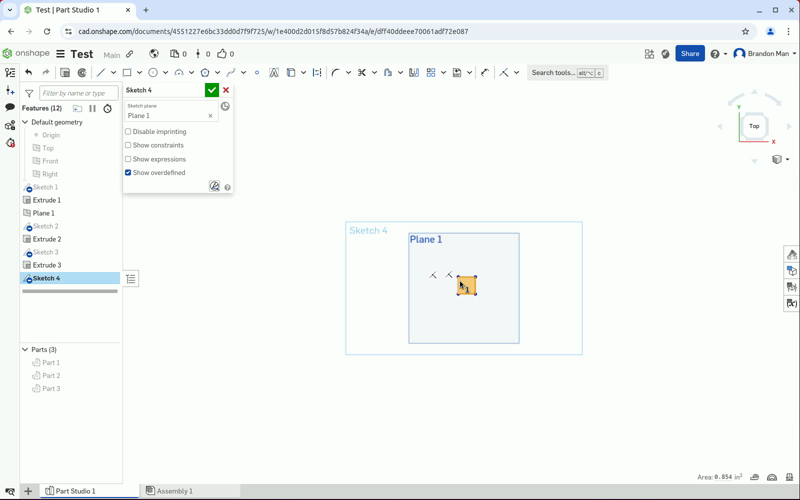
scroll(-6)
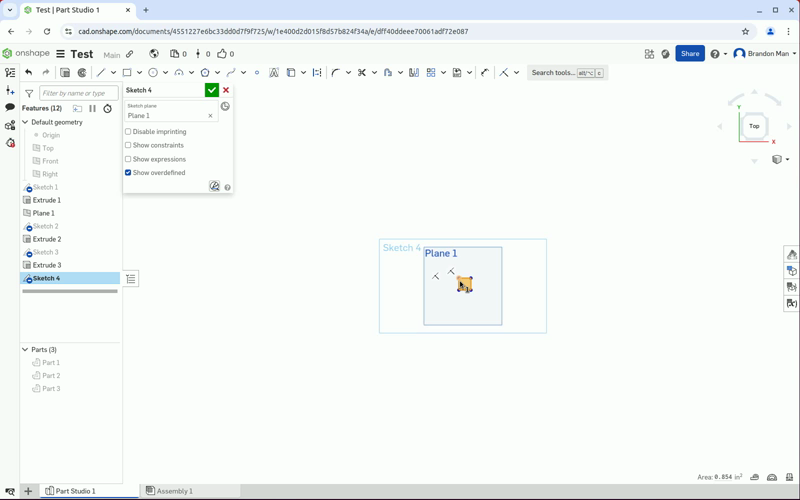
scroll(-6)
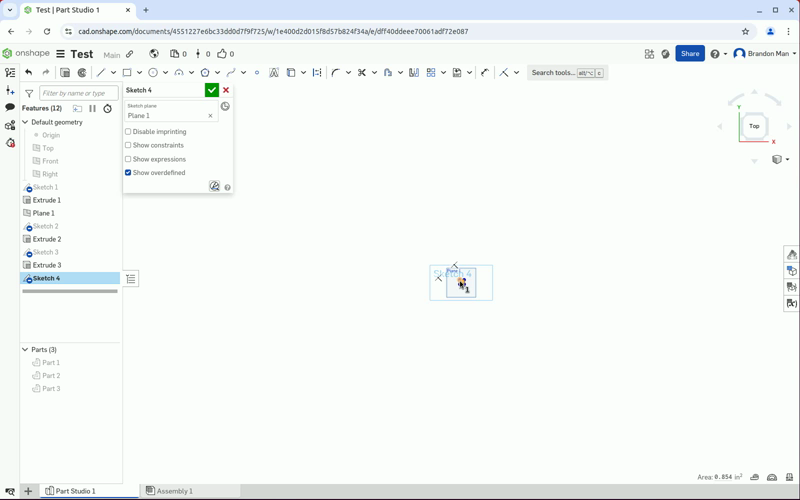
mouse_move(73, 352)
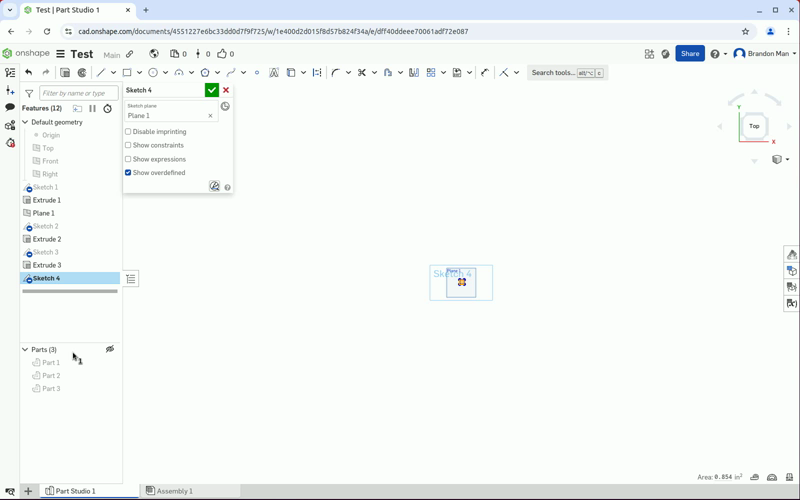
key(shift+y)
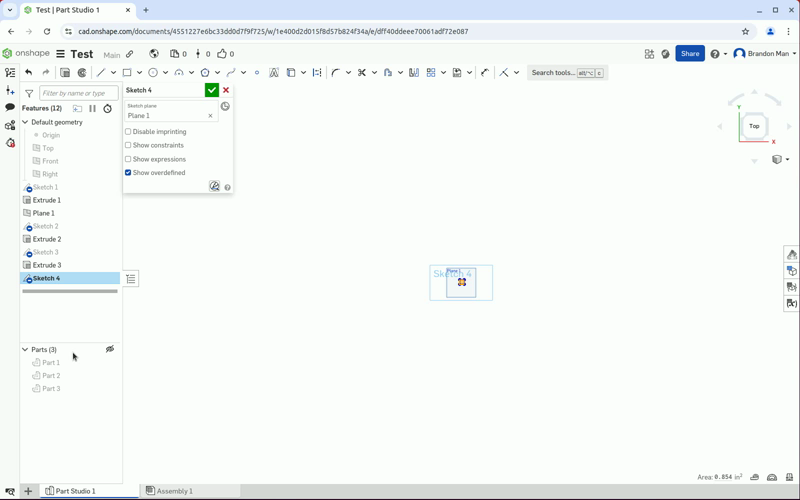
key(shift+e)
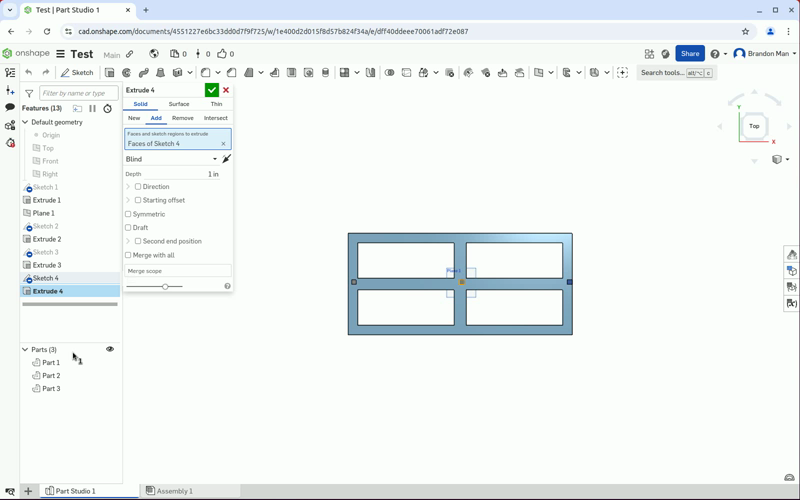
mouse_move(143, 106)
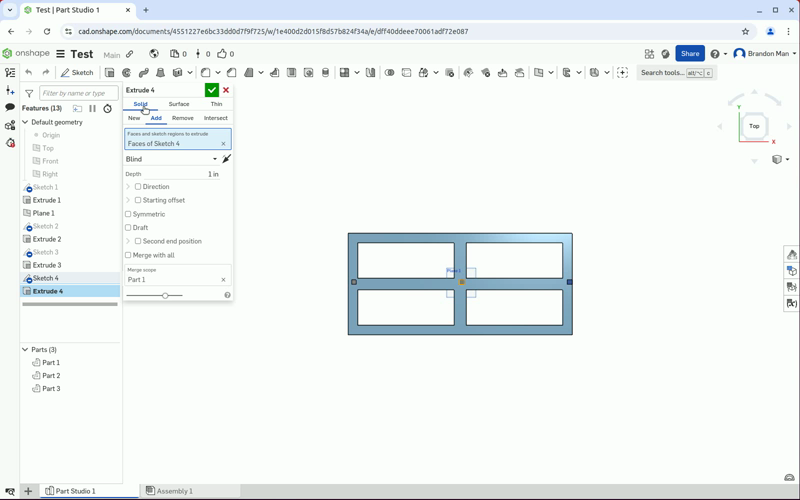
click(143, 106)
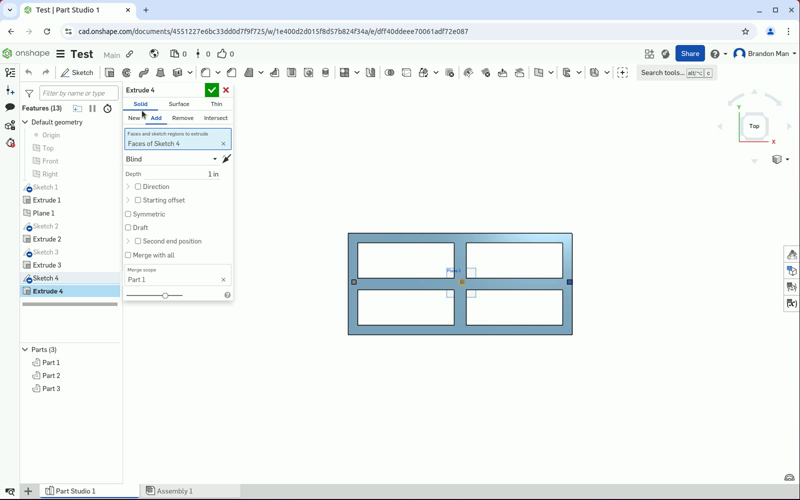
mouse_move(137, 120)
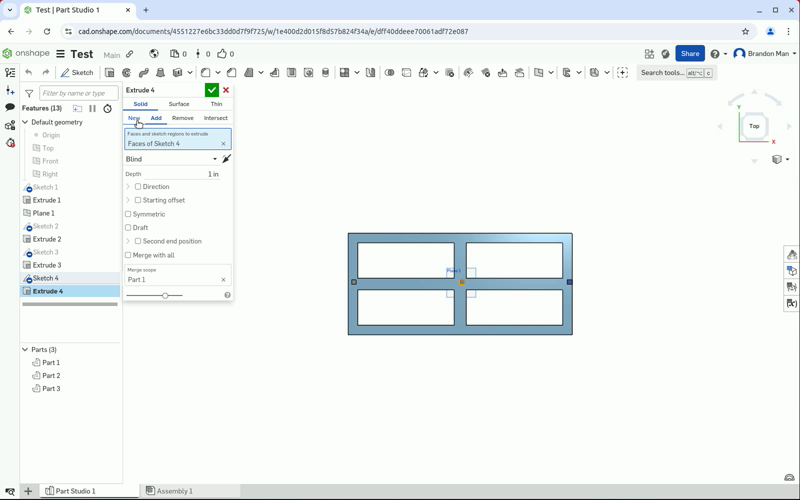
click(137, 120)
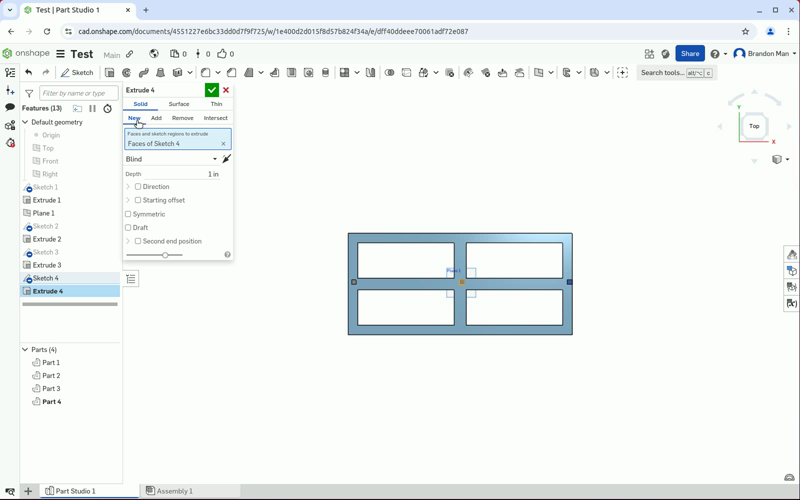
key(tab, 4)
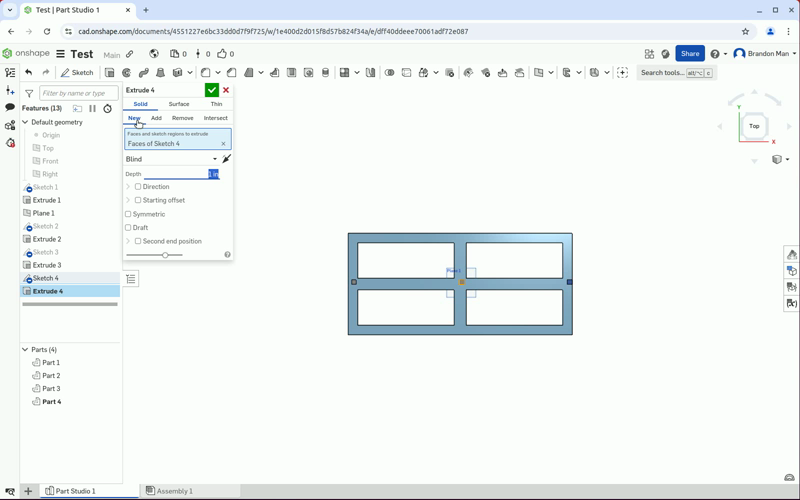
text(0.241)
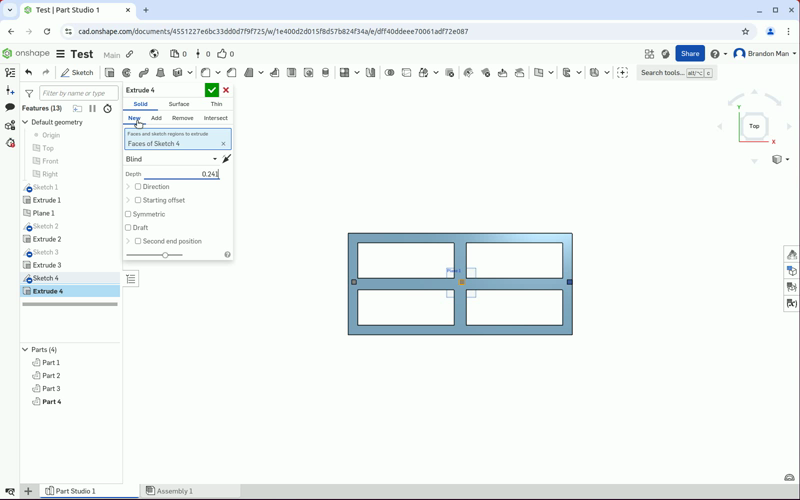
key(enter)
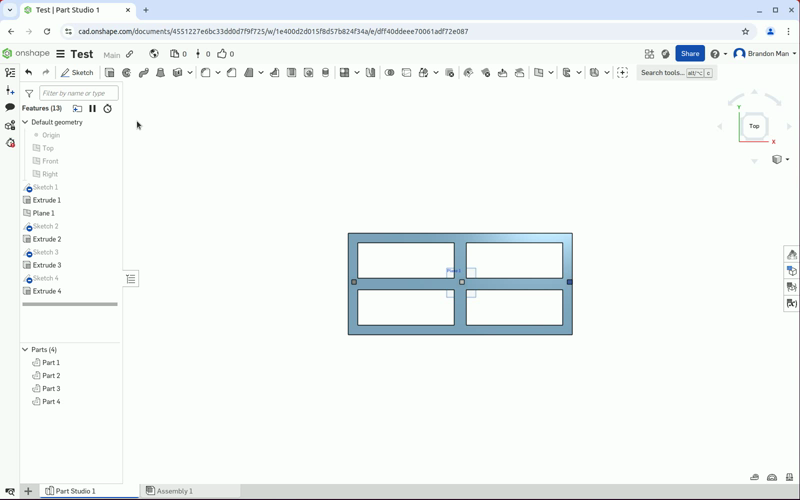
key(shift+h)
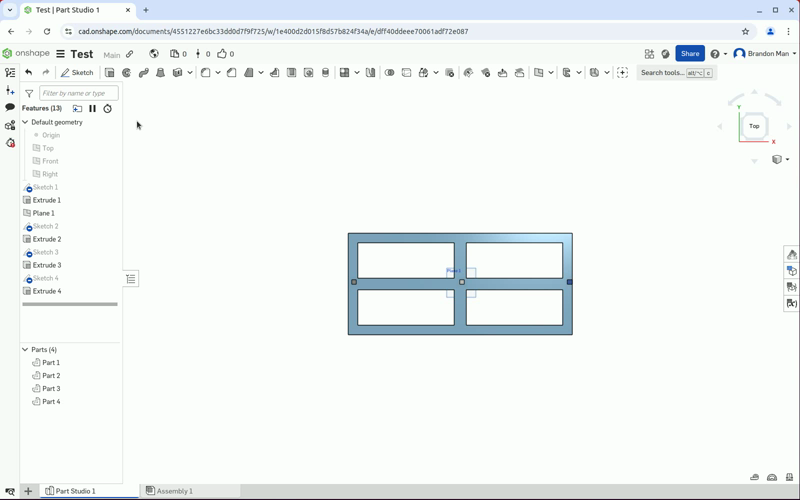
key(shift+h)
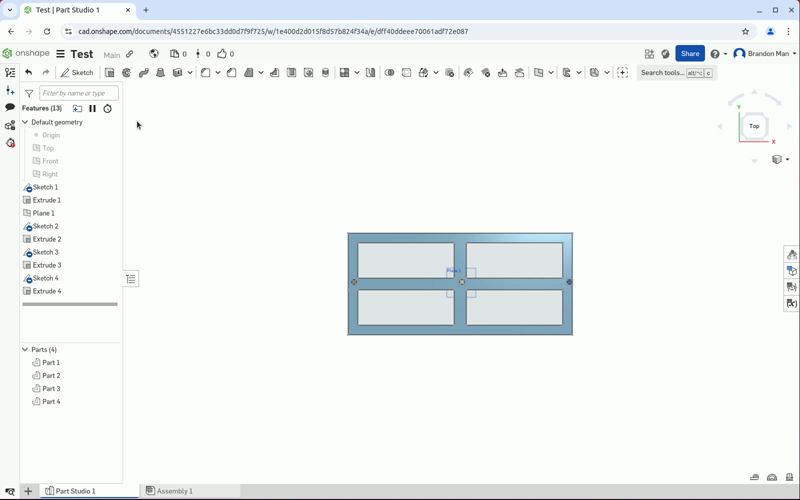
key(shift+7)
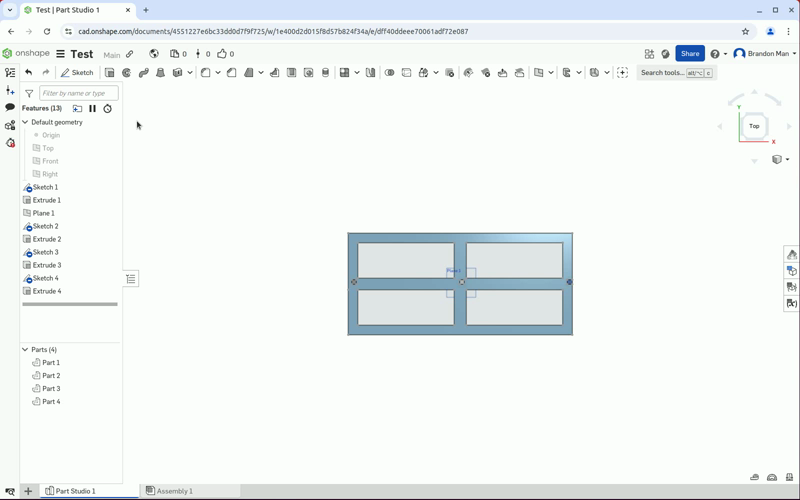
key(up, 3)
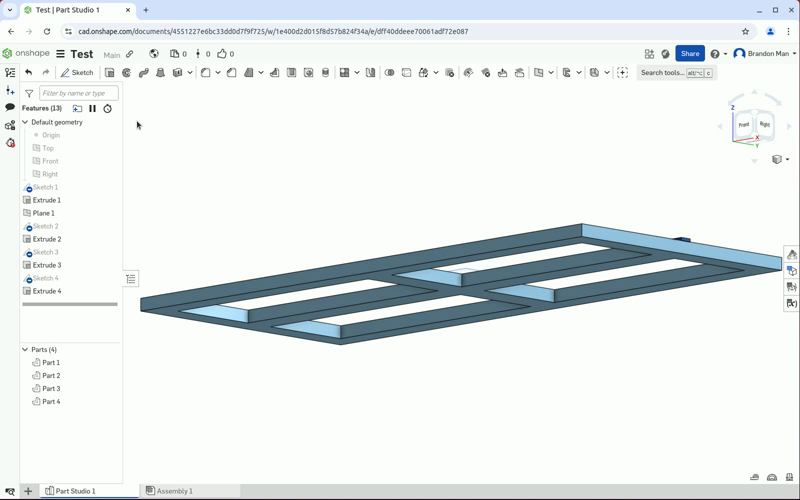
key(left, 3)
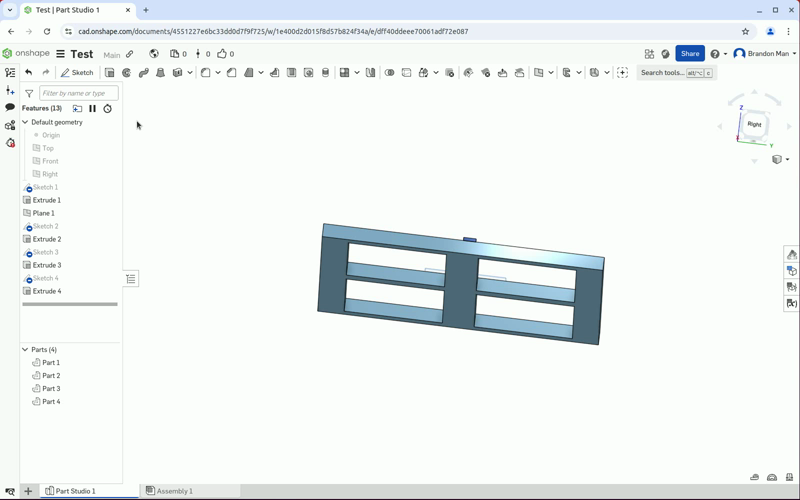
key(right, 3)
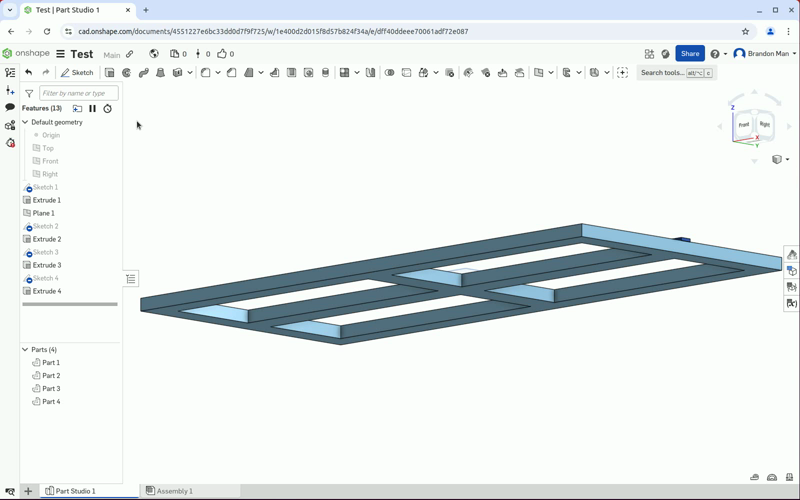
key(down, 3)
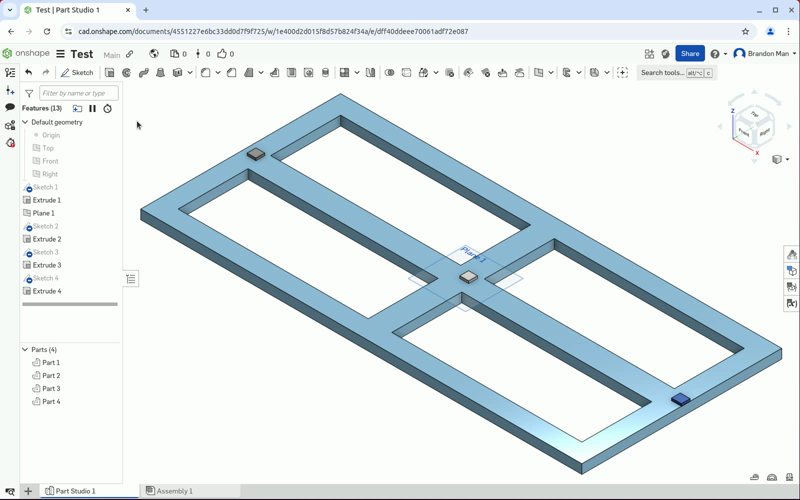
mouse_move(73, 189)
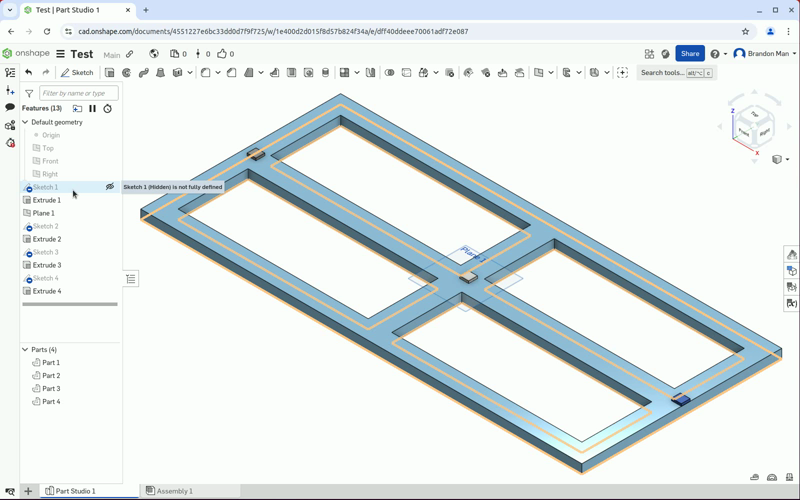
click(73, 189)